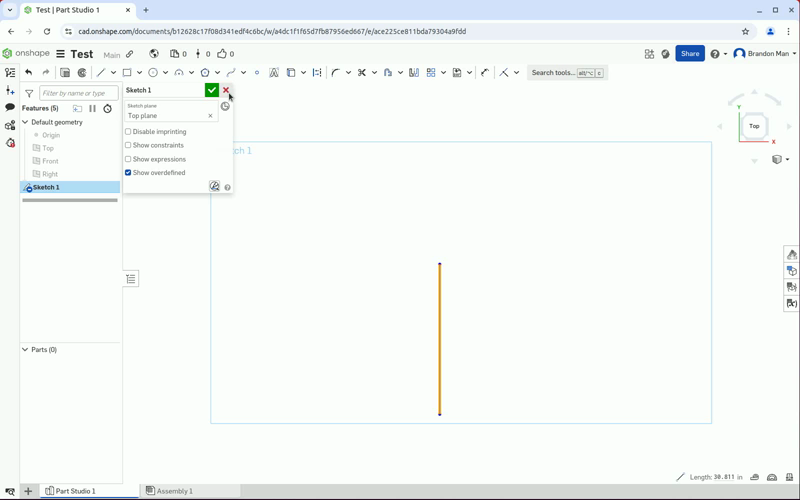
key(shift+h)
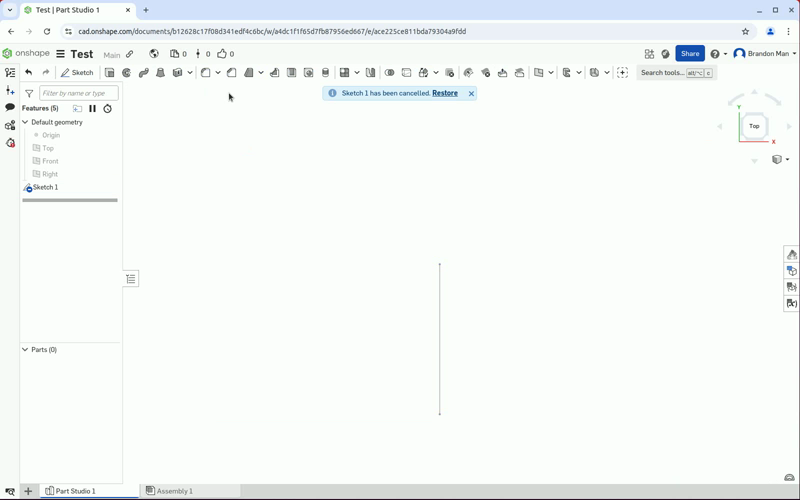
key(shift+s)
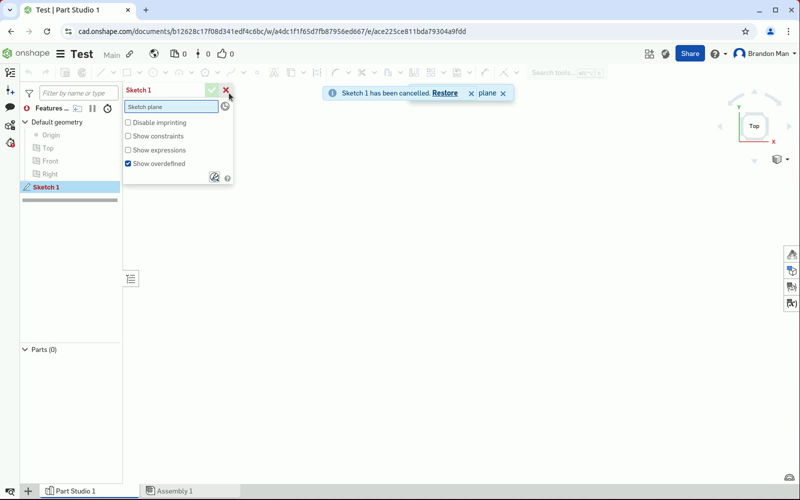
mouse_move(73, 150)
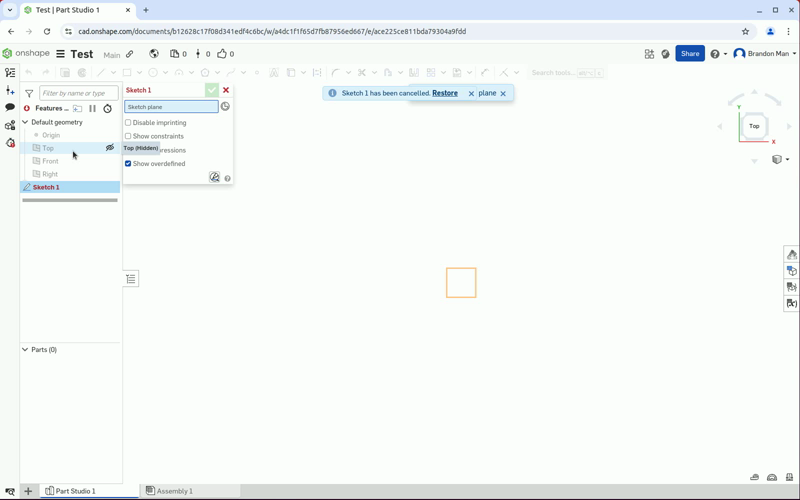
click(73, 150)
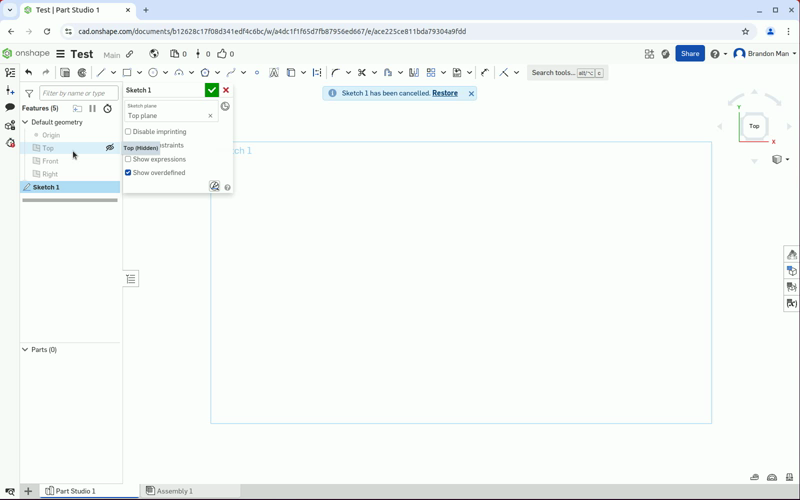
mouse_move(73, 352)
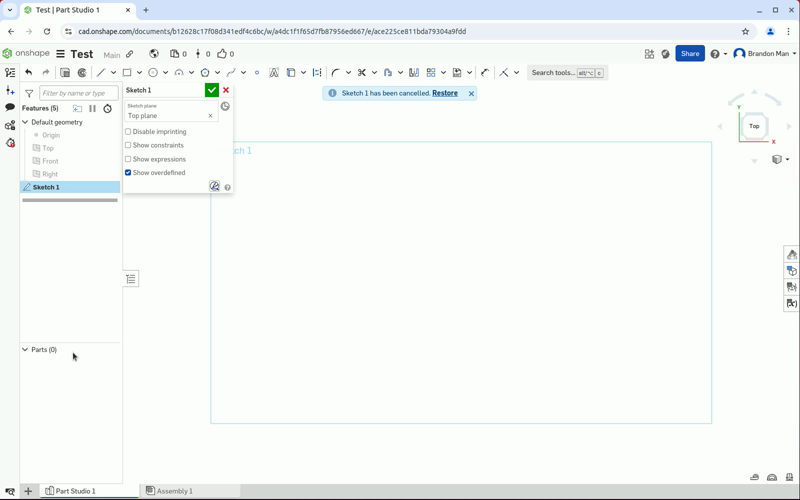
key(y)
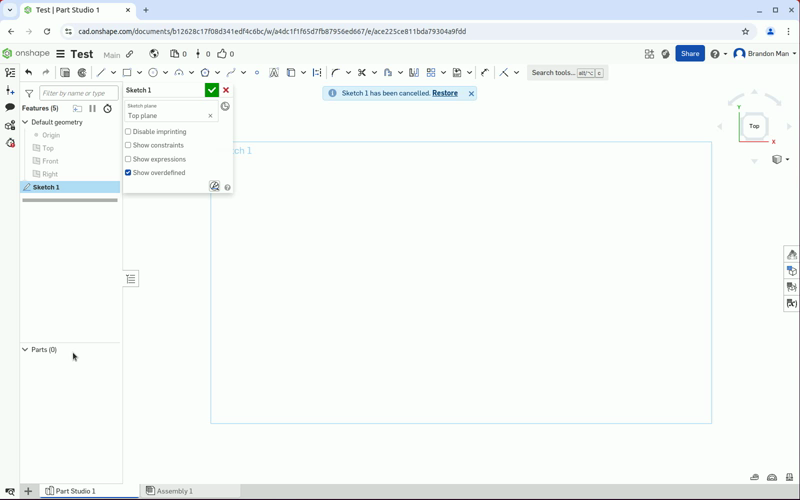
key(l)
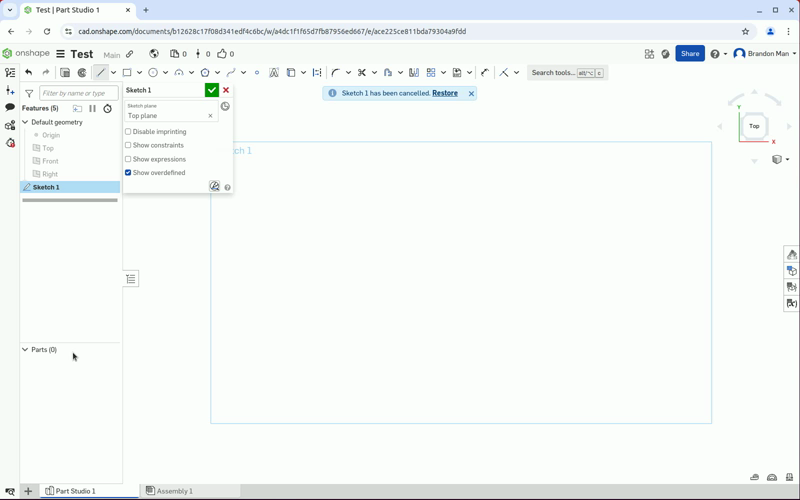
key_down(shift)
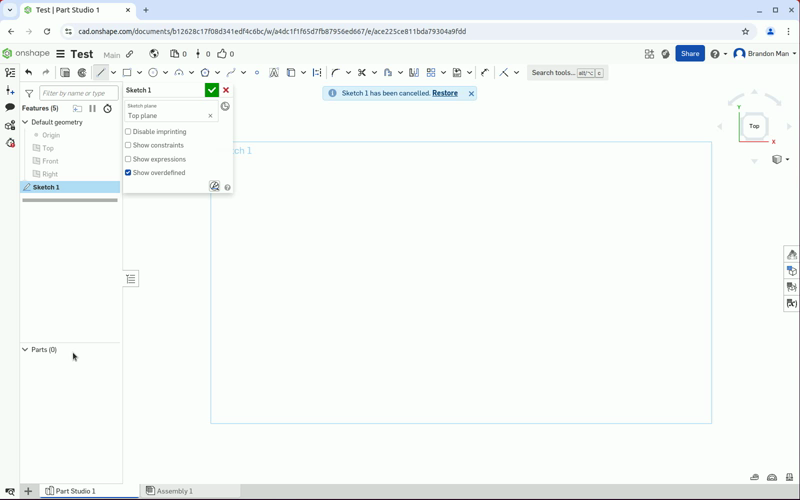
mouse_move(357, 311)
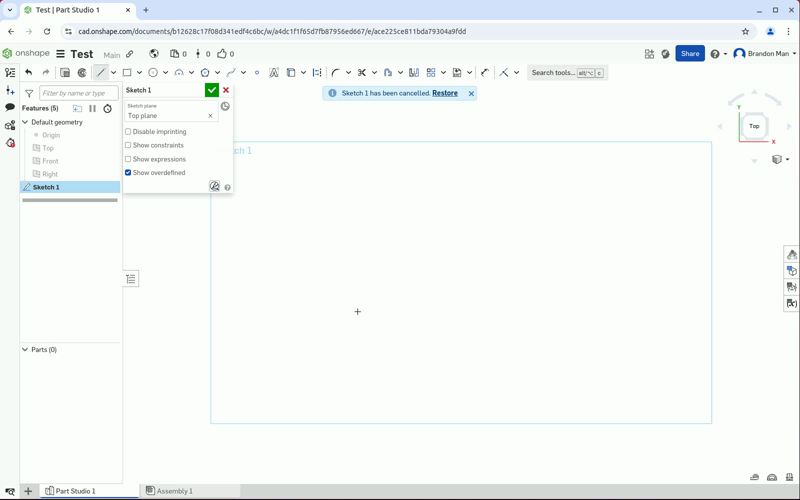
click(357, 311)
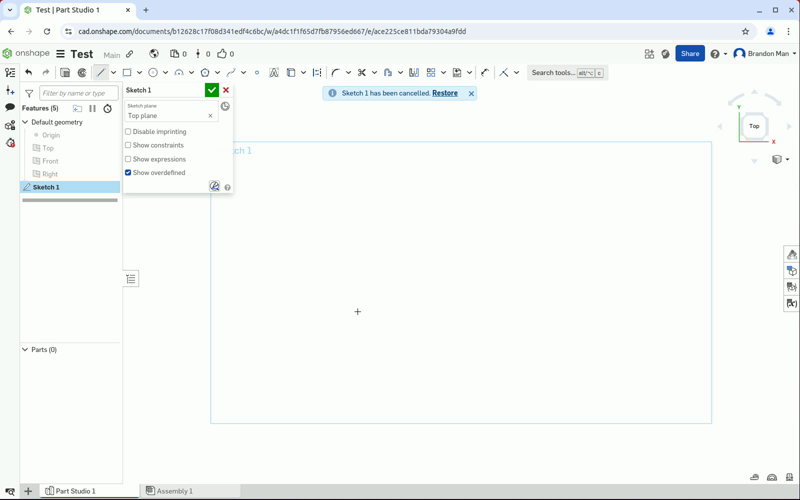
key_up(shift)
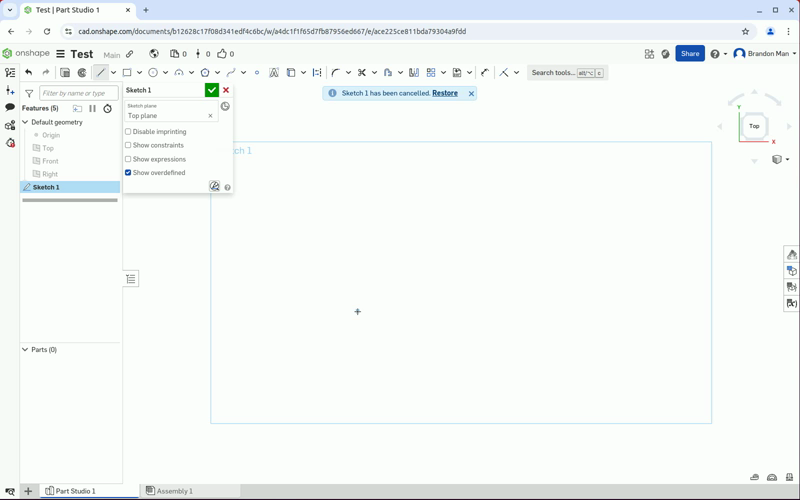
key_down(shift)
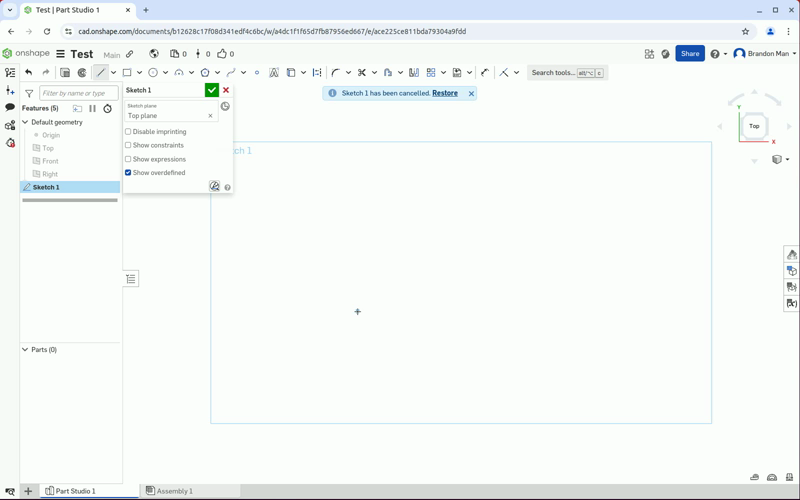
mouse_move(565, 311)
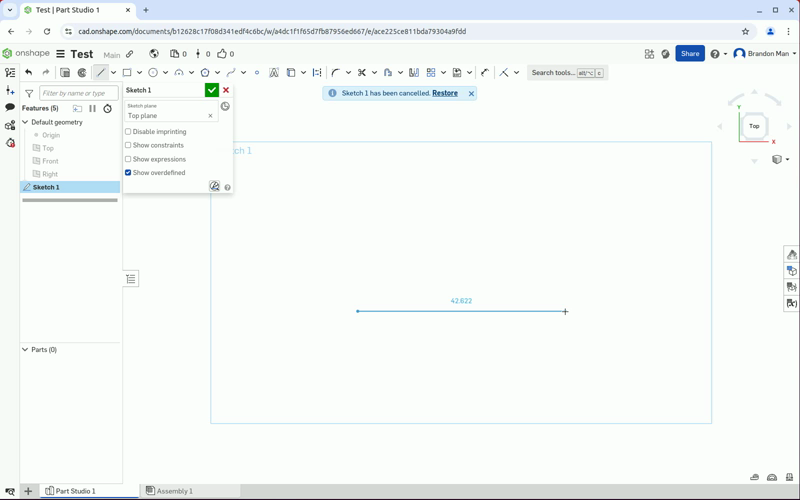
click(565, 311)
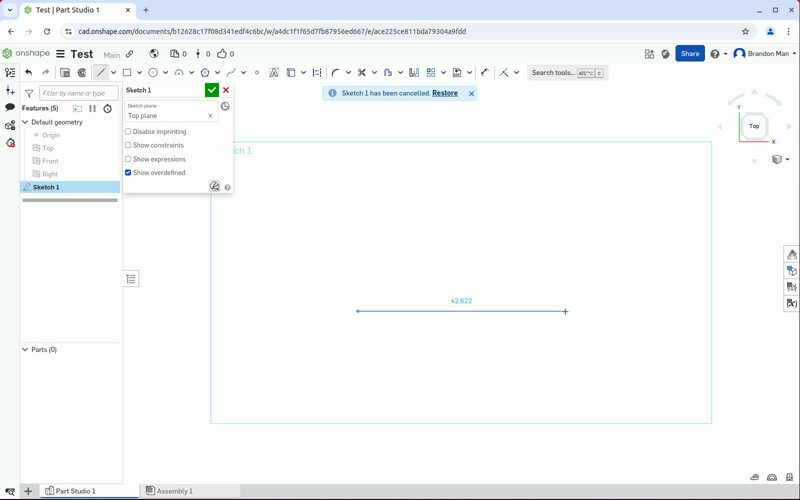
key_up(shift)
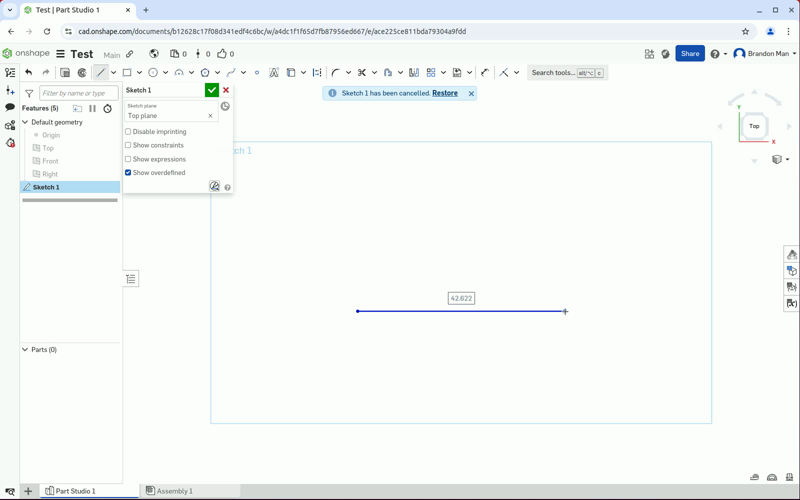
key_down(shift)
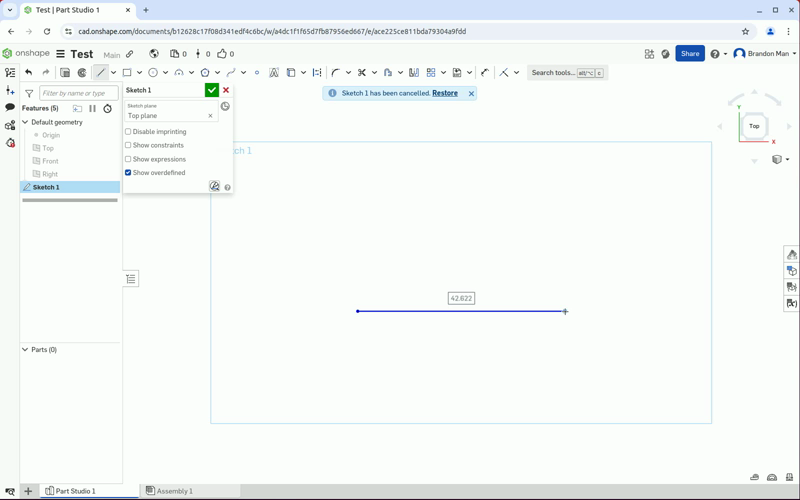
mouse_move(589, 311)
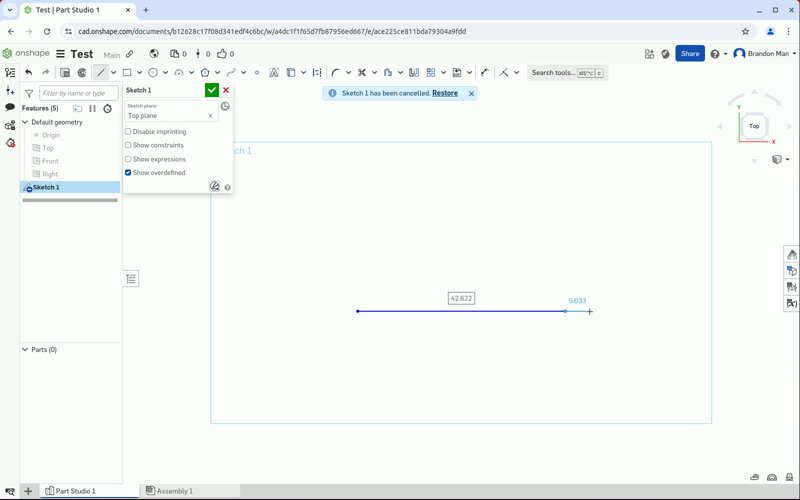
mouse_move(565, 254)
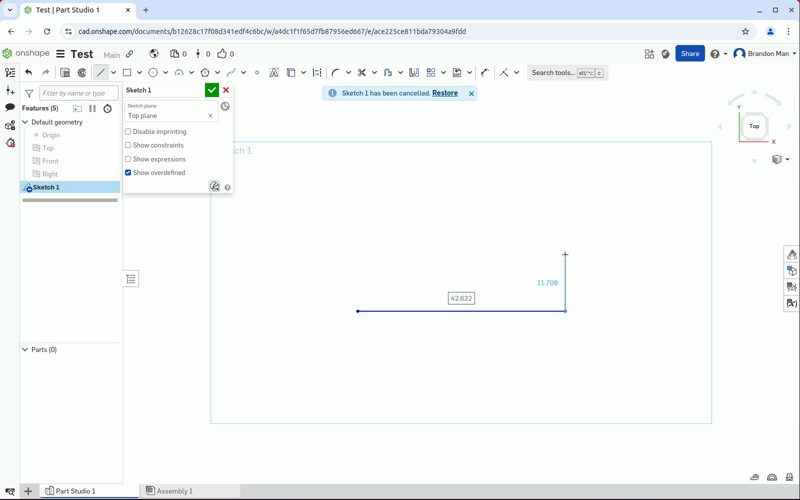
click(565, 254)
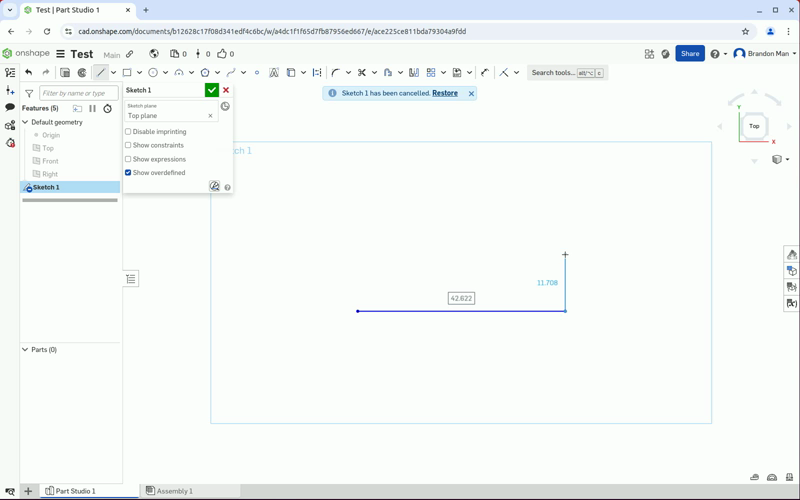
key_up(shift)
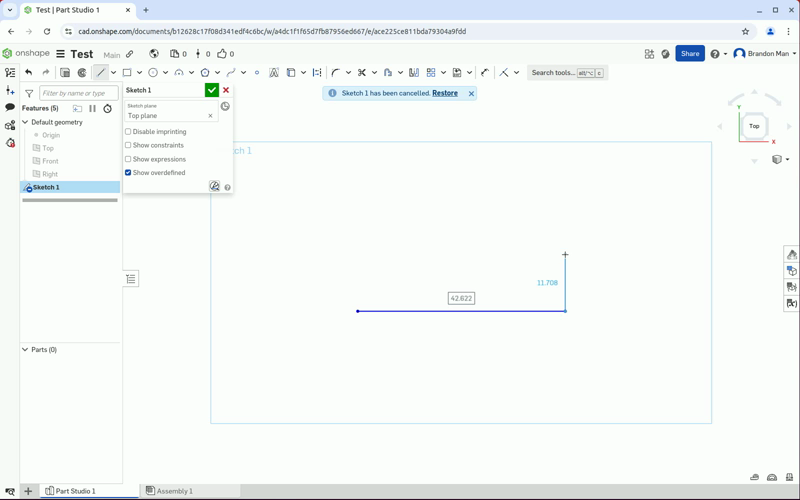
key_down(shift)
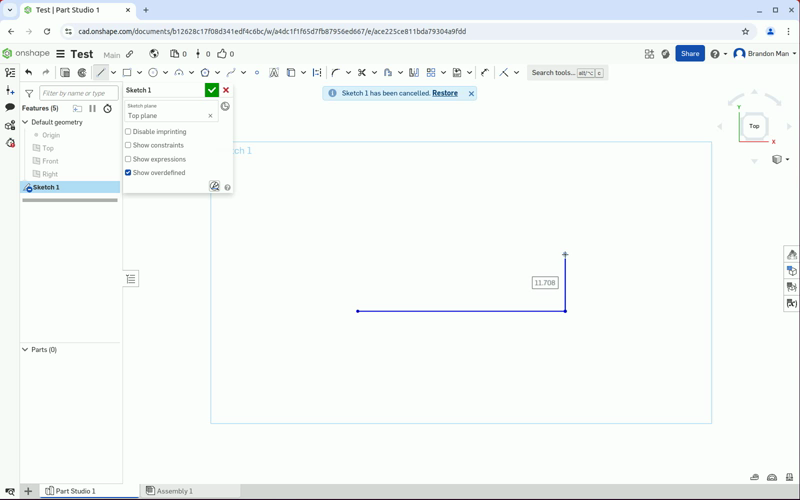
mouse_move(357, 254)
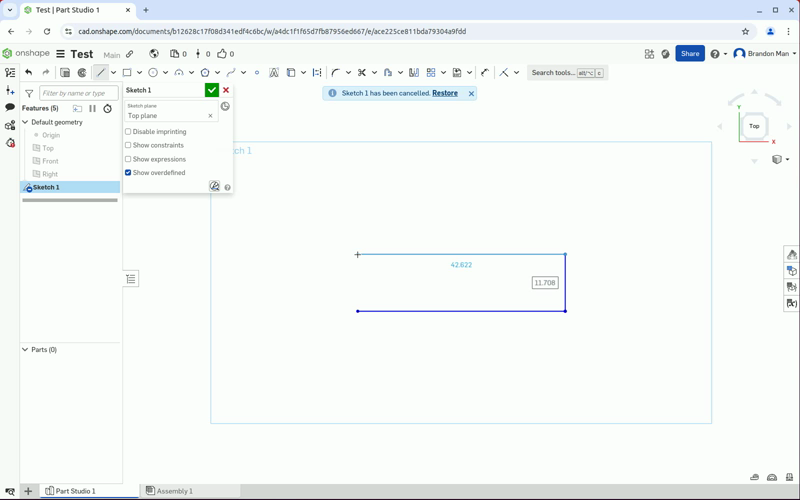
click(357, 254)
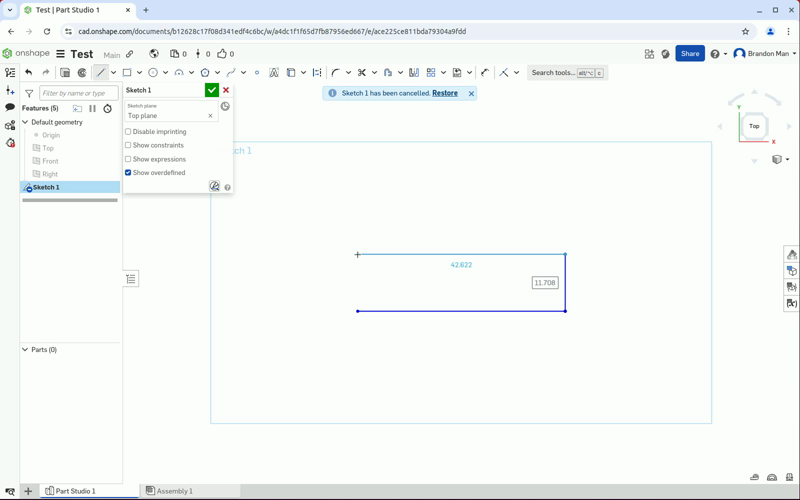
key_up(shift)
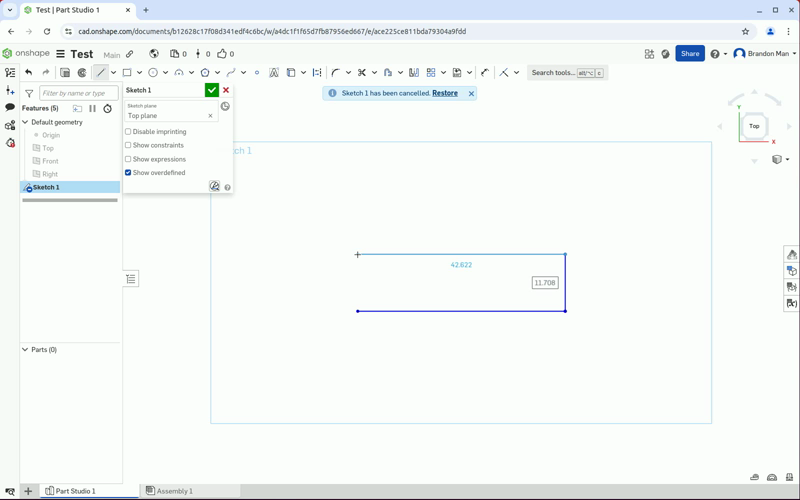
mouse_move(387, 254)
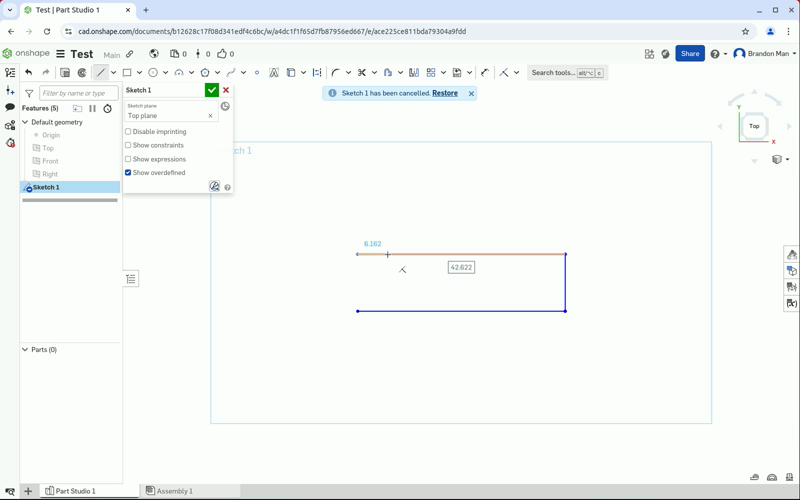
key_down(shift)
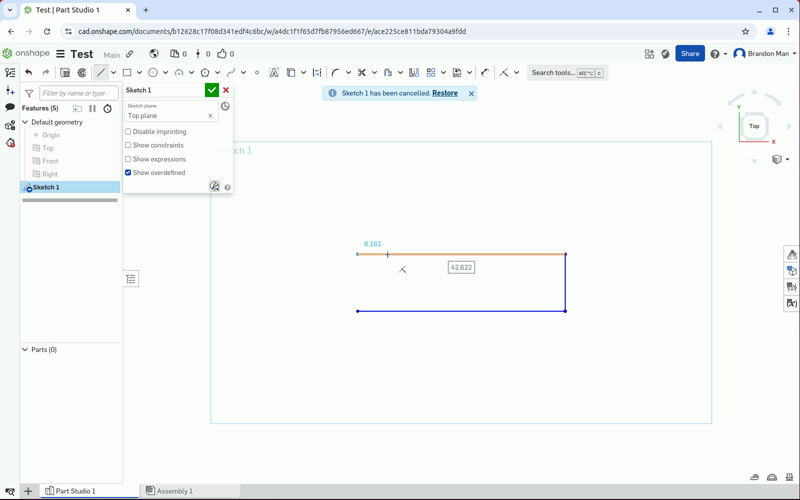
mouse_move(357, 311)
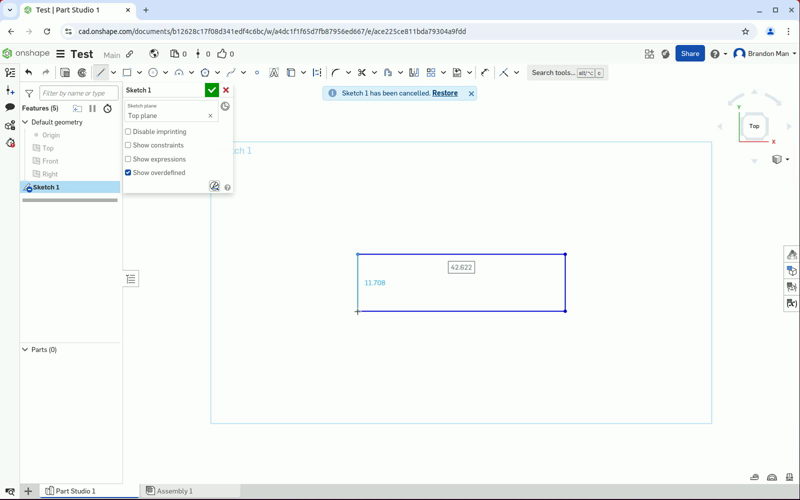
key_up(shift)
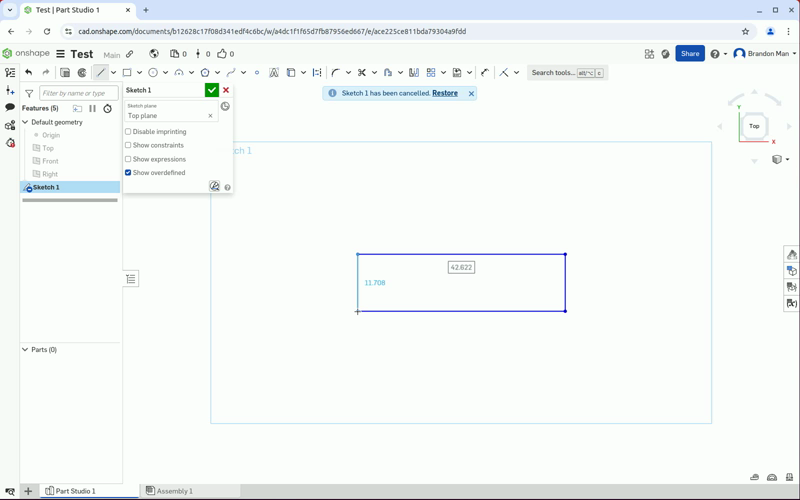
click(357, 311)
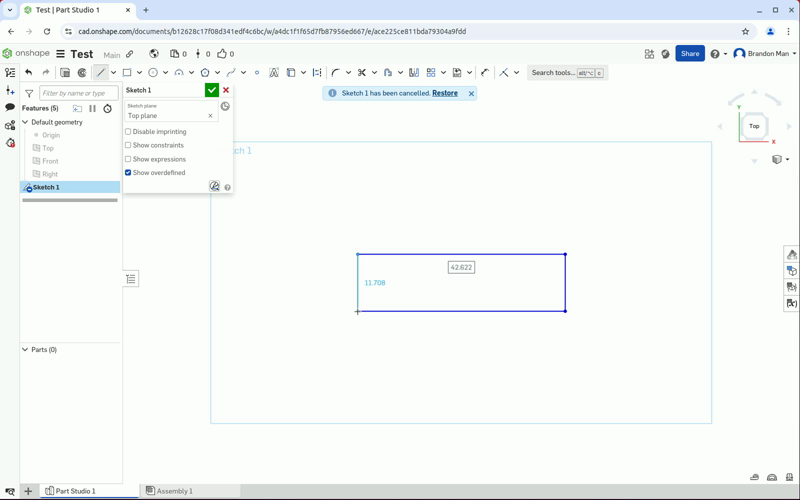
key(esc)
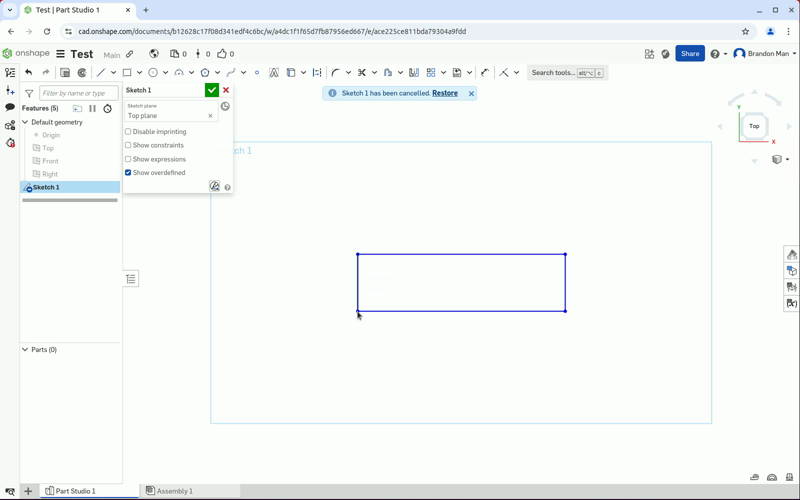
mouse_move(516, 291)
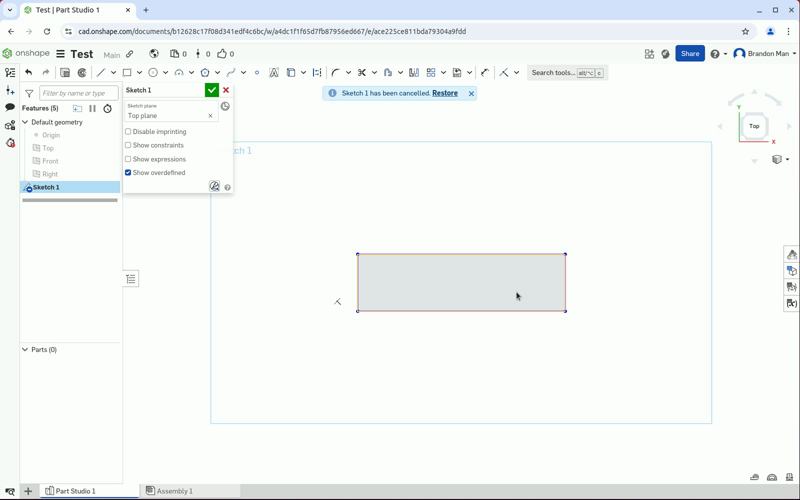
click(516, 291)
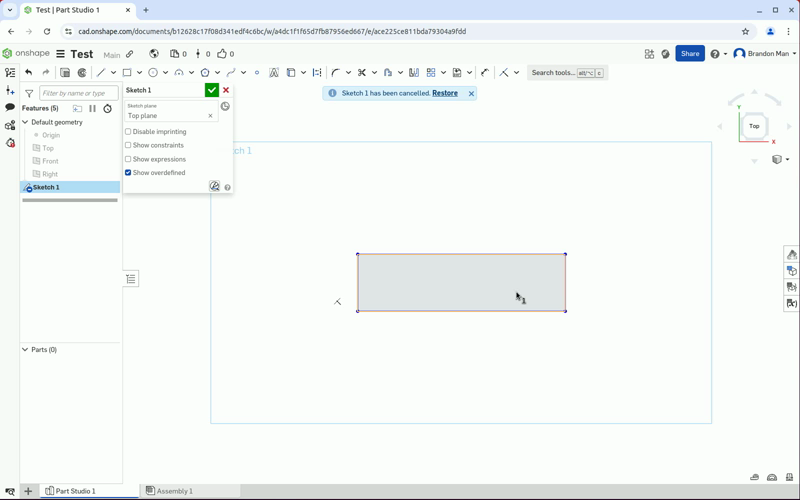
mouse_move(73, 352)
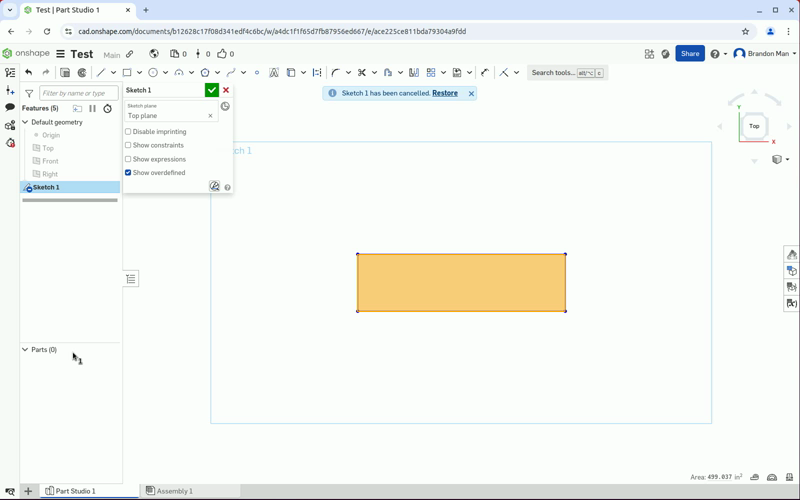
key(shift+y)
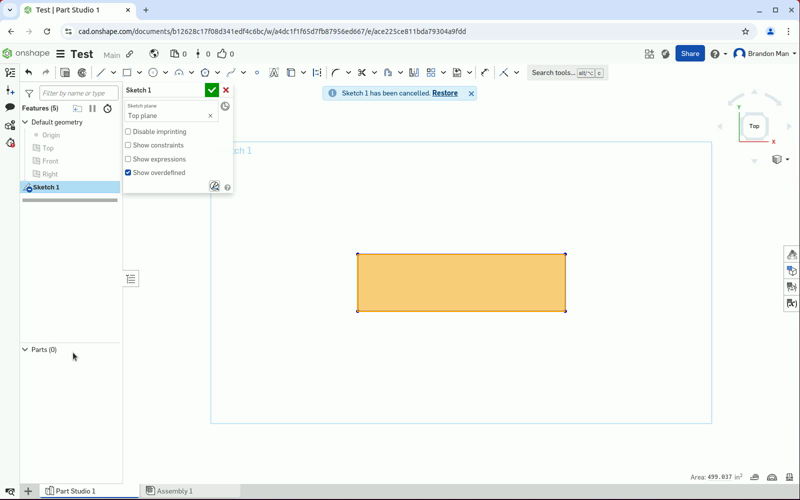
key(shift+e)
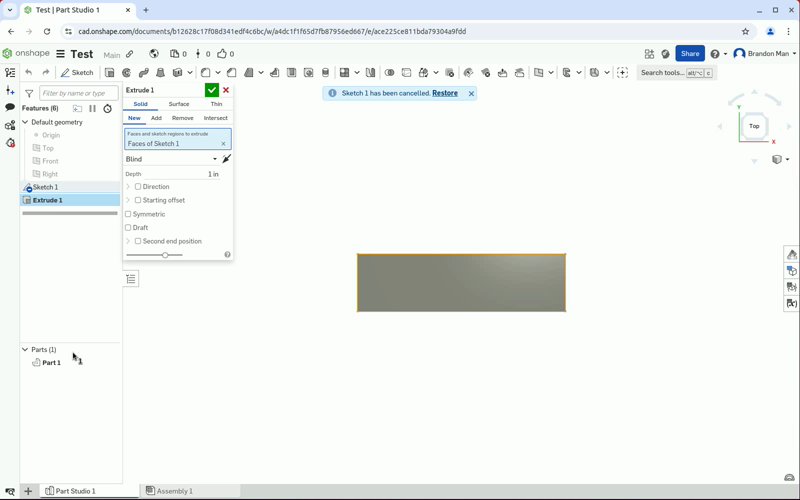
mouse_move(143, 106)
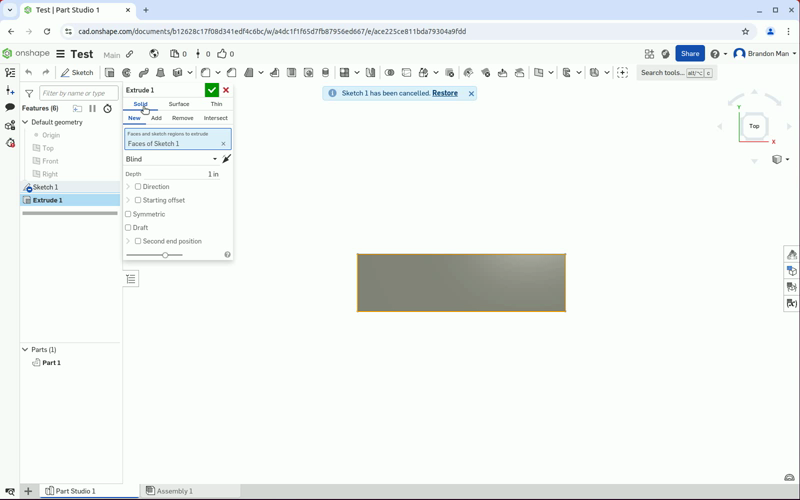
click(143, 106)
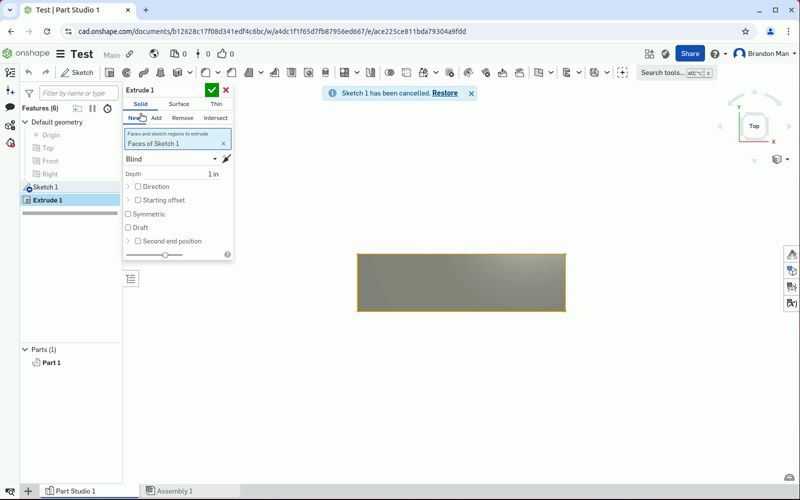
mouse_move(137, 120)
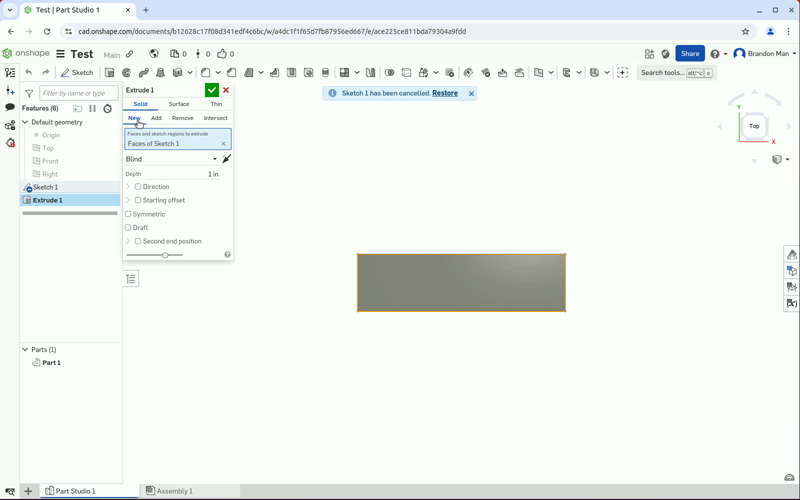
click(137, 120)
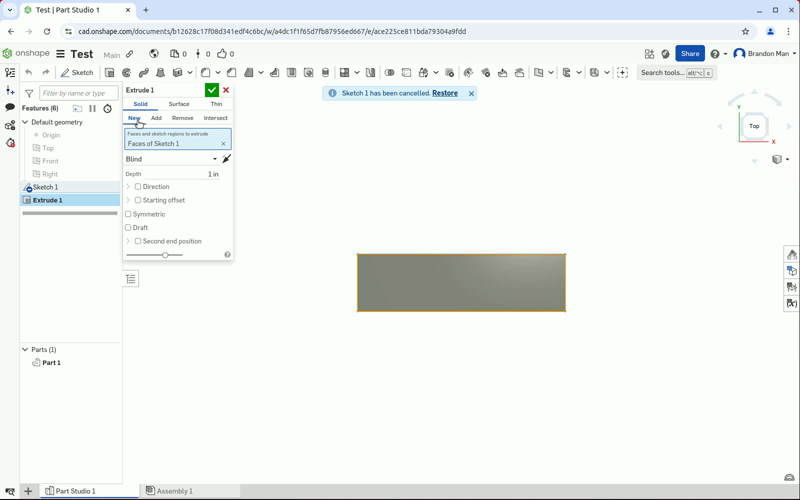
key(tab, 4)
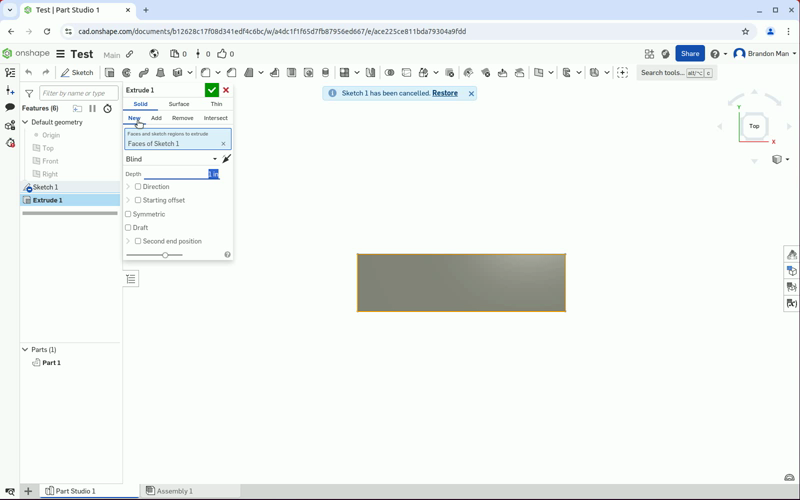
text(0.481)
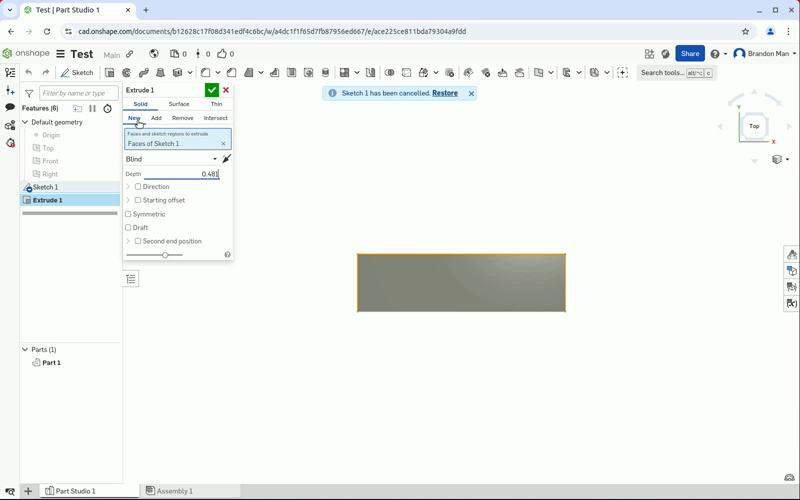
key(enter)
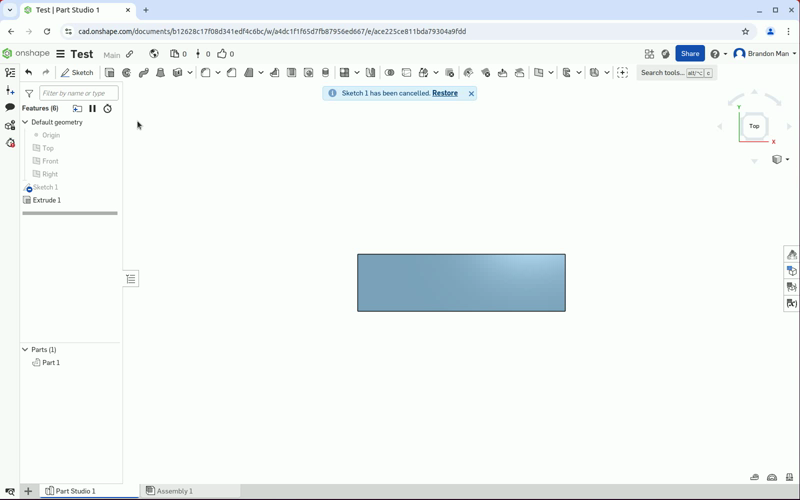
key(shift+h)
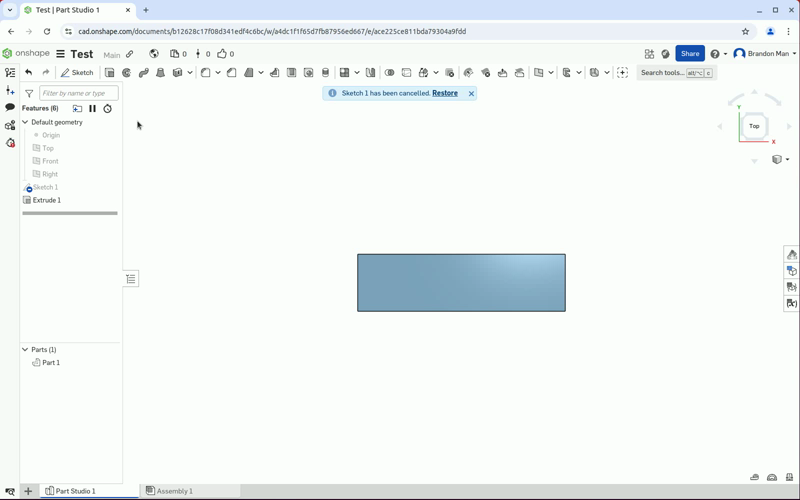
key(shift+h)
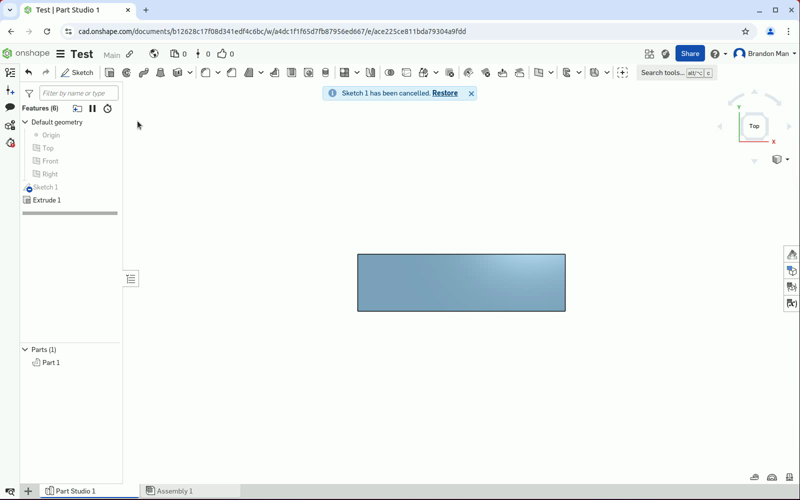
mouse_move(73, 189)
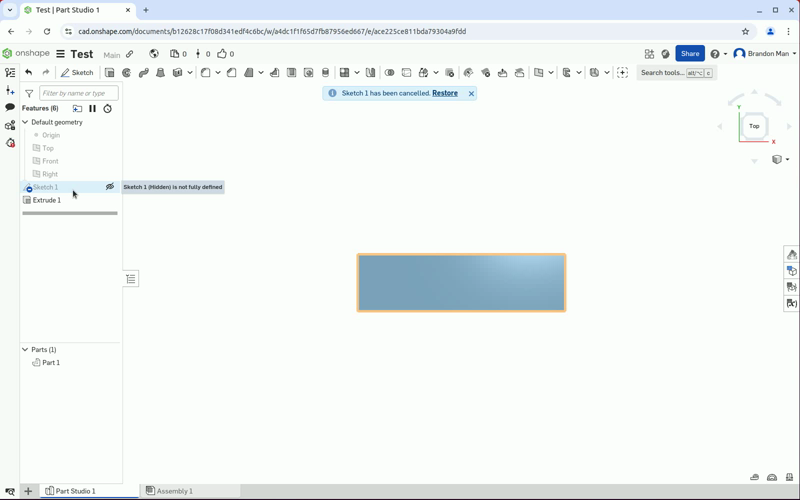
click(73, 189)
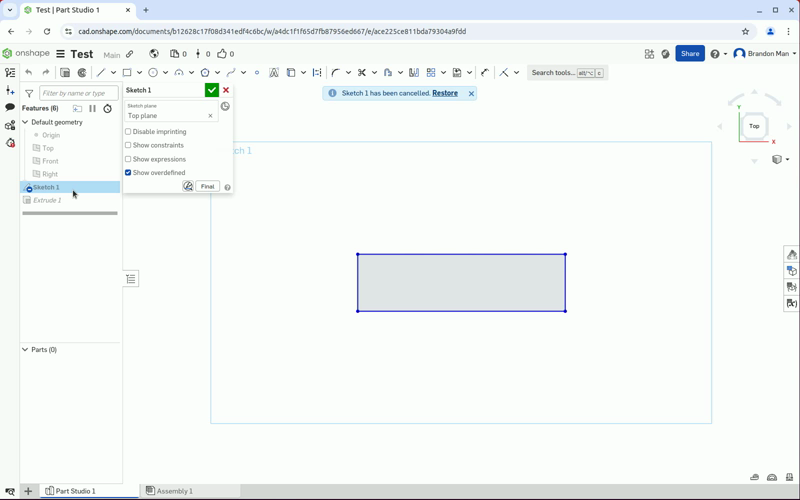
mouse_move(229, 92)
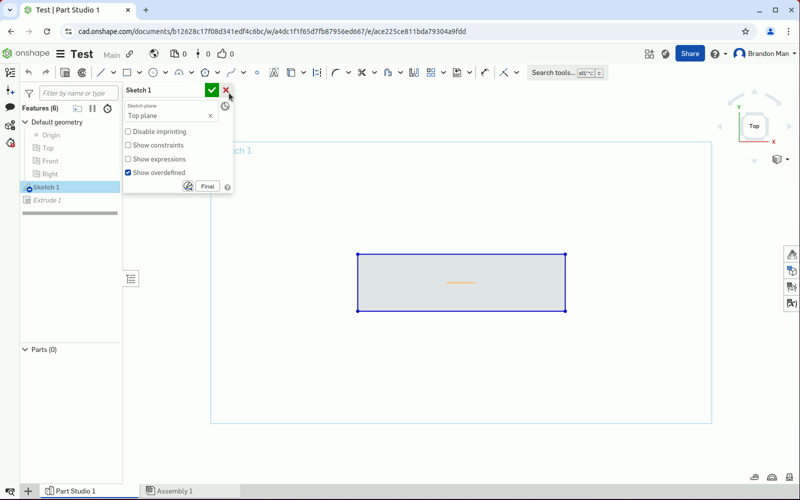
click(229, 92)
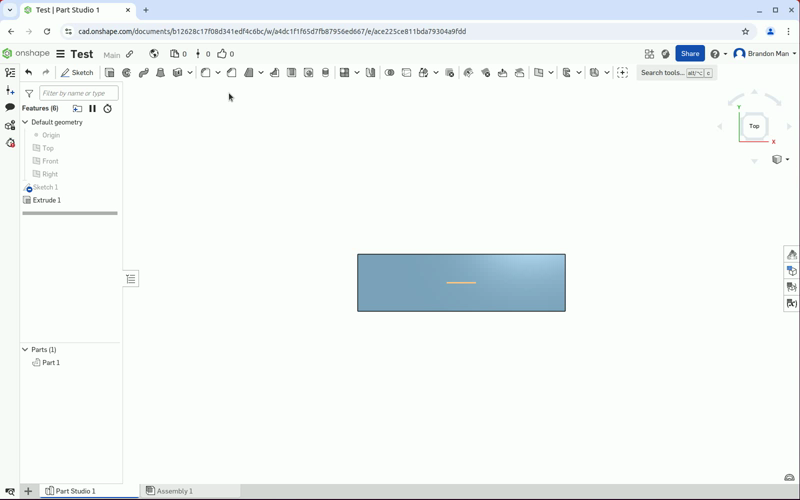
mouse_move(541, 75)
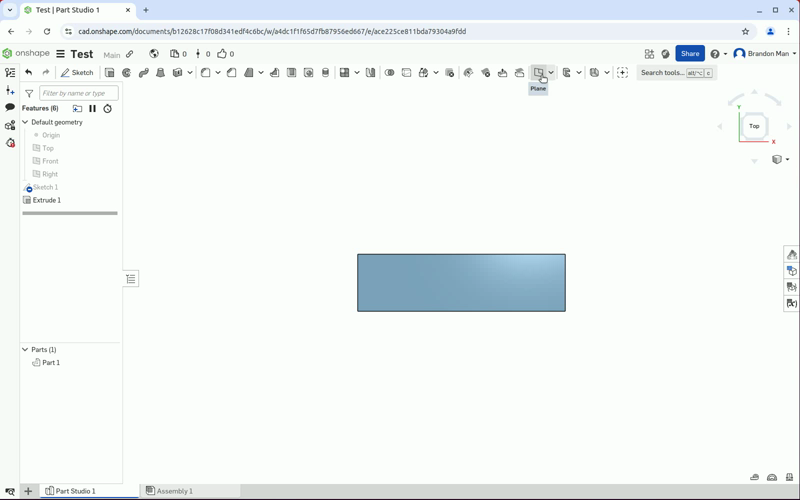
click(541, 75)
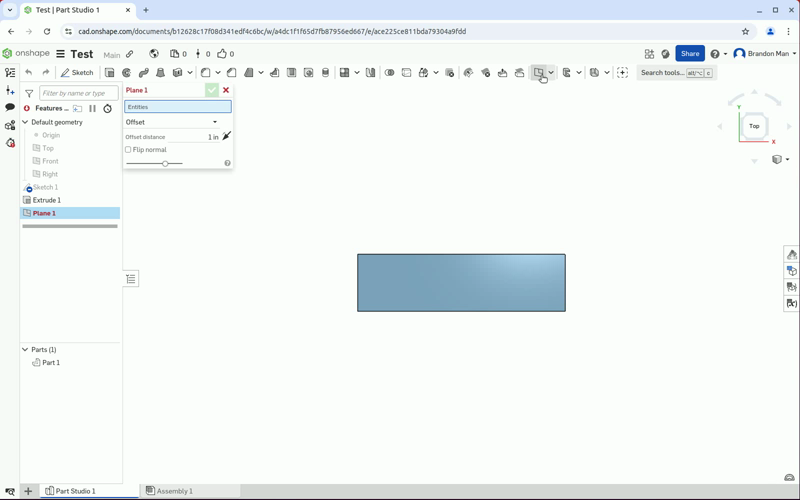
mouse_move(73, 150)
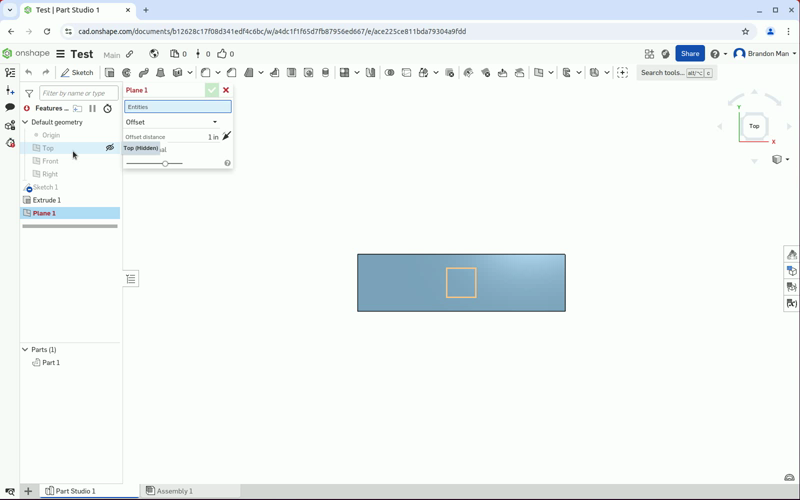
click(73, 150)
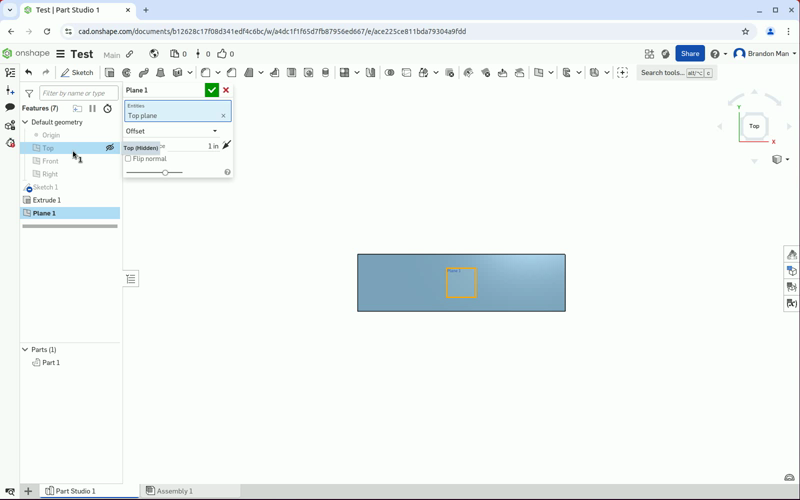
key(tab, 2)
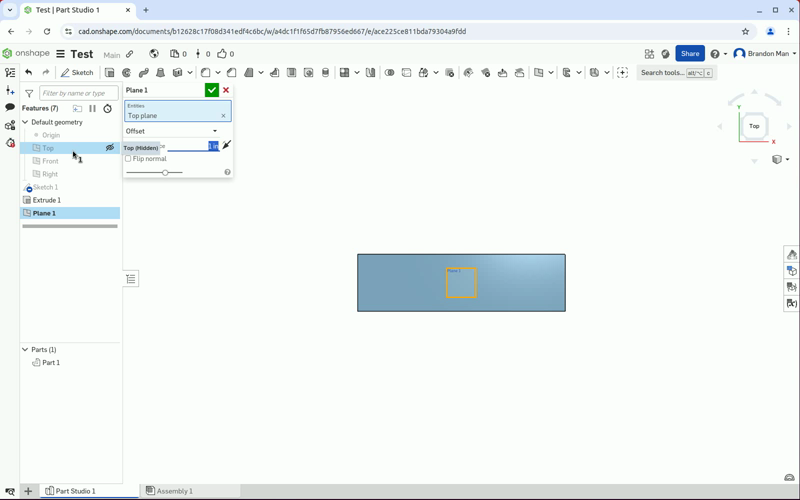
text(0.493)
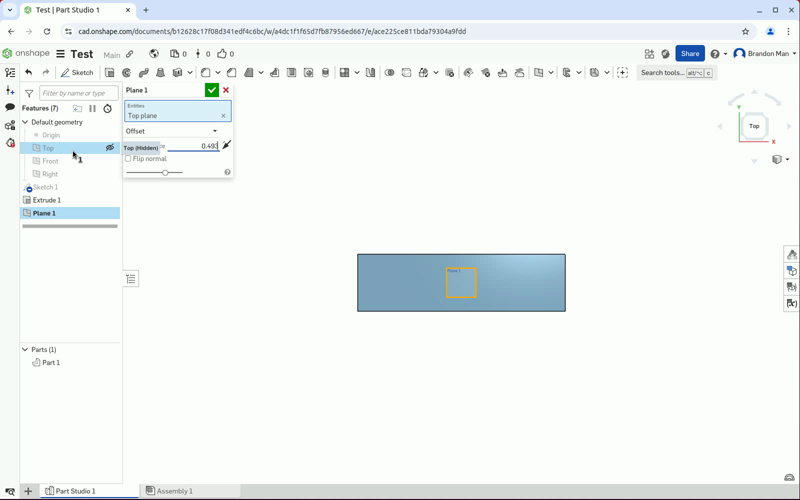
key(enter, 2)
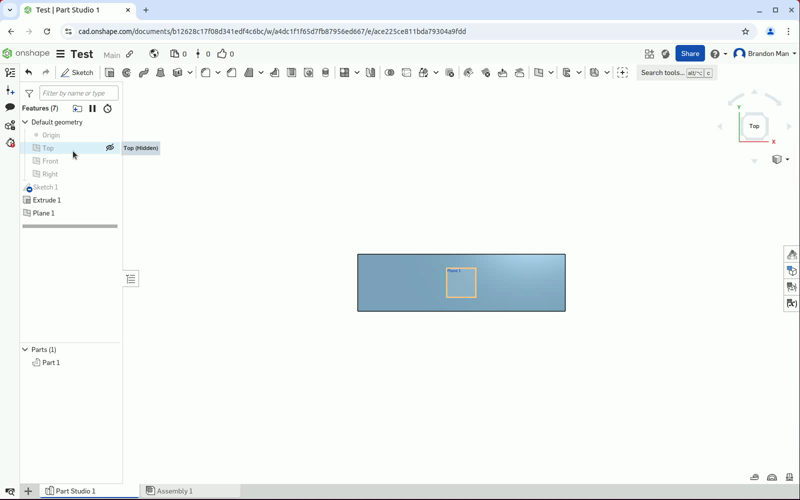
key(shift+s)
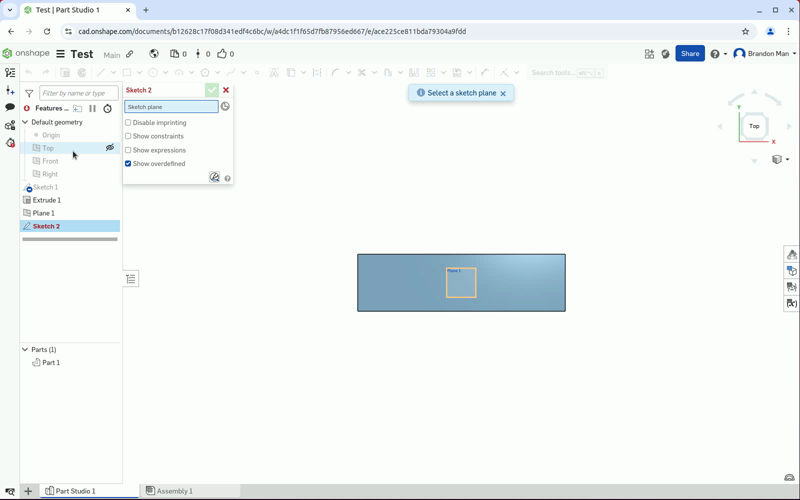
mouse_move(73, 215)
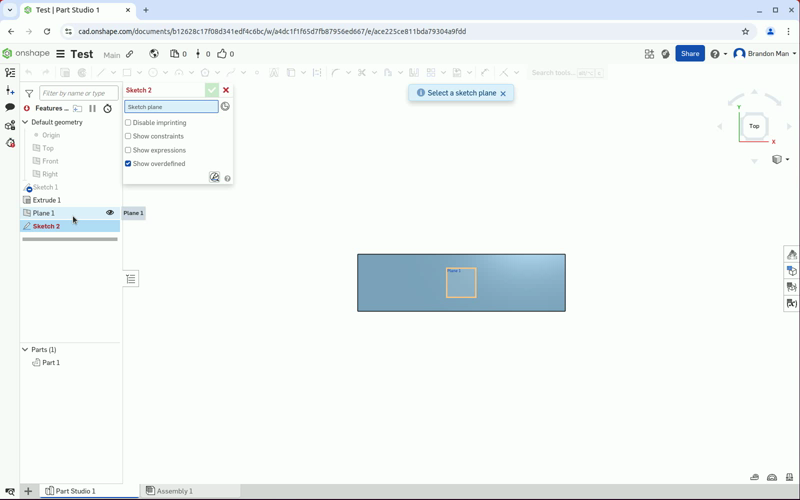
click(73, 215)
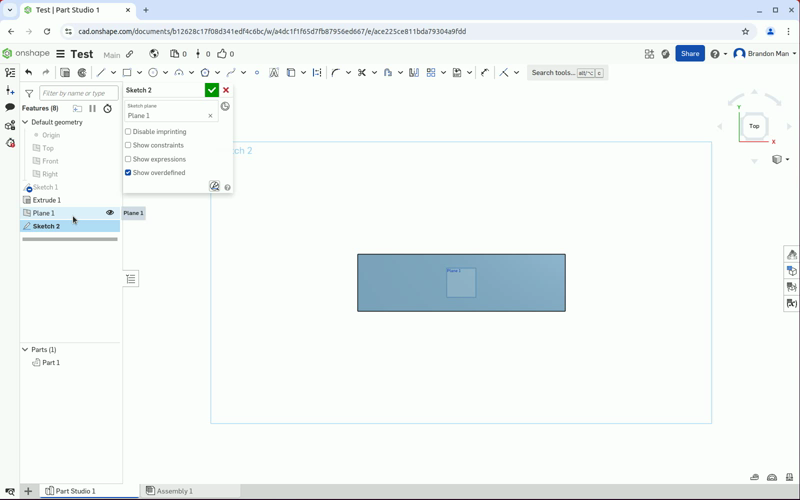
mouse_move(73, 352)
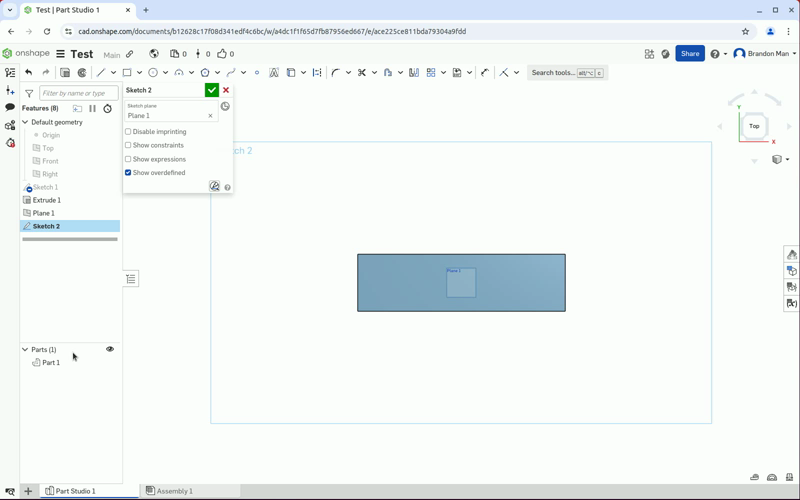
key(y)
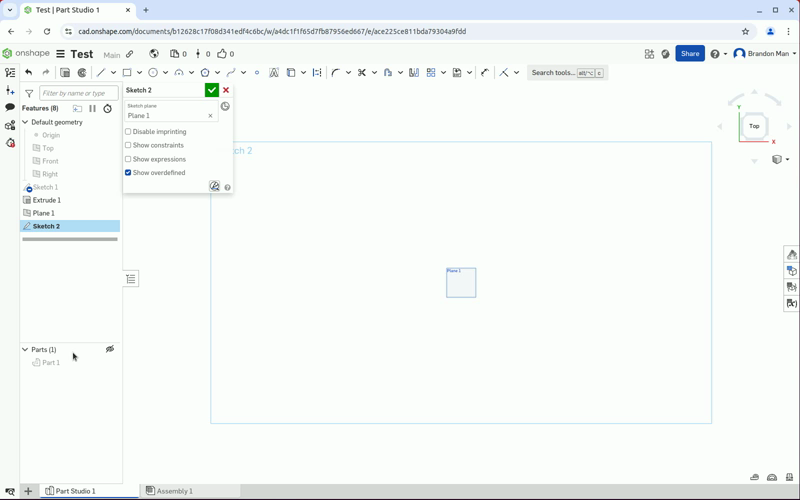
key(l)
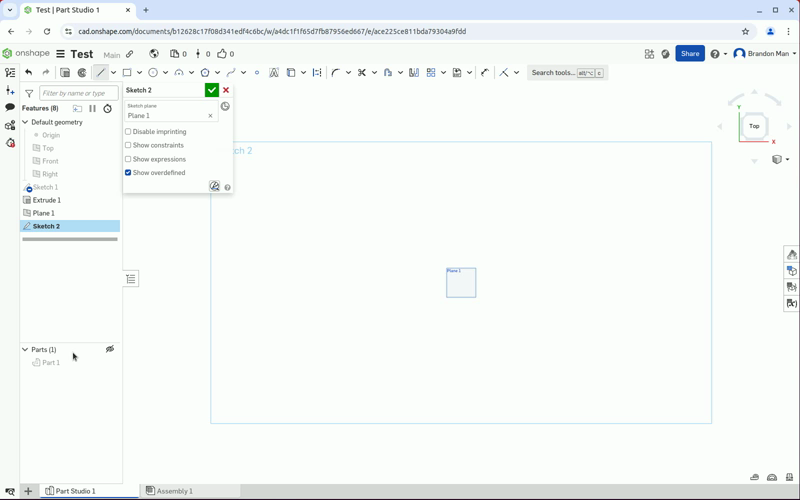
key_down(shift)
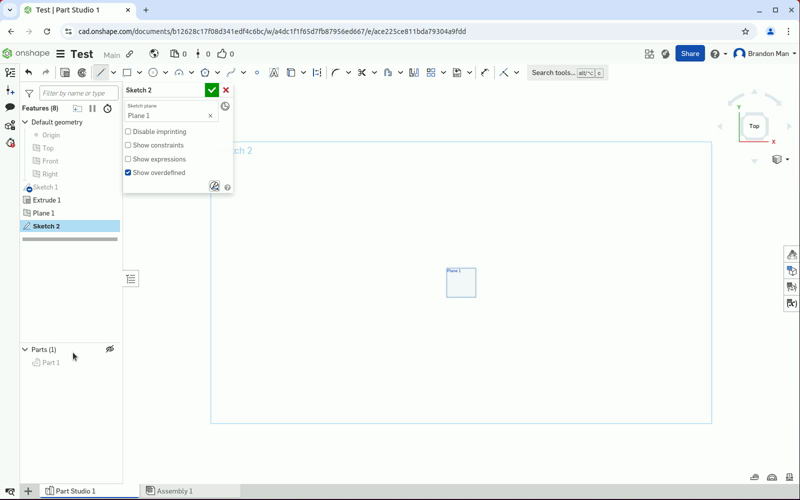
mouse_move(357, 311)
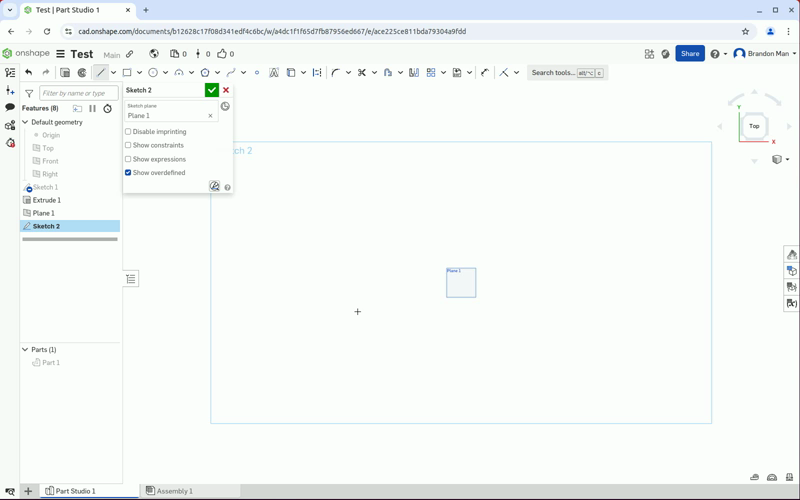
click(357, 311)
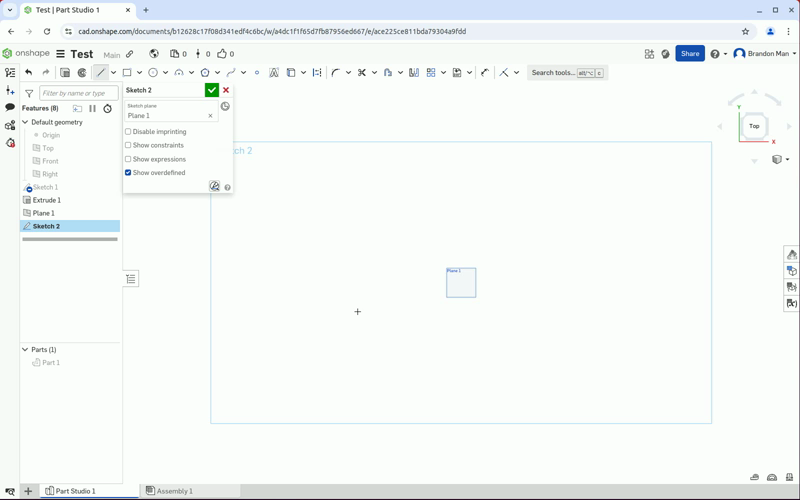
key_up(shift)
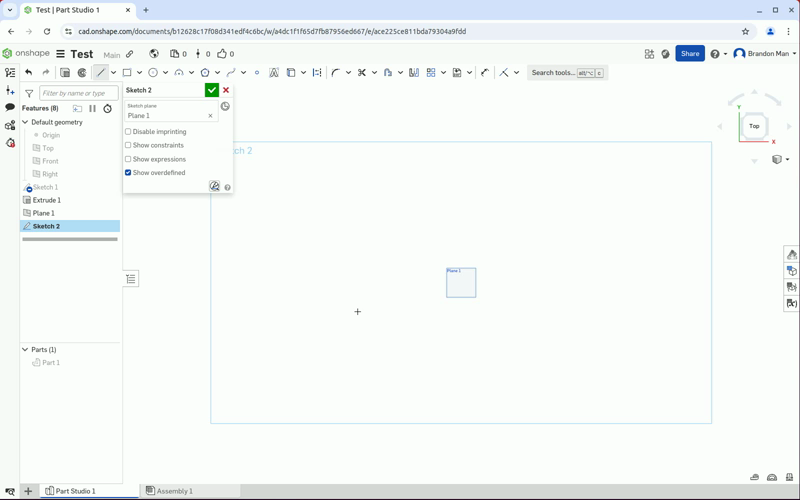
key_down(shift)
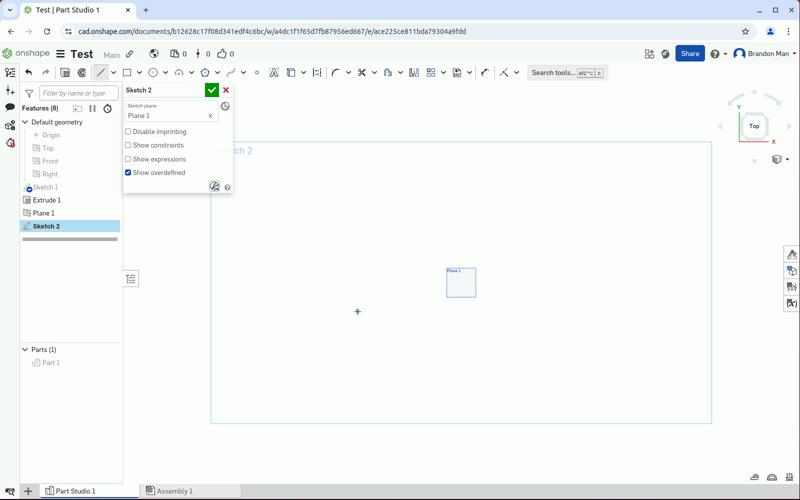
mouse_move(387, 311)
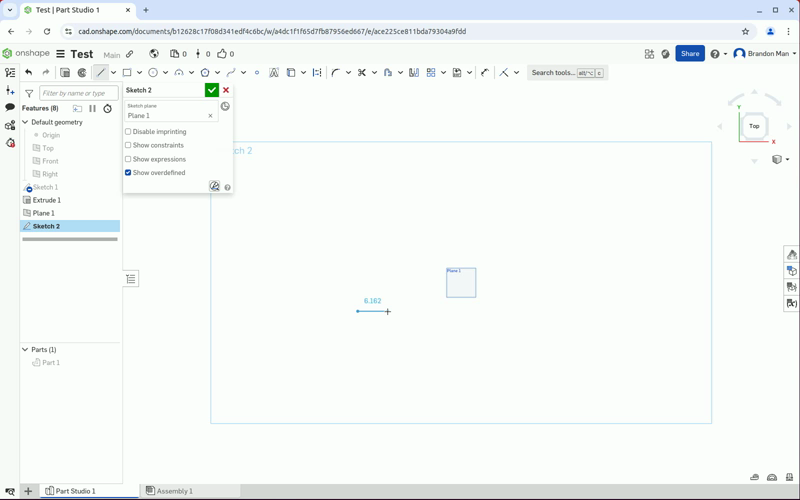
mouse_move(359, 311)
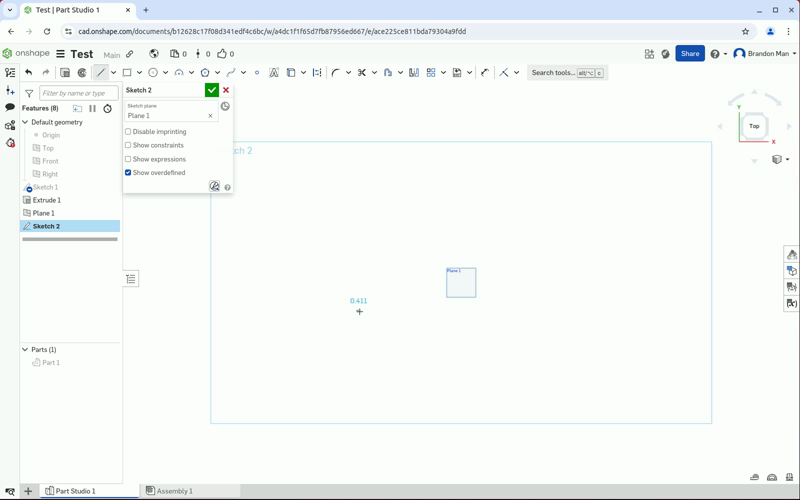
scroll(6)
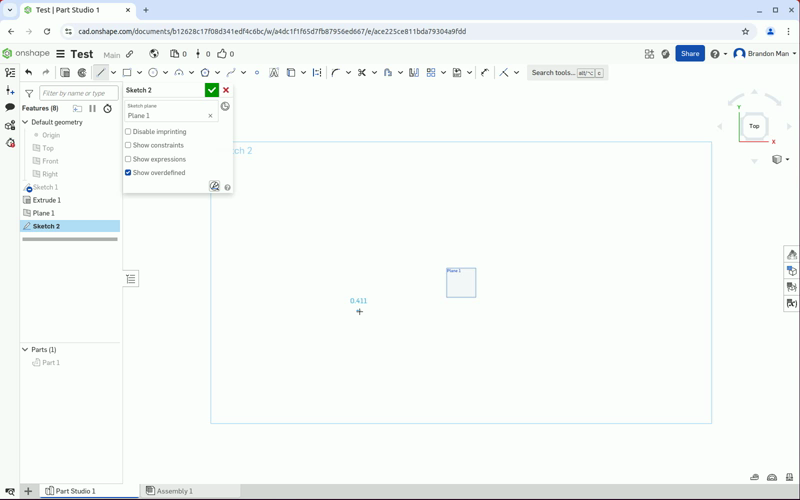
scroll(6)
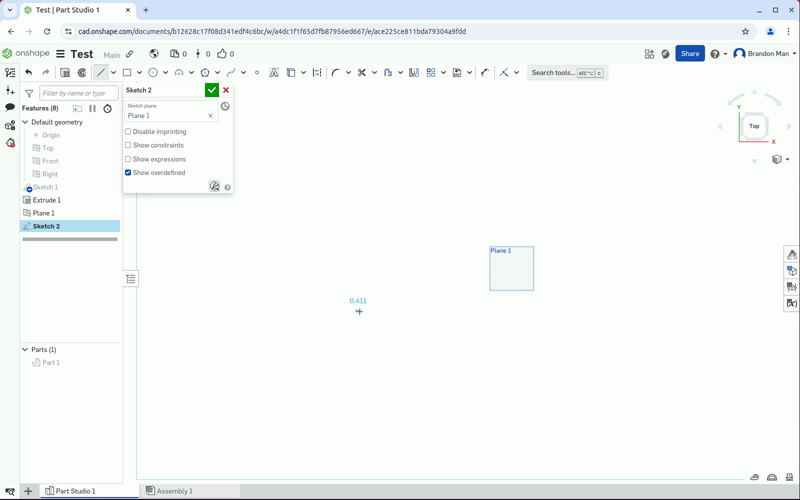
scroll(6)
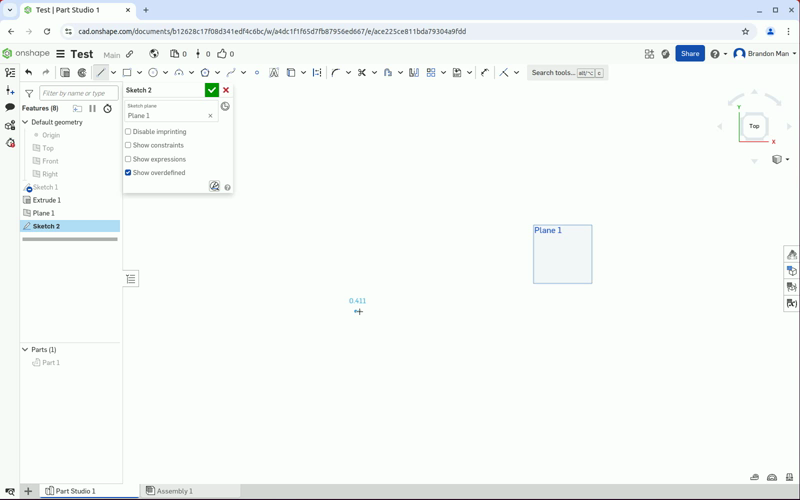
scroll(6)
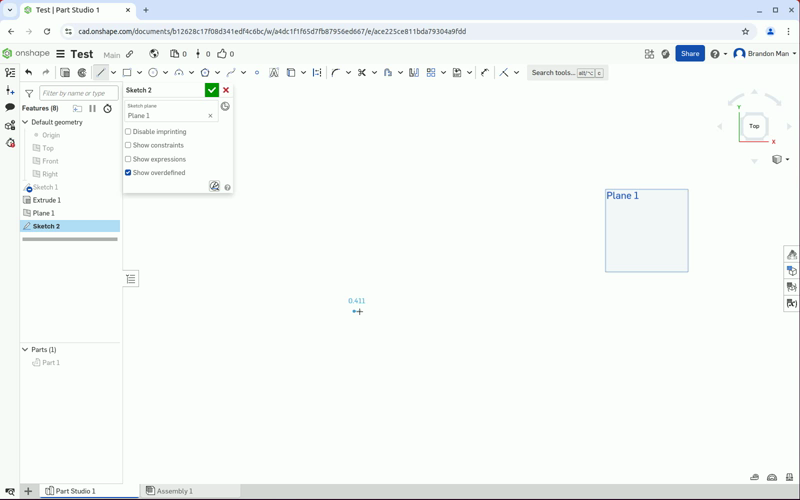
scroll(6)
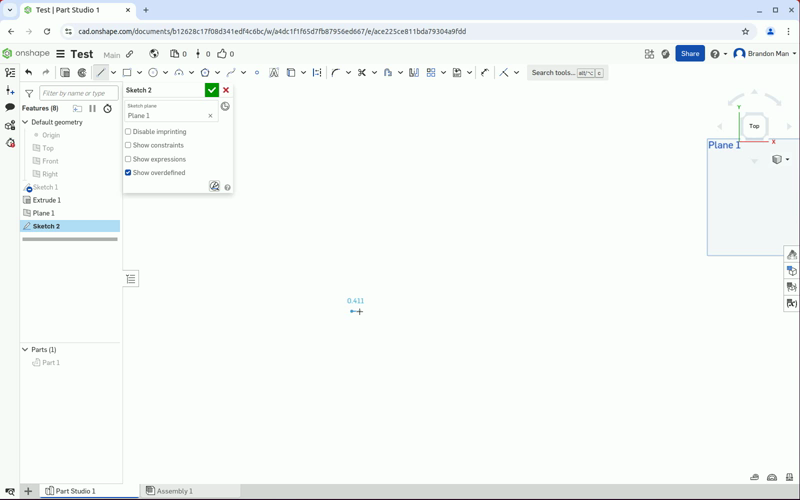
scroll(6)
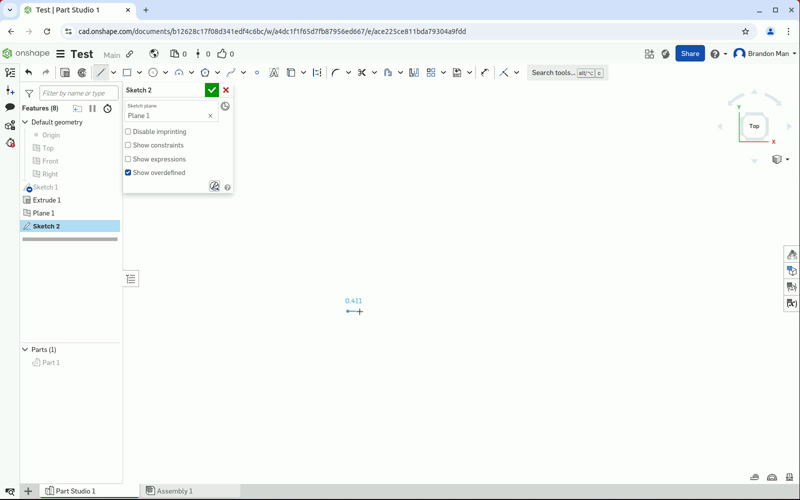
scroll(6)
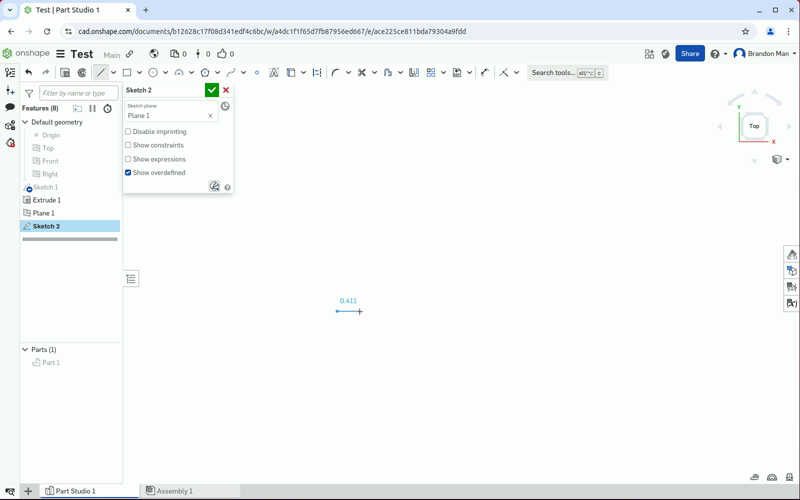
click(359, 311)
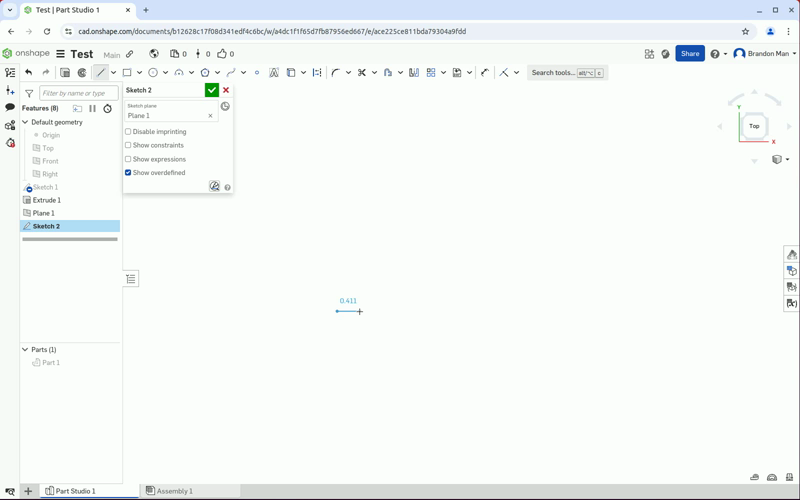
scroll(-6)
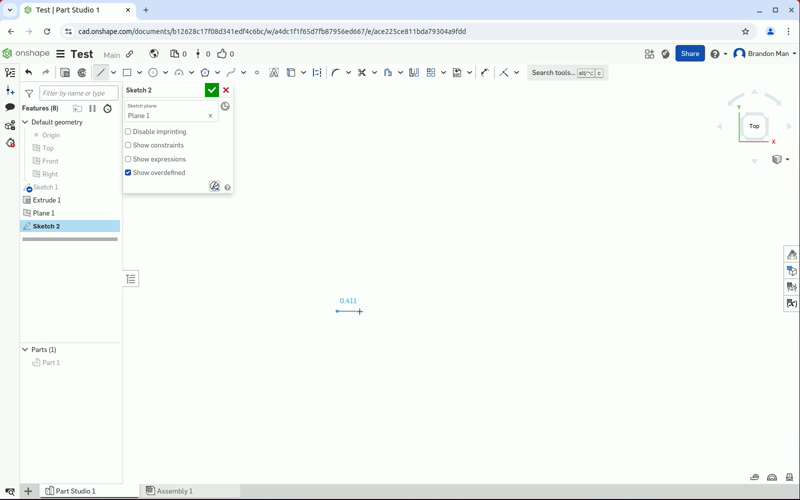
scroll(-6)
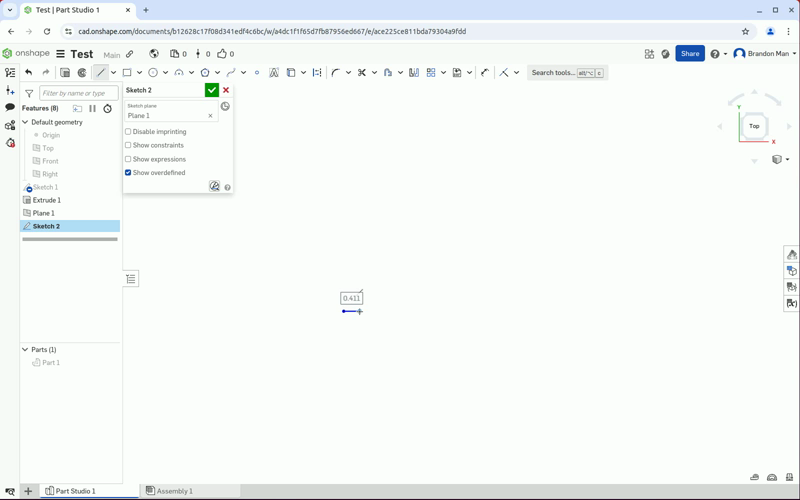
scroll(-6)
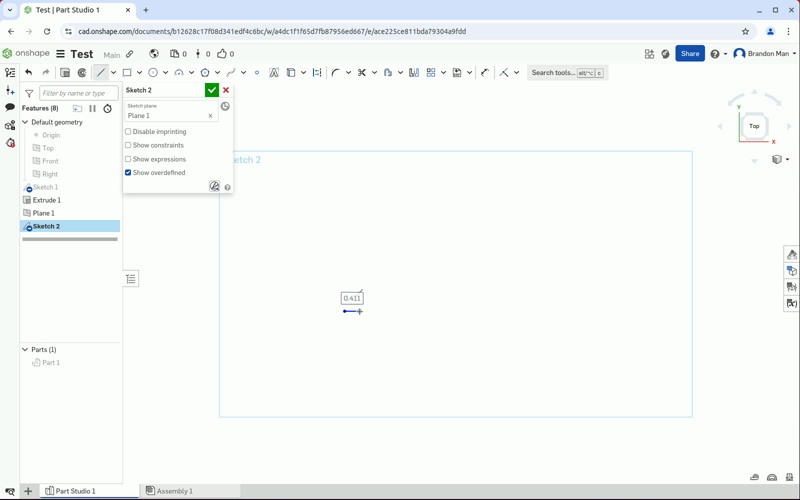
scroll(-6)
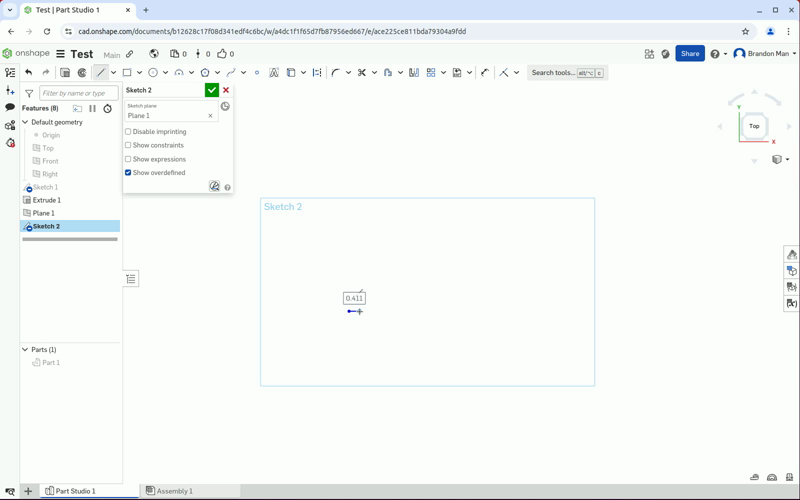
scroll(-6)
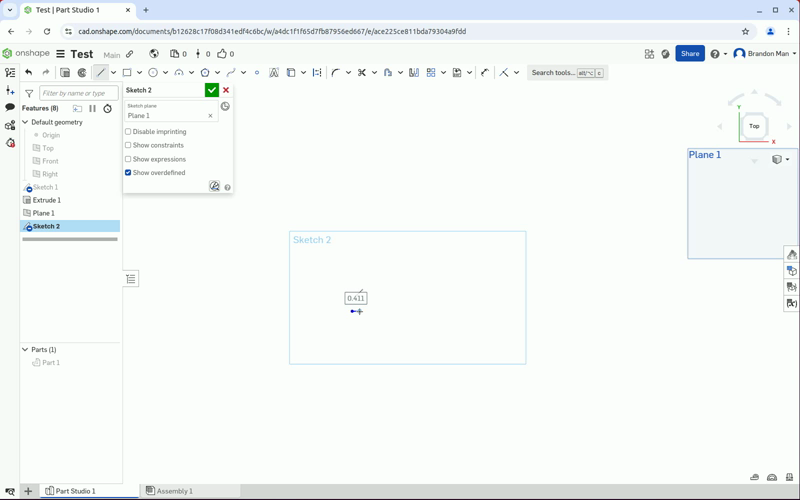
scroll(-6)
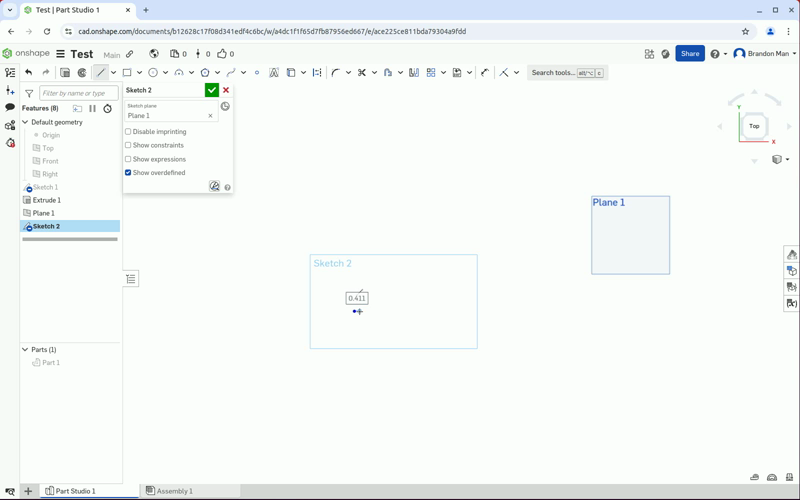
scroll(-6)
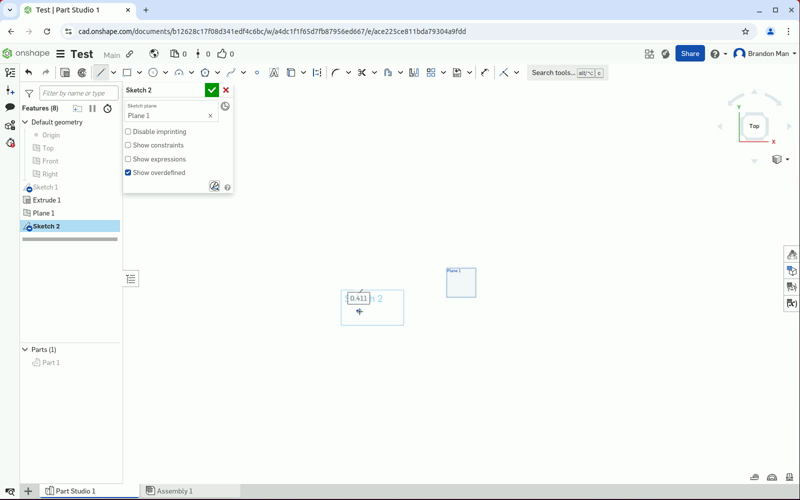
key_up(shift)
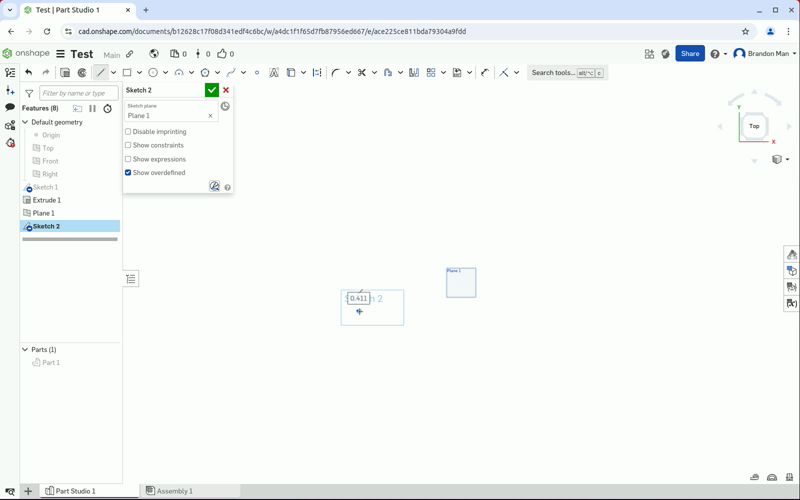
key_down(shift)
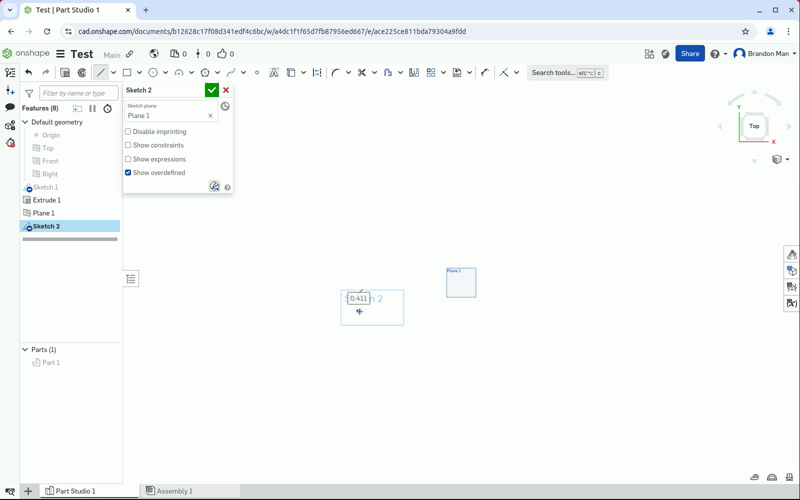
mouse_move(389, 311)
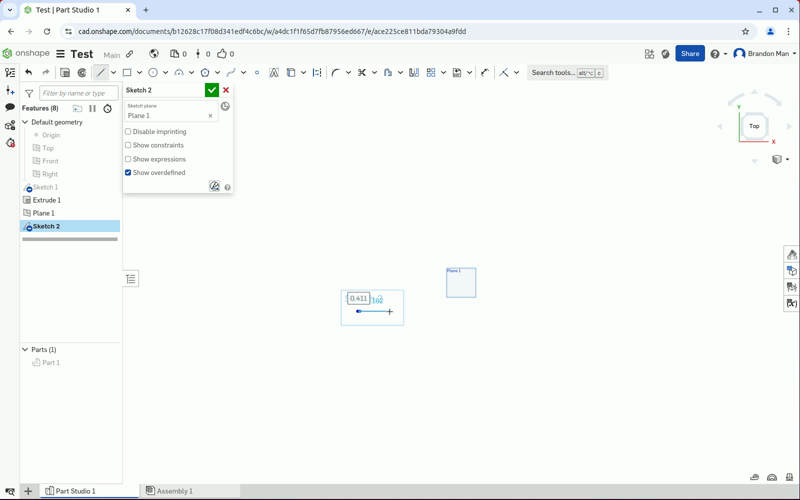
mouse_move(359, 254)
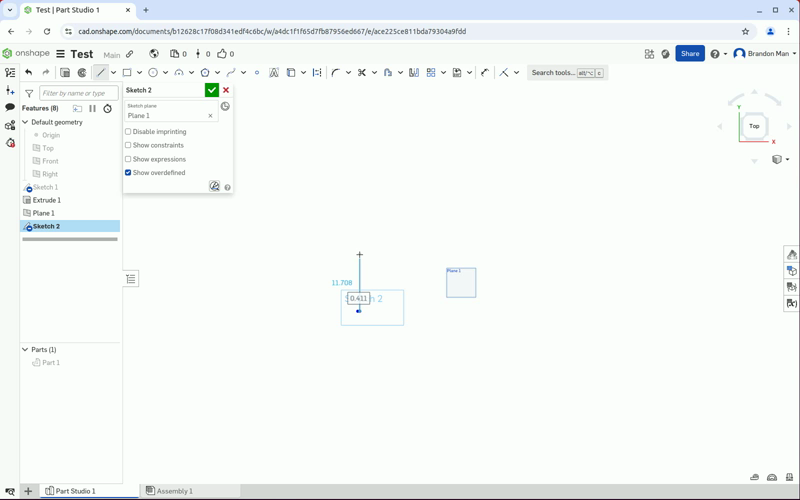
click(359, 254)
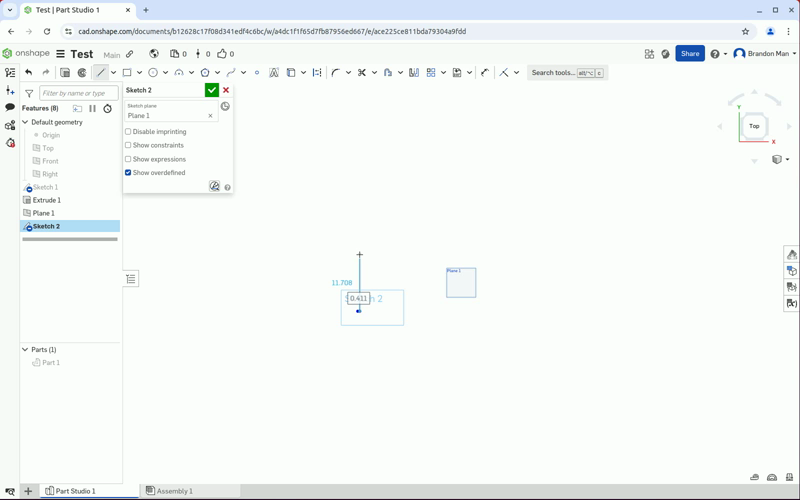
key_up(shift)
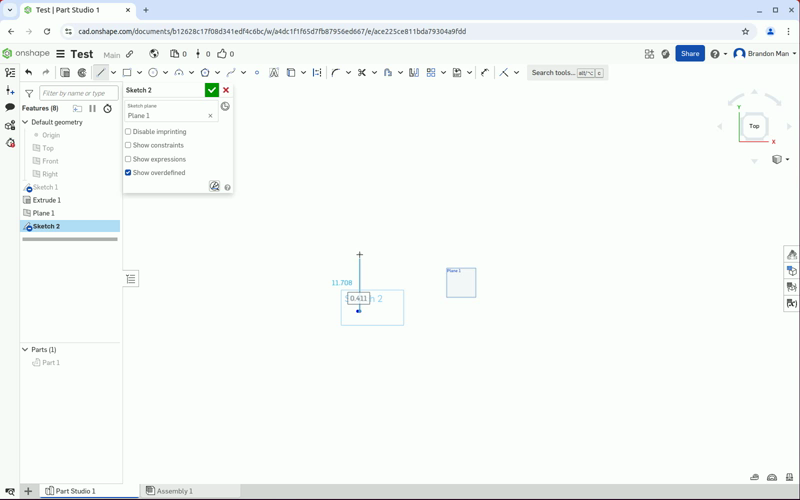
key_down(shift)
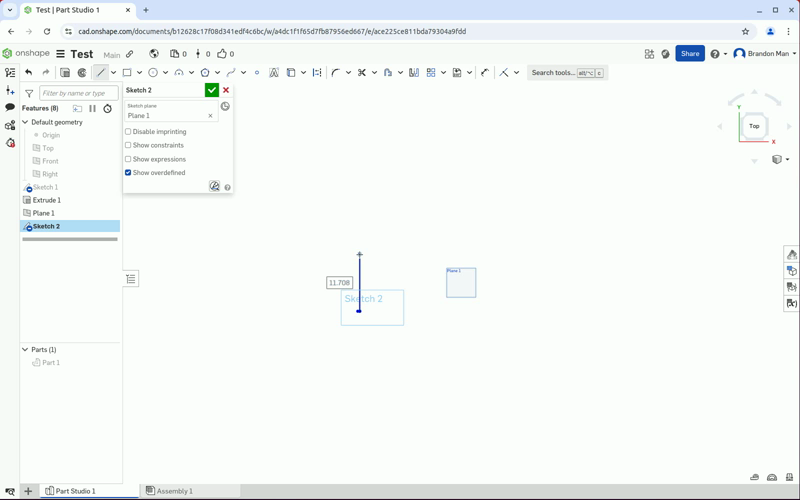
mouse_move(389, 254)
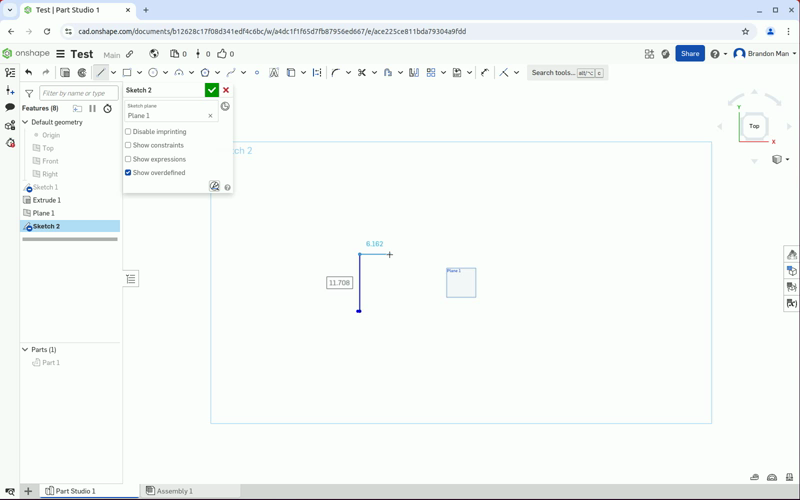
mouse_move(357, 254)
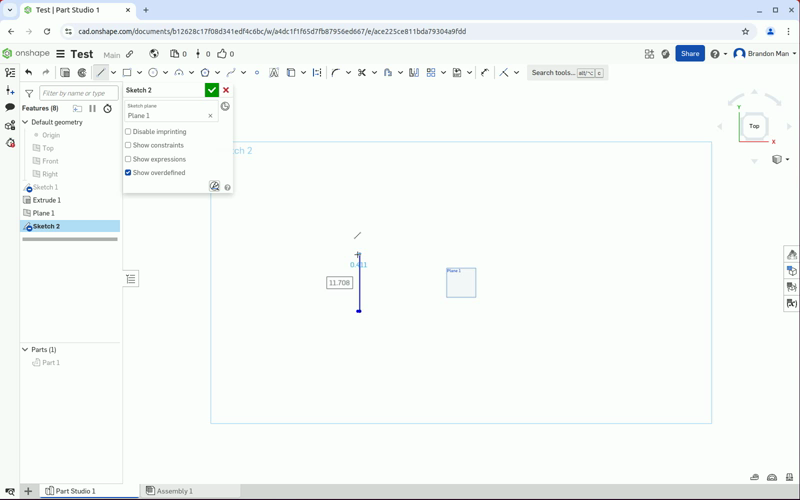
scroll(6)
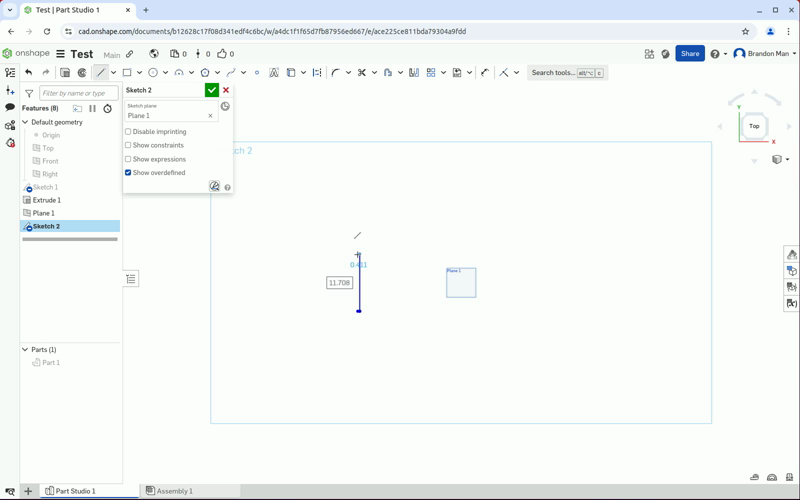
scroll(6)
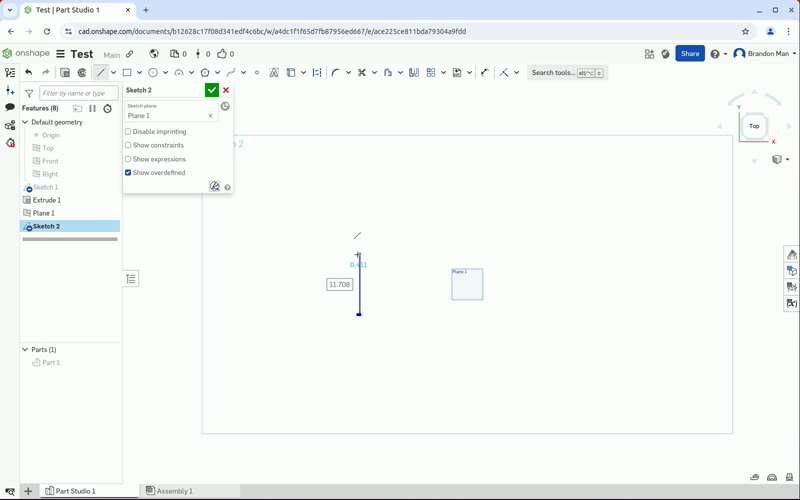
scroll(6)
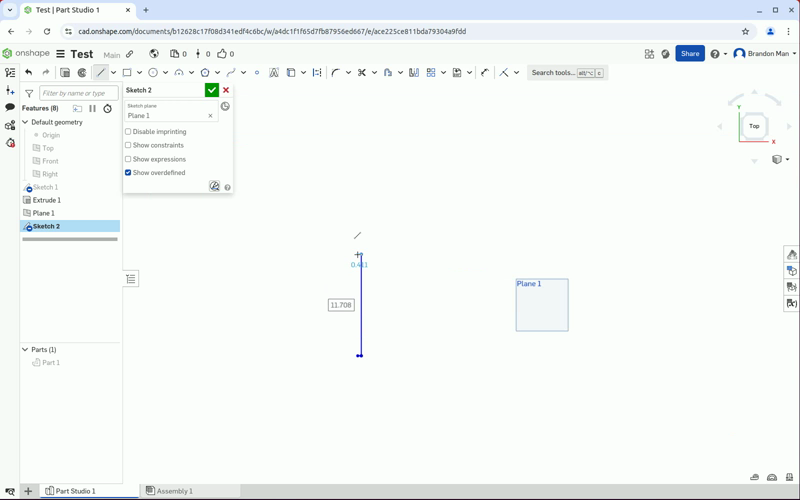
scroll(6)
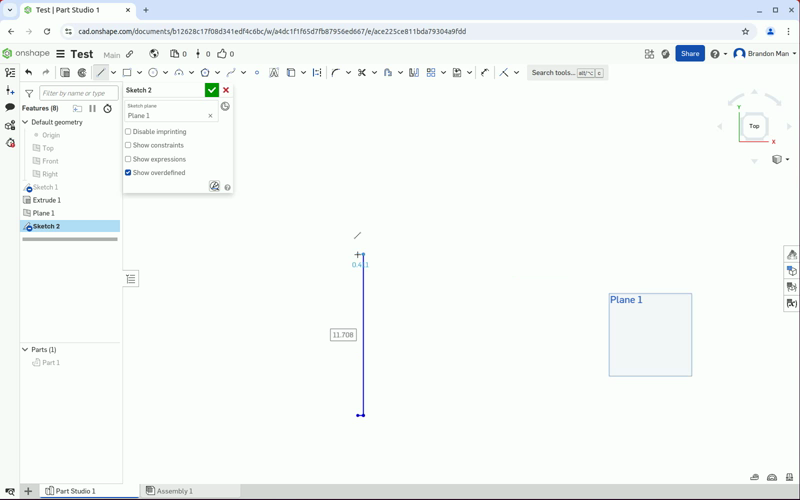
scroll(6)
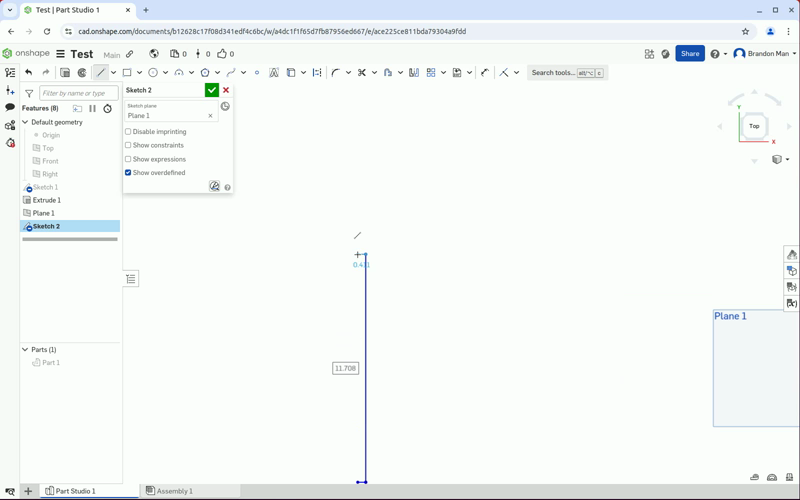
scroll(6)
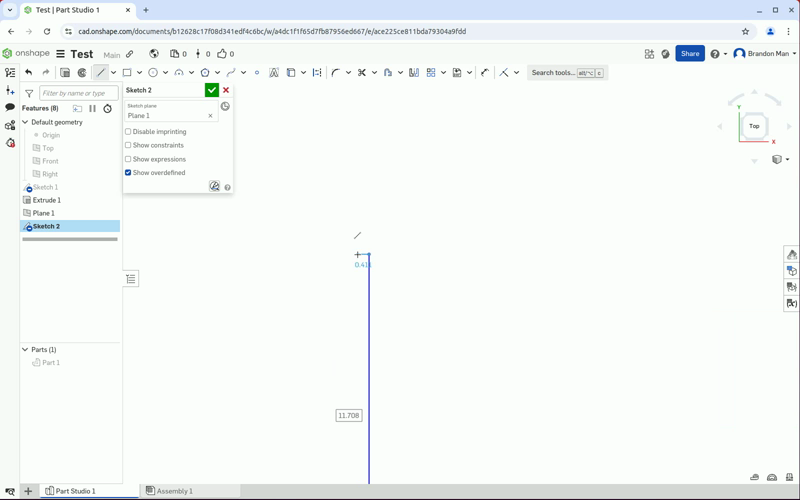
scroll(6)
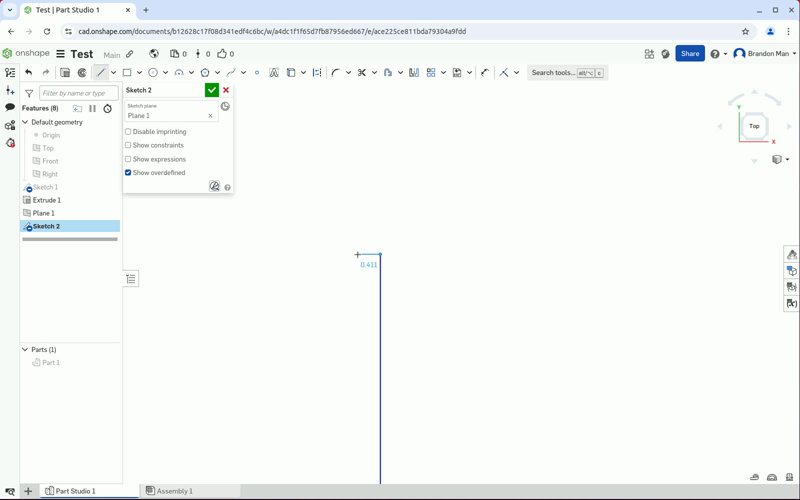
click(357, 254)
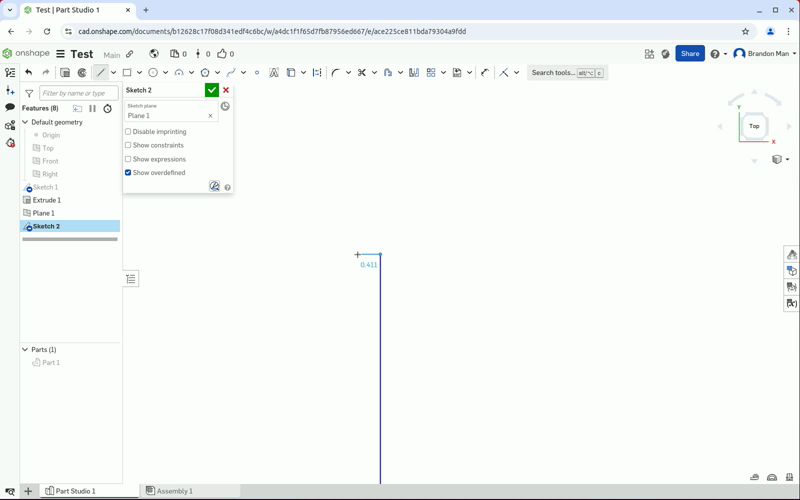
scroll(-6)
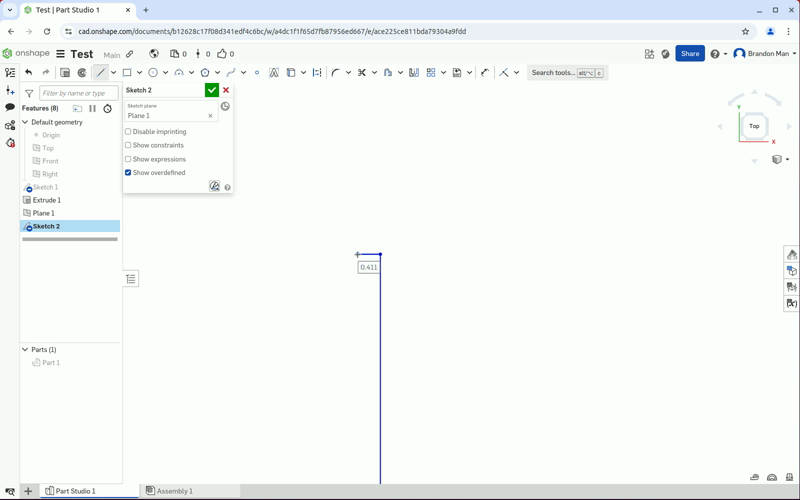
scroll(-6)
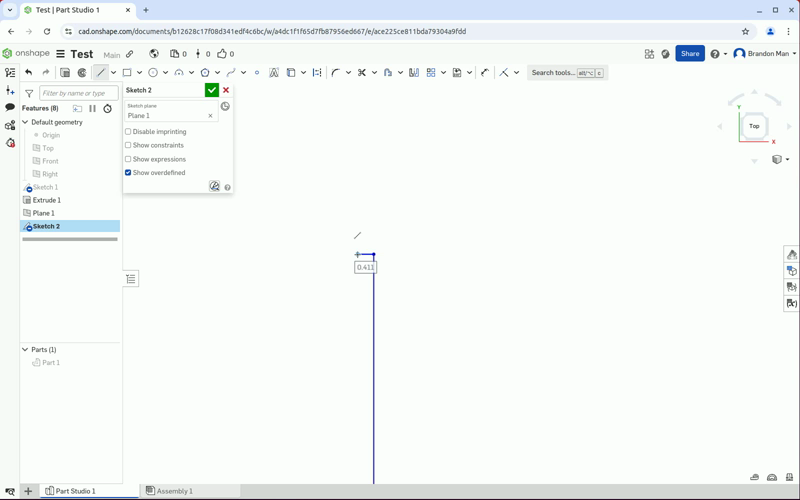
scroll(-6)
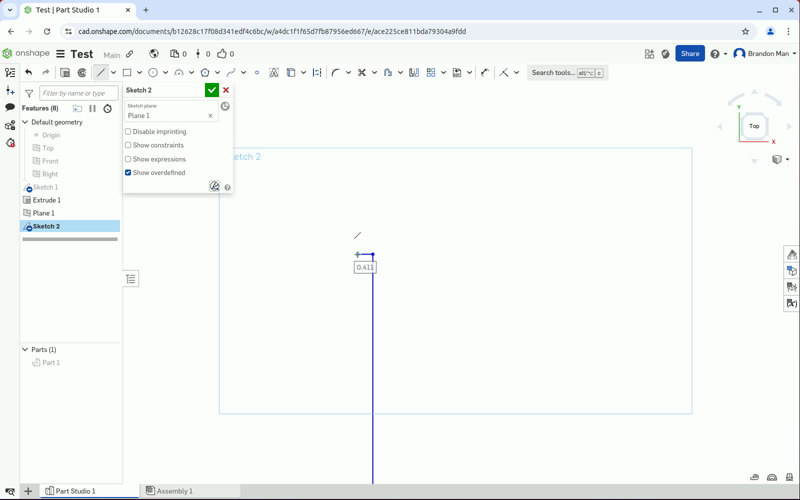
scroll(-6)
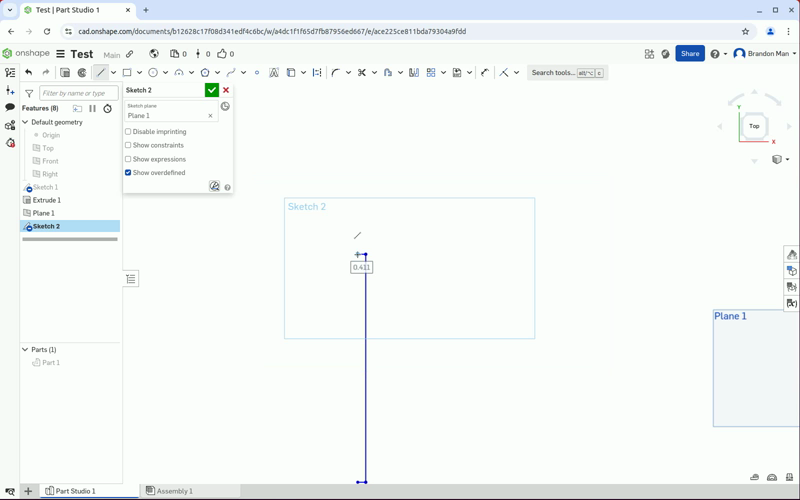
scroll(-6)
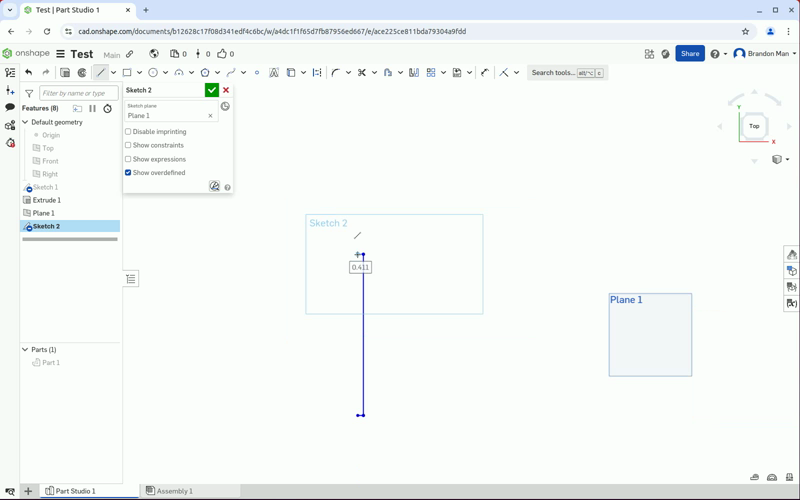
scroll(-6)
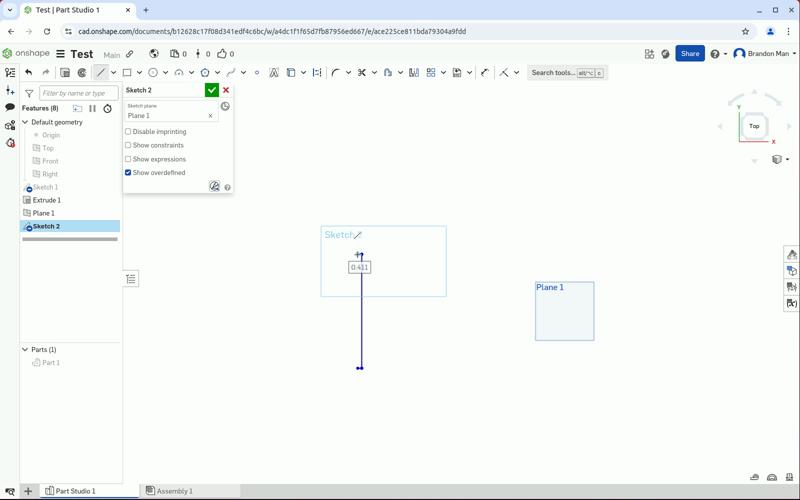
scroll(-6)
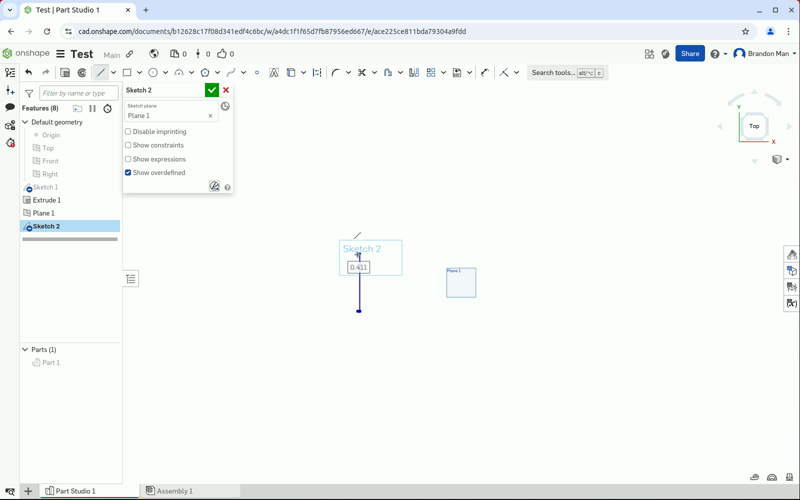
key_up(shift)
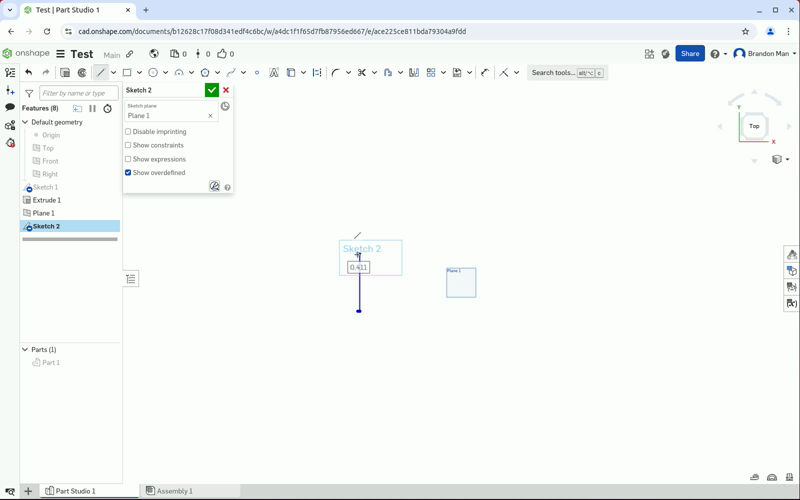
mouse_move(387, 254)
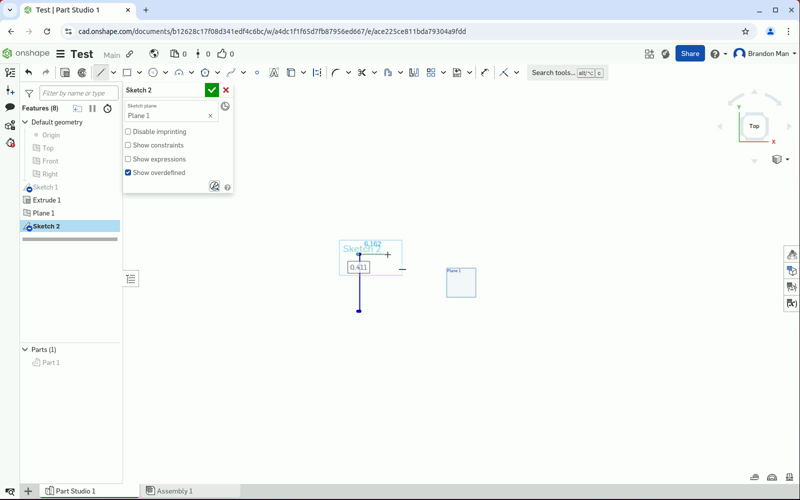
key_down(shift)
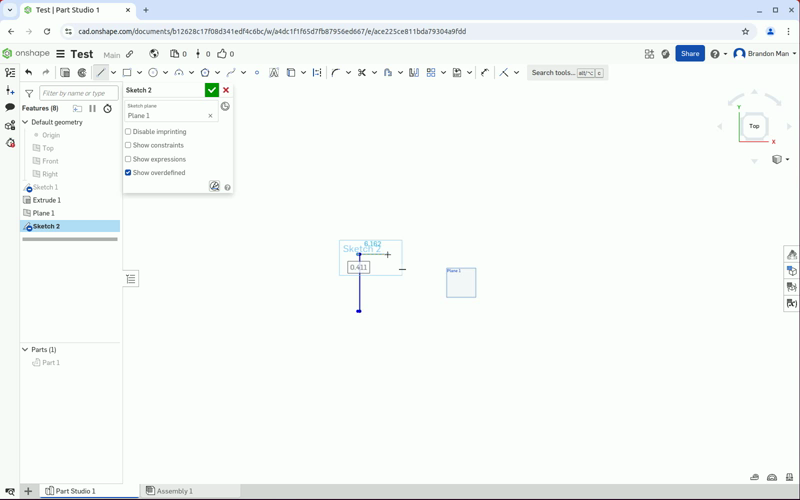
mouse_move(357, 311)
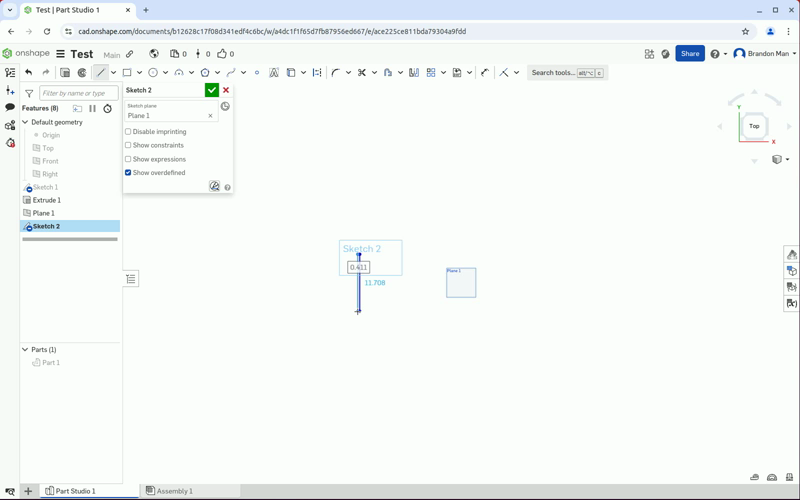
scroll(6)
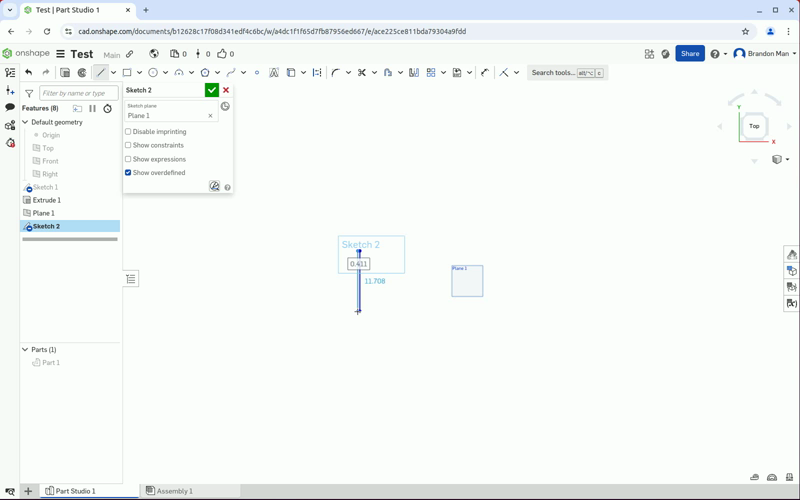
scroll(6)
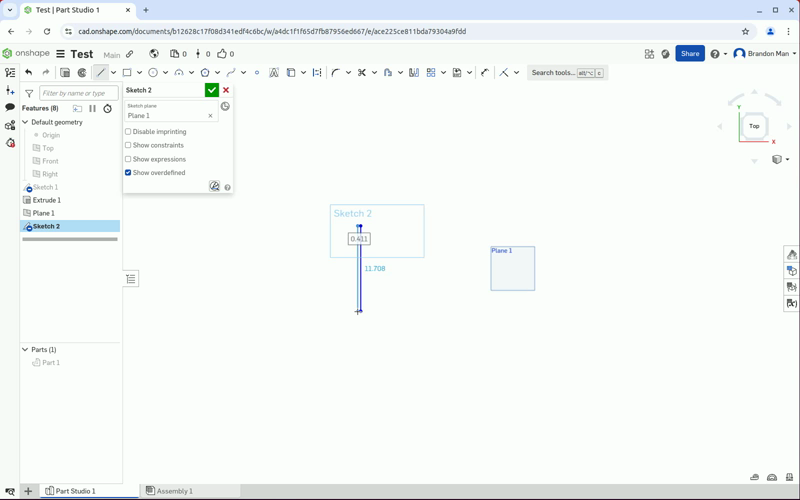
scroll(6)
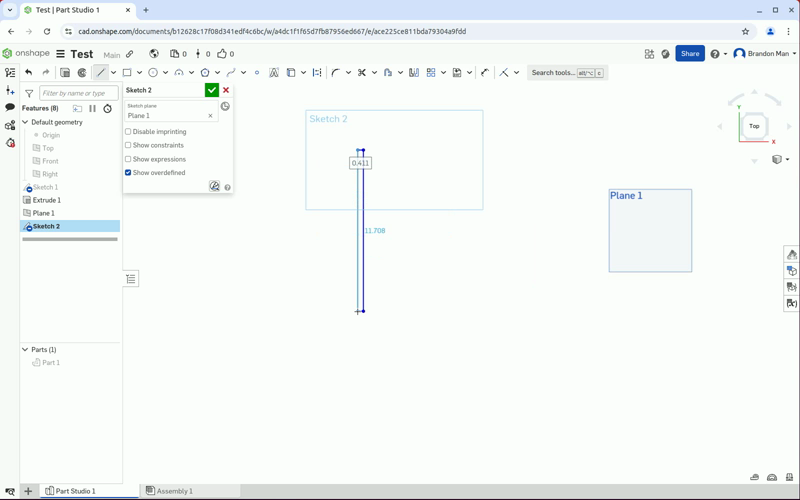
scroll(6)
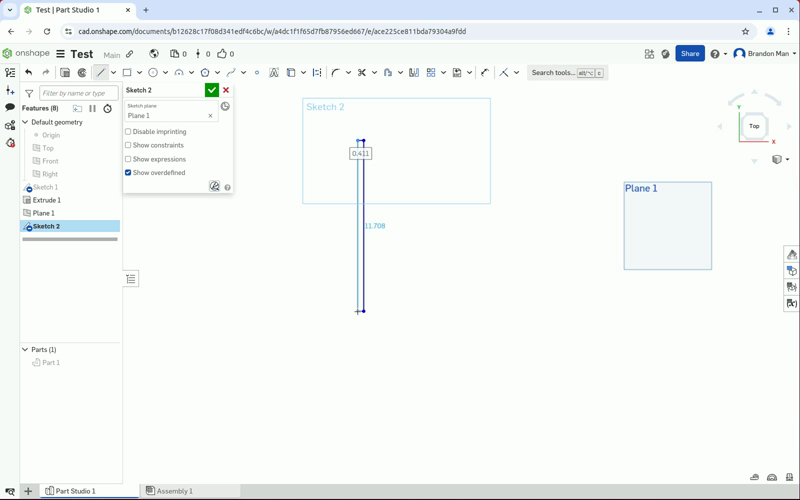
scroll(6)
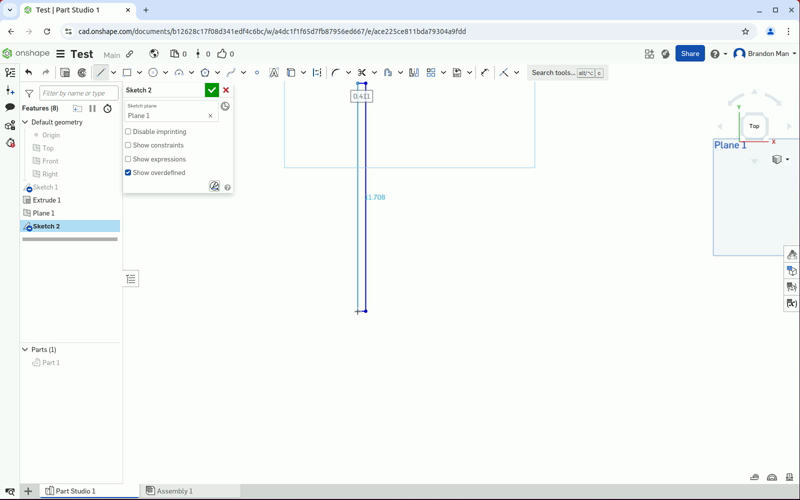
scroll(6)
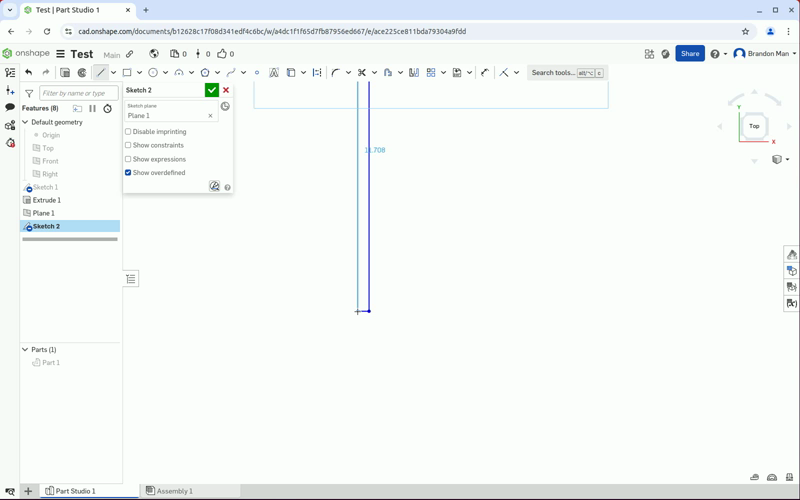
scroll(6)
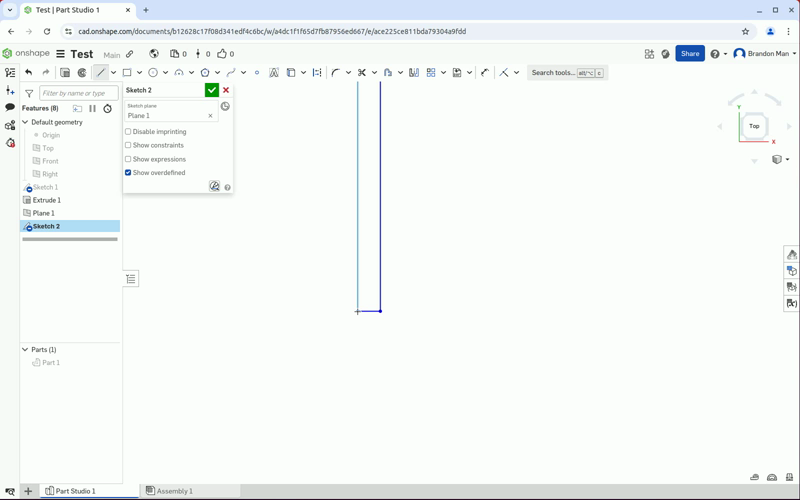
key_up(shift)
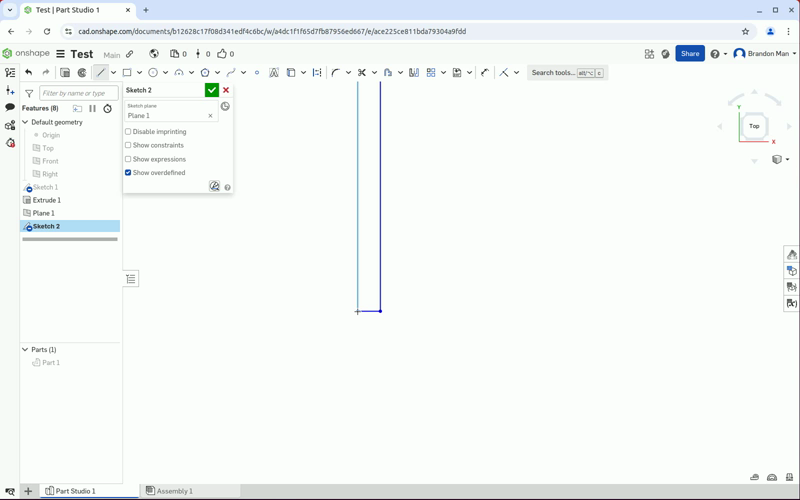
click(357, 311)
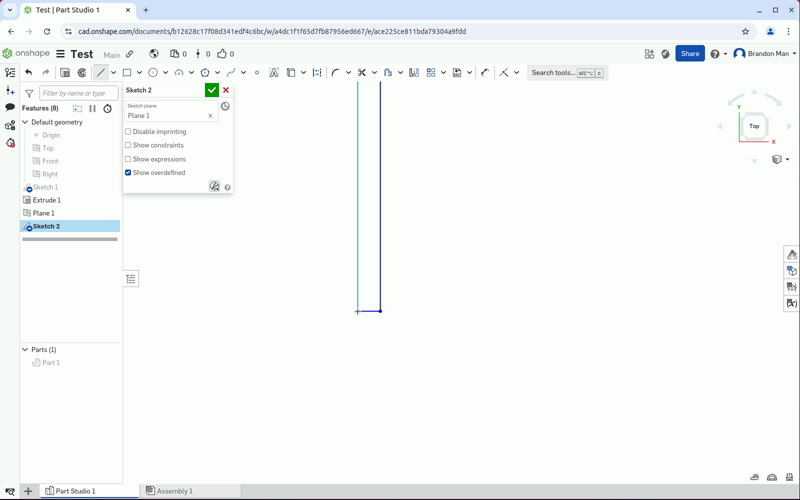
scroll(-6)
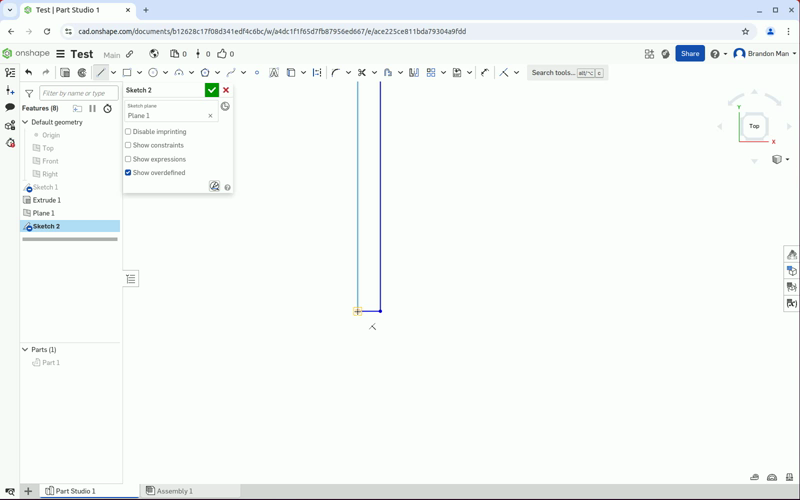
scroll(-6)
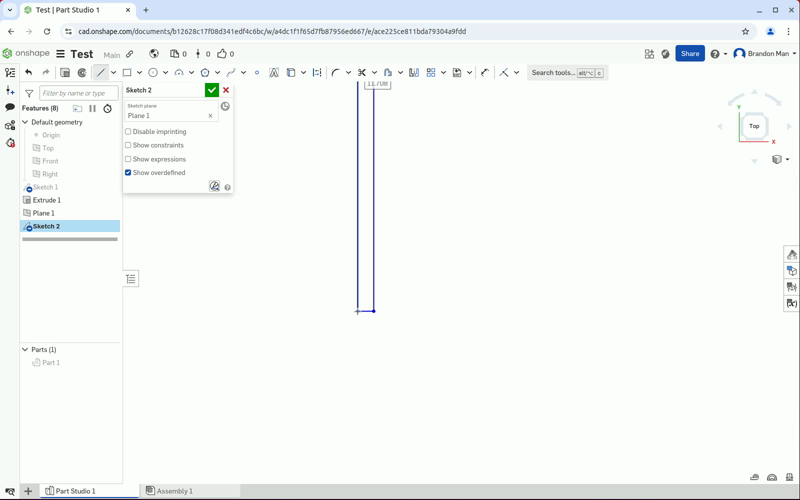
scroll(-6)
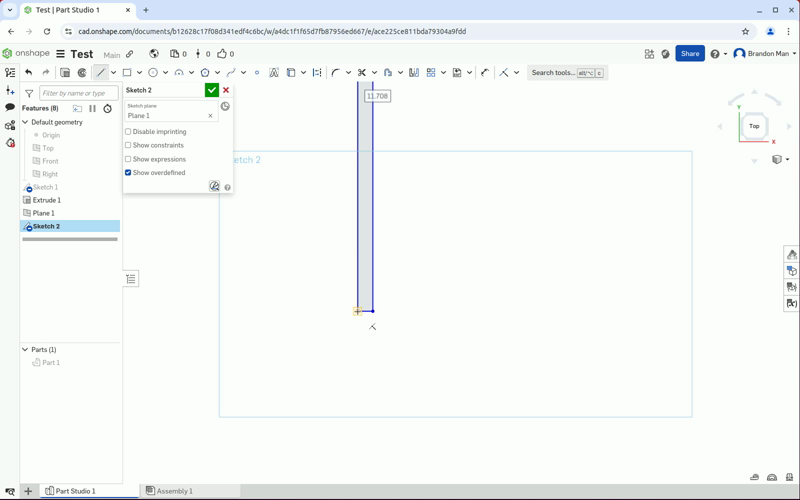
scroll(-6)
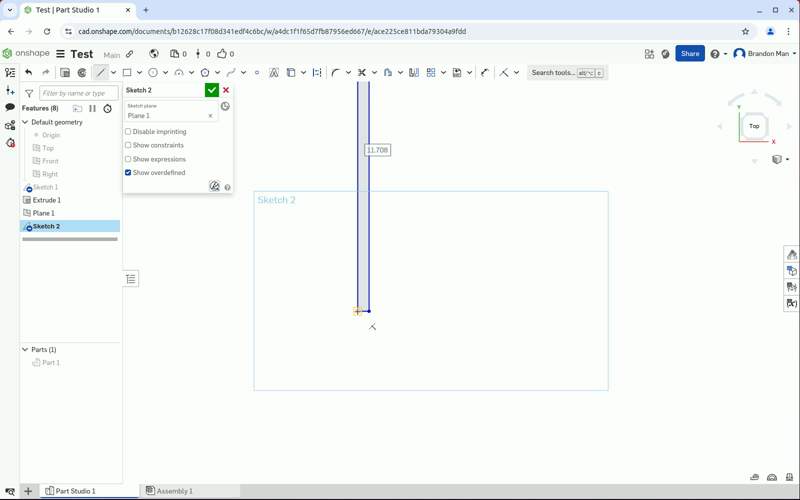
scroll(-6)
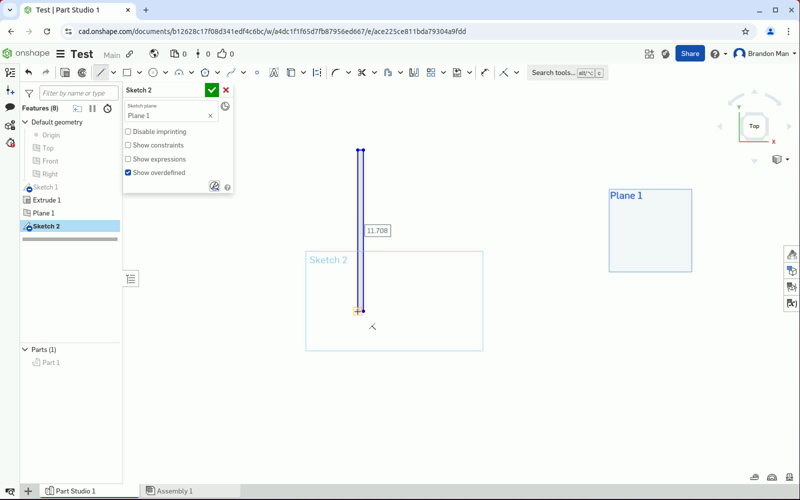
scroll(-6)
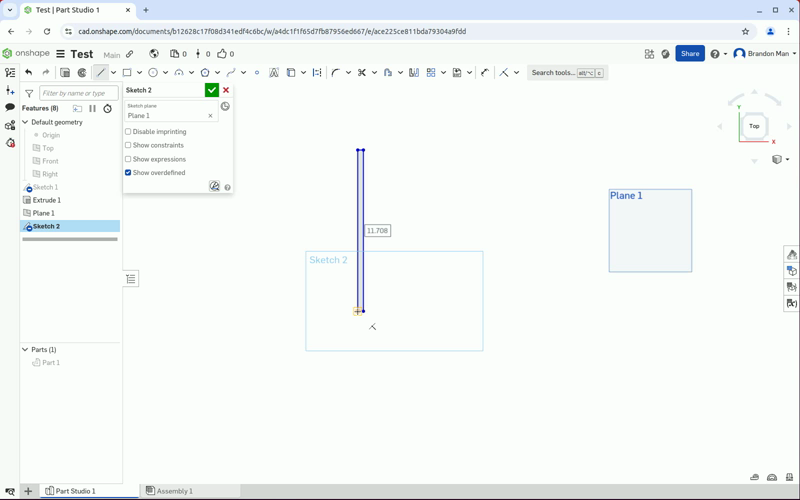
scroll(-6)
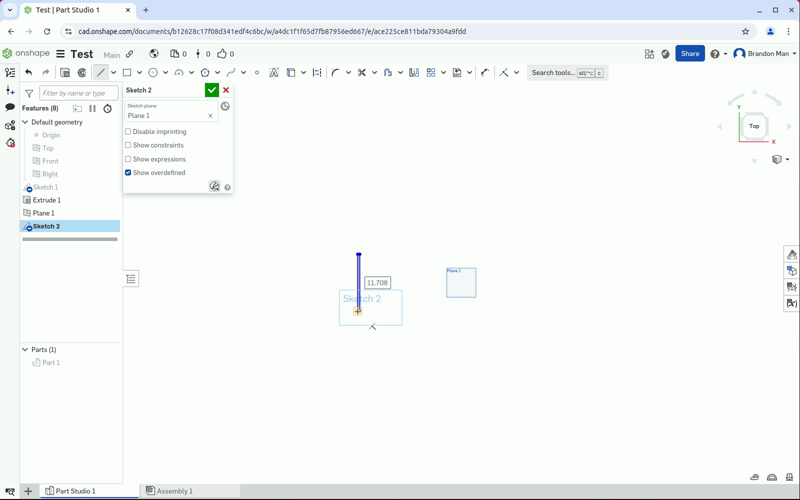
key(esc)
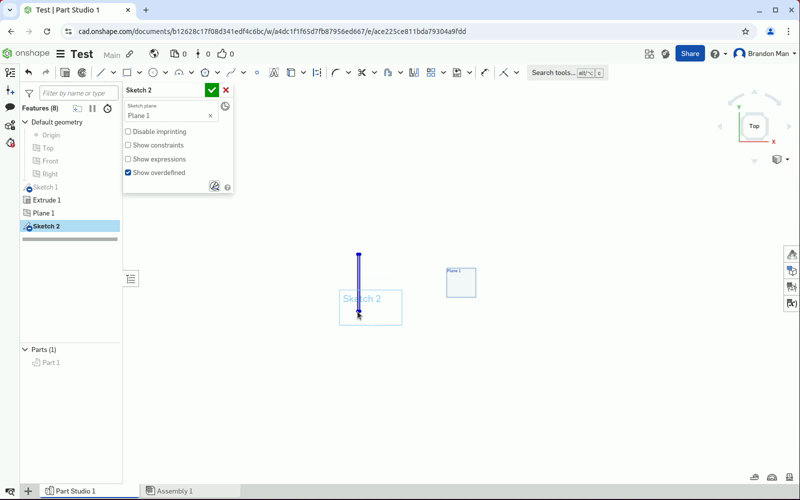
mouse_move(358, 270)
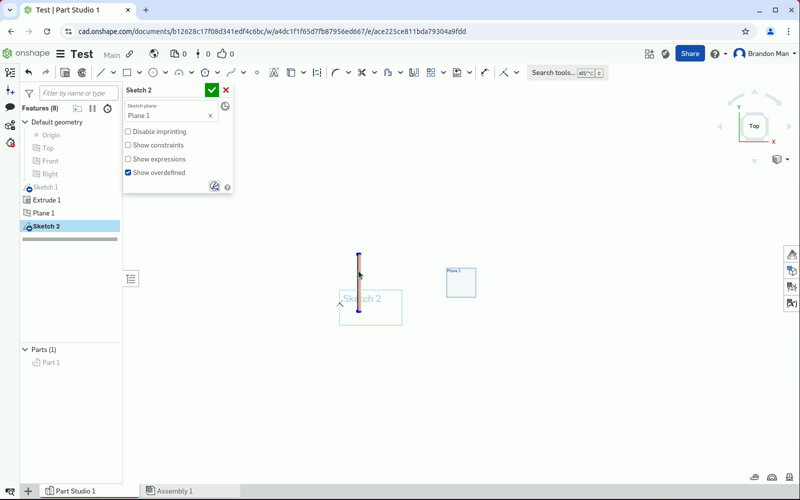
scroll(6)
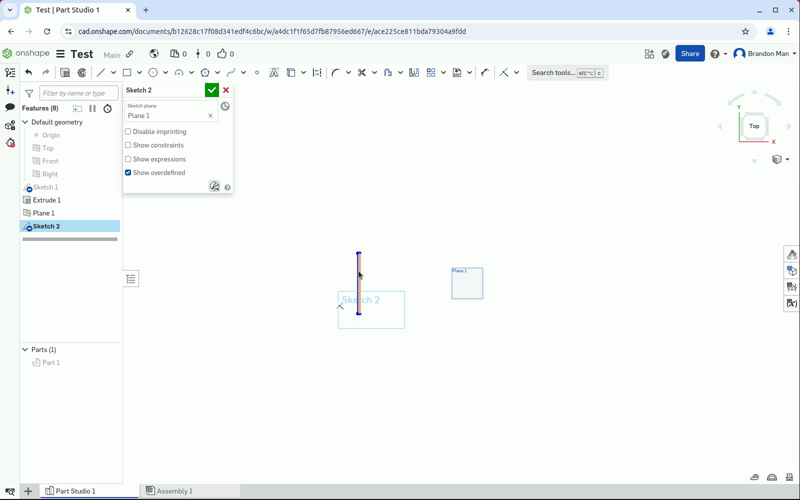
scroll(6)
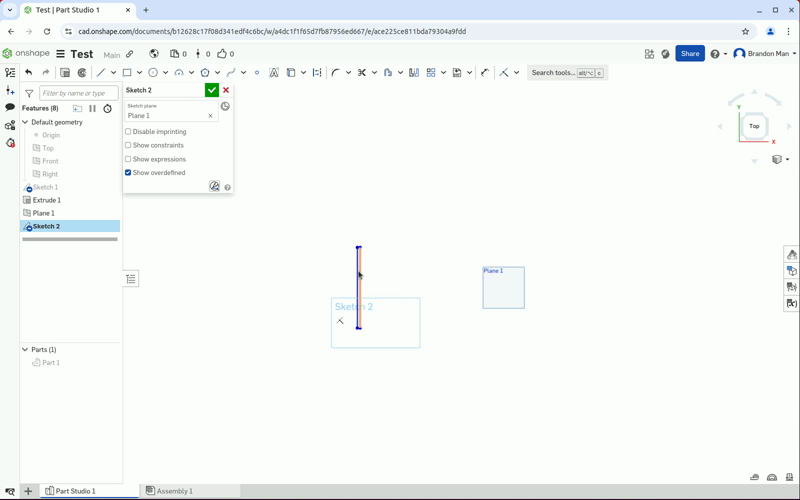
scroll(6)
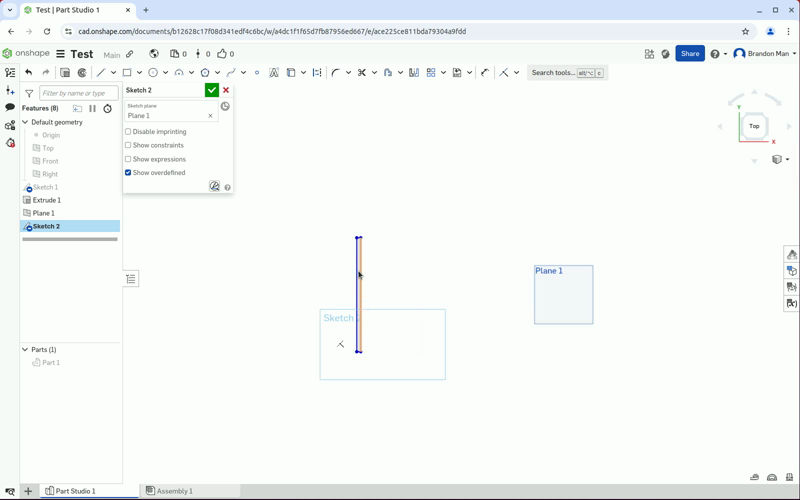
scroll(6)
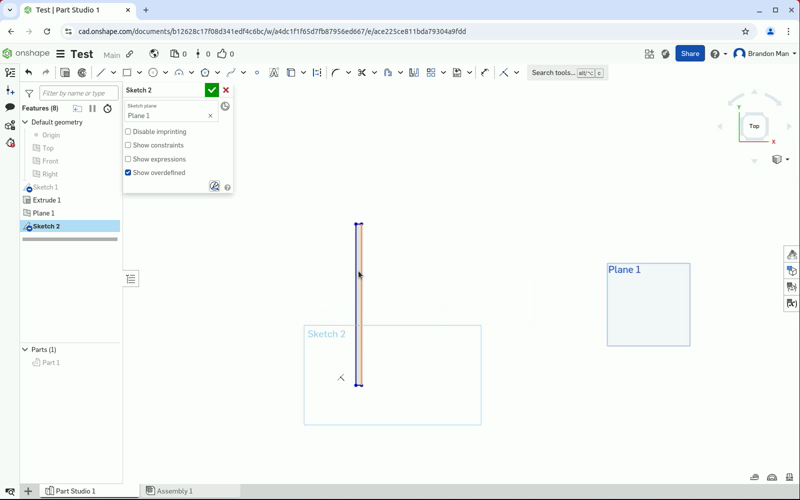
scroll(6)
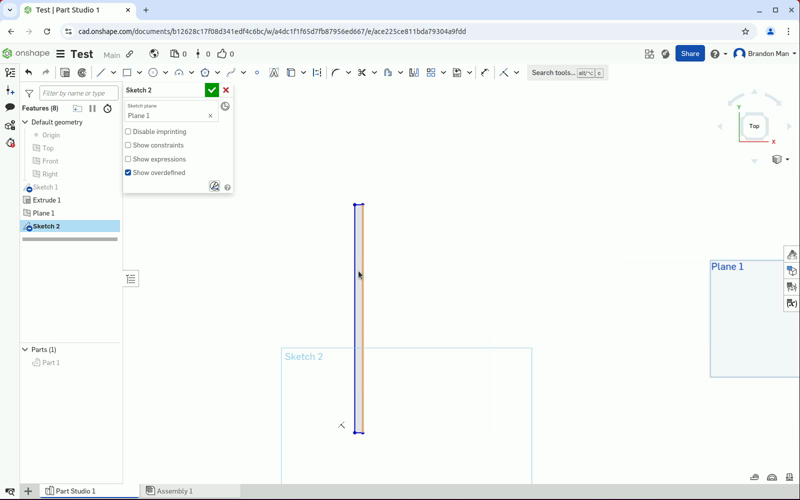
scroll(6)
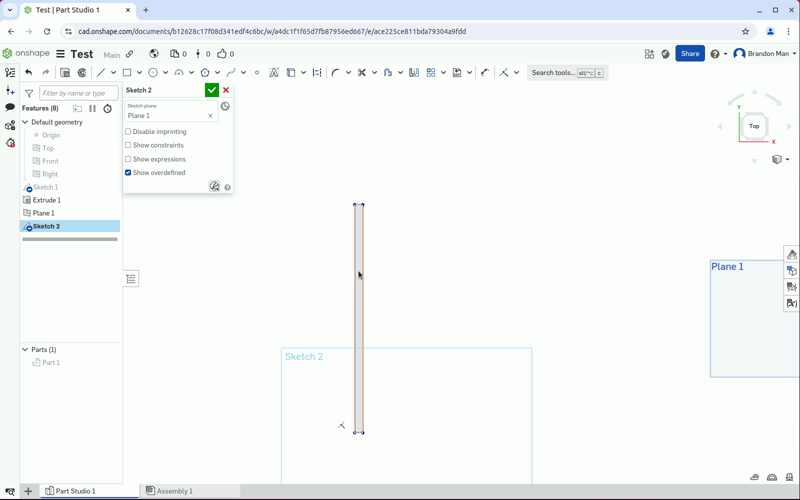
scroll(6)
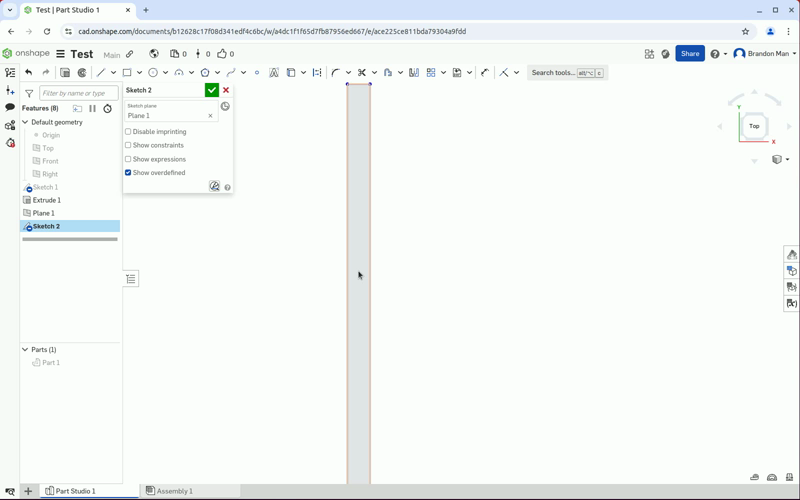
click(358, 270)
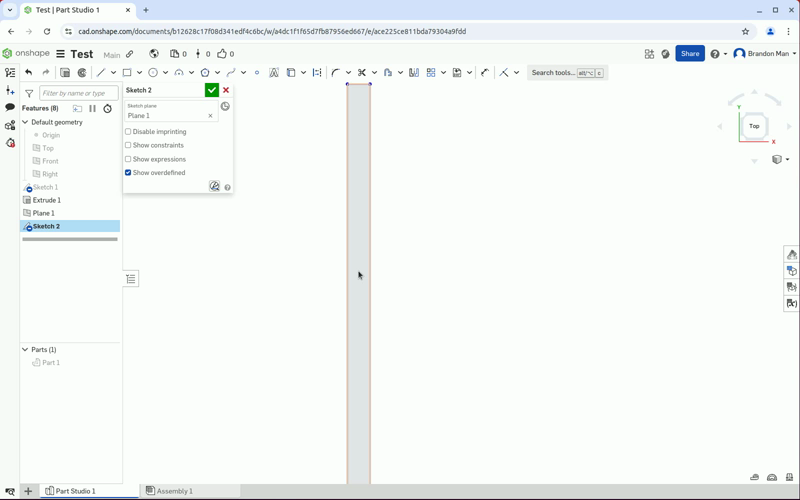
scroll(-6)
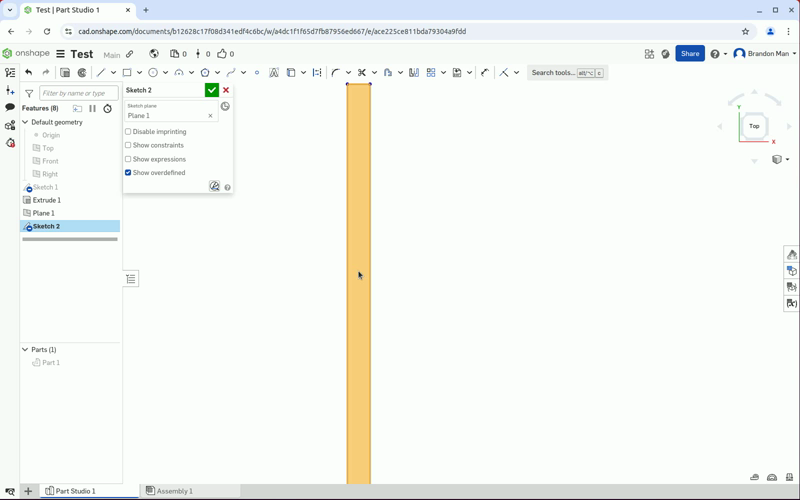
scroll(-6)
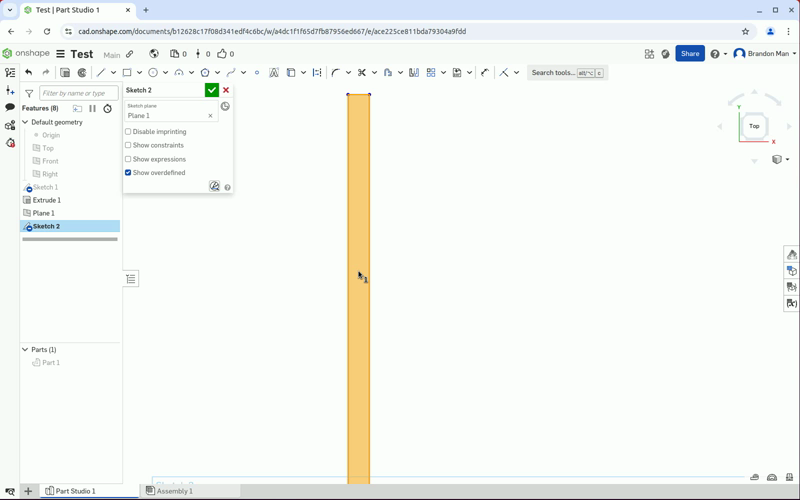
scroll(-6)
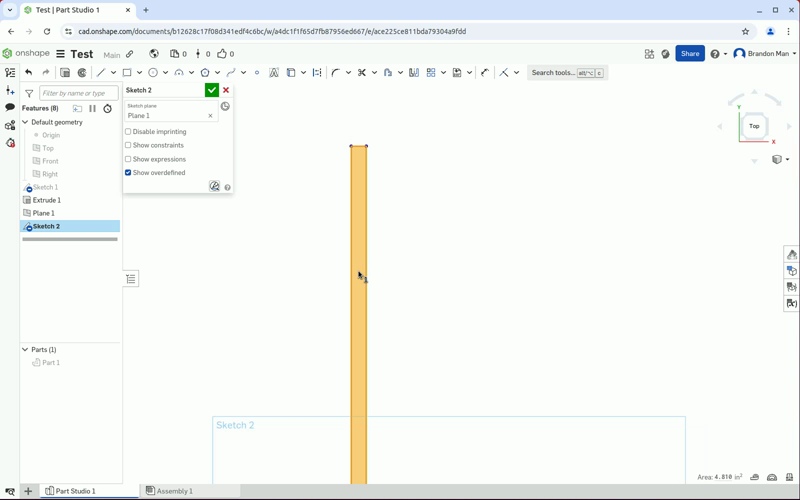
scroll(-6)
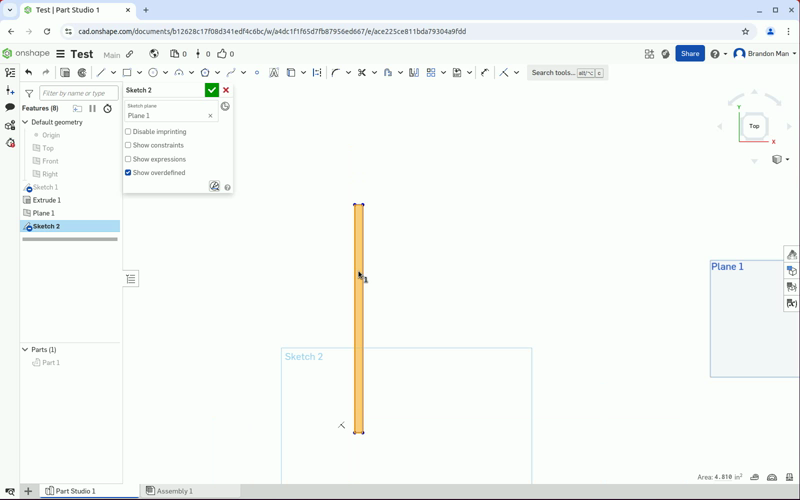
scroll(-6)
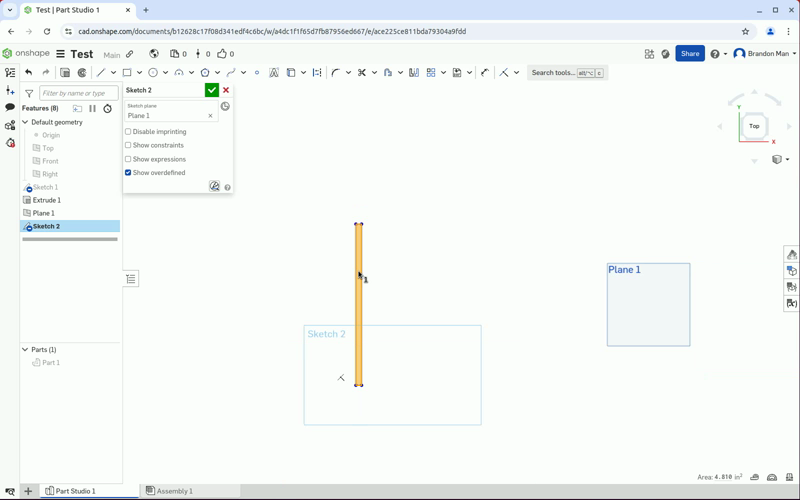
scroll(-6)
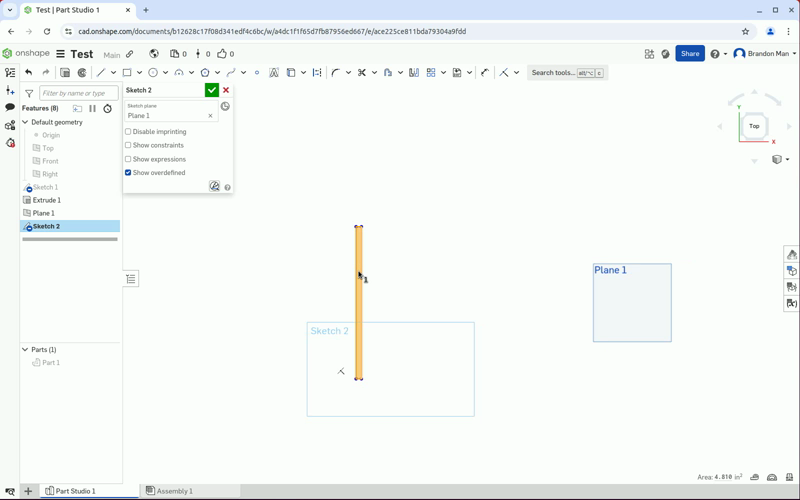
scroll(-6)
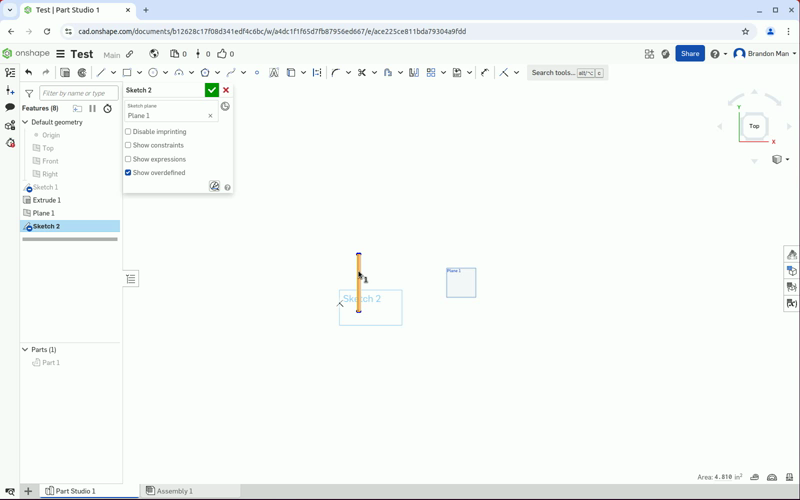
mouse_move(73, 352)
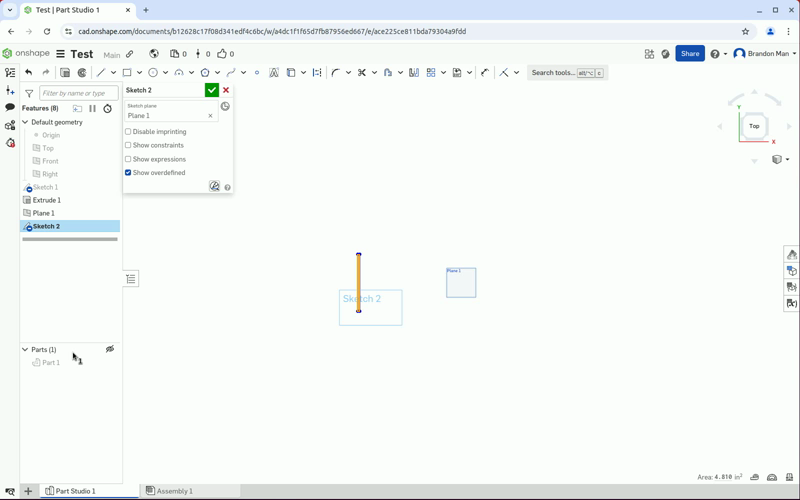
key(shift+y)
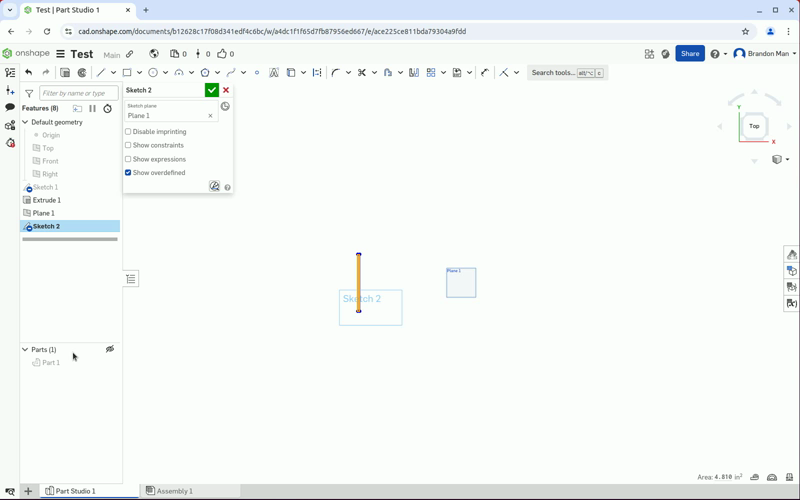
key(shift+e)
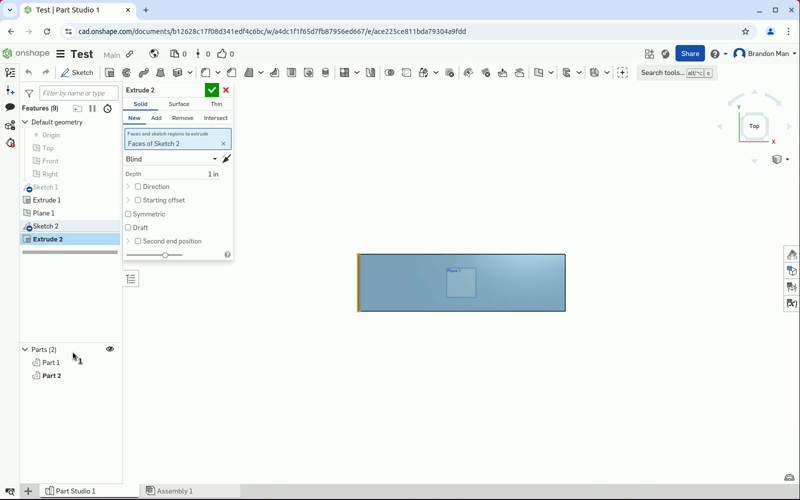
mouse_move(143, 106)
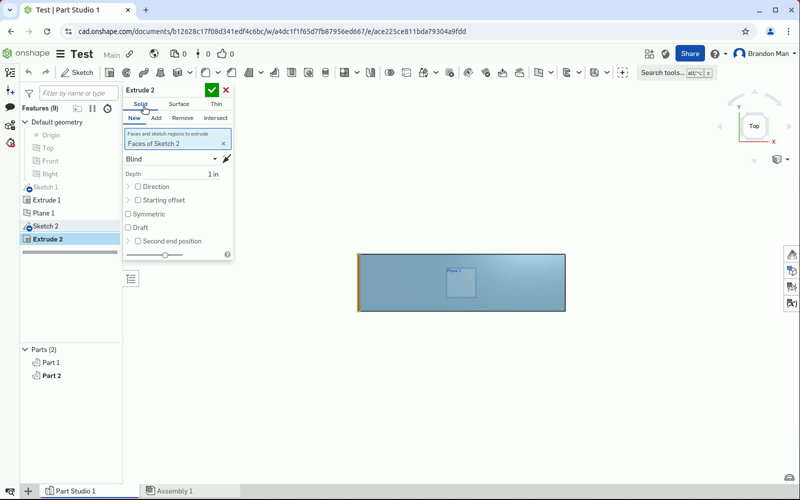
click(143, 106)
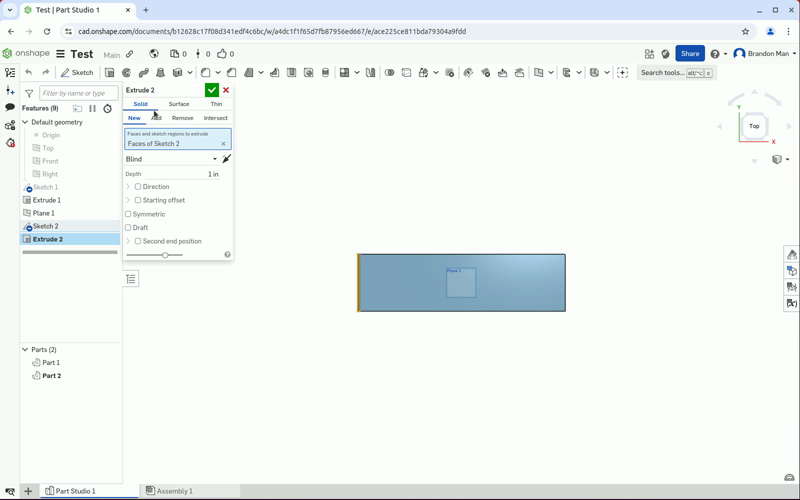
mouse_move(186, 120)
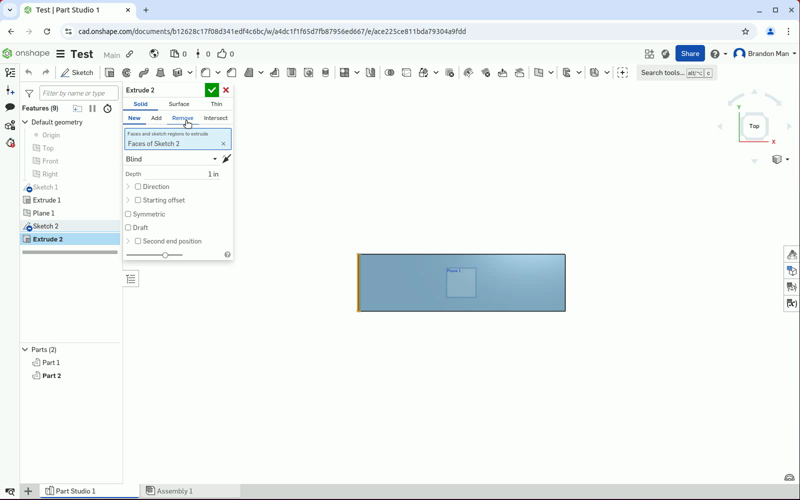
click(186, 120)
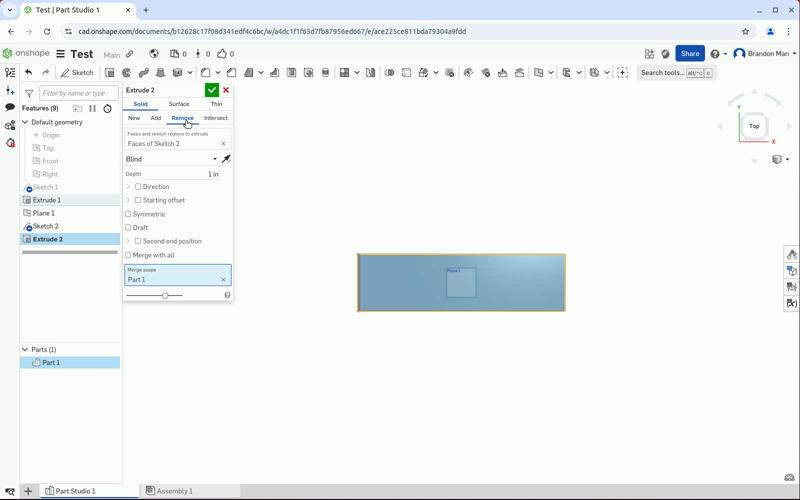
key(tab, 4)
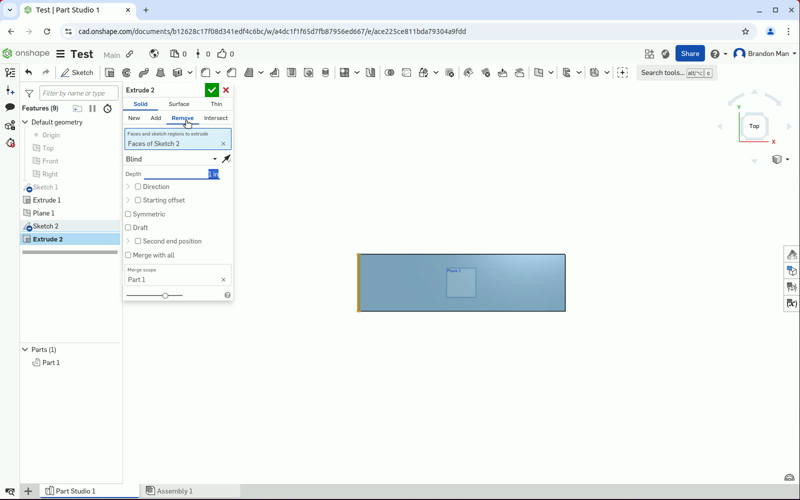
text(0.241)
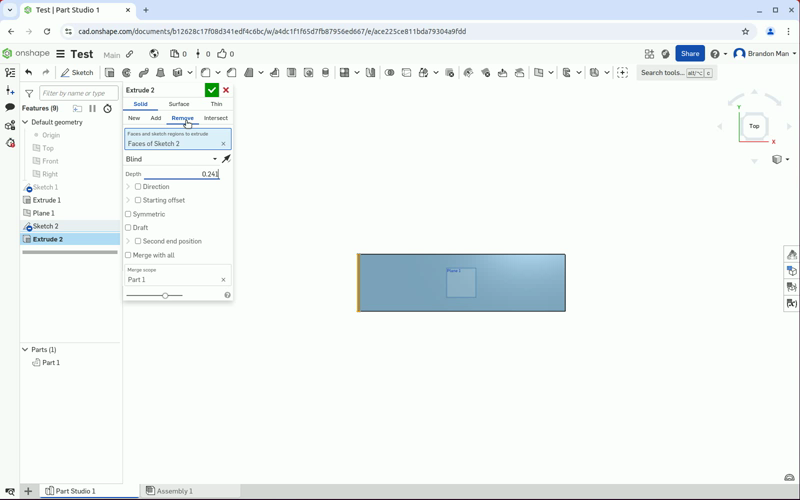
key(tab, 6)
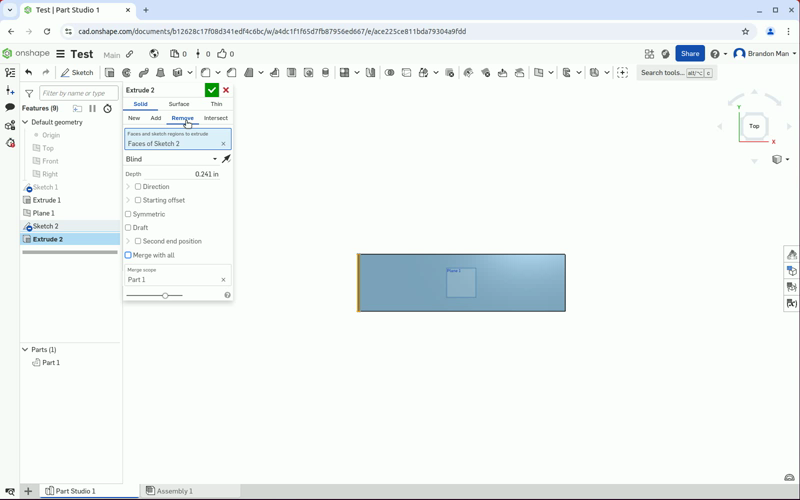
key(space)
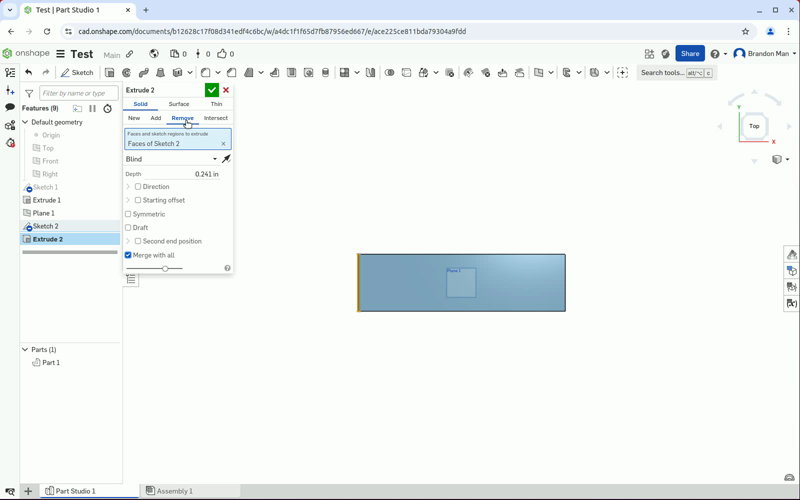
key(enter)
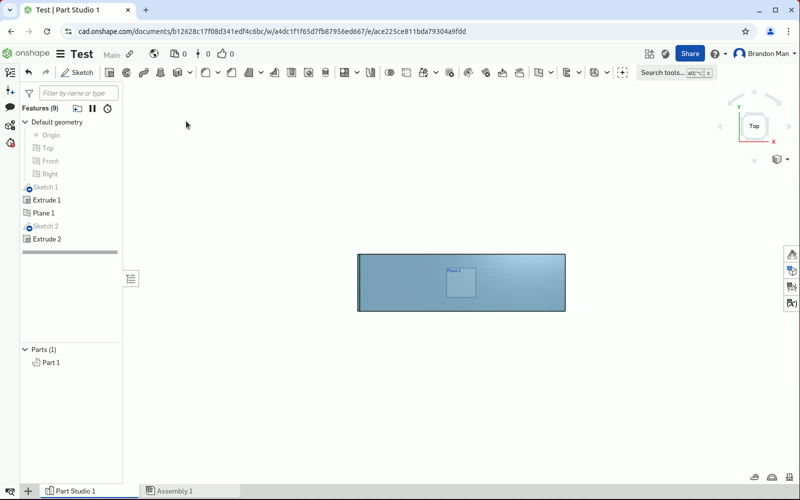
key(shift+h)
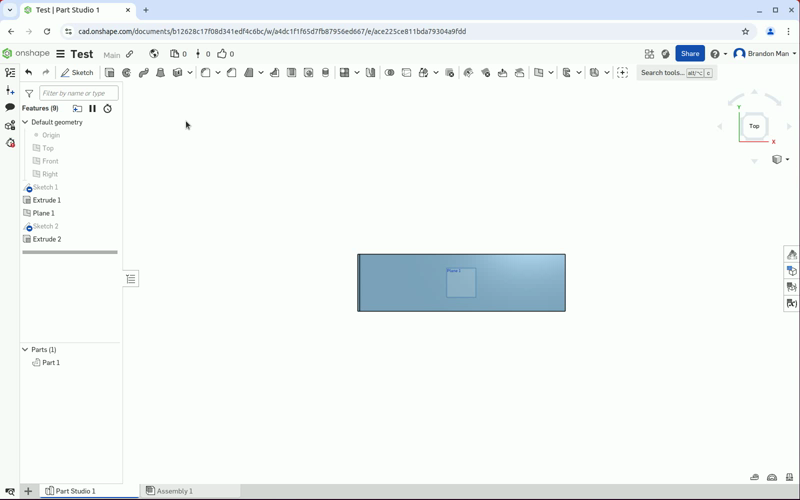
key(shift+h)
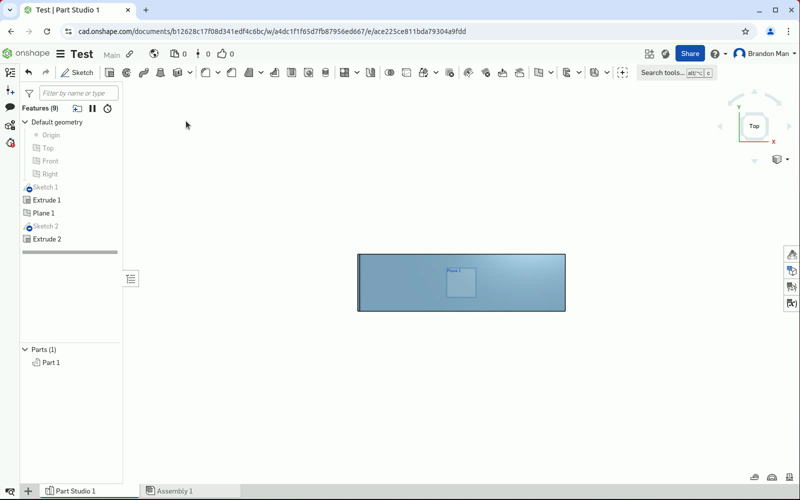
mouse_move(73, 189)
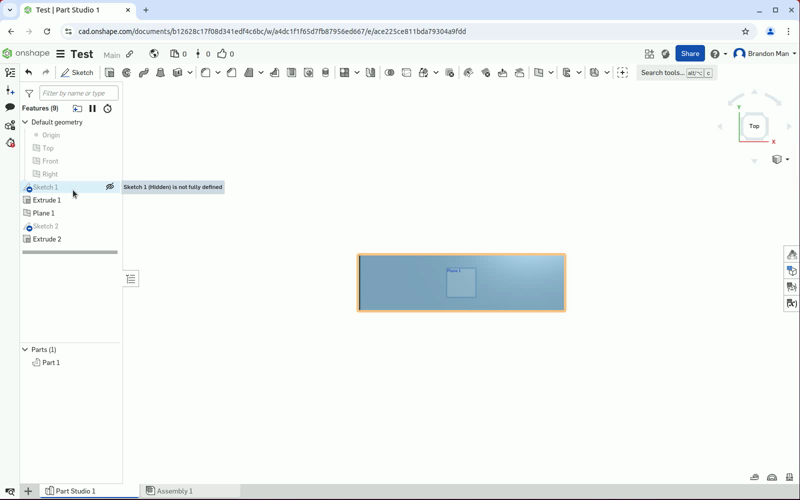
click(73, 189)
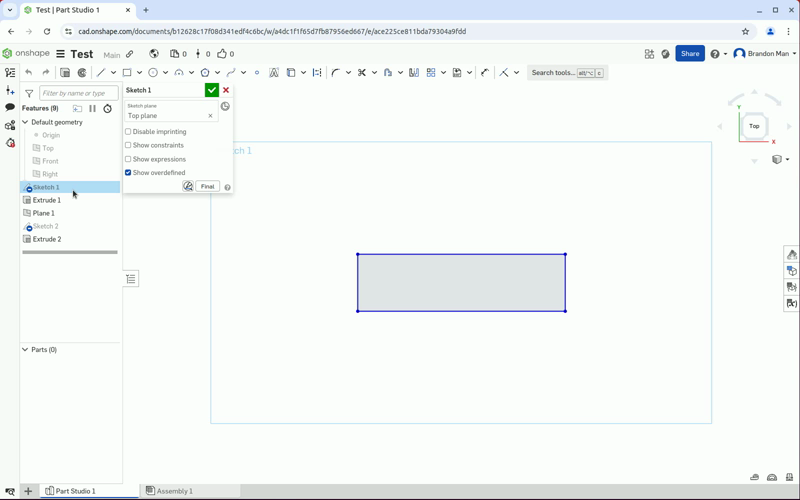
mouse_move(229, 92)
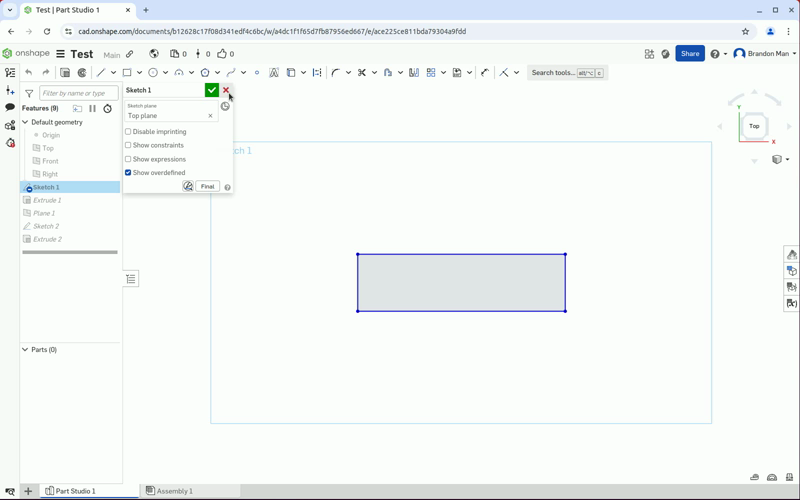
click(229, 92)
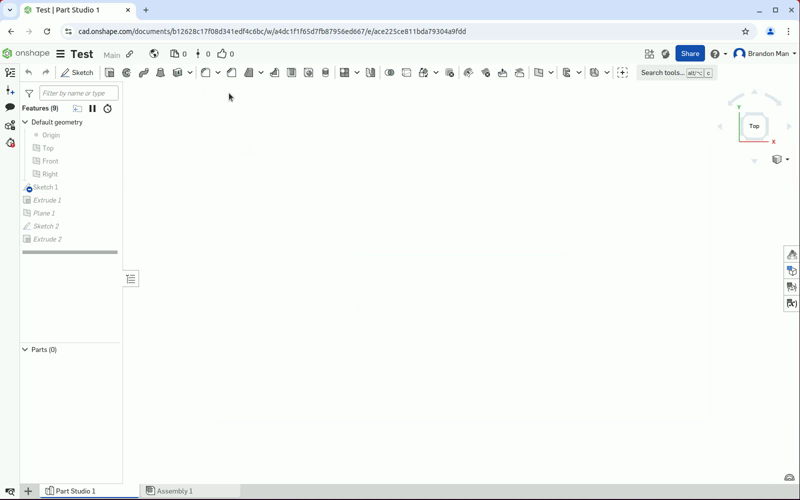
key(shift+s)
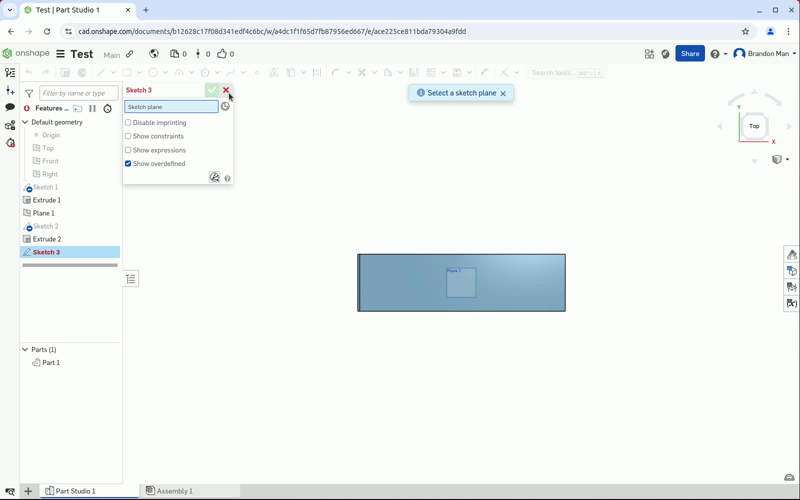
mouse_move(73, 215)
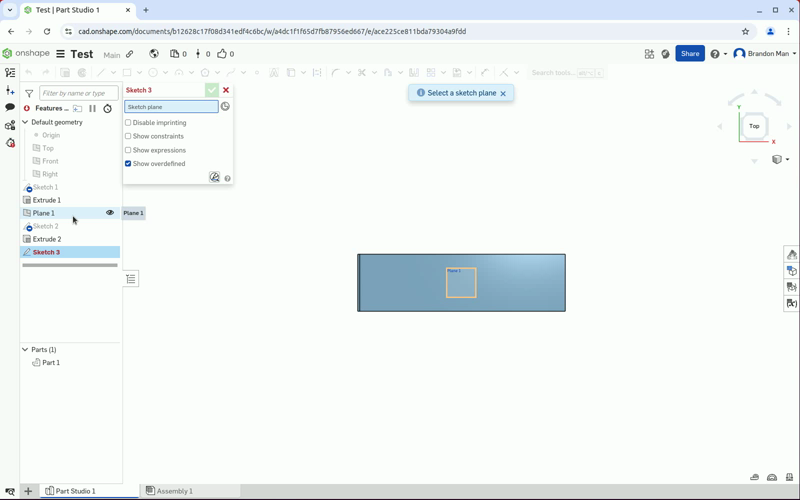
click(73, 215)
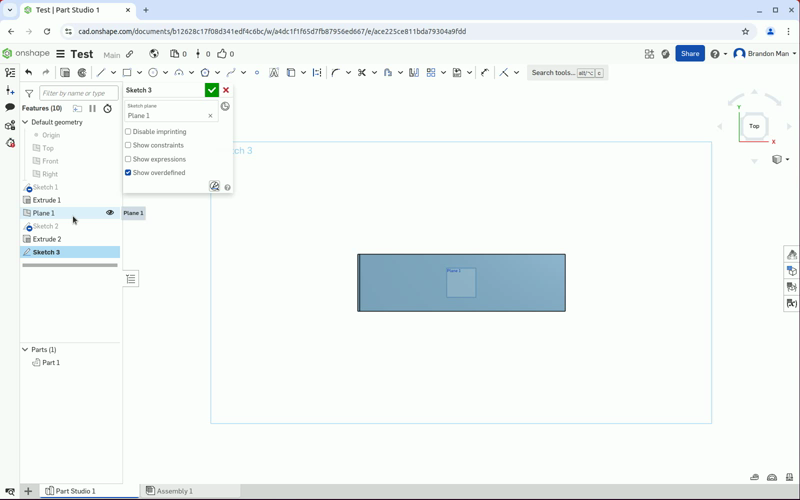
mouse_move(73, 352)
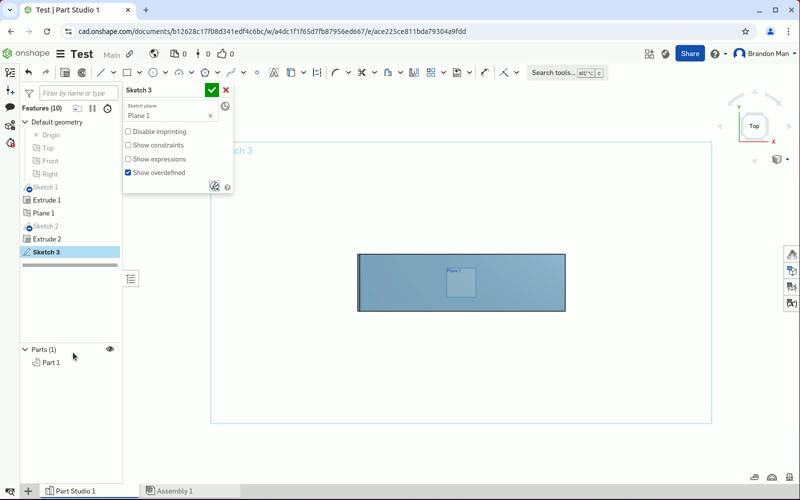
key(y)
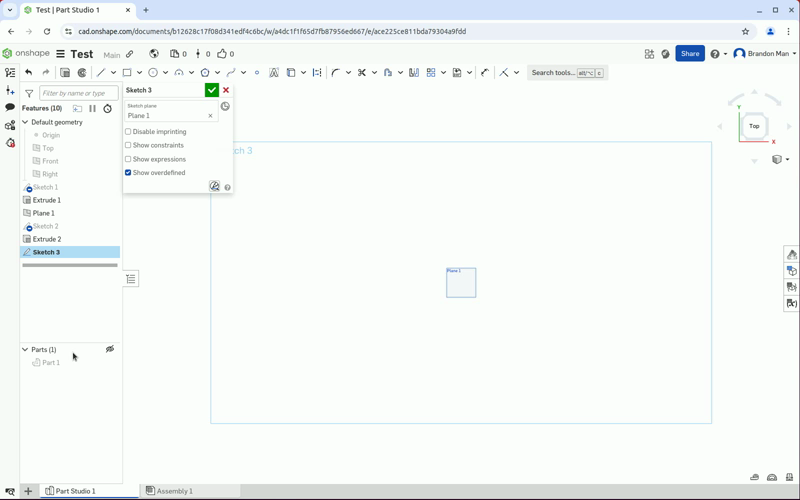
key(l)
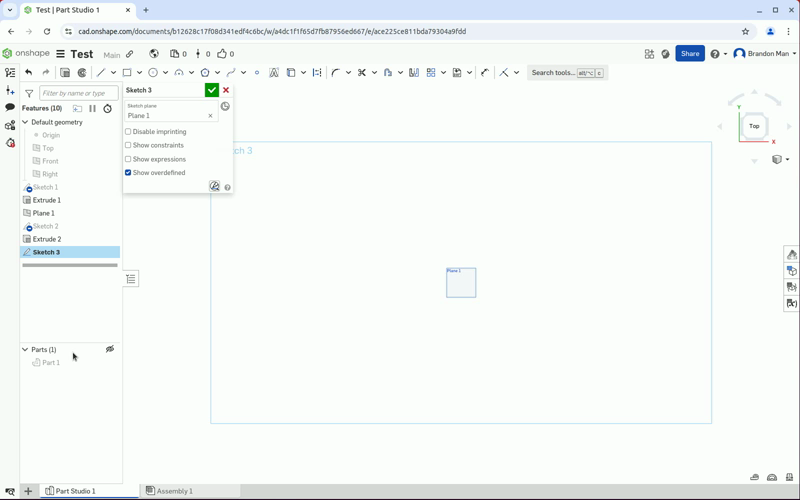
key_down(shift)
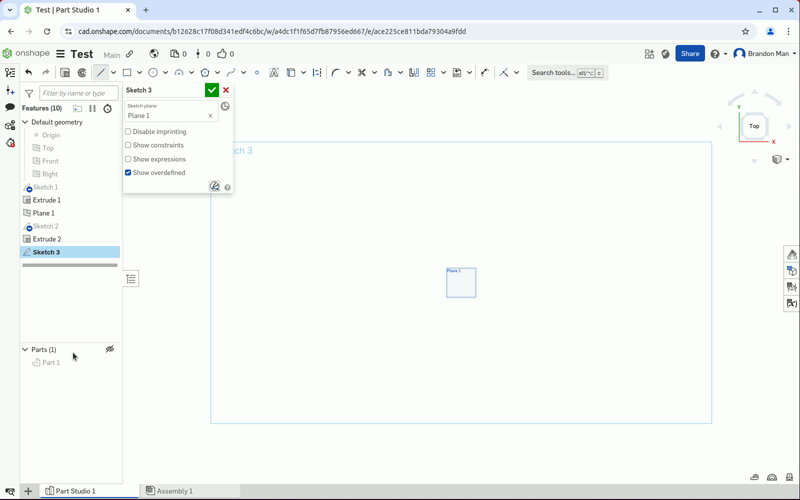
mouse_move(564, 311)
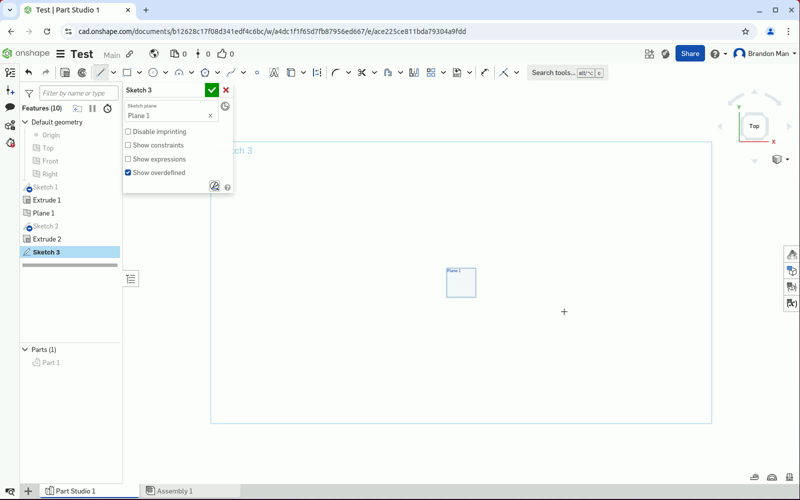
click(564, 311)
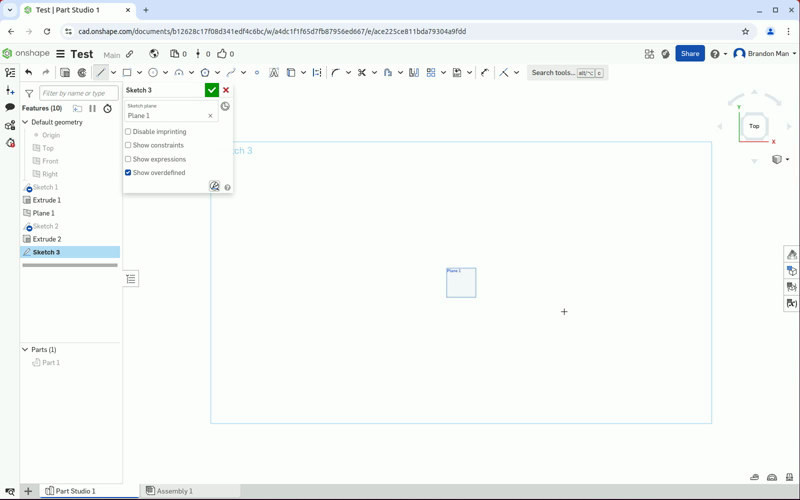
key_up(shift)
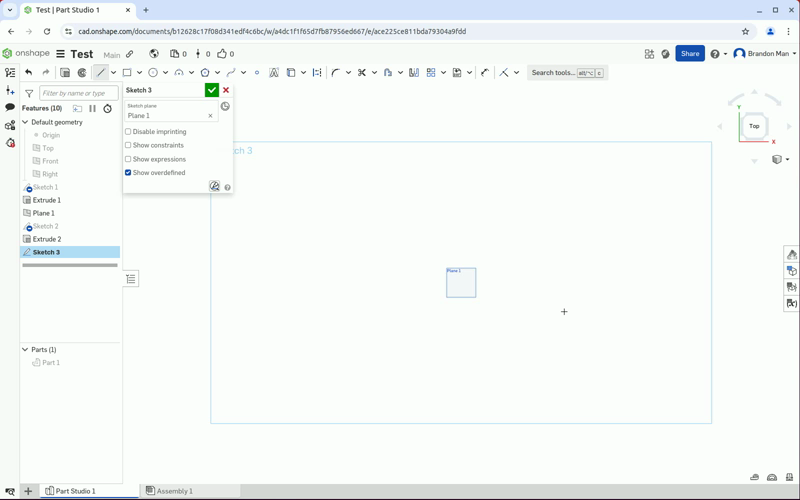
key_down(shift)
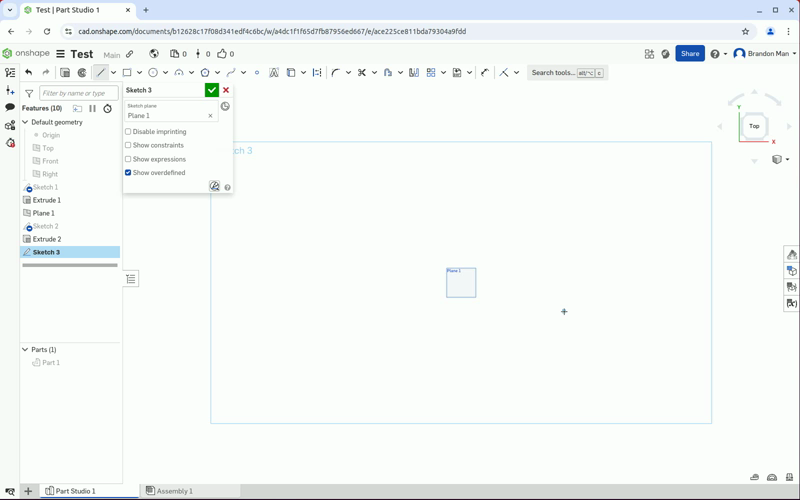
mouse_move(589, 311)
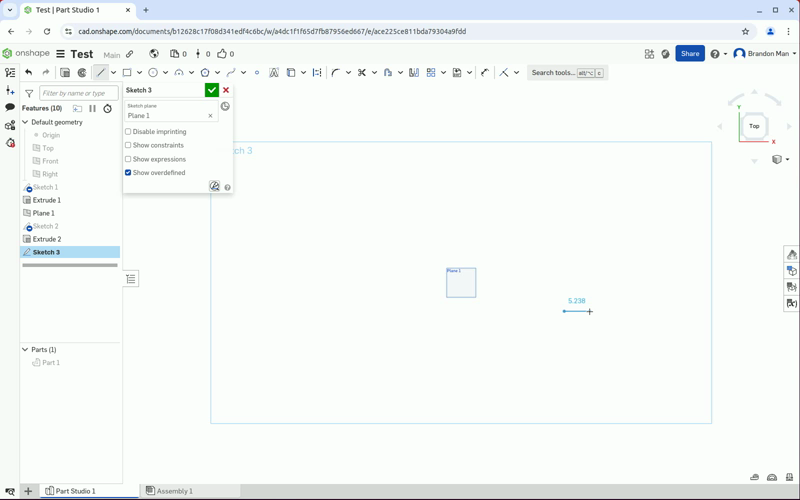
mouse_move(566, 311)
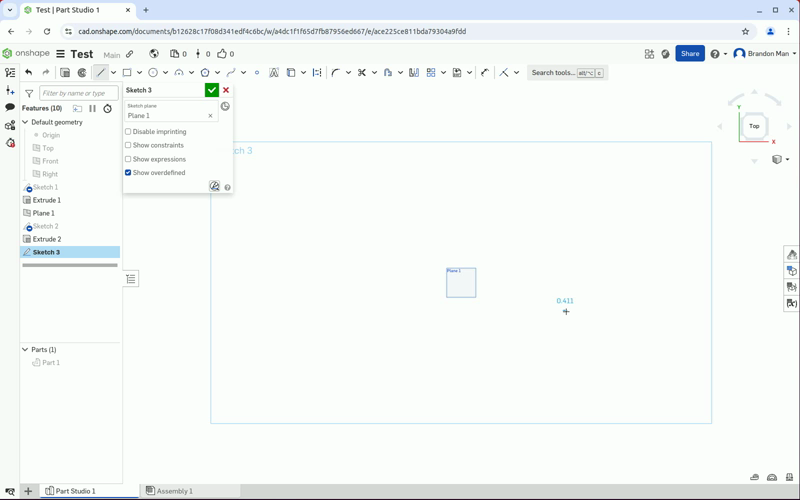
scroll(6)
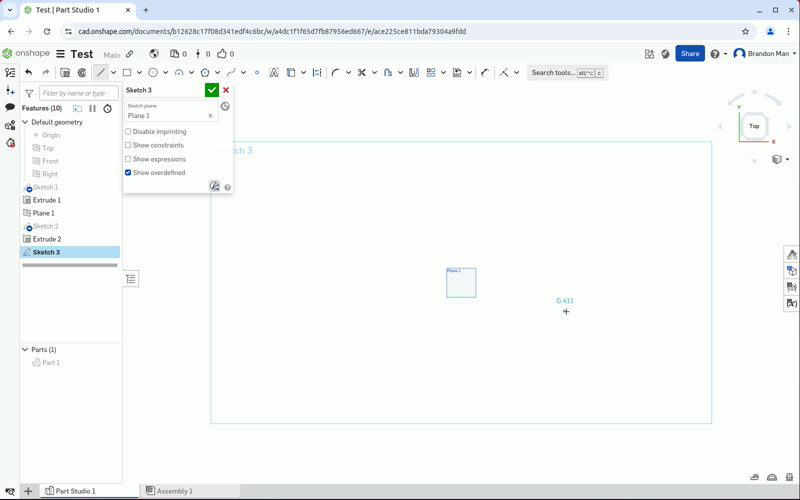
scroll(6)
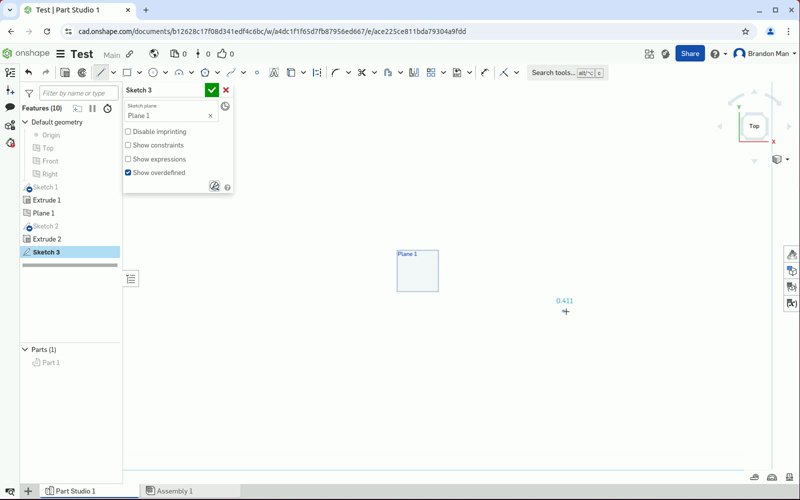
scroll(6)
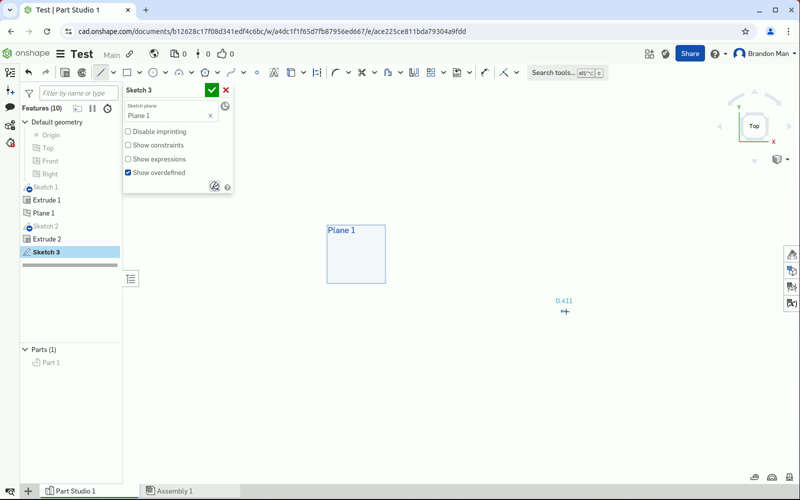
scroll(6)
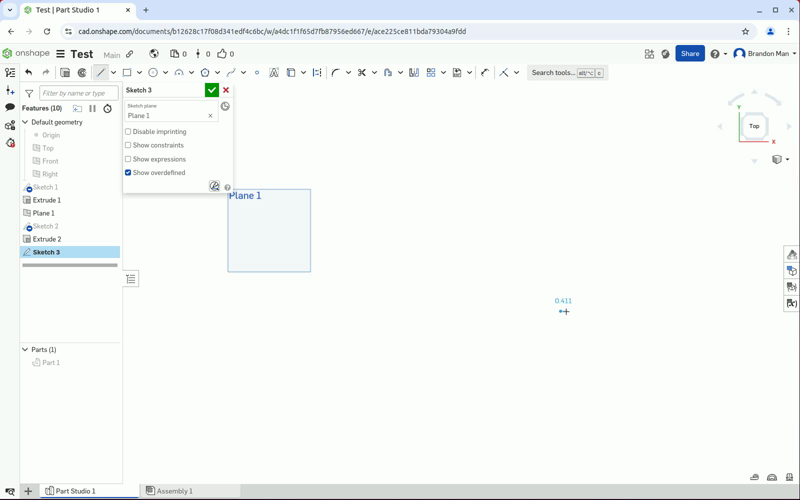
scroll(6)
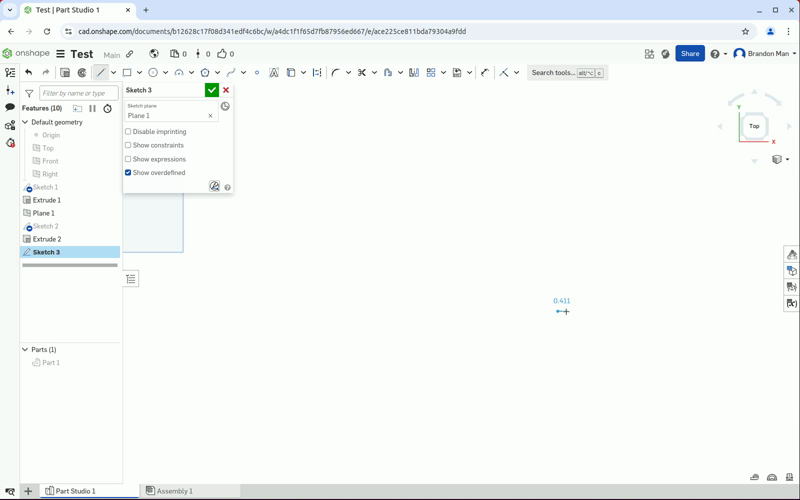
scroll(6)
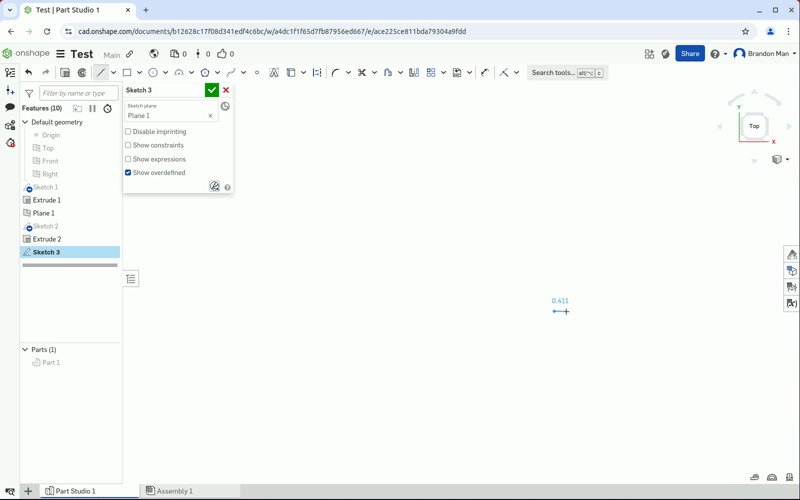
scroll(6)
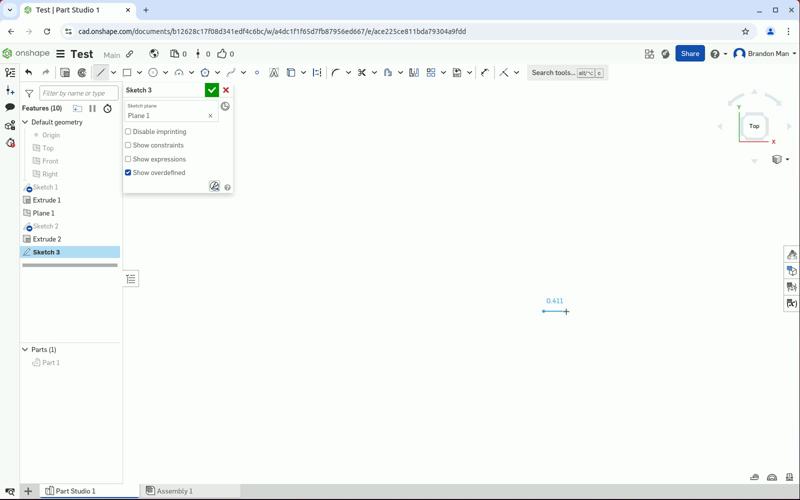
click(566, 311)
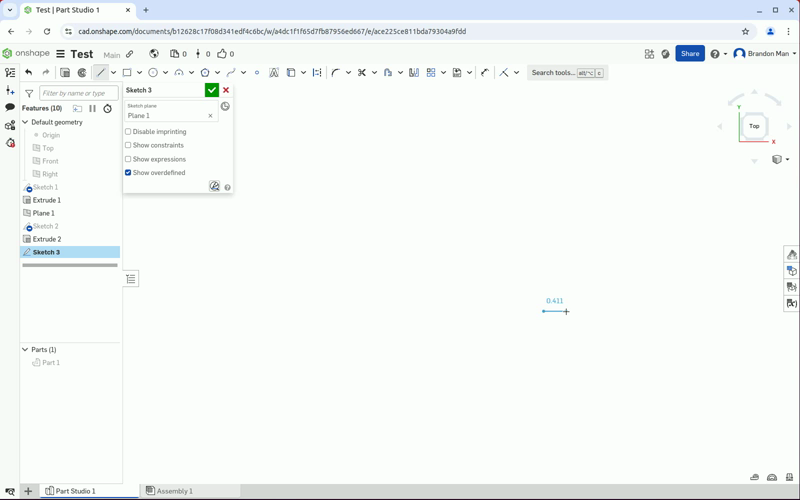
scroll(-6)
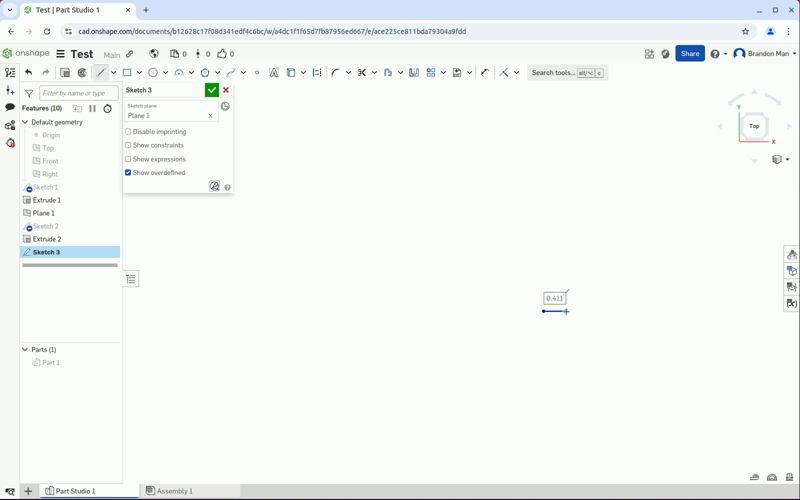
scroll(-6)
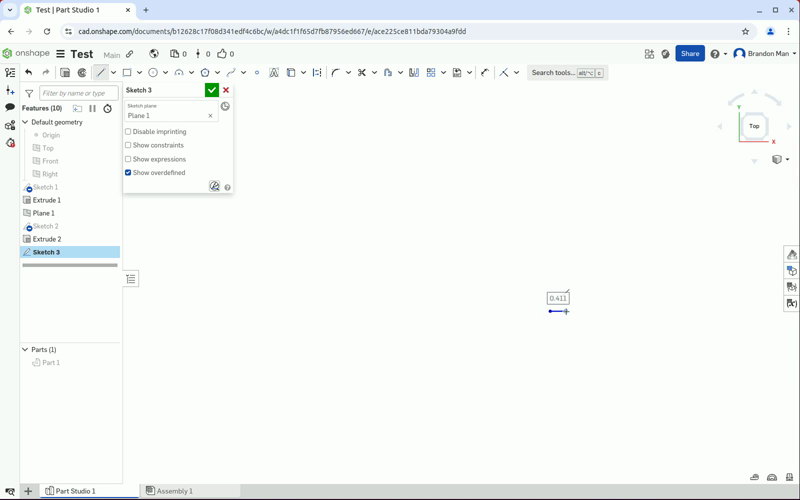
scroll(-6)
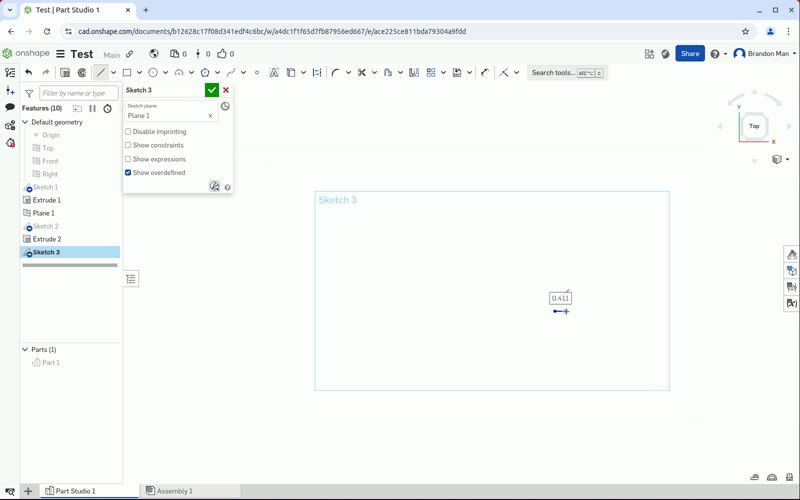
scroll(-6)
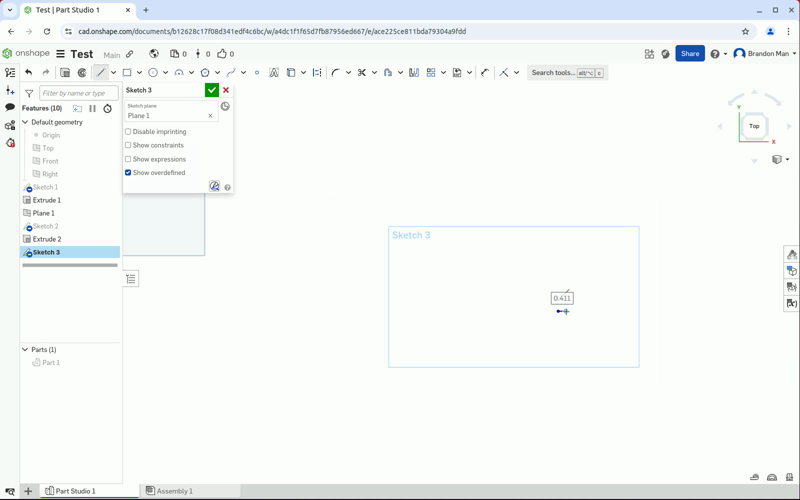
scroll(-6)
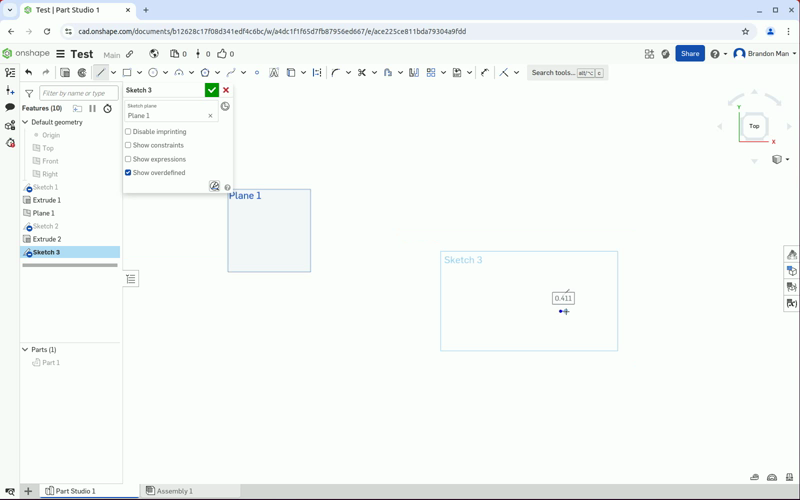
scroll(-6)
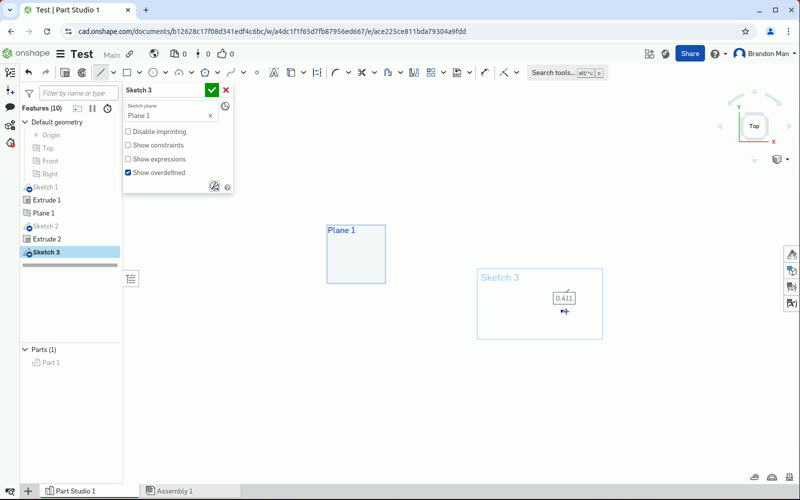
scroll(-6)
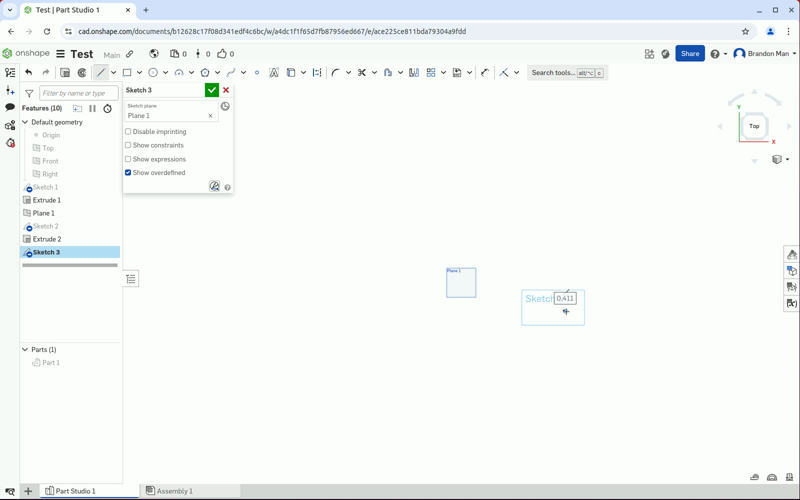
key_up(shift)
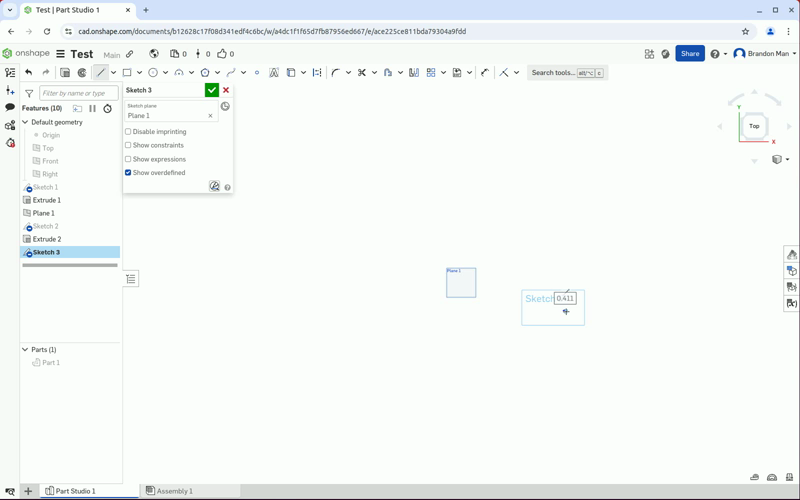
key_down(shift)
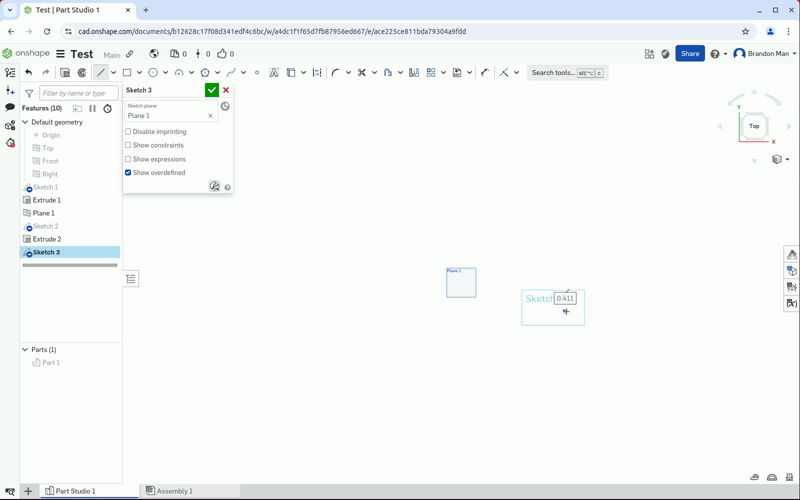
mouse_move(589, 311)
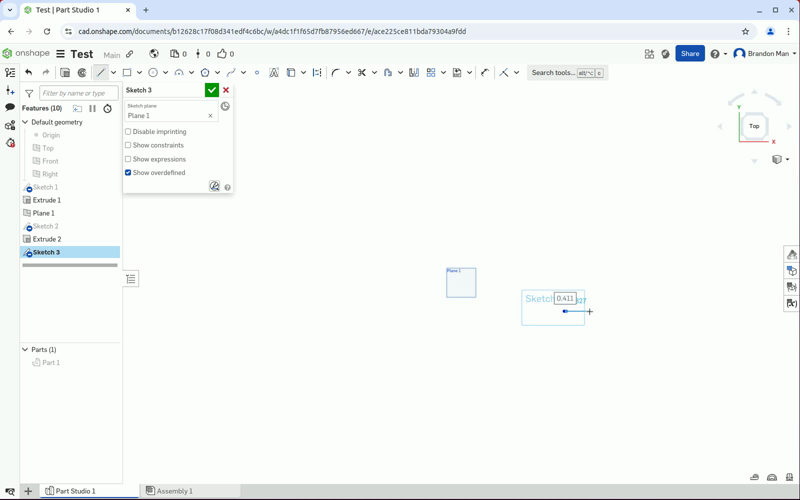
mouse_move(566, 254)
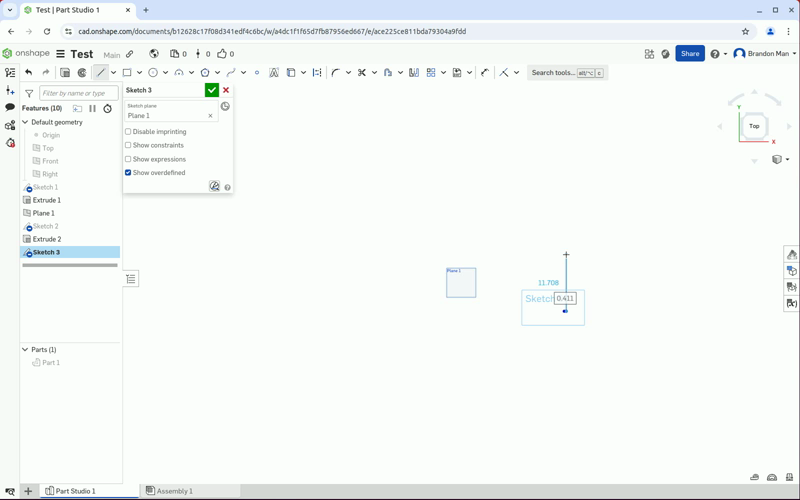
click(566, 254)
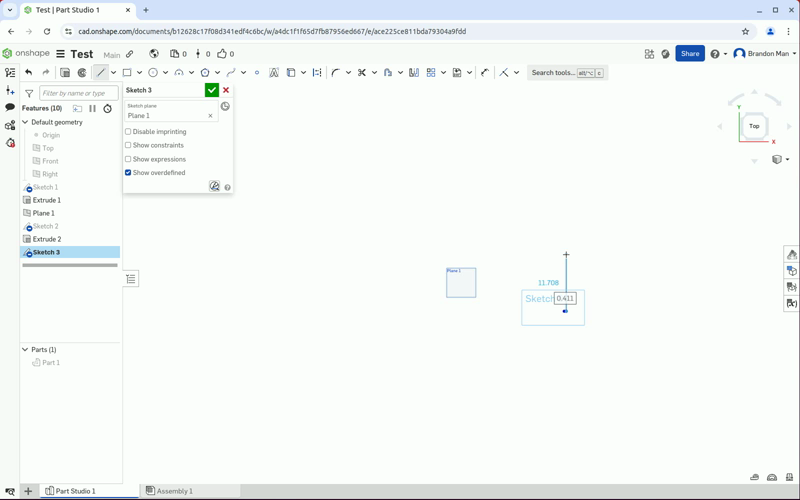
key_up(shift)
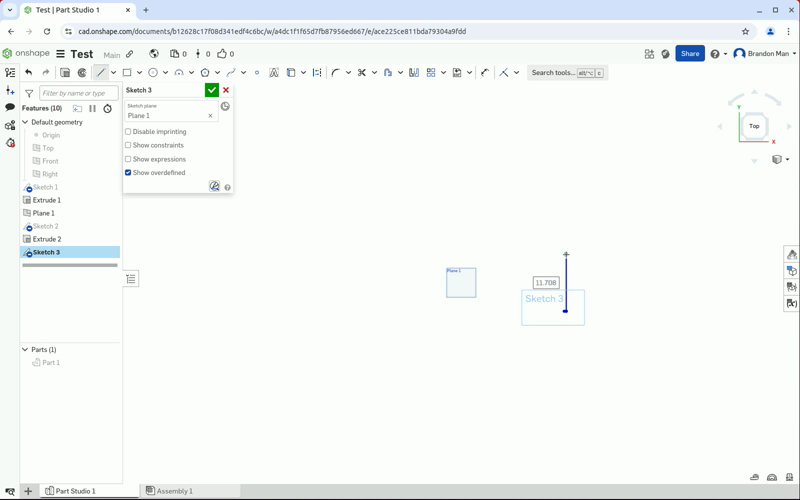
key_down(shift)
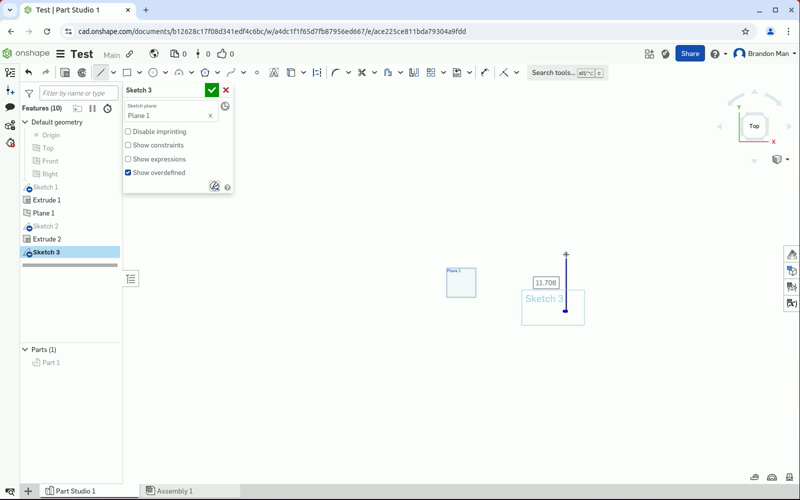
mouse_move(589, 254)
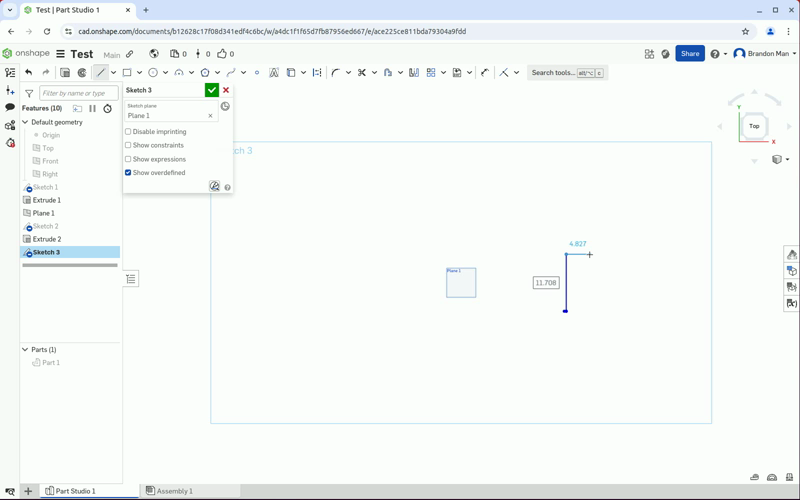
mouse_move(564, 254)
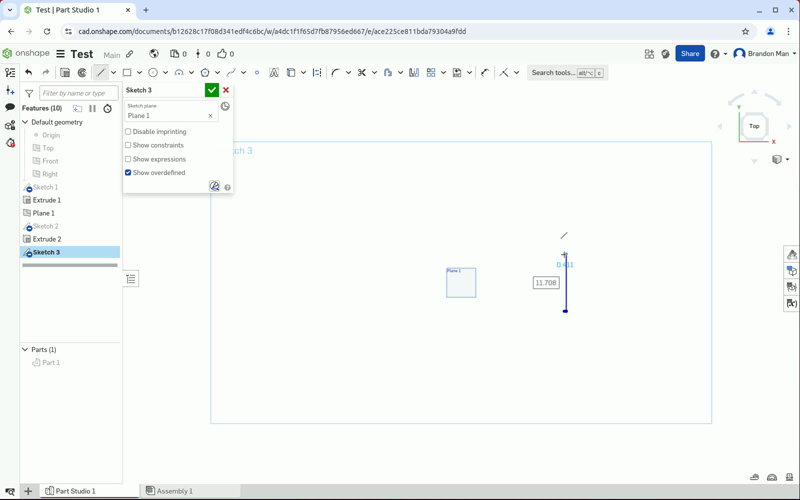
scroll(6)
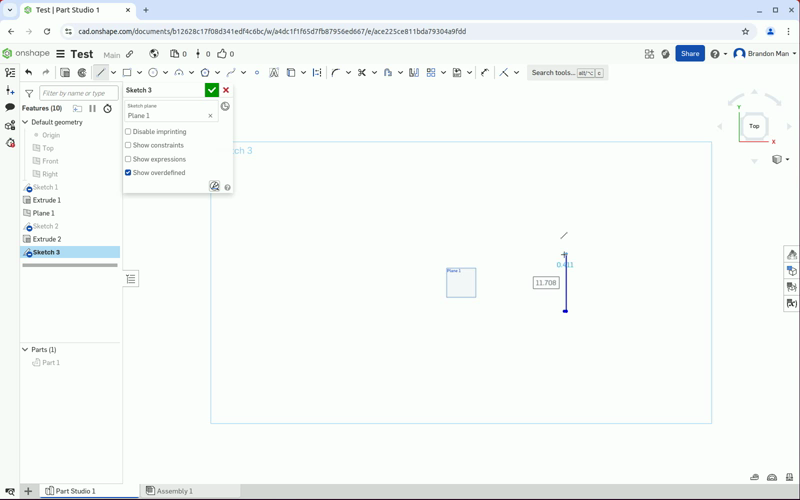
scroll(6)
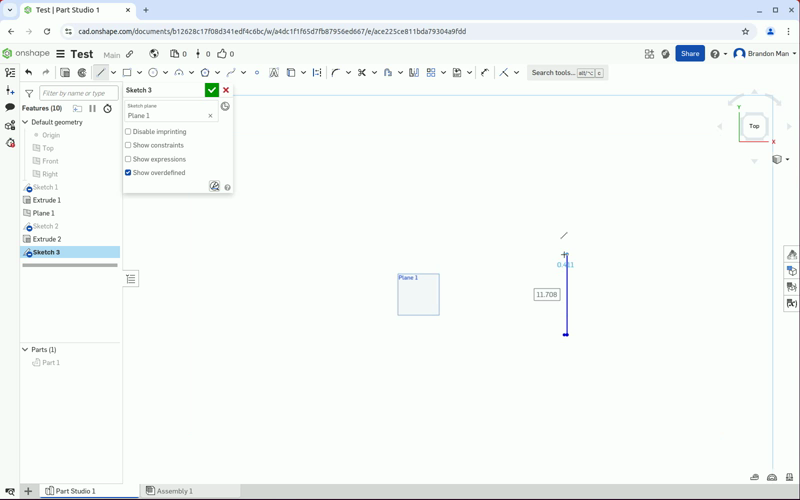
scroll(6)
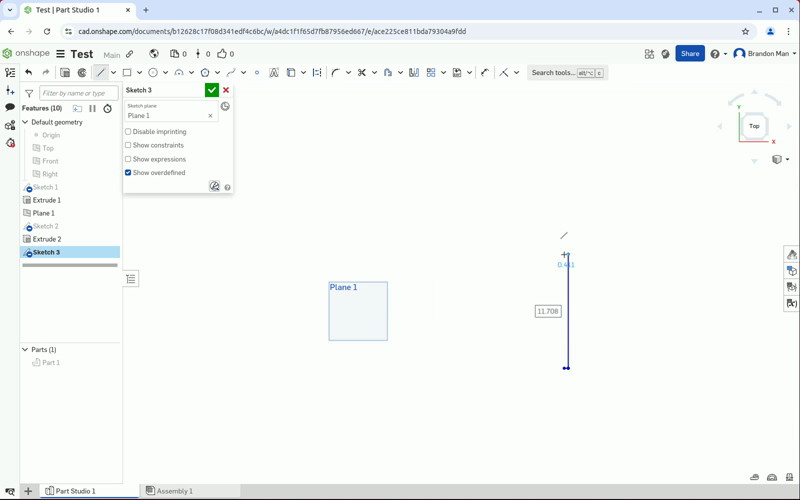
scroll(6)
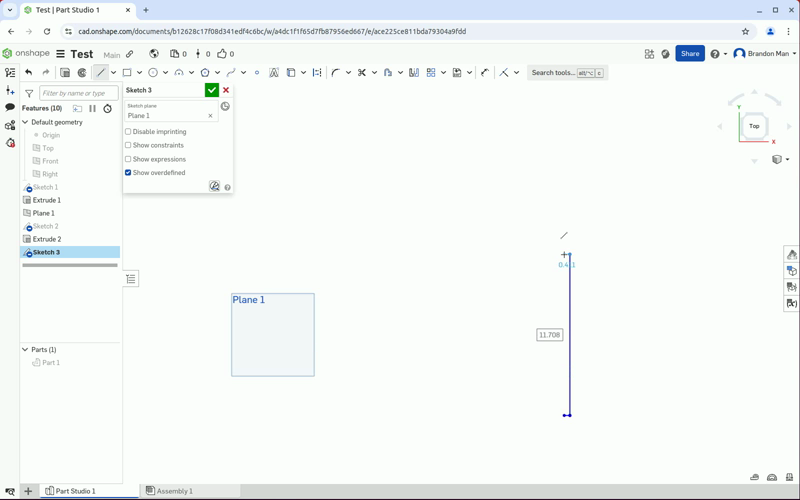
scroll(6)
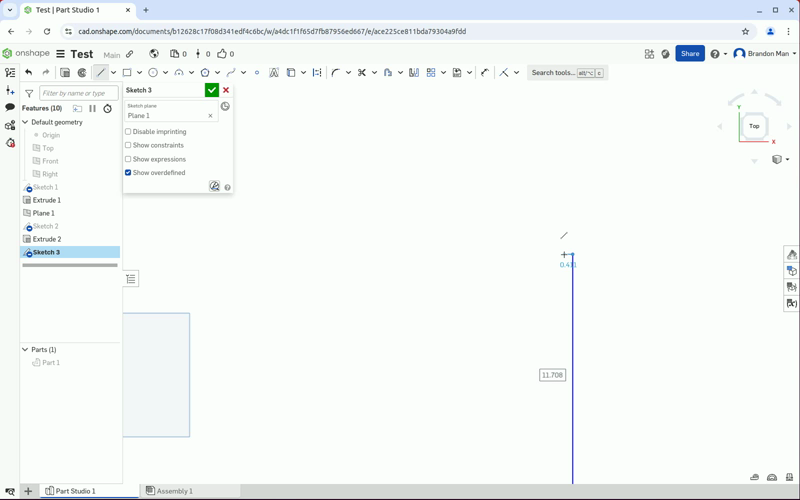
scroll(6)
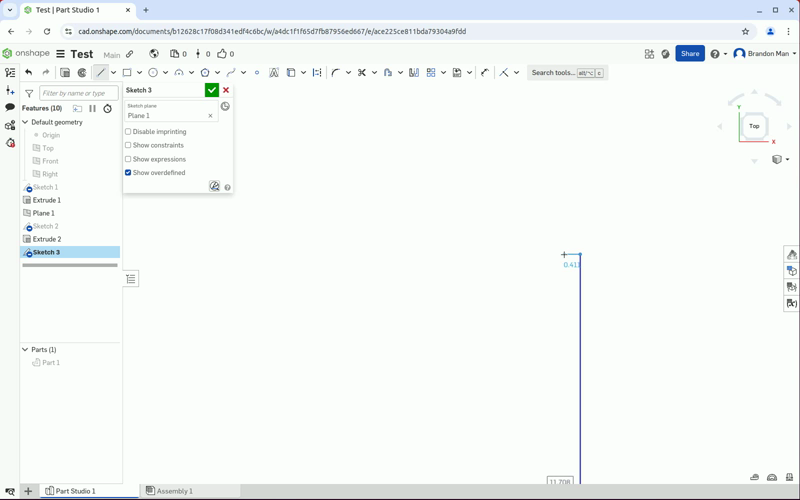
scroll(6)
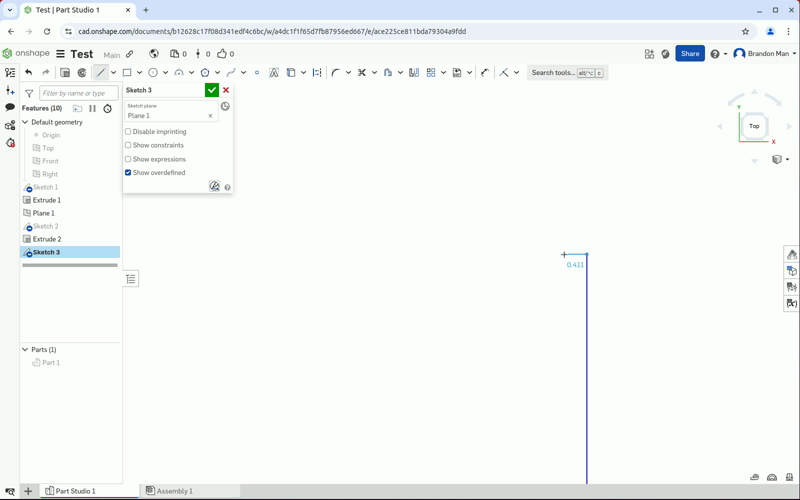
click(564, 254)
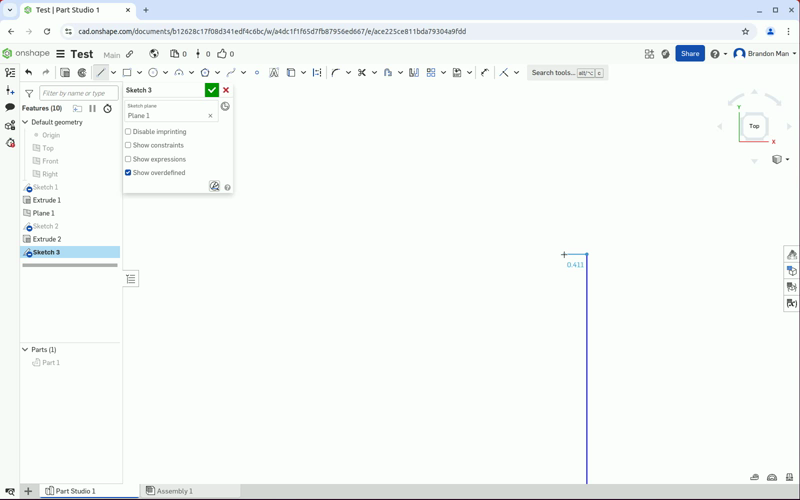
scroll(-6)
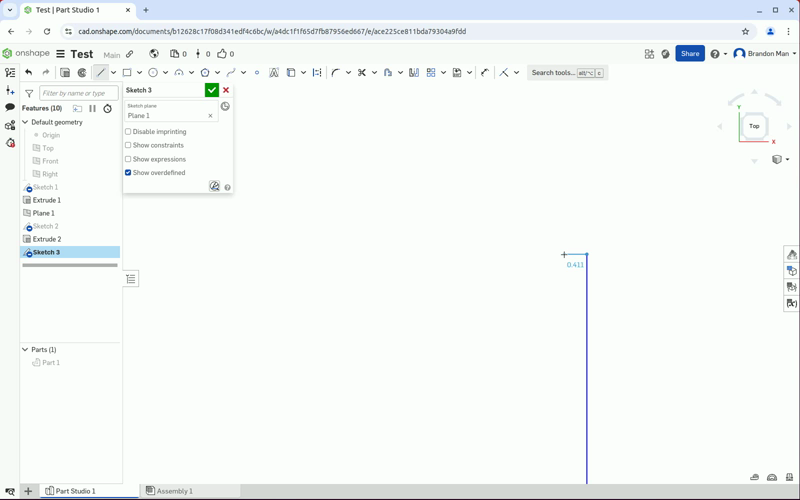
scroll(-6)
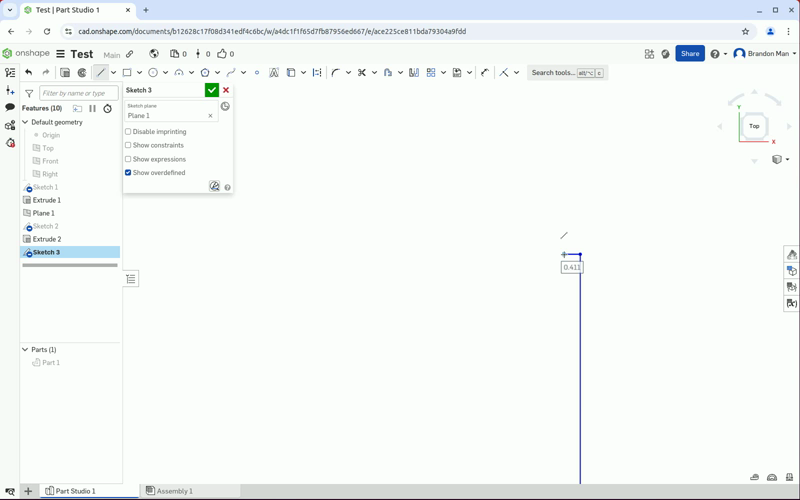
scroll(-6)
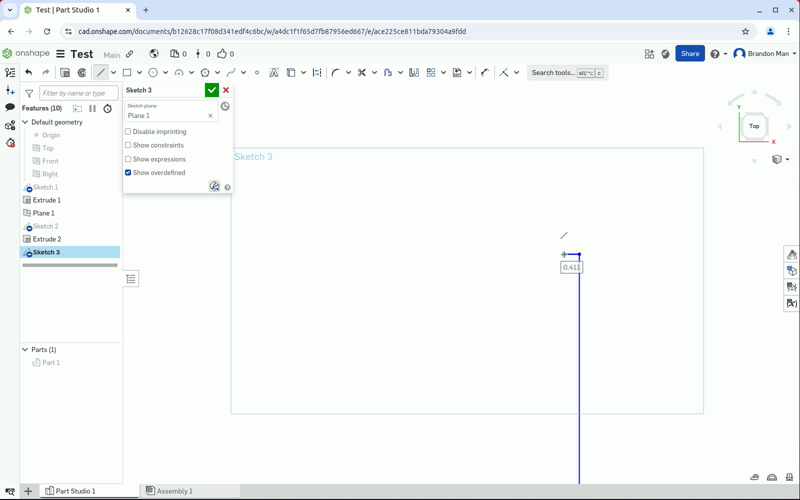
scroll(-6)
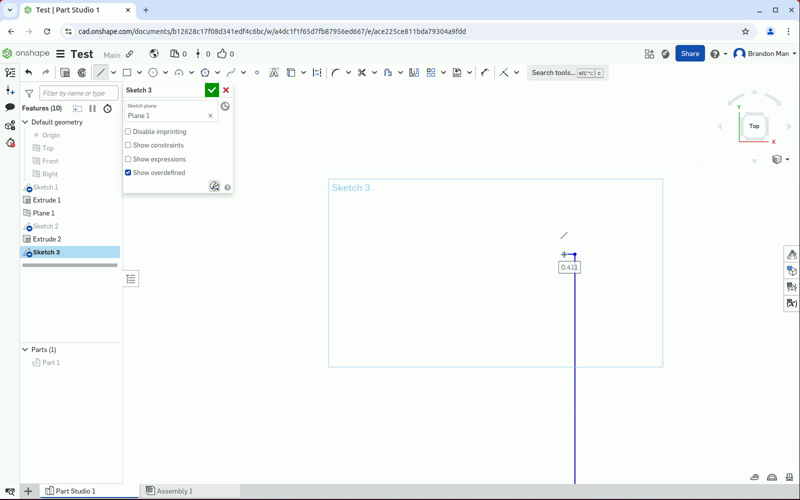
scroll(-6)
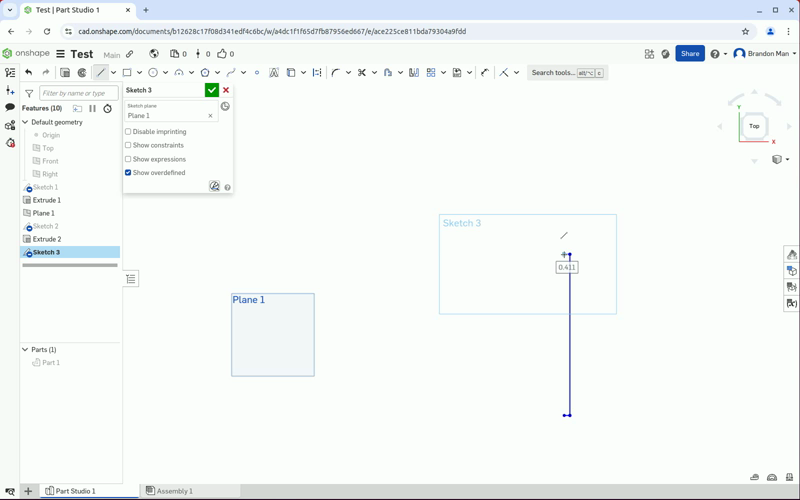
scroll(-6)
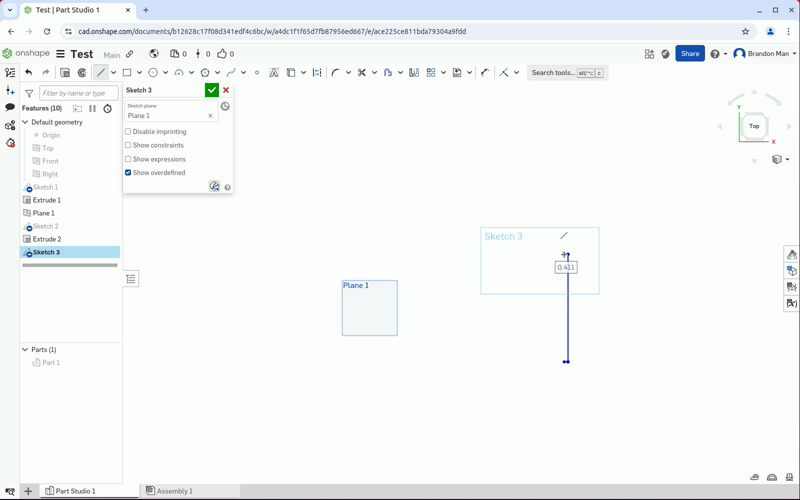
scroll(-6)
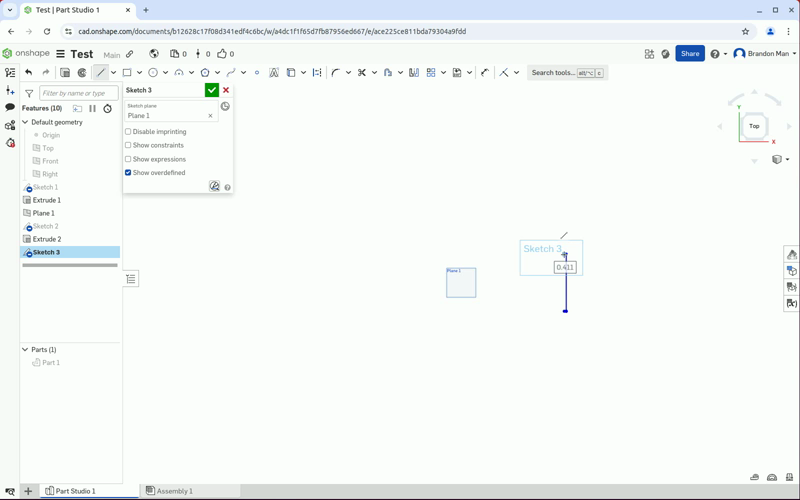
key_up(shift)
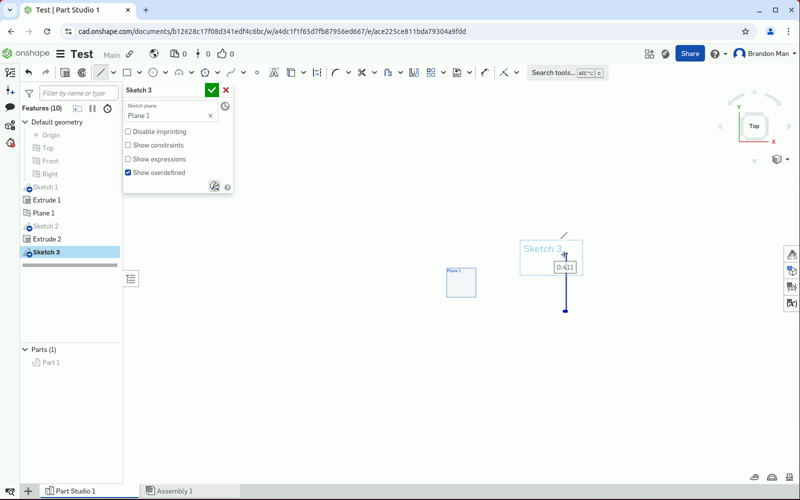
mouse_move(589, 254)
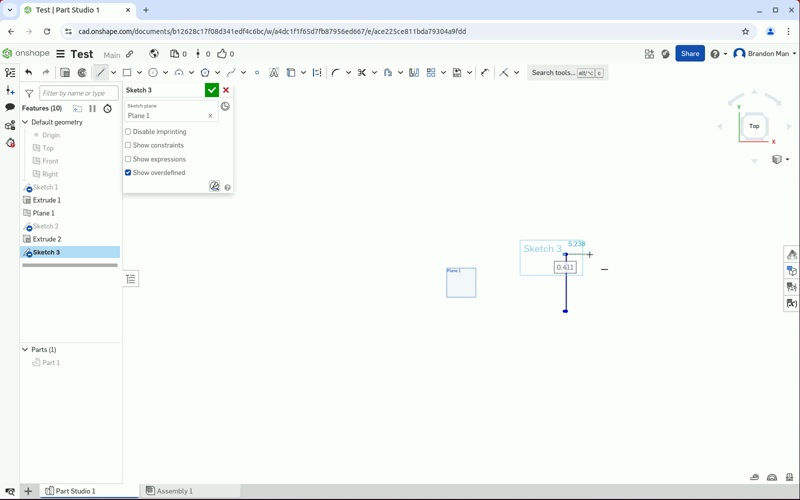
key_down(shift)
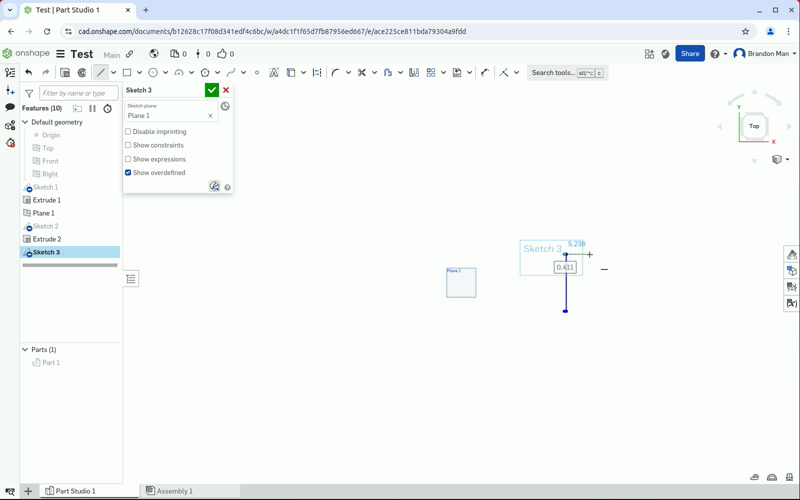
mouse_move(564, 311)
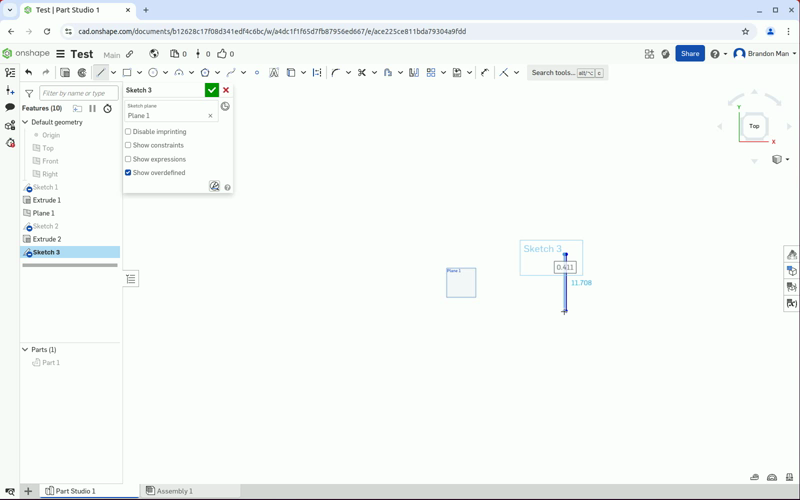
scroll(6)
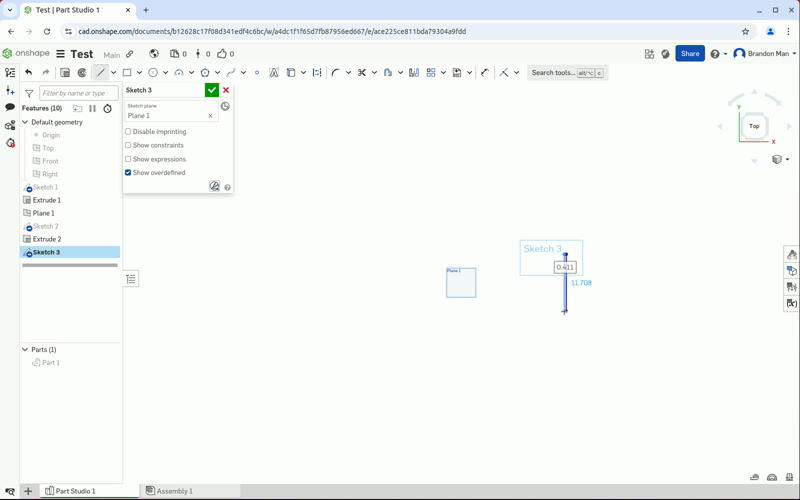
scroll(6)
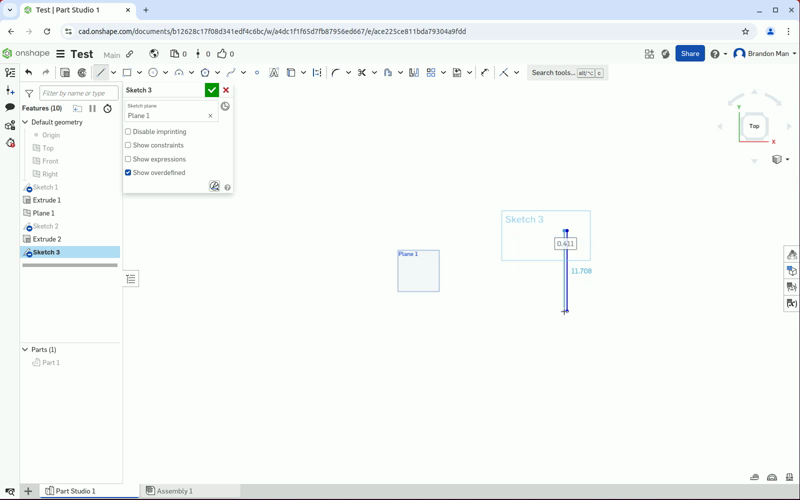
scroll(6)
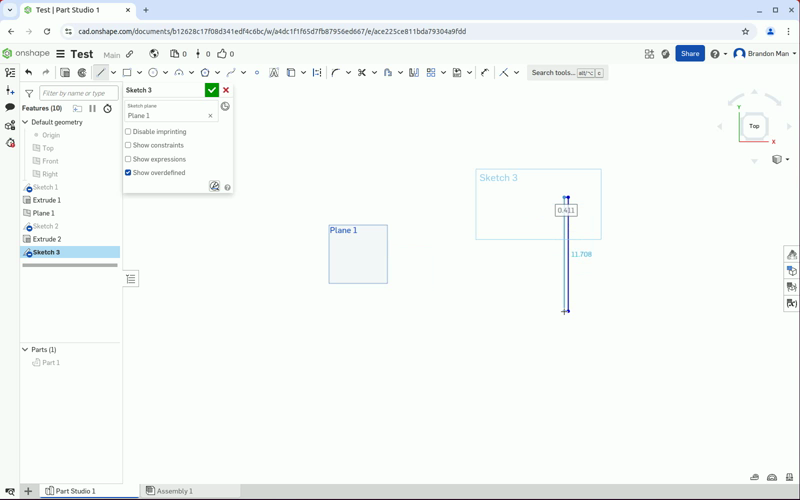
scroll(6)
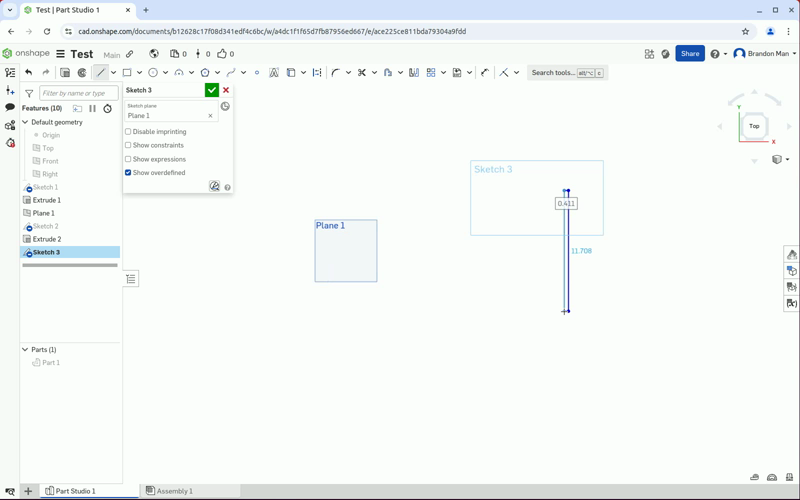
scroll(6)
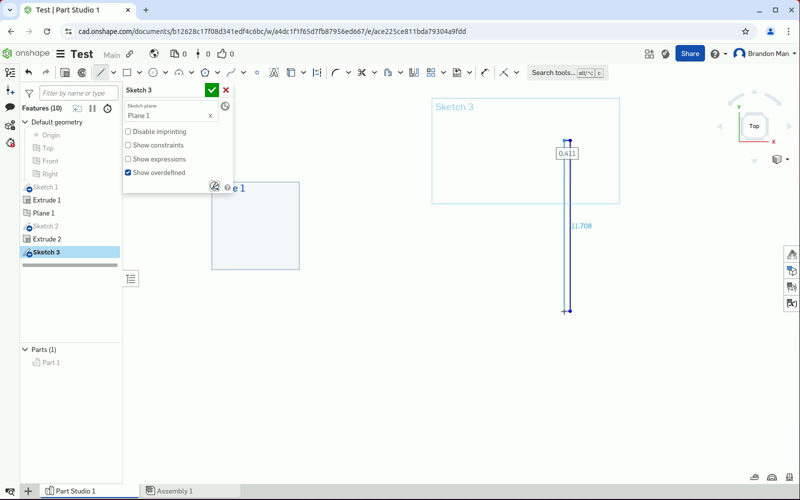
scroll(6)
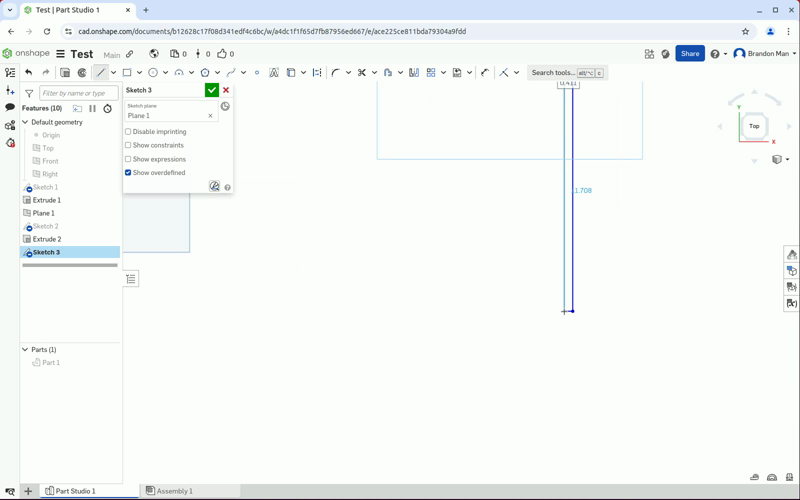
scroll(6)
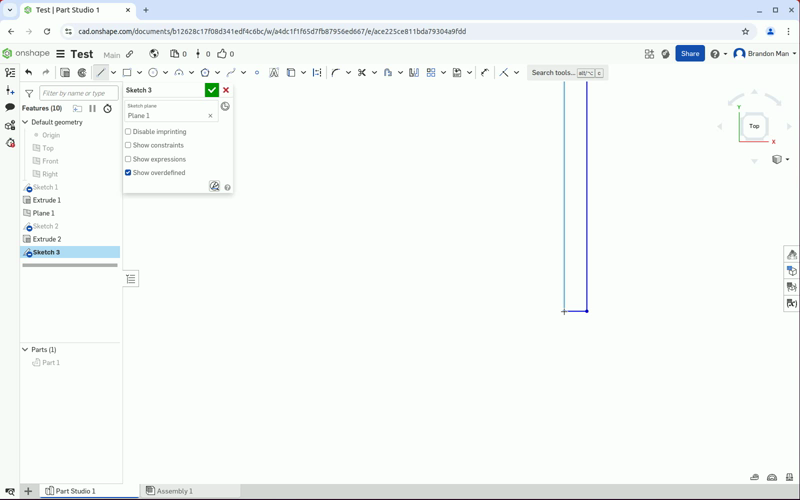
key_up(shift)
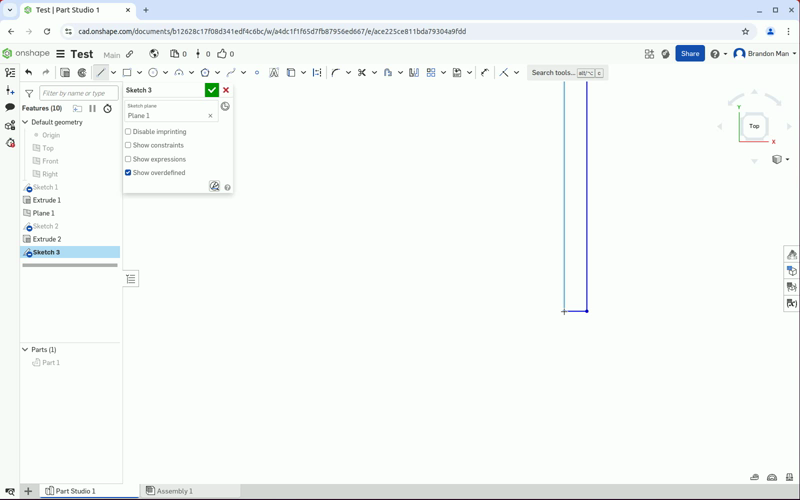
click(564, 311)
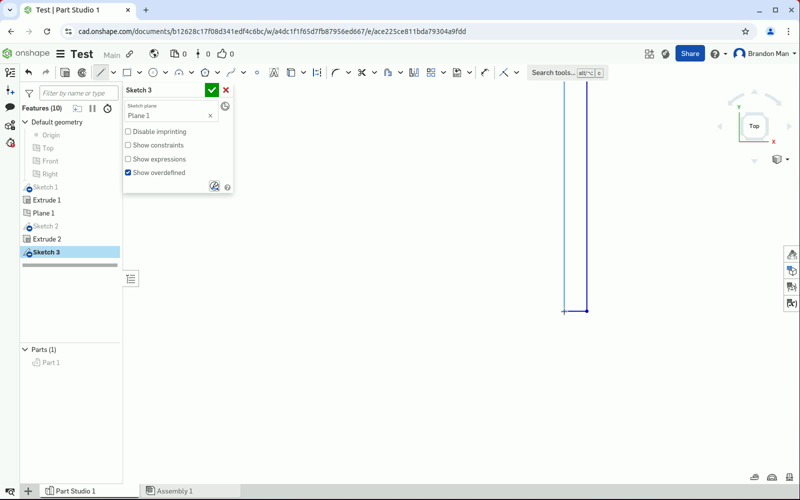
scroll(-6)
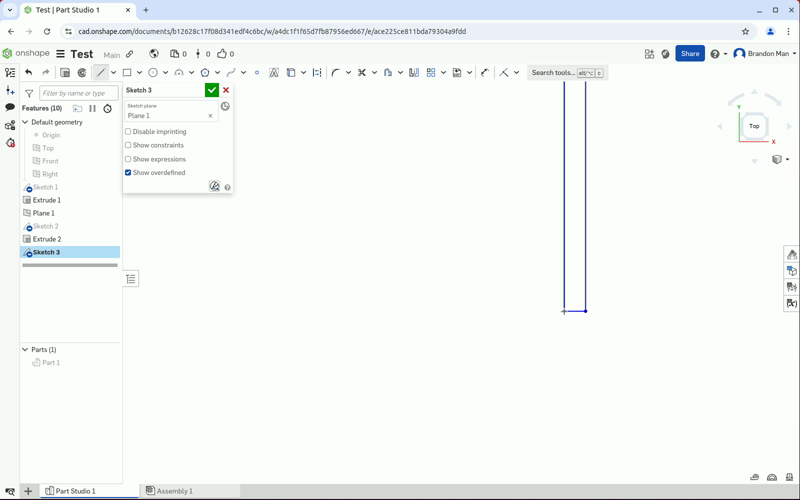
scroll(-6)
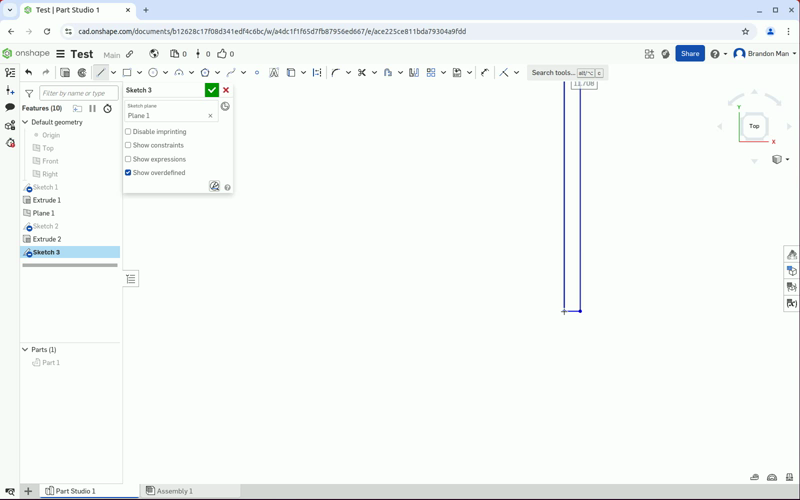
scroll(-6)
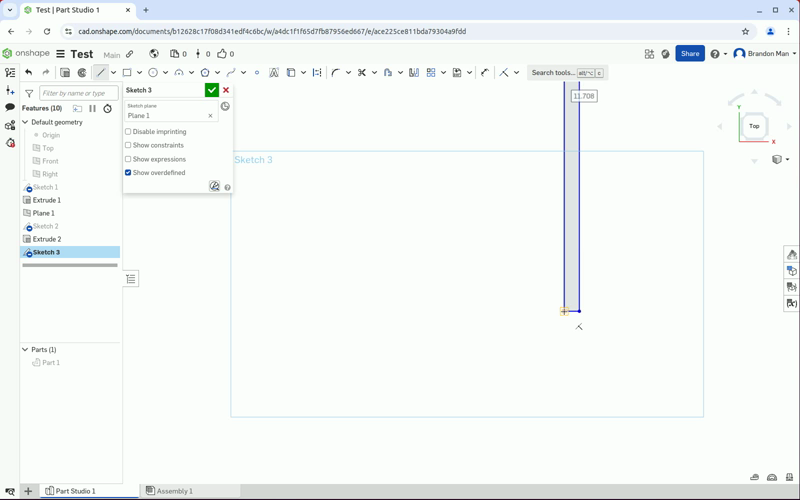
scroll(-6)
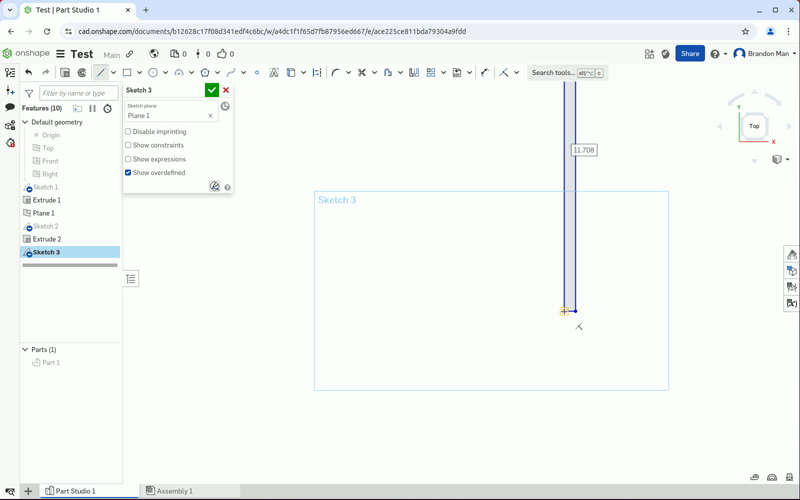
scroll(-6)
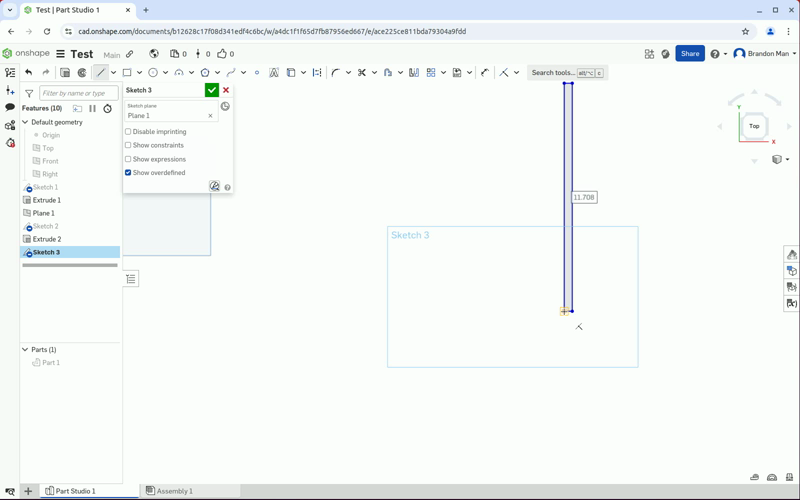
scroll(-6)
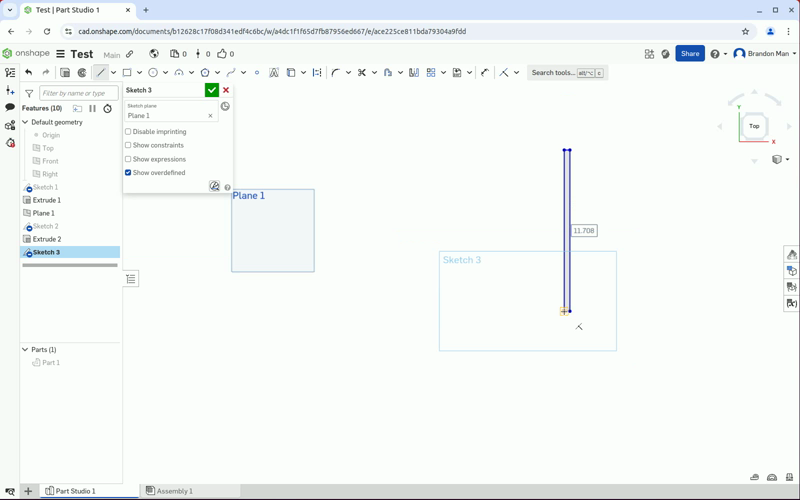
scroll(-6)
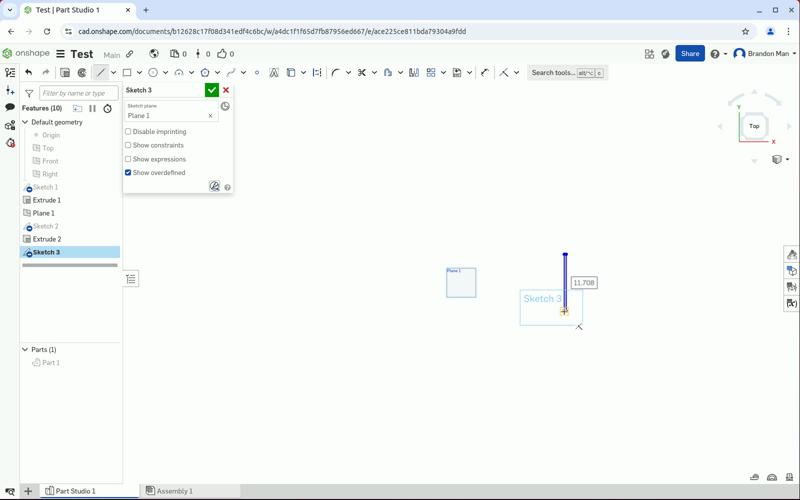
key(esc)
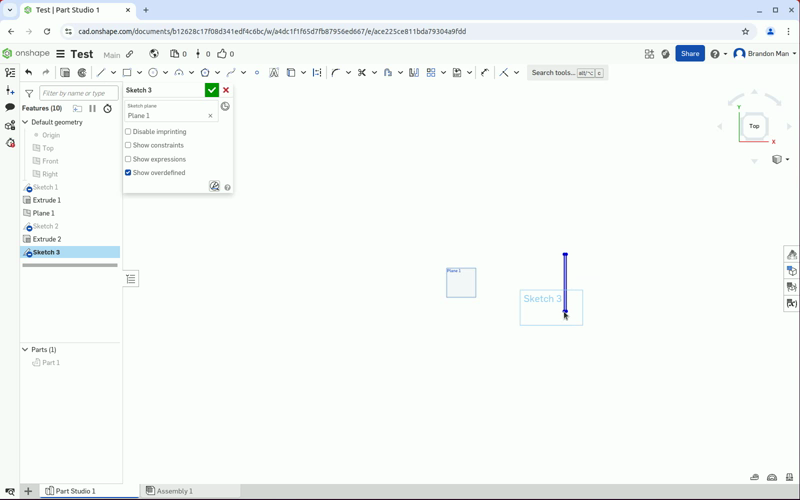
mouse_move(565, 259)
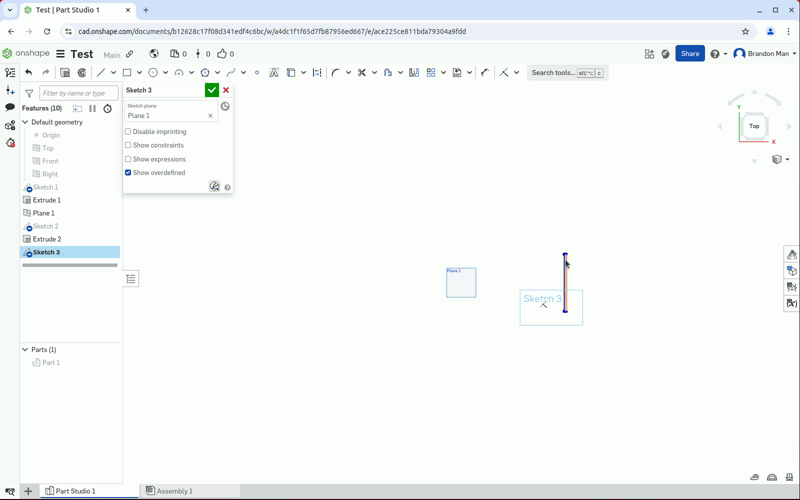
scroll(6)
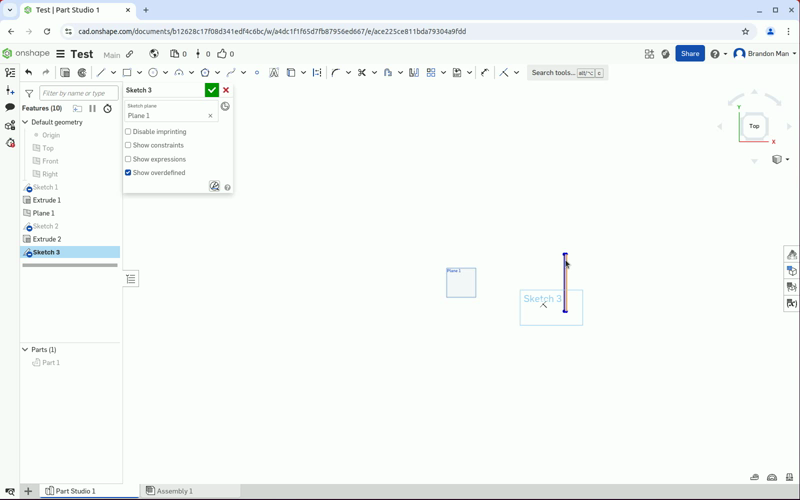
scroll(6)
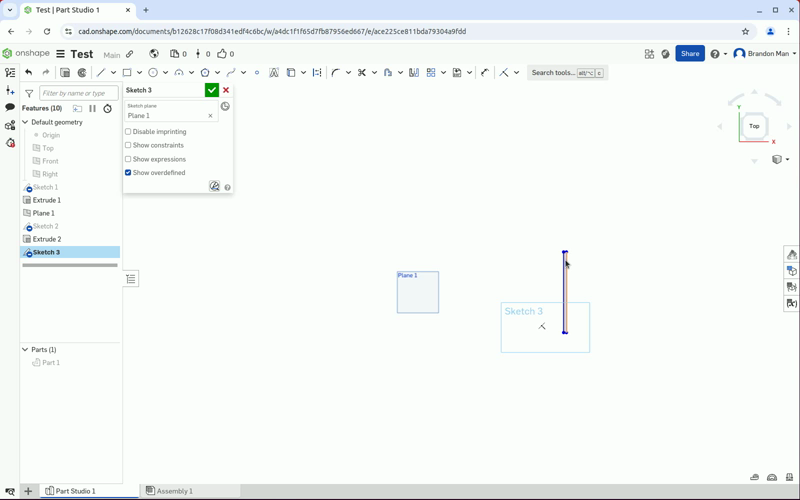
scroll(6)
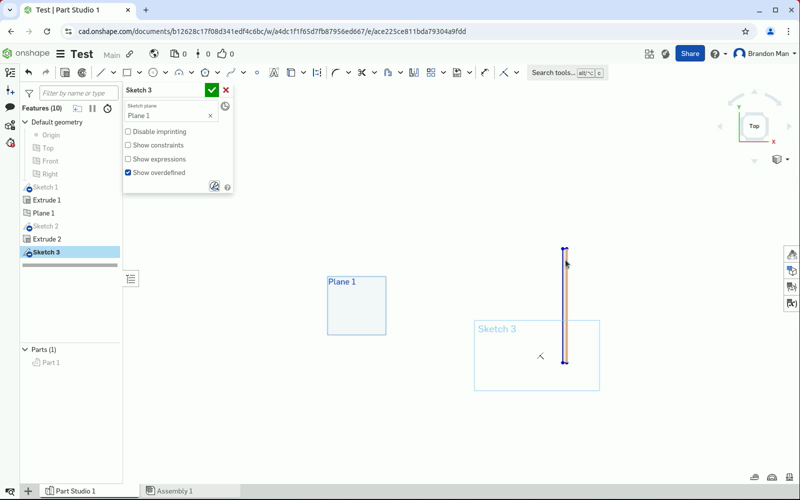
scroll(6)
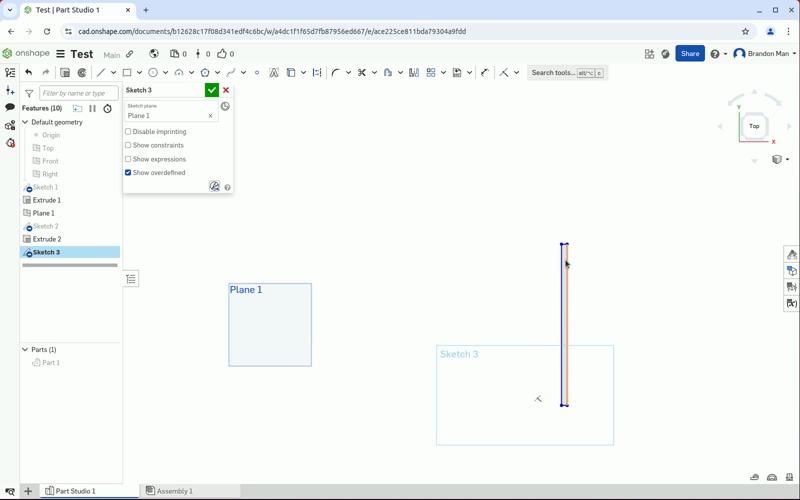
scroll(6)
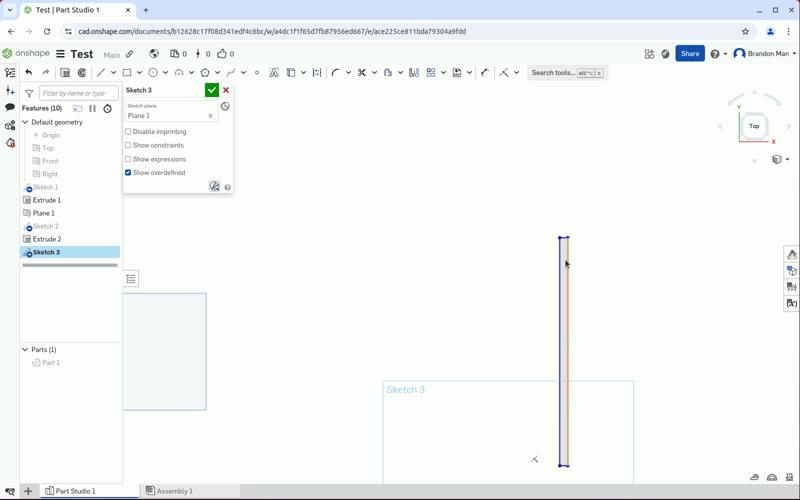
scroll(6)
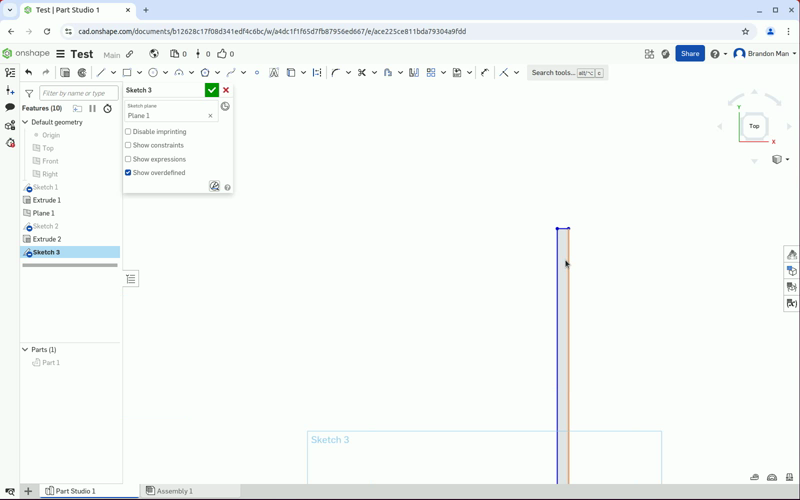
scroll(6)
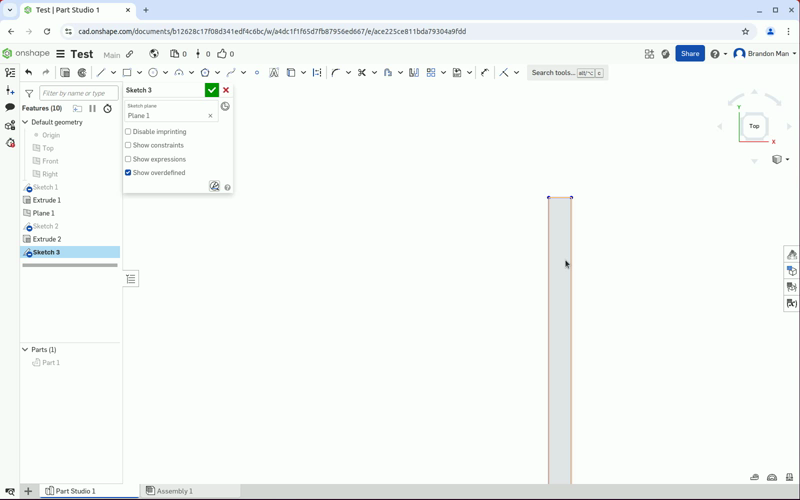
click(565, 259)
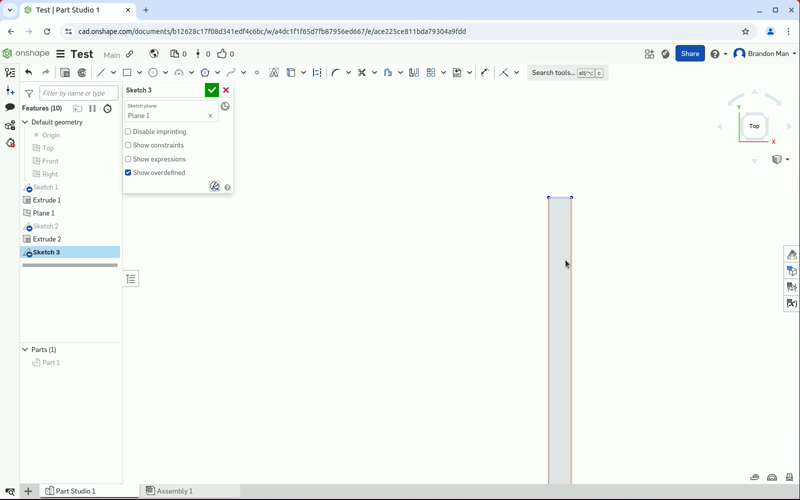
scroll(-6)
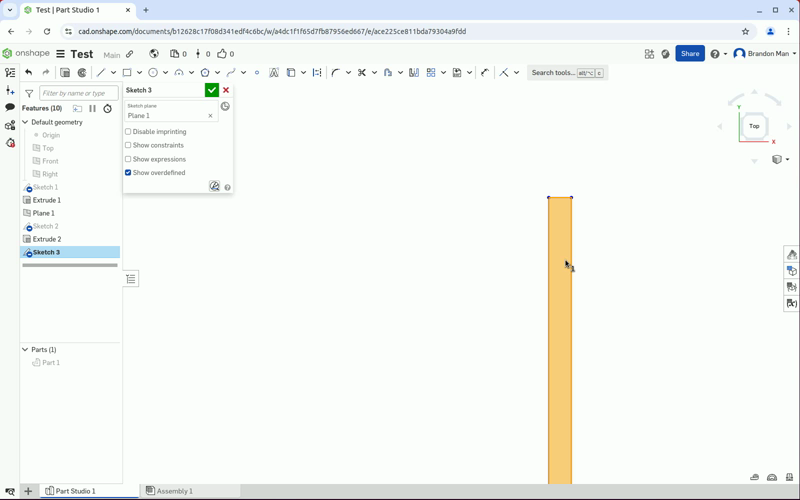
scroll(-6)
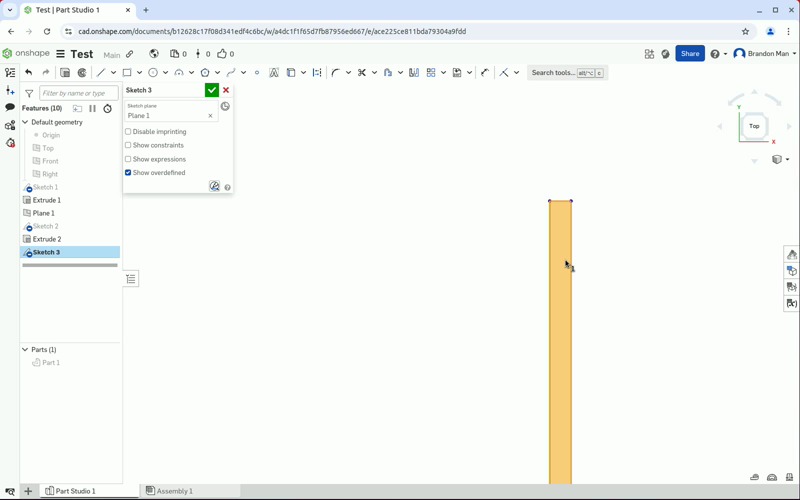
scroll(-6)
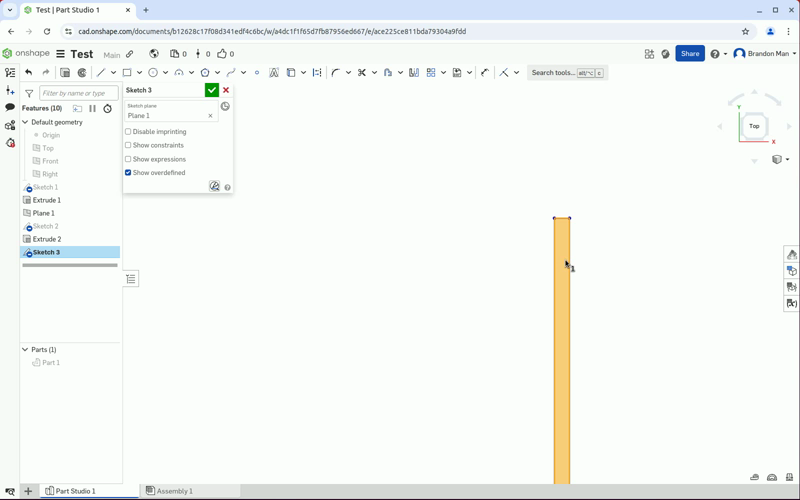
scroll(-6)
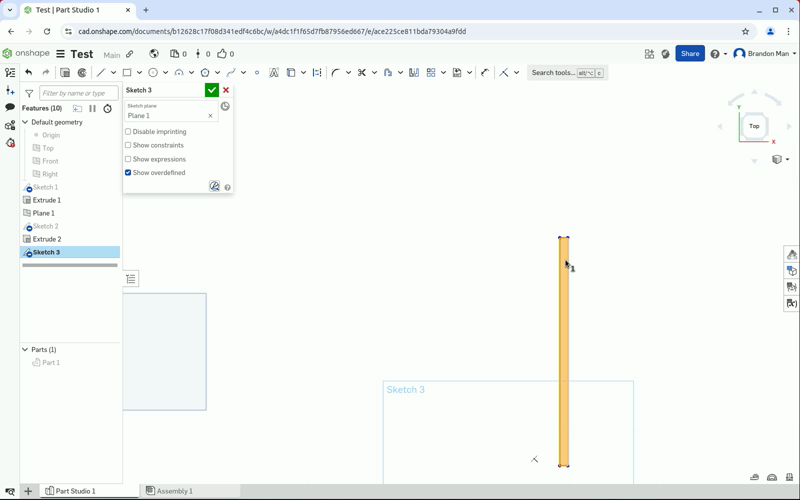
scroll(-6)
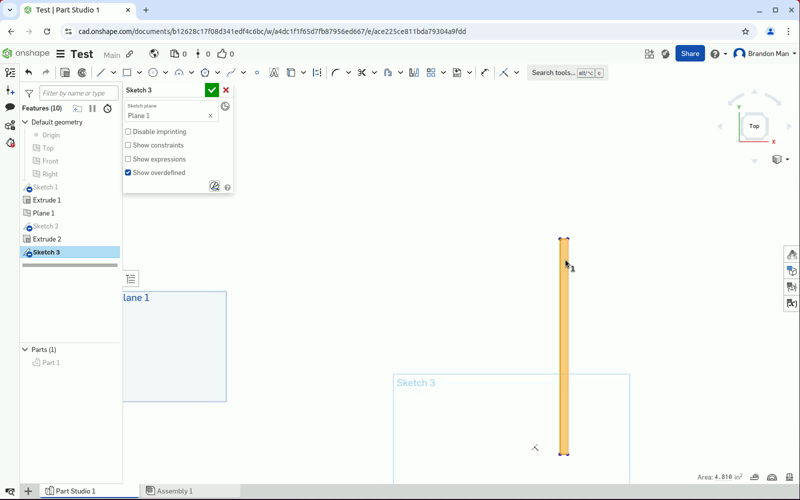
scroll(-6)
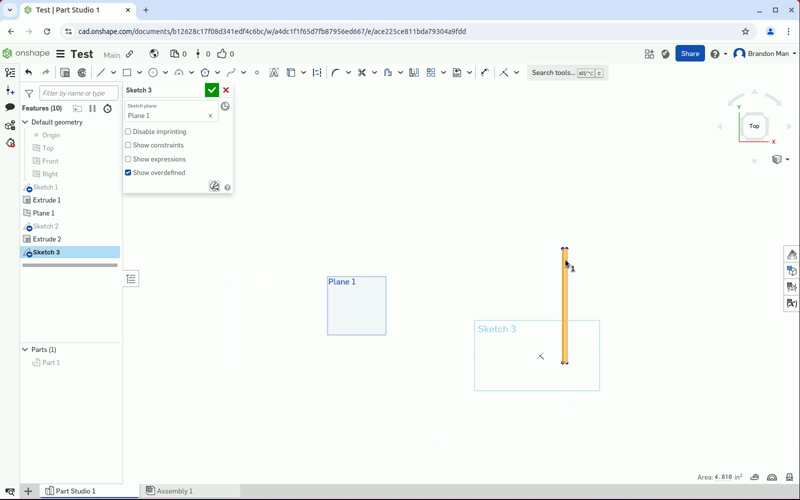
scroll(-6)
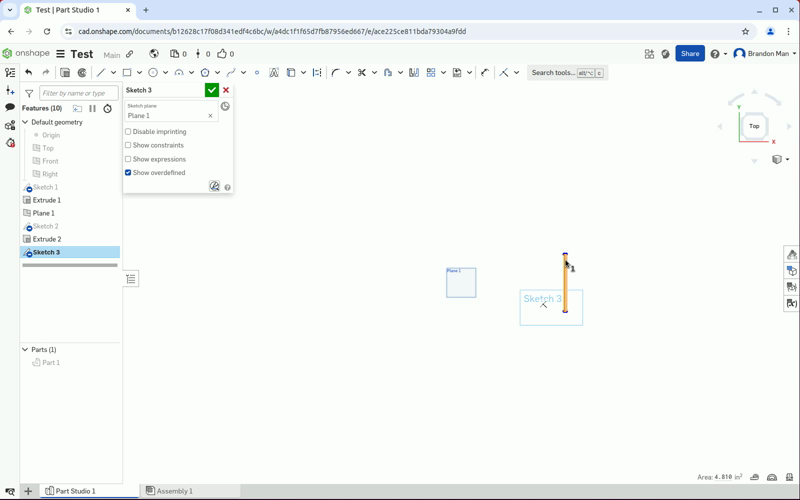
mouse_move(73, 352)
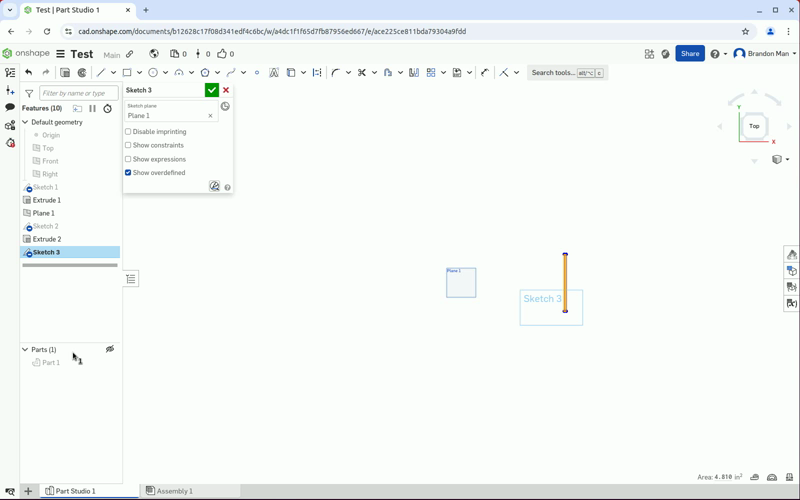
key(shift+y)
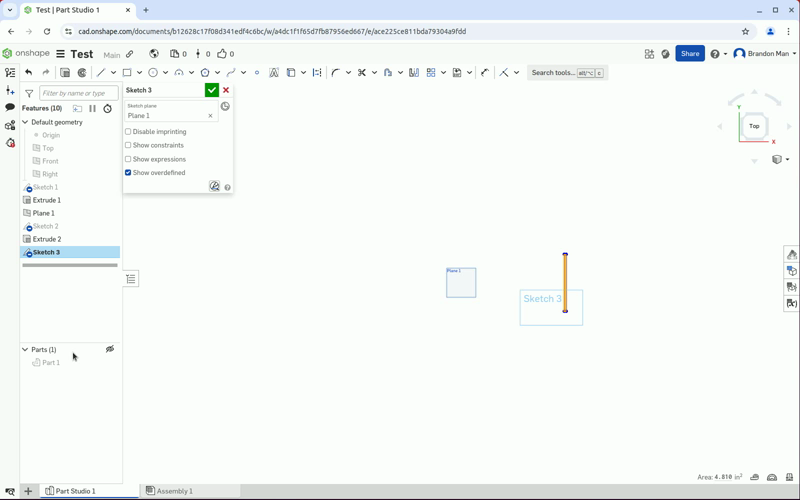
key(shift+e)
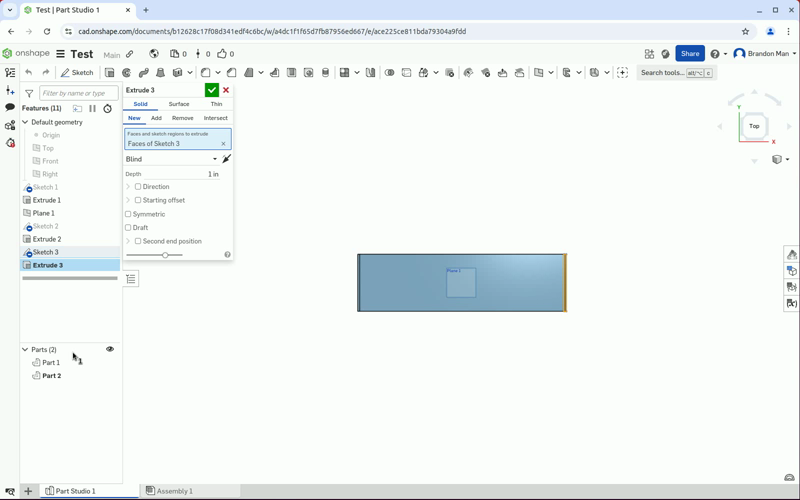
mouse_move(143, 106)
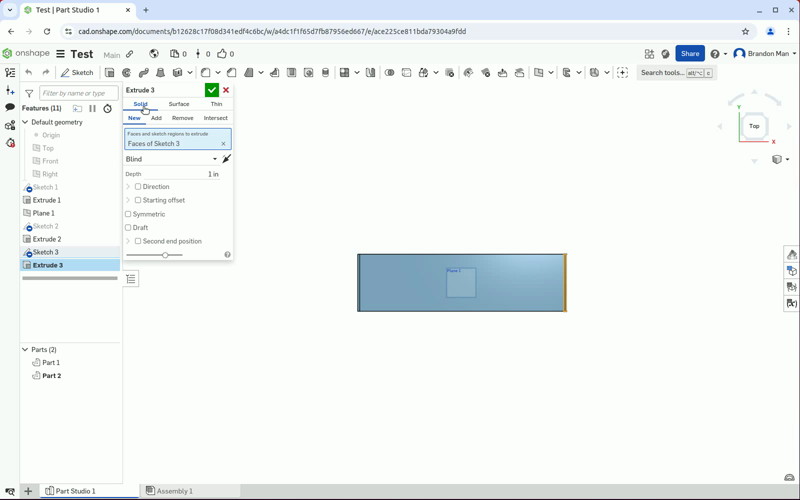
click(143, 106)
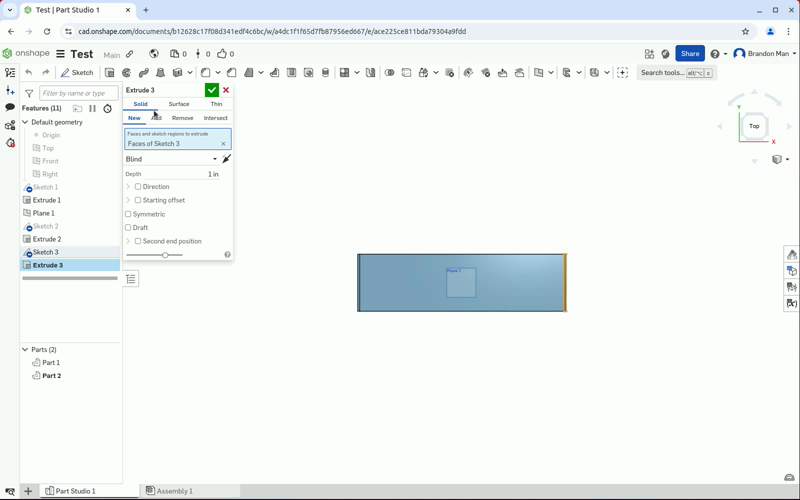
mouse_move(186, 120)
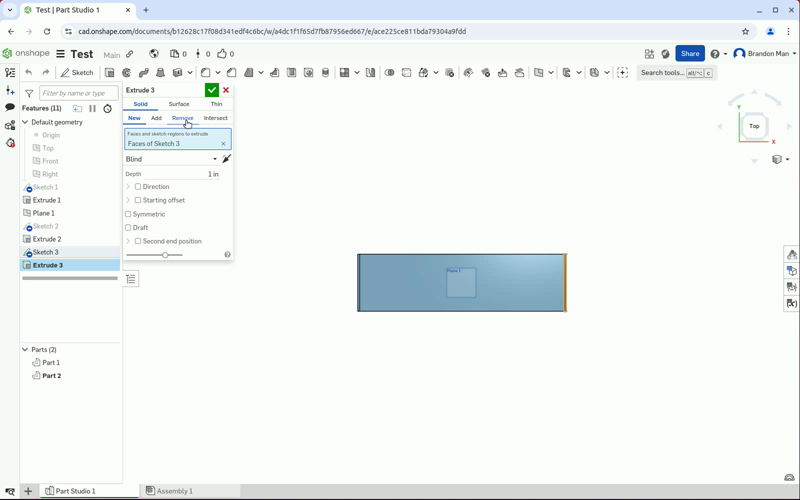
click(186, 120)
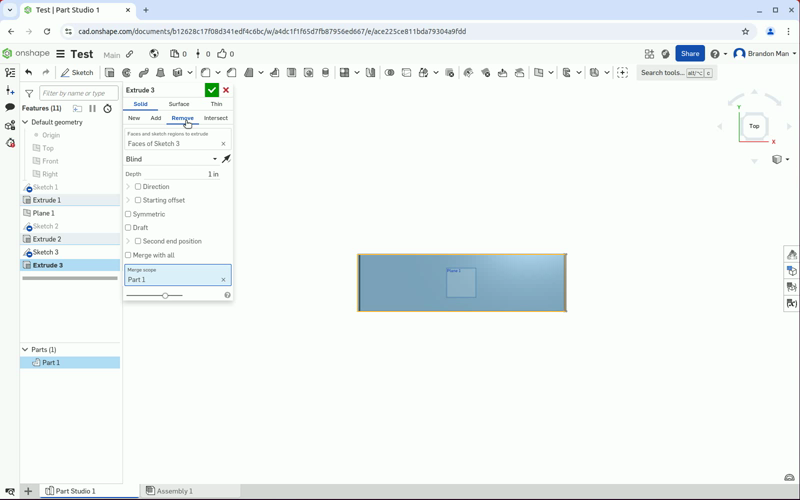
key(tab, 4)
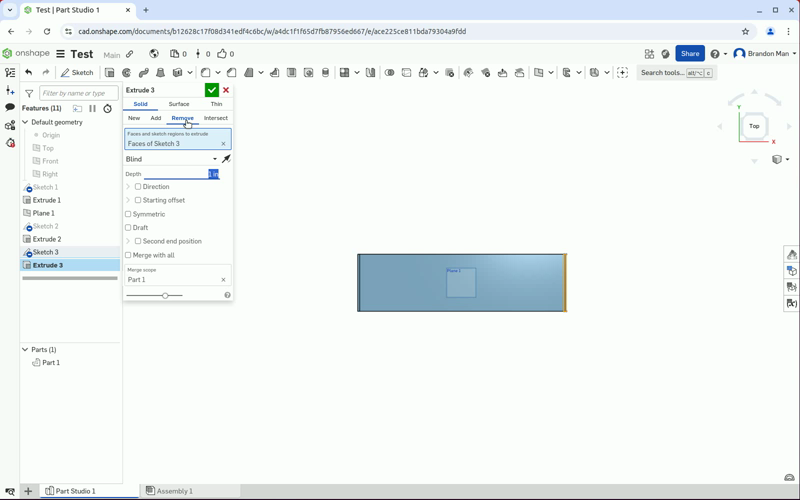
text(0.241)
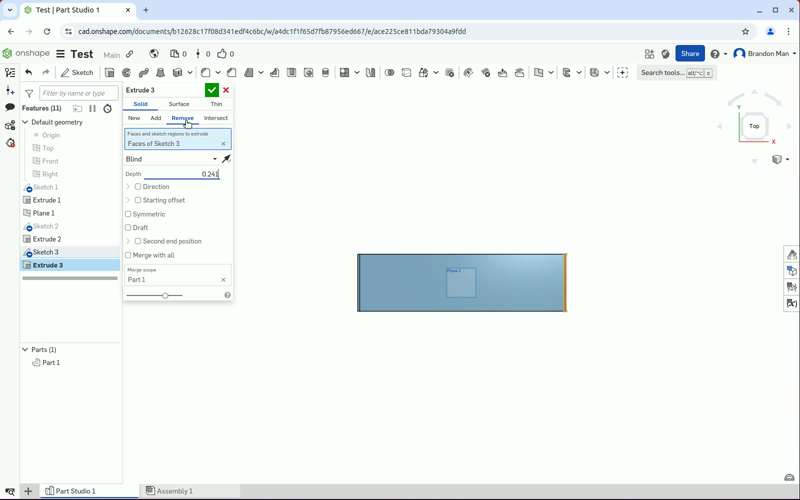
key(tab, 6)
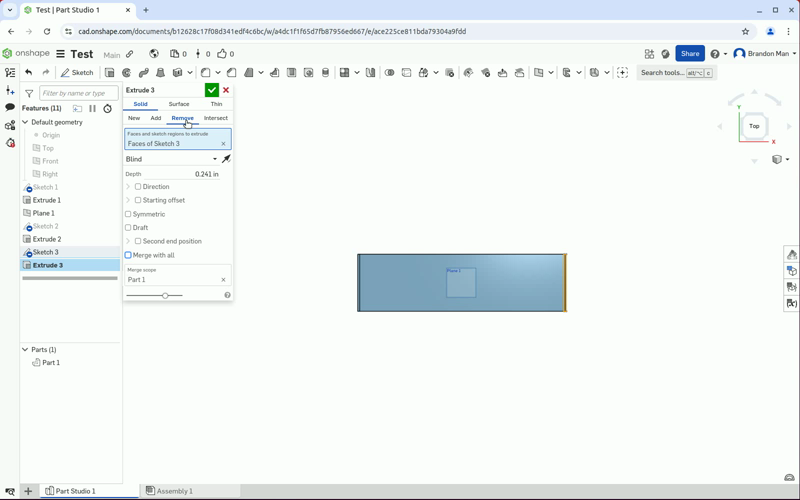
key(space)
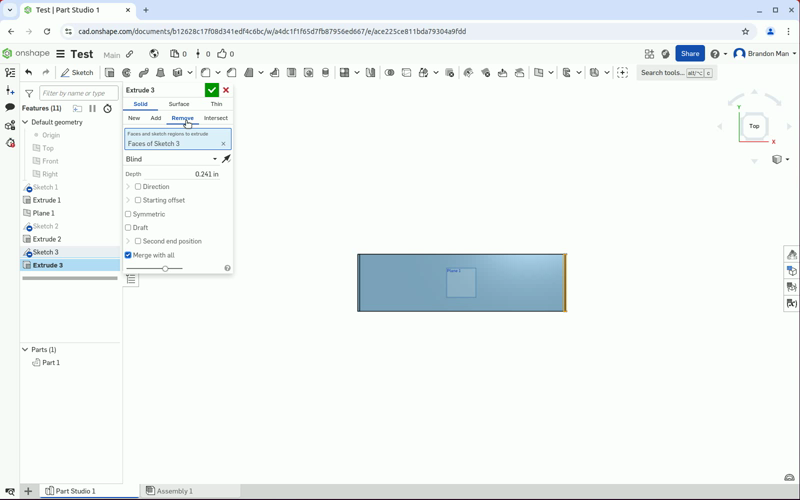
key(enter)
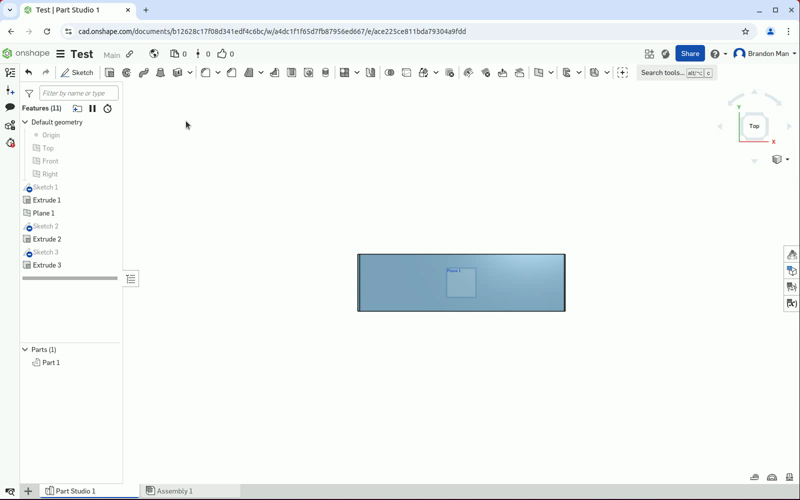
key(shift+h)
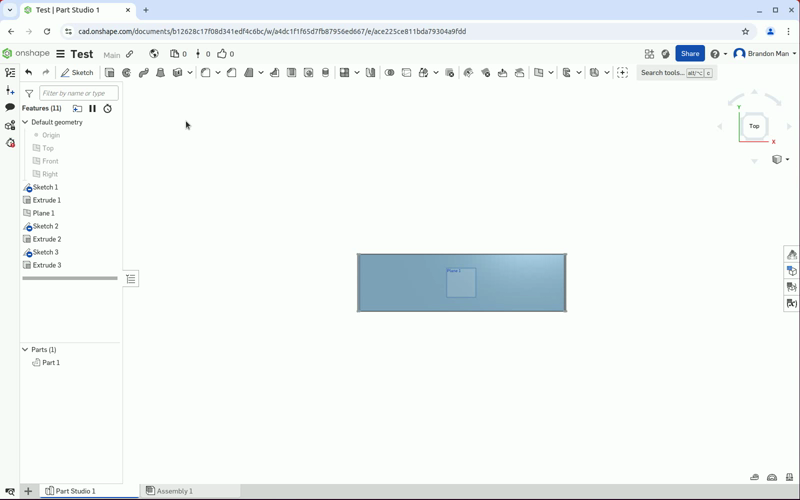
key(shift+h)
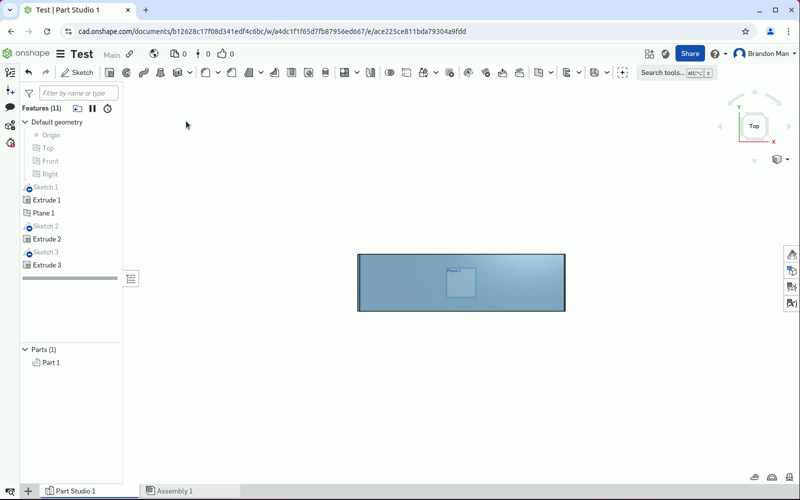
mouse_move(73, 189)
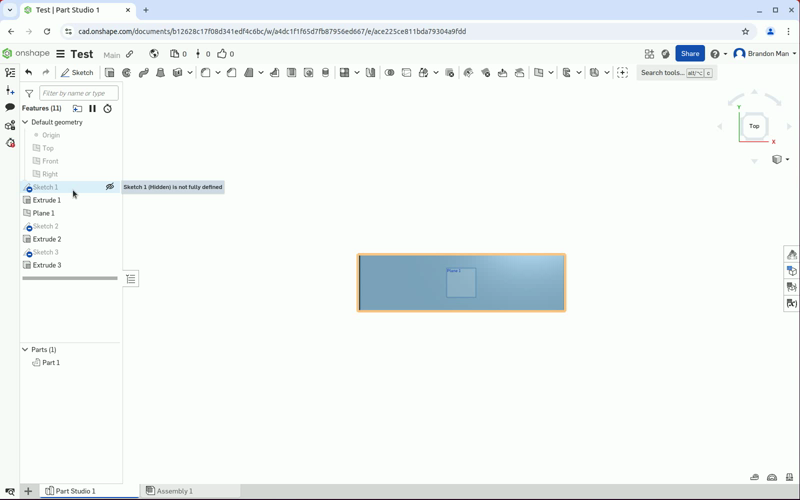
click(73, 189)
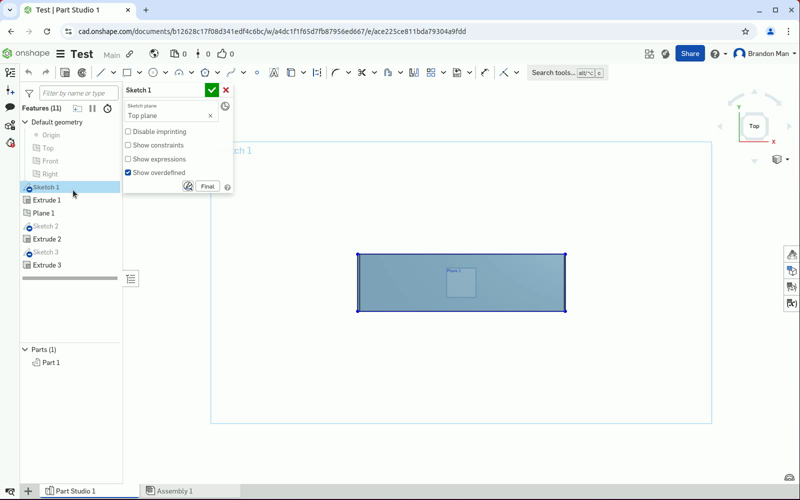
mouse_move(229, 92)
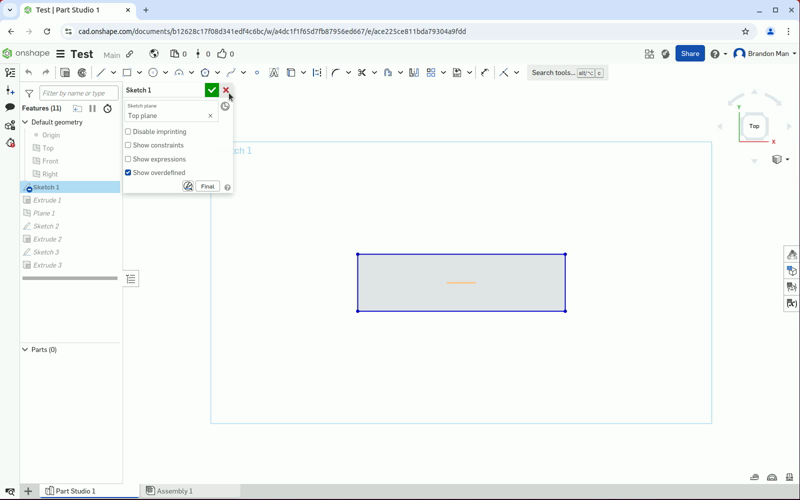
click(229, 92)
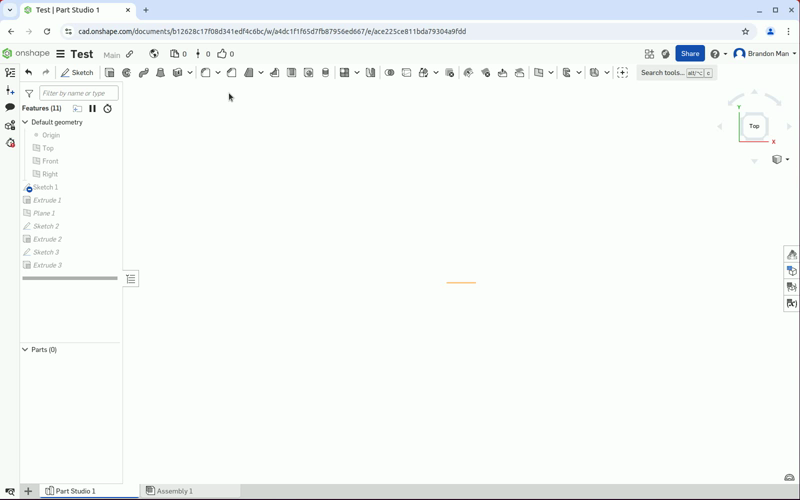
mouse_move(541, 75)
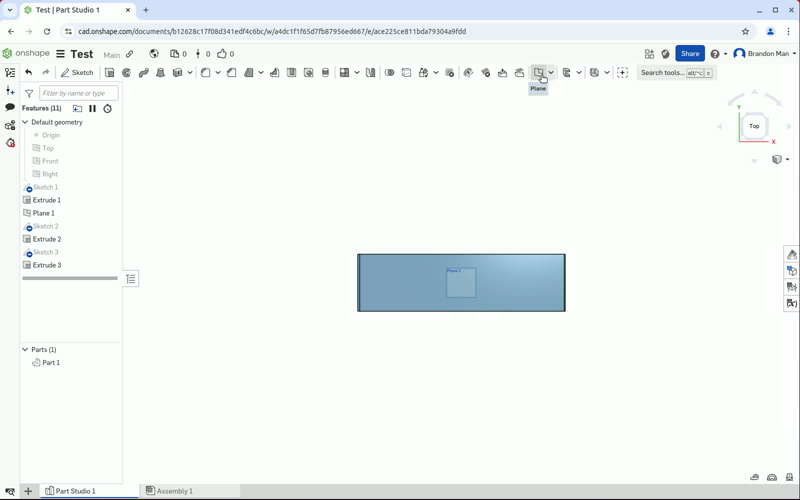
click(541, 75)
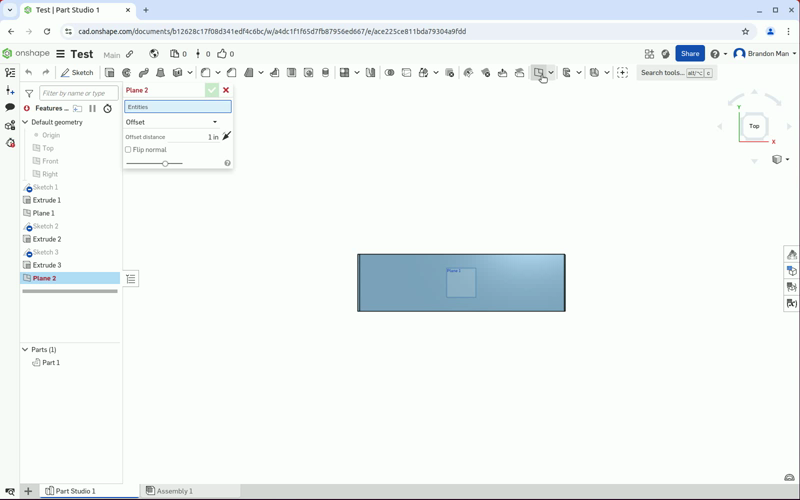
mouse_move(73, 150)
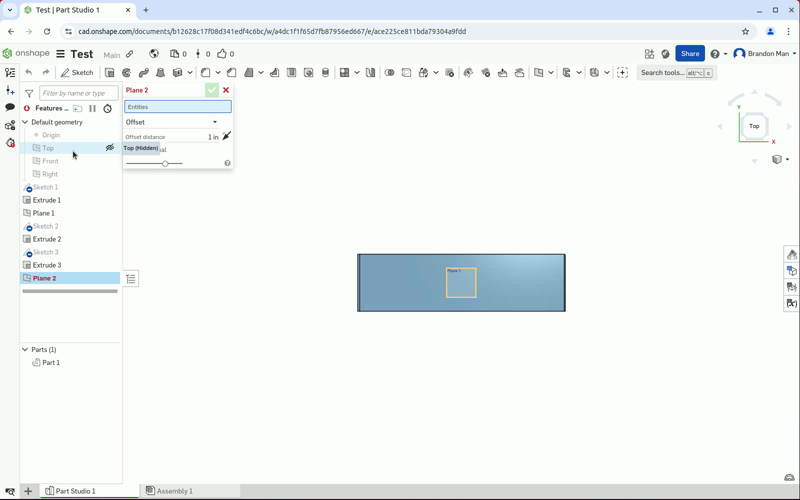
click(73, 150)
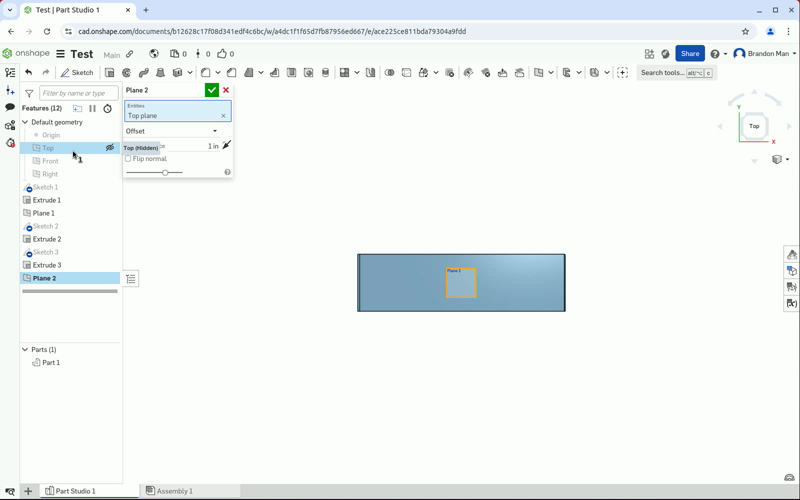
key(tab, 2)
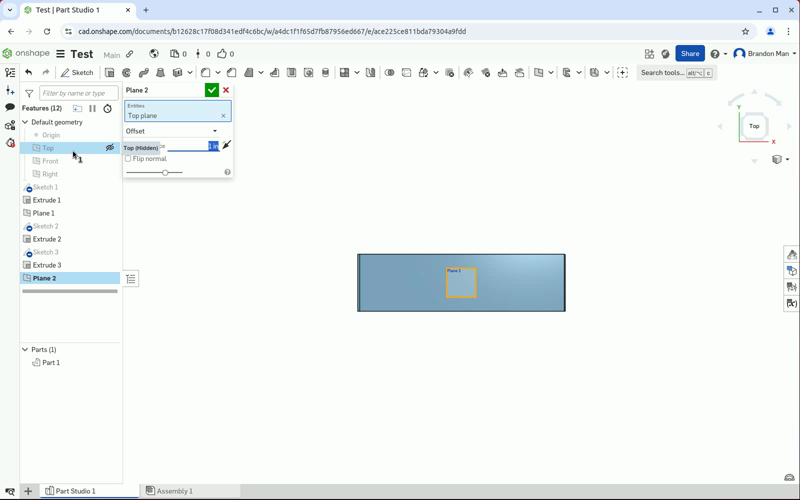
text(0.246)
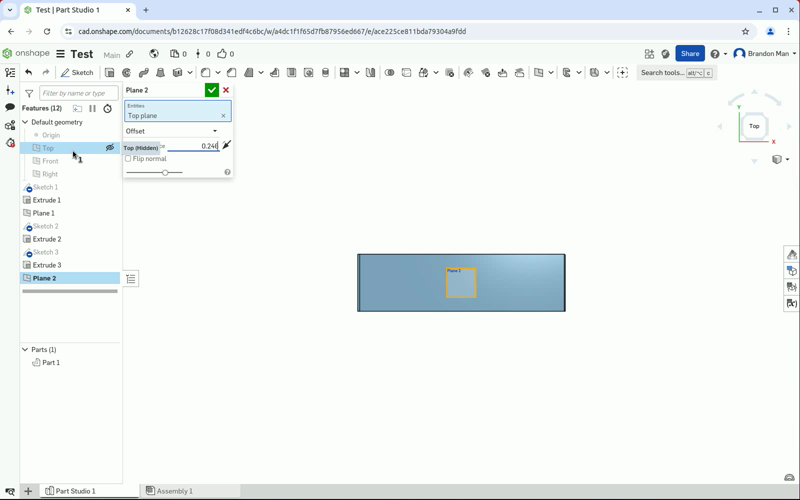
key(enter, 2)
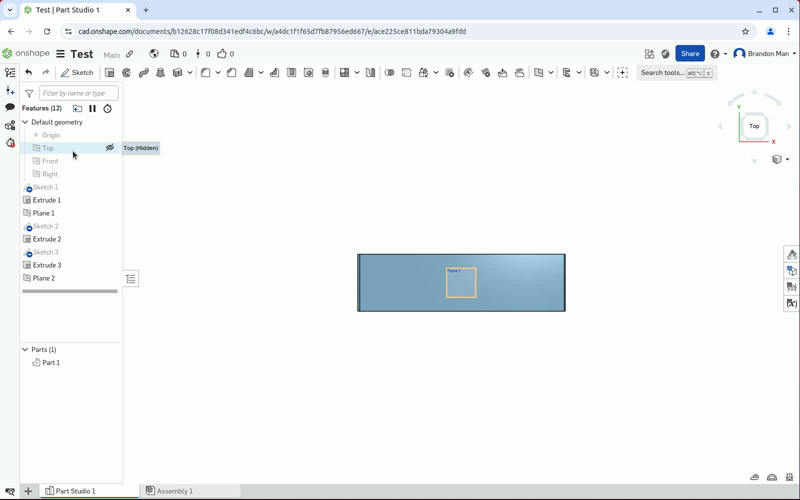
key(shift+s)
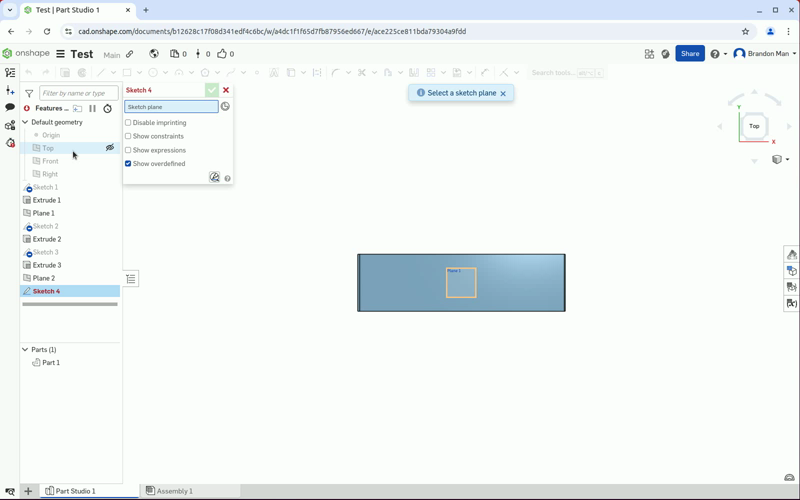
mouse_move(73, 280)
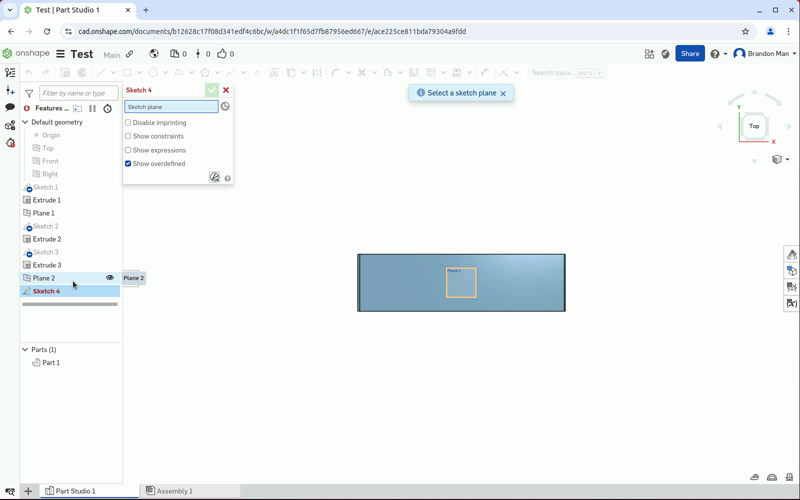
click(73, 280)
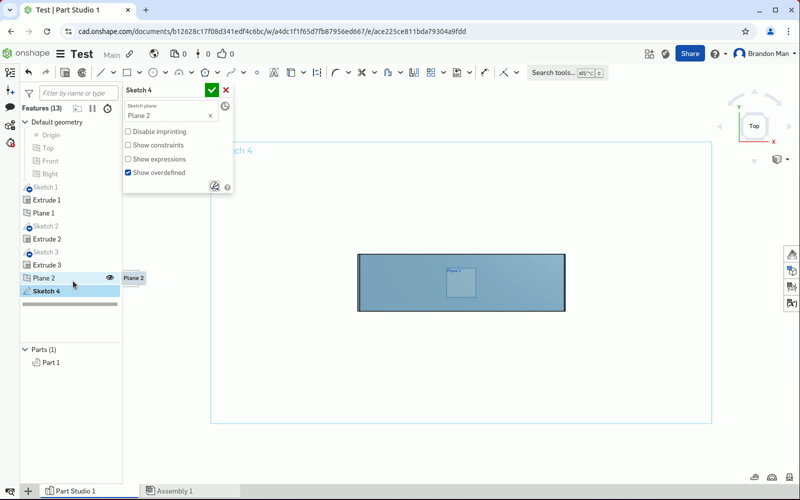
mouse_move(73, 352)
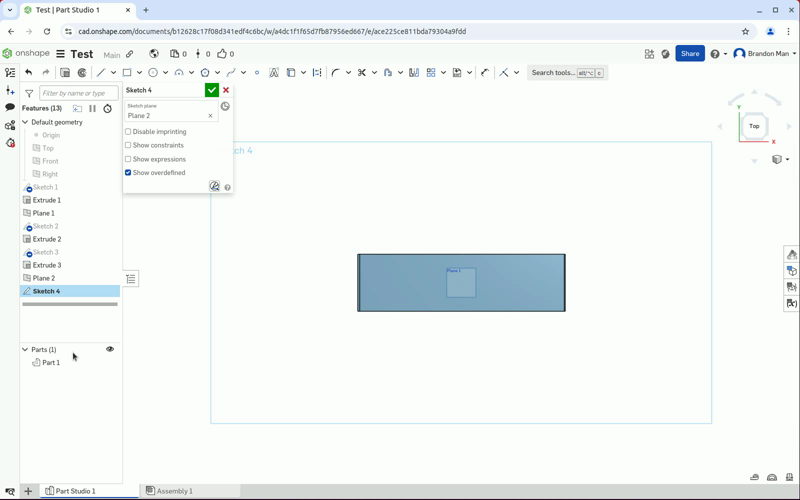
key(y)
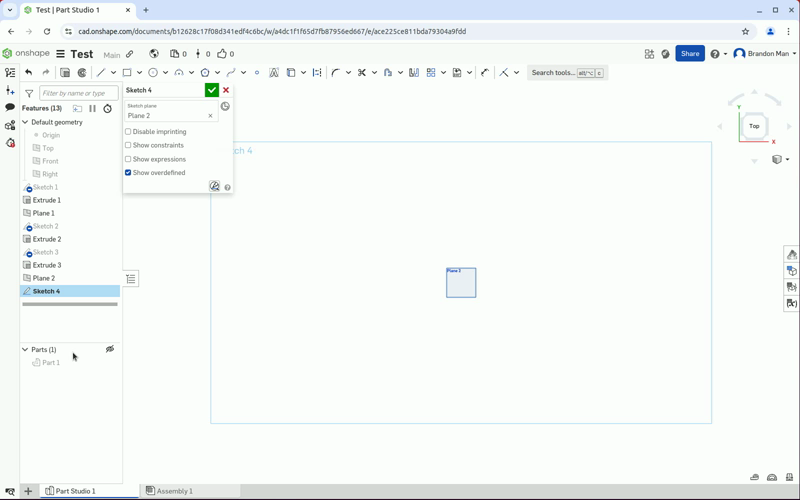
key(l)
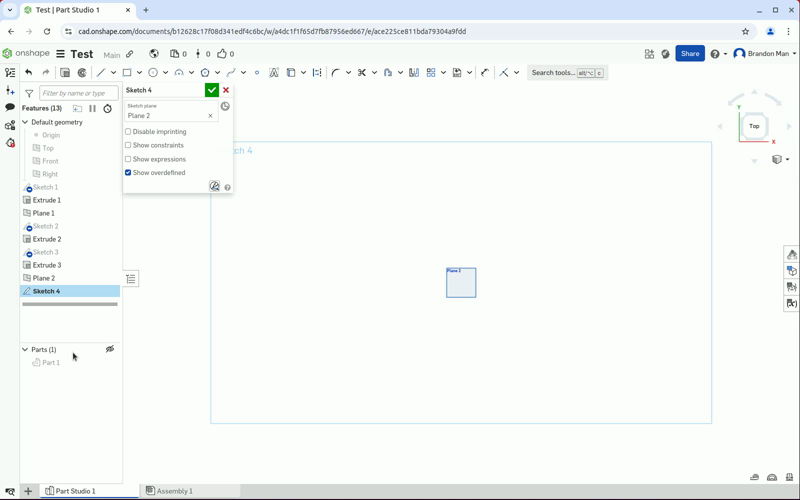
key_down(shift)
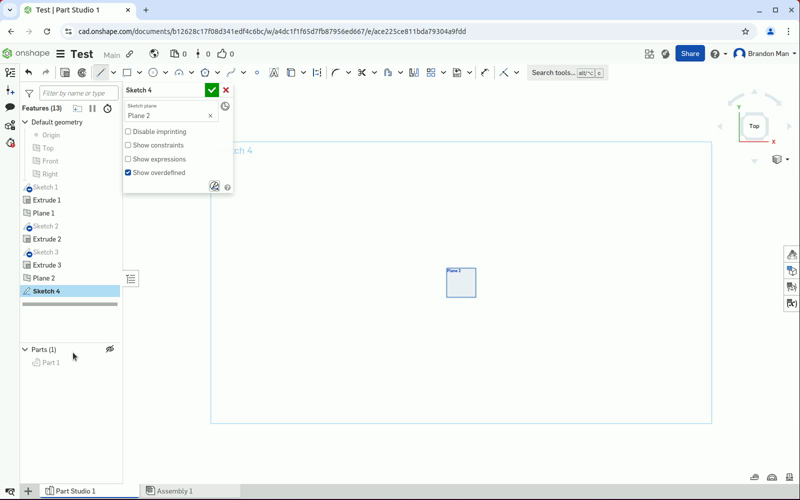
mouse_move(357, 311)
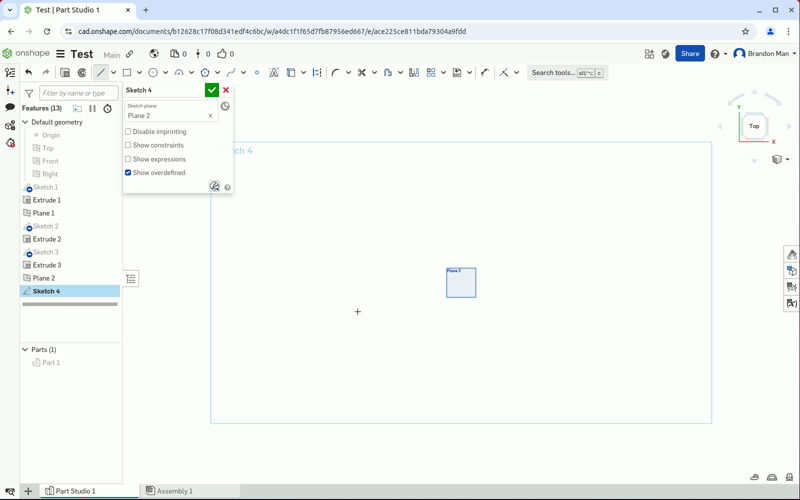
click(357, 311)
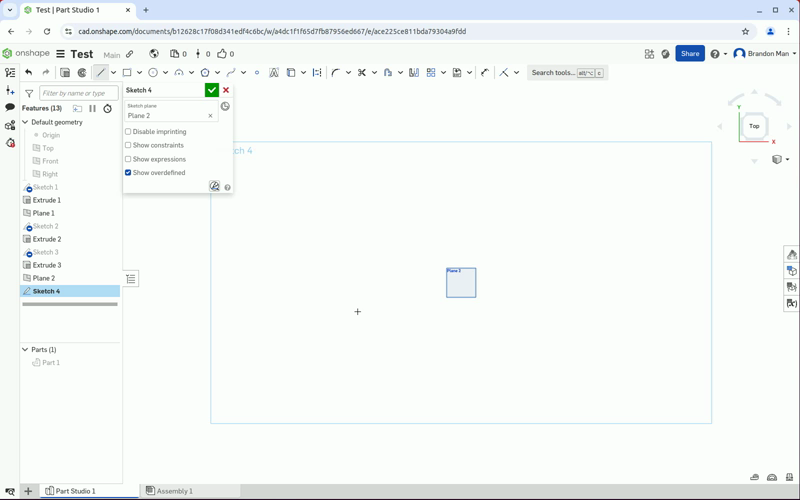
key_up(shift)
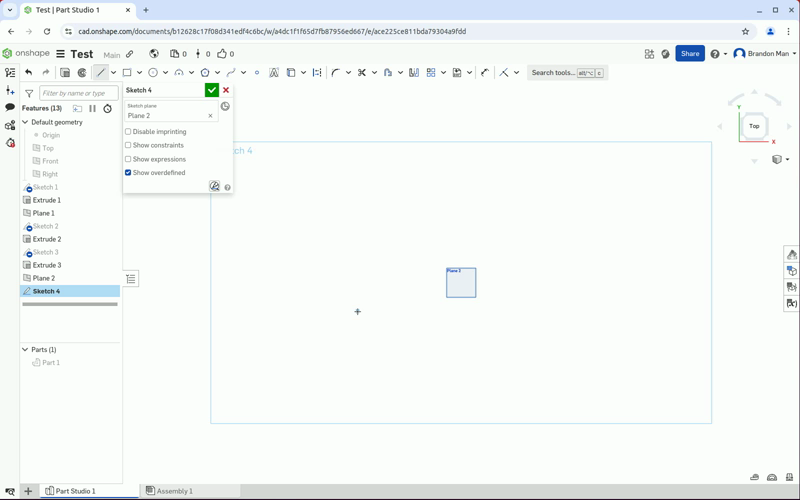
key_down(shift)
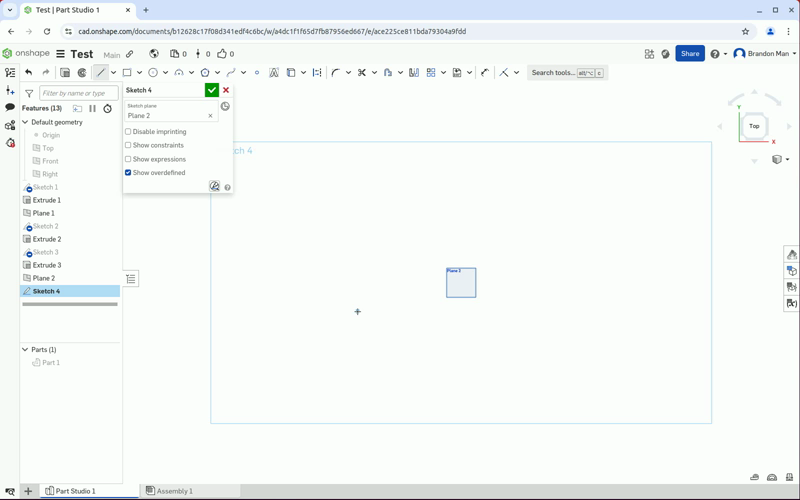
mouse_move(387, 311)
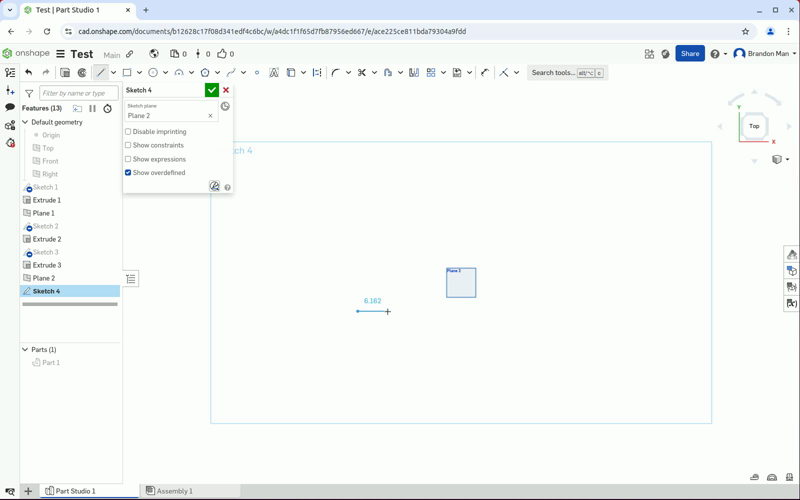
mouse_move(359, 311)
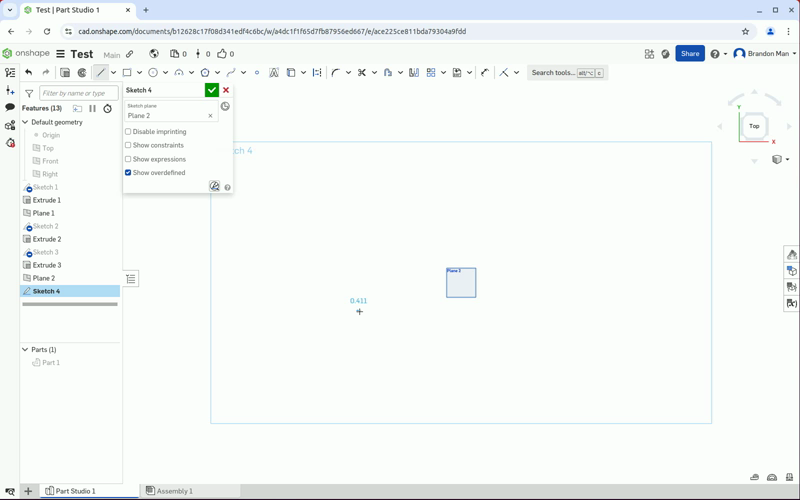
scroll(6)
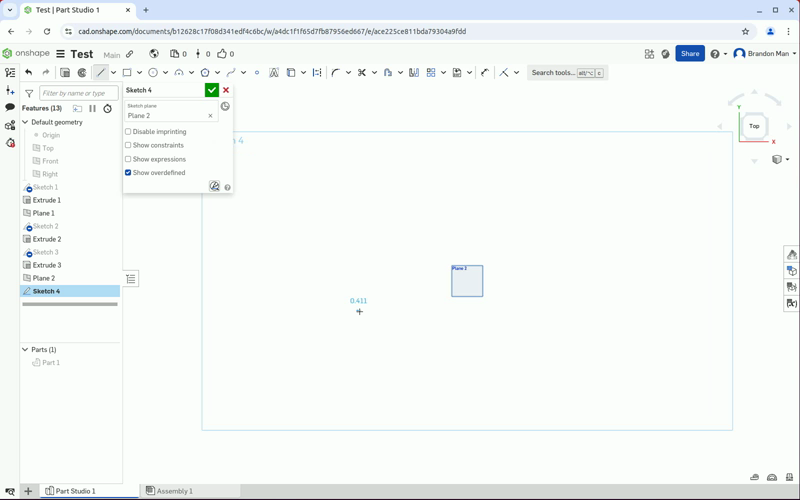
scroll(6)
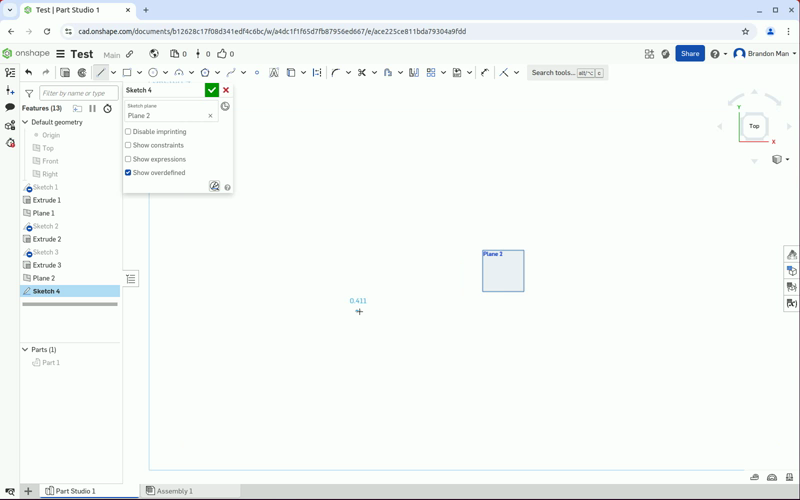
scroll(6)
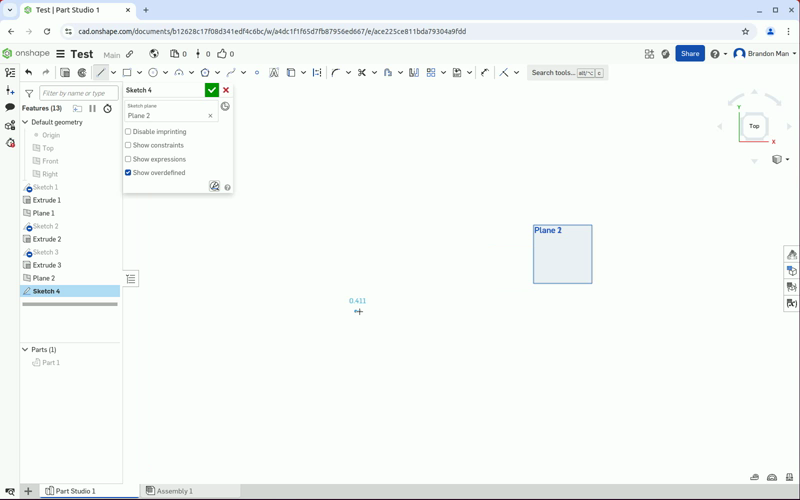
scroll(6)
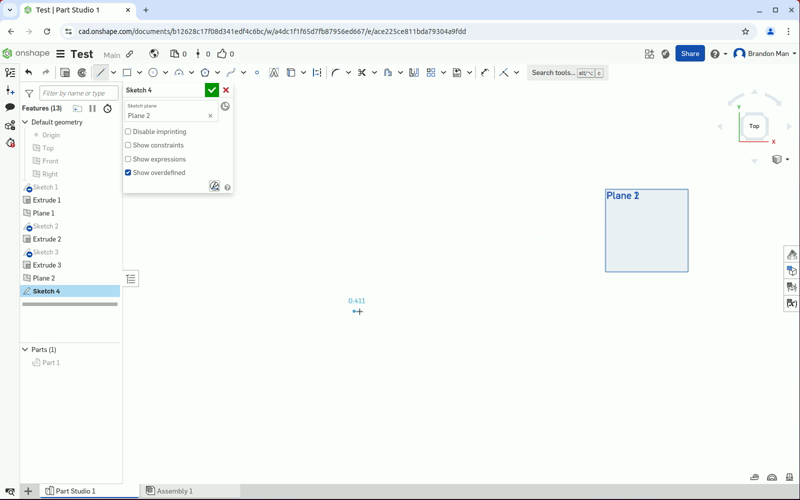
scroll(6)
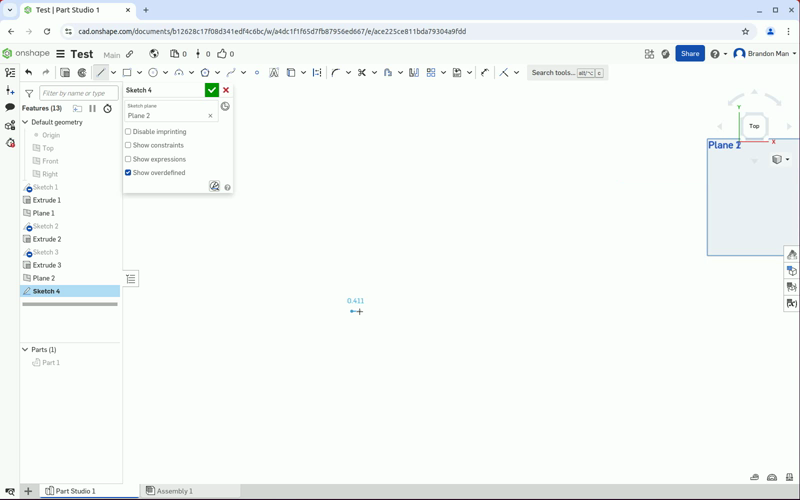
scroll(6)
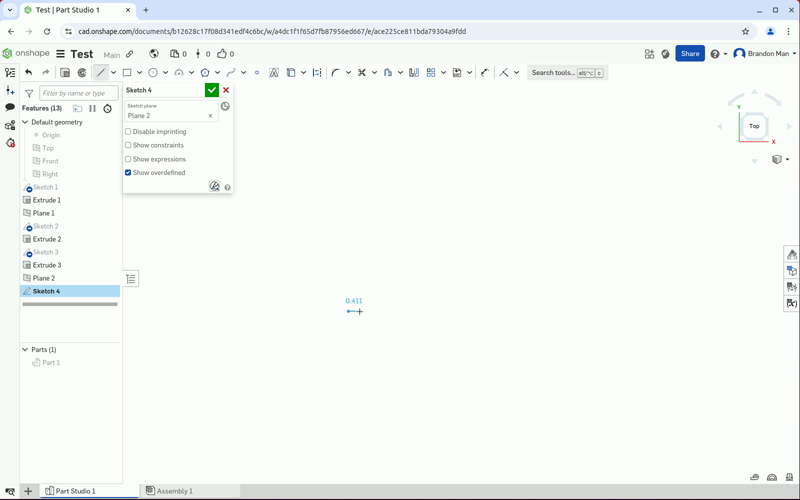
scroll(6)
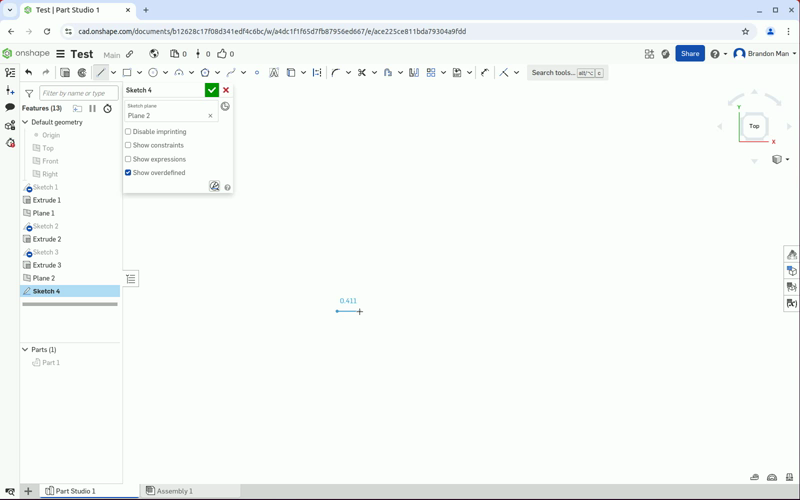
click(359, 311)
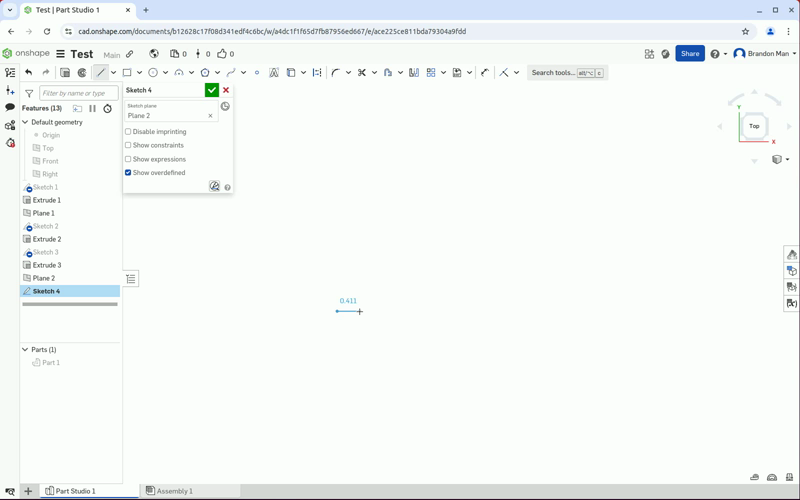
scroll(-6)
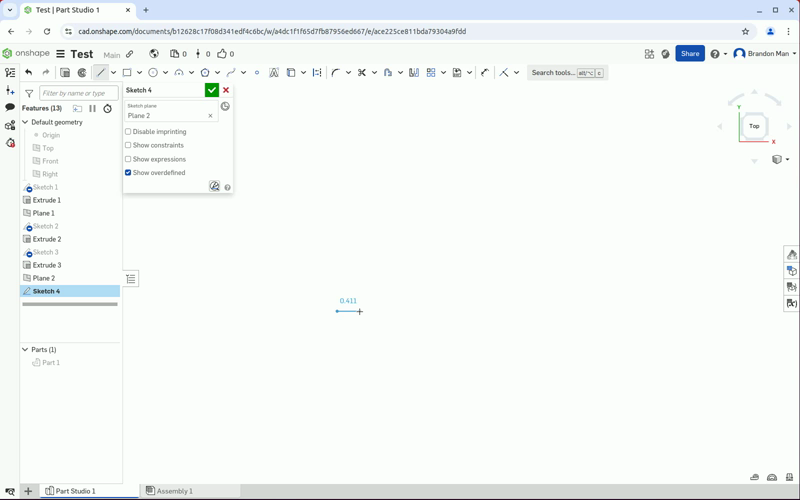
scroll(-6)
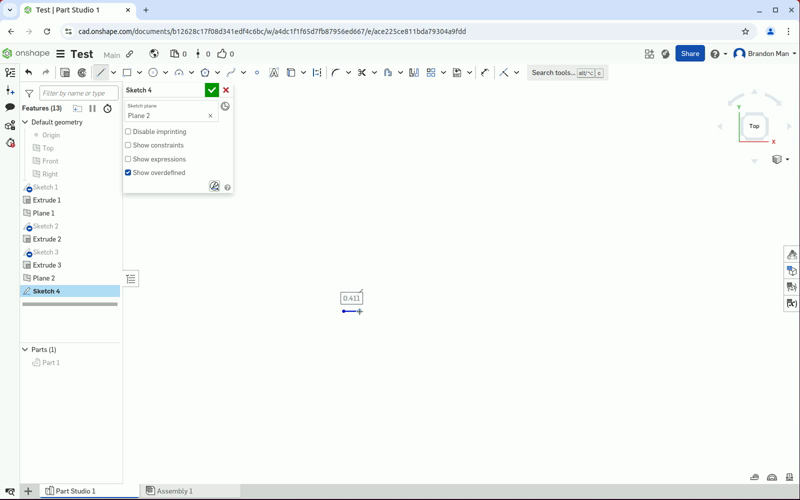
scroll(-6)
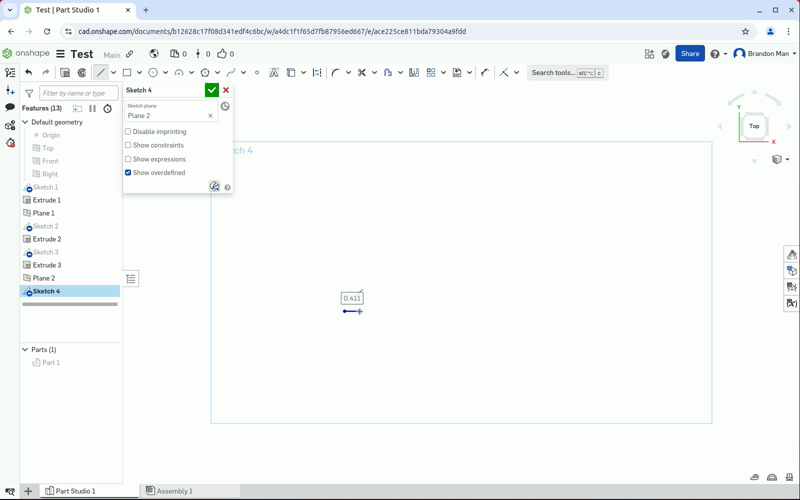
scroll(-6)
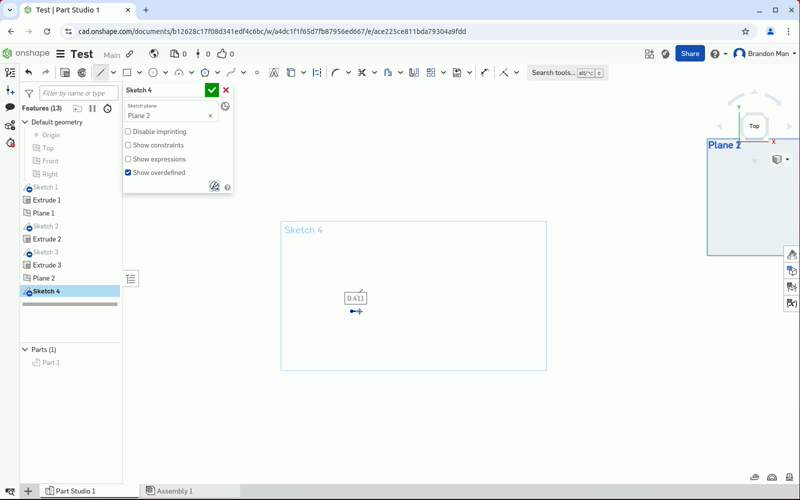
scroll(-6)
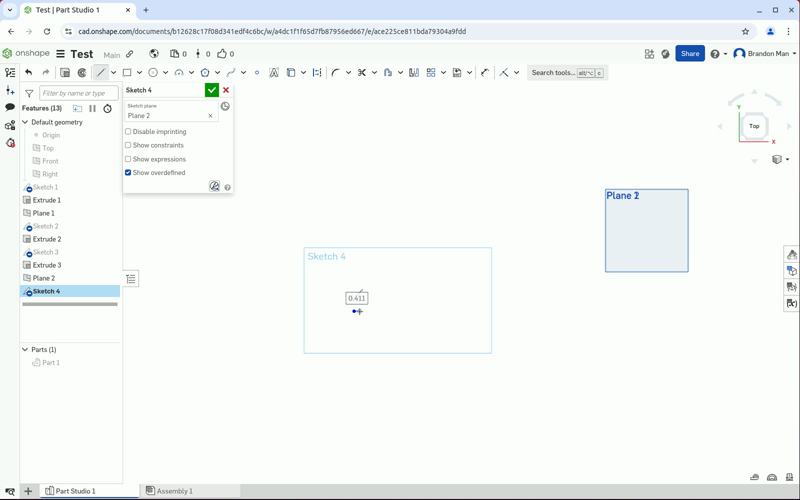
scroll(-6)
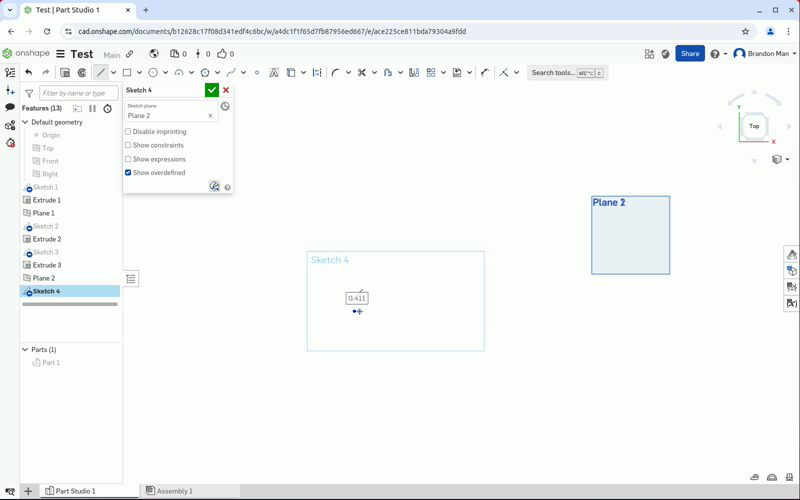
scroll(-6)
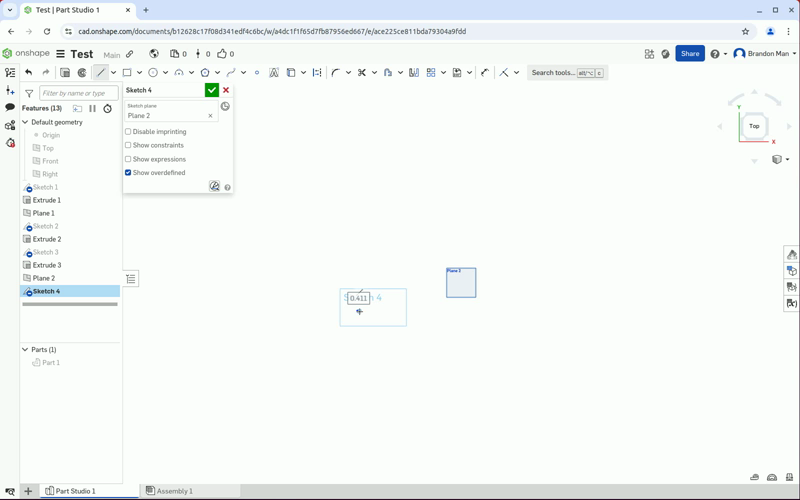
key_up(shift)
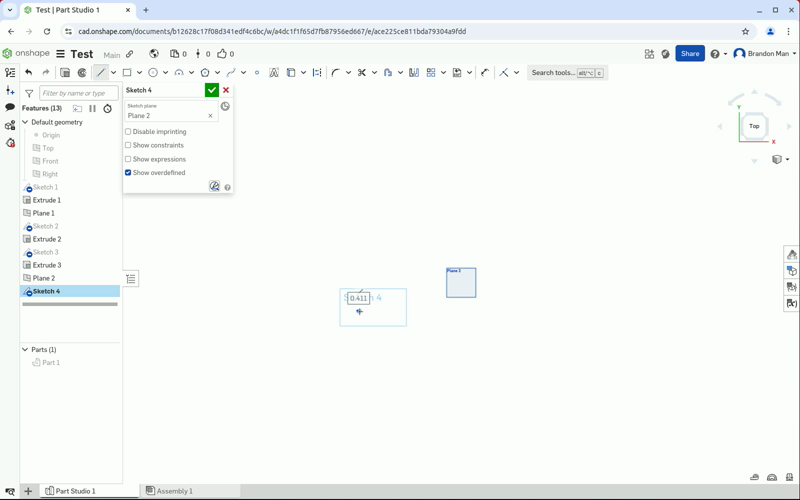
key_down(shift)
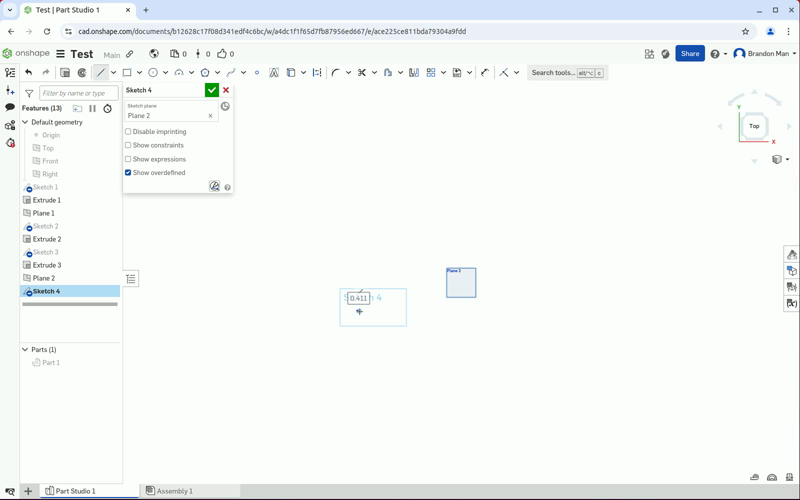
mouse_move(389, 311)
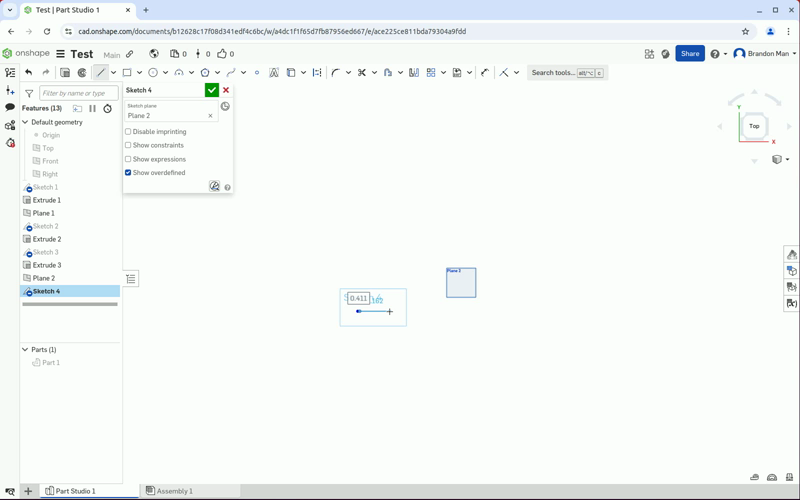
mouse_move(359, 254)
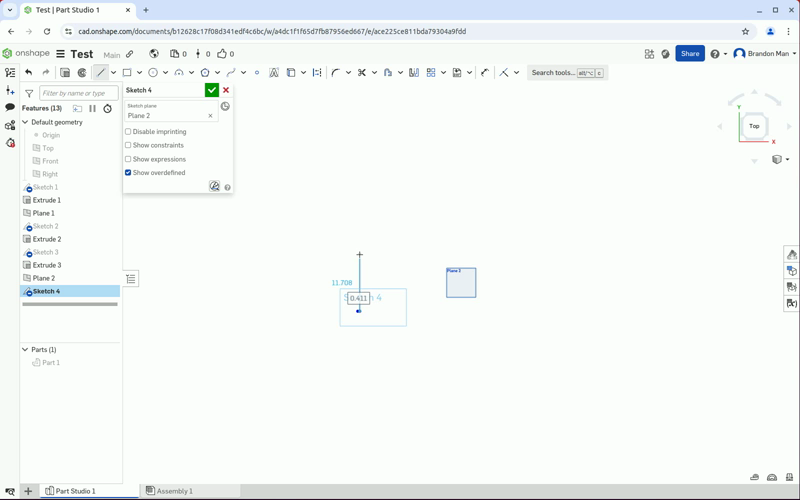
click(359, 254)
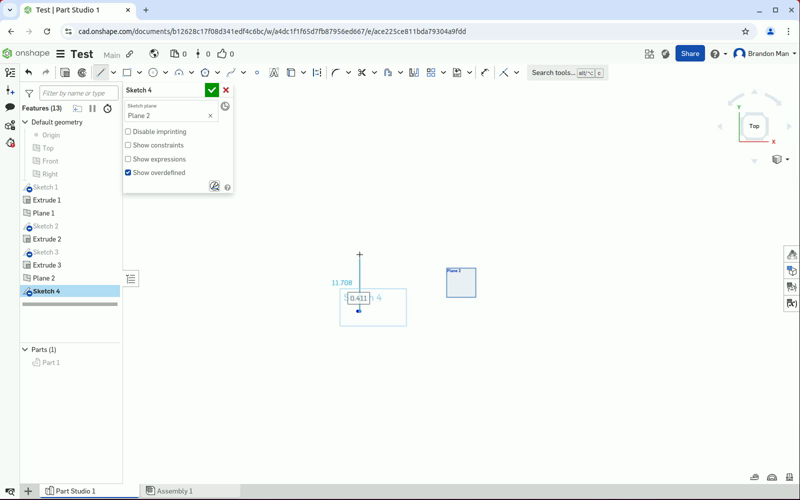
key_up(shift)
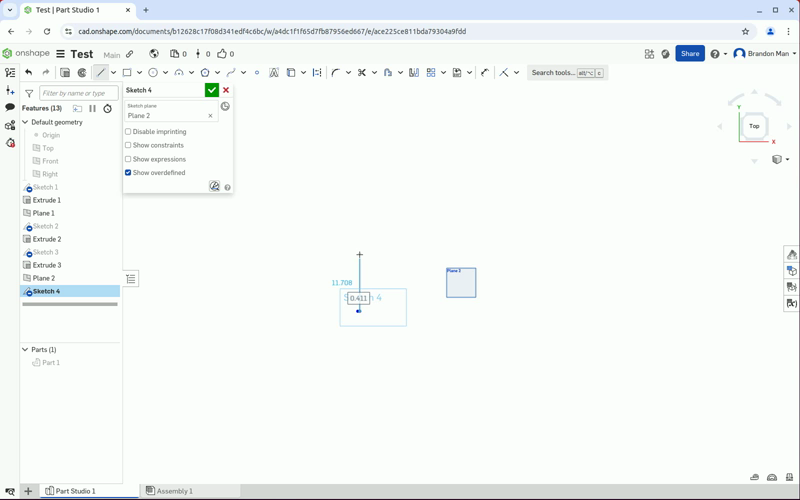
key_down(shift)
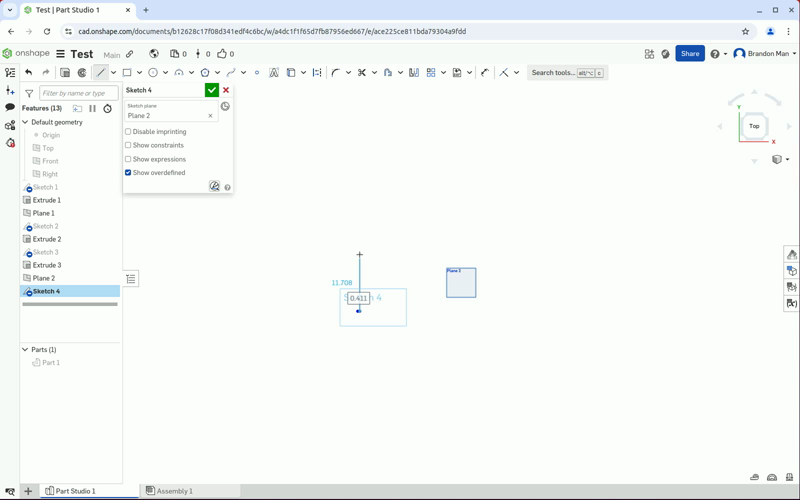
mouse_move(389, 254)
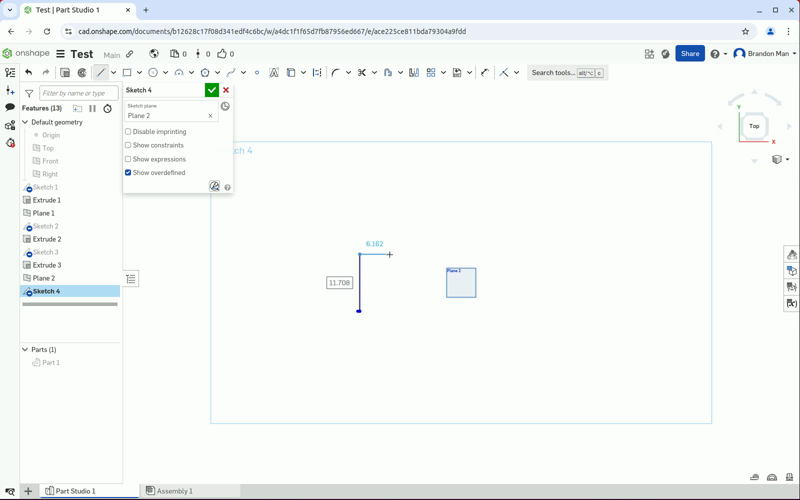
mouse_move(357, 254)
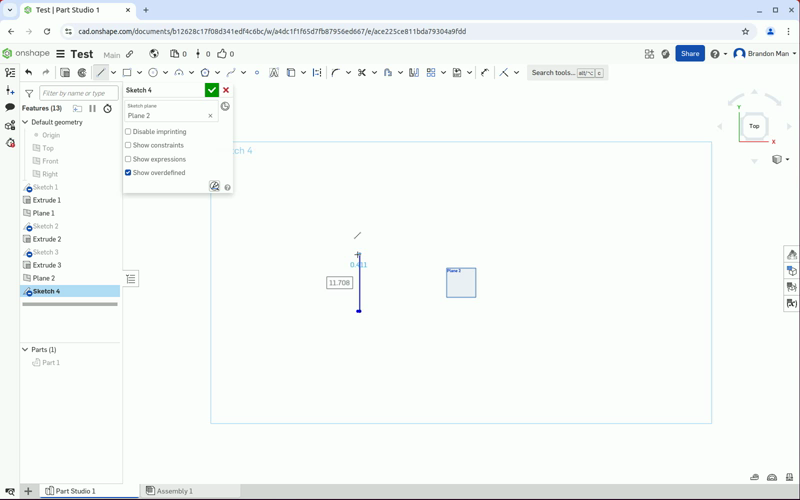
scroll(6)
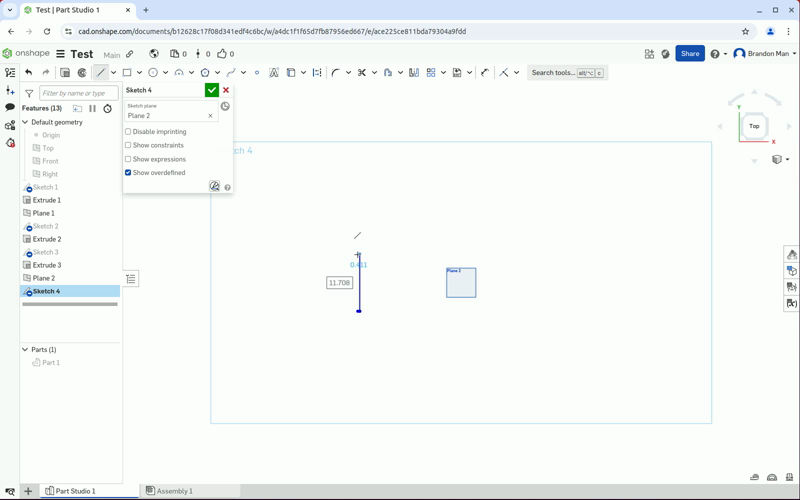
scroll(6)
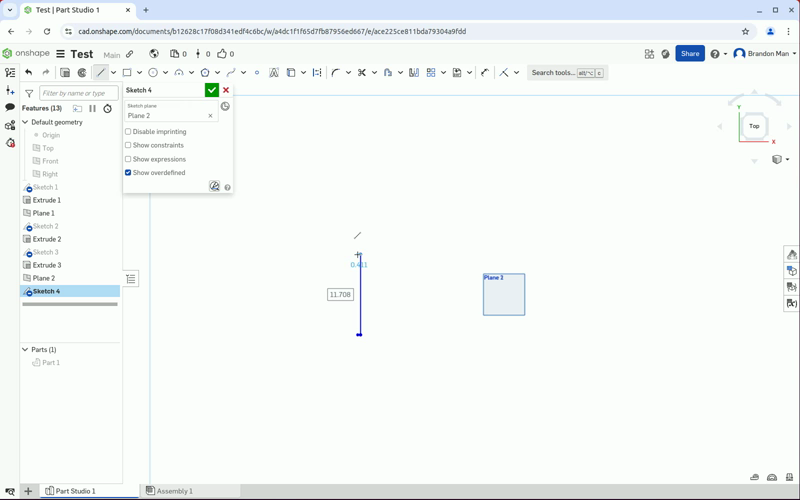
scroll(6)
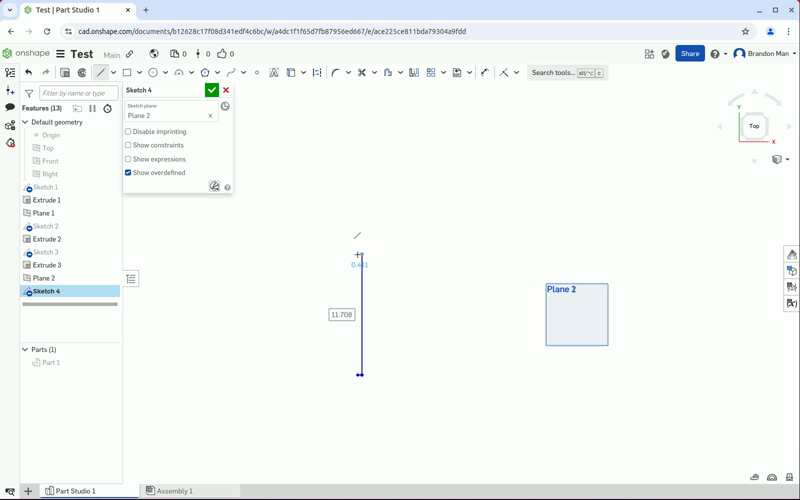
scroll(6)
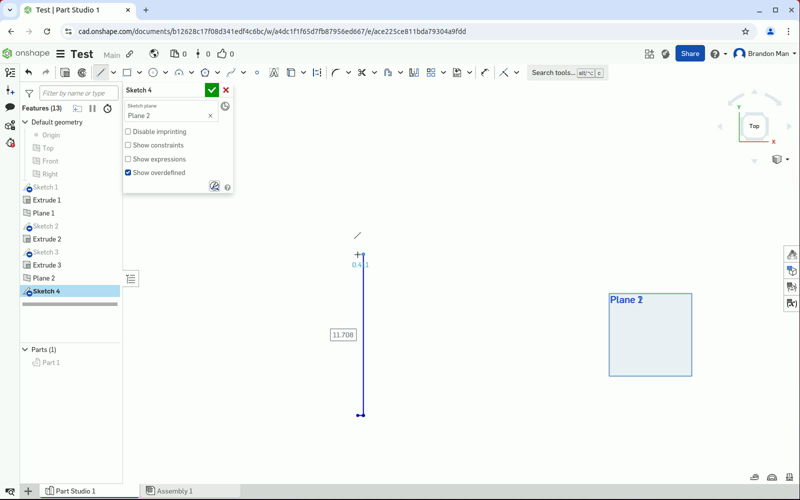
scroll(6)
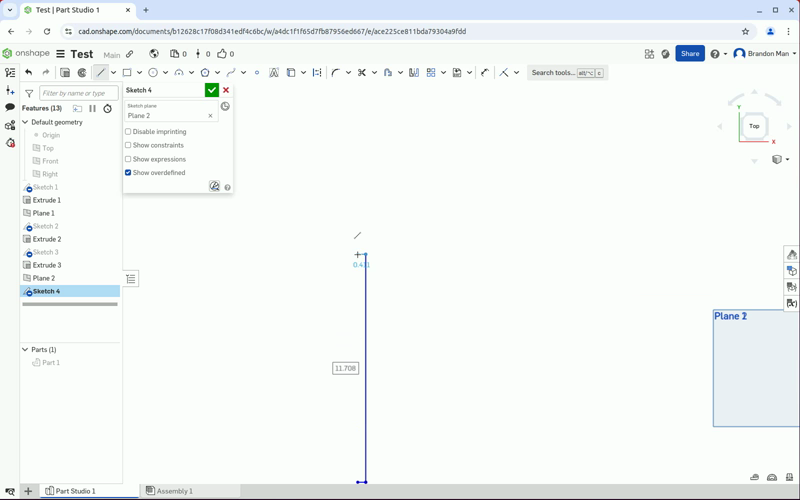
scroll(6)
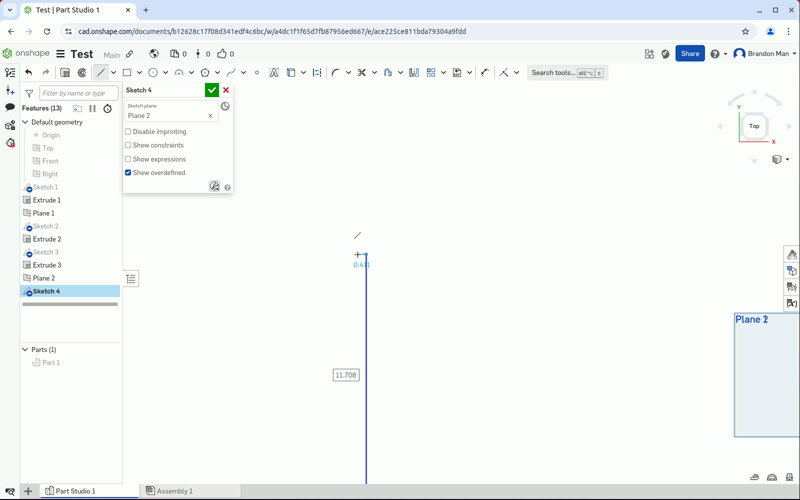
scroll(6)
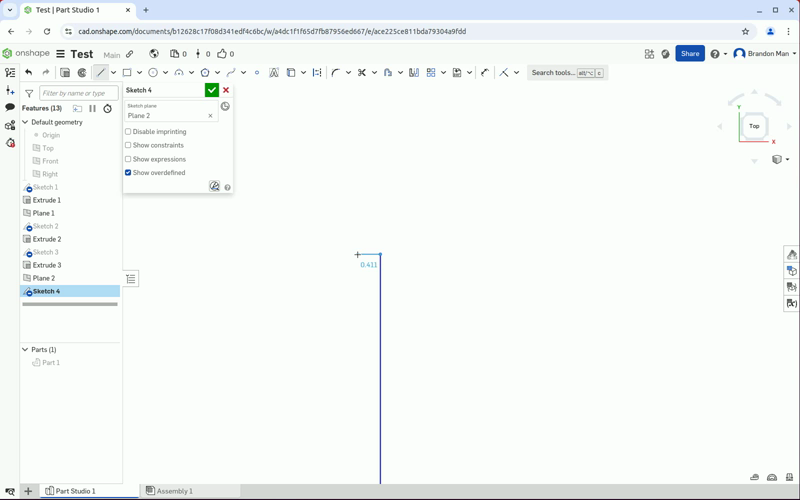
click(357, 254)
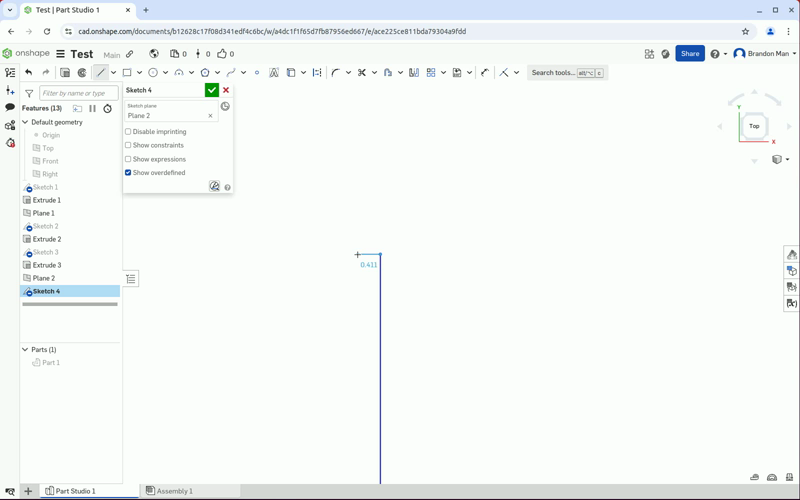
scroll(-6)
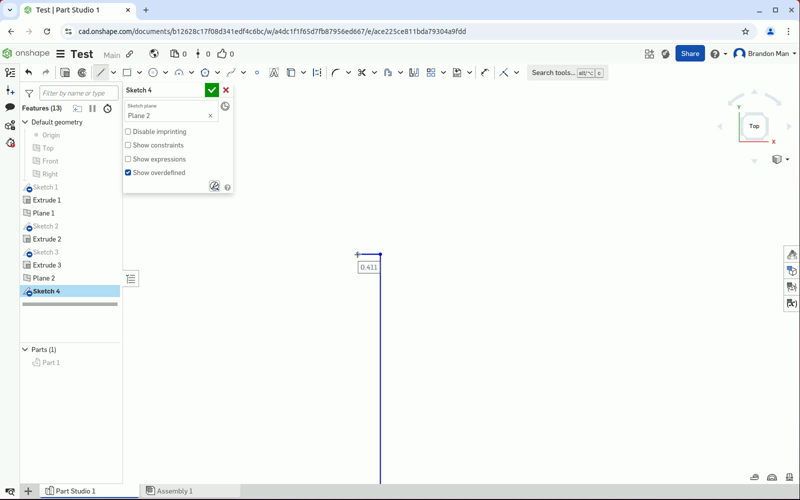
scroll(-6)
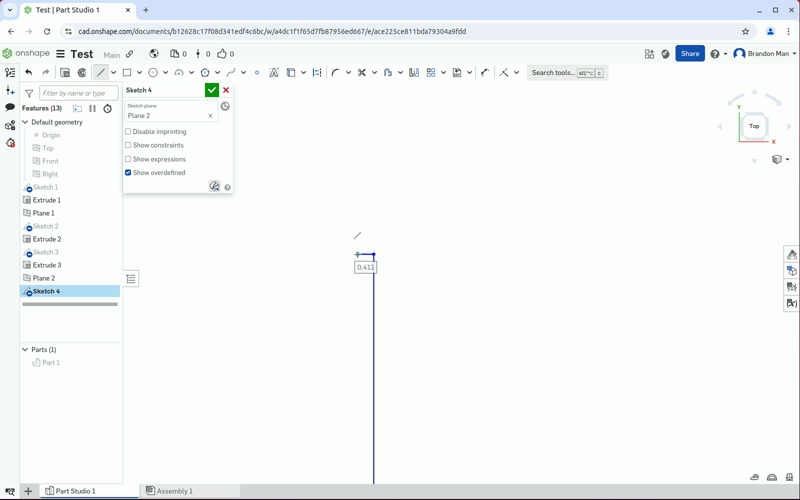
scroll(-6)
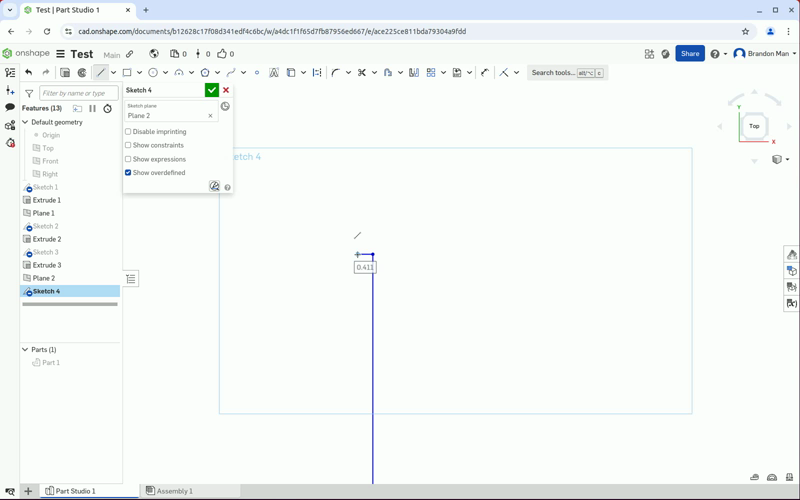
scroll(-6)
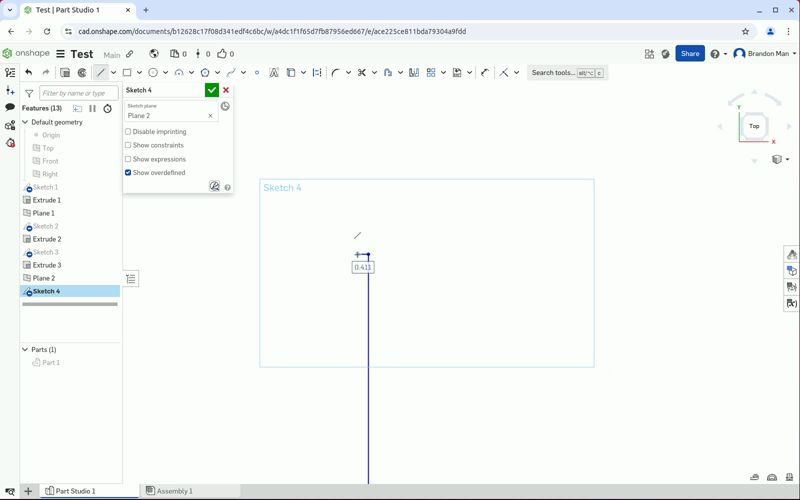
scroll(-6)
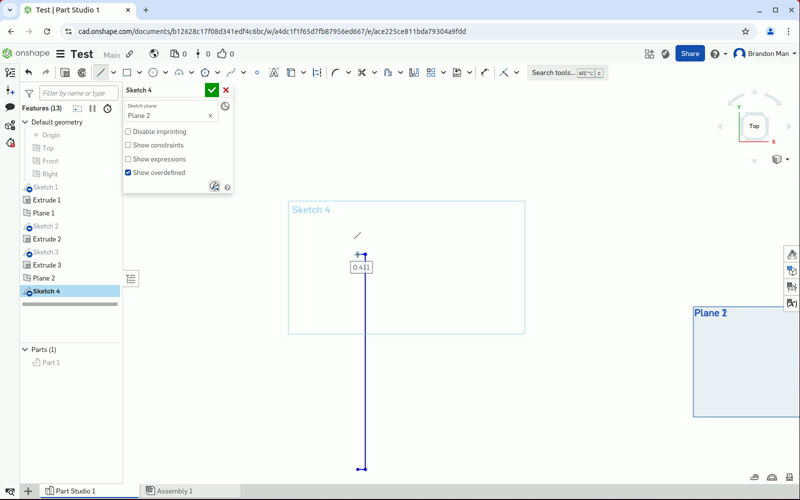
scroll(-6)
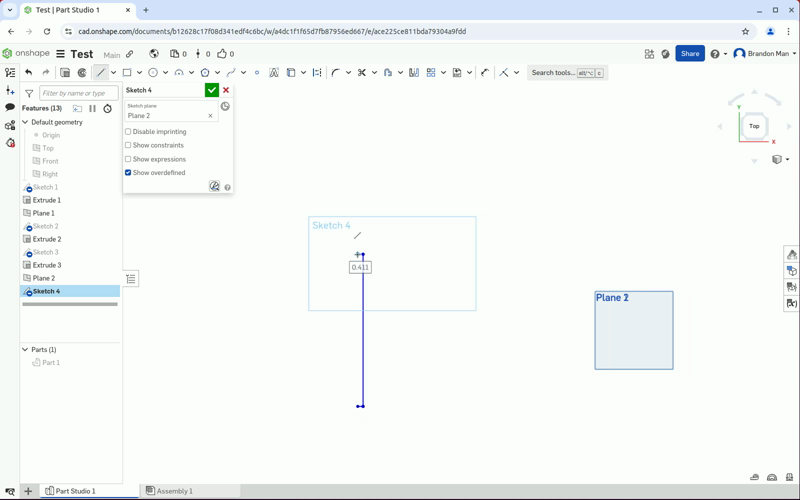
scroll(-6)
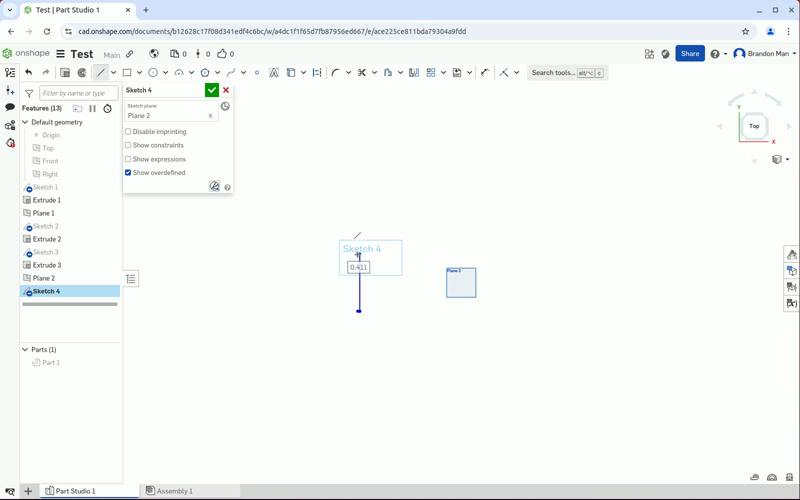
key_up(shift)
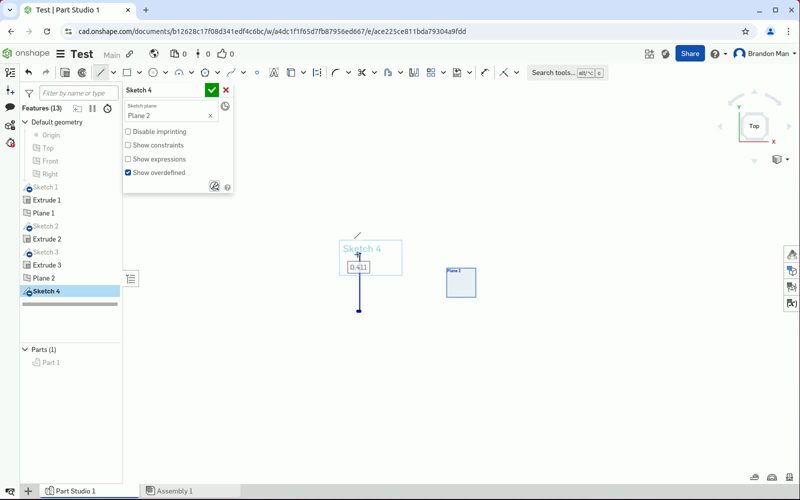
mouse_move(387, 254)
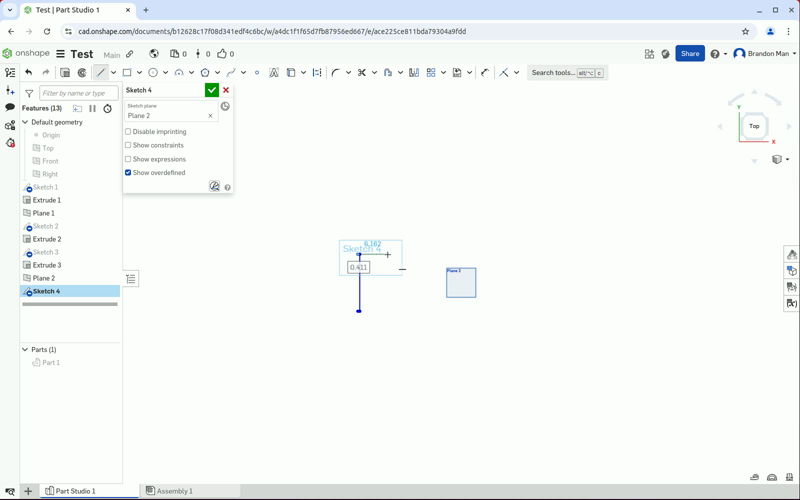
key_down(shift)
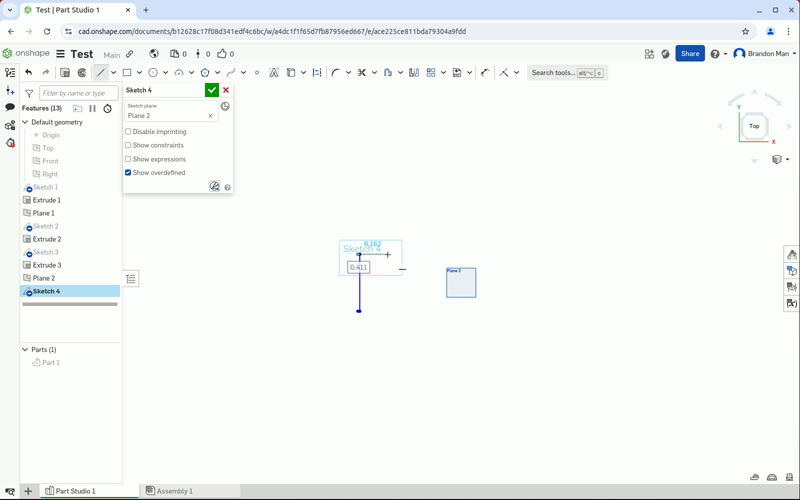
mouse_move(357, 311)
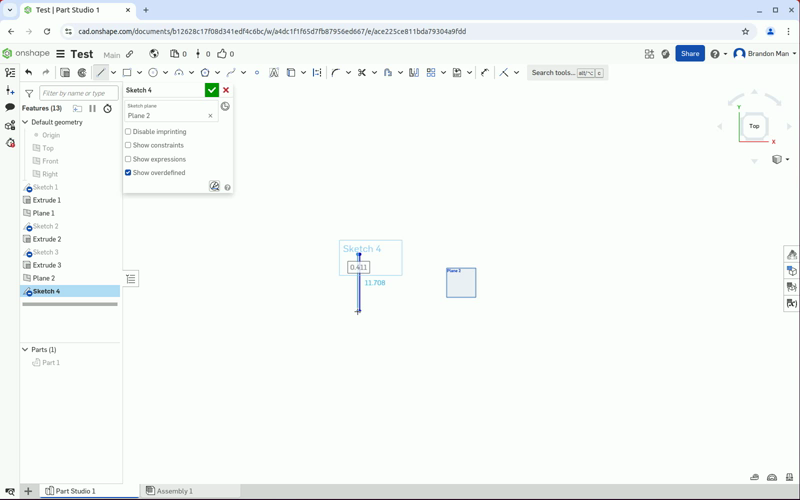
scroll(6)
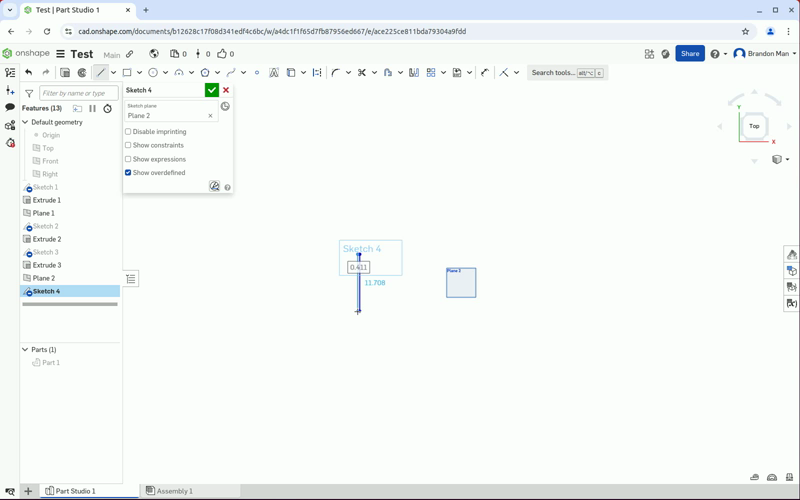
scroll(6)
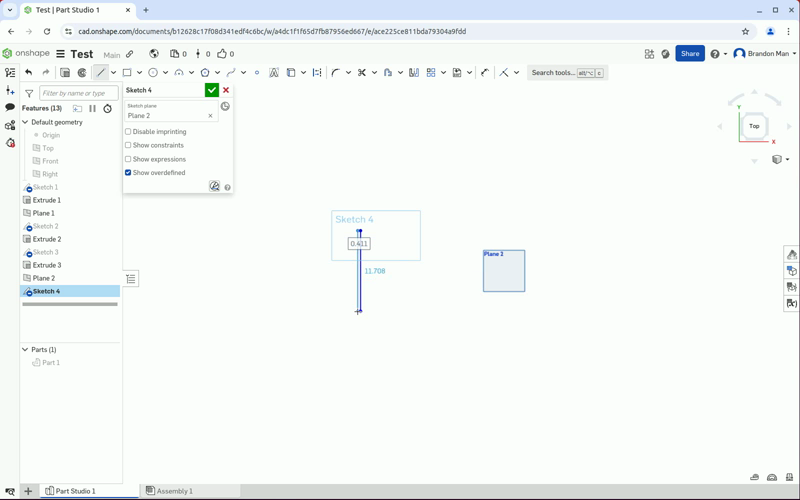
scroll(6)
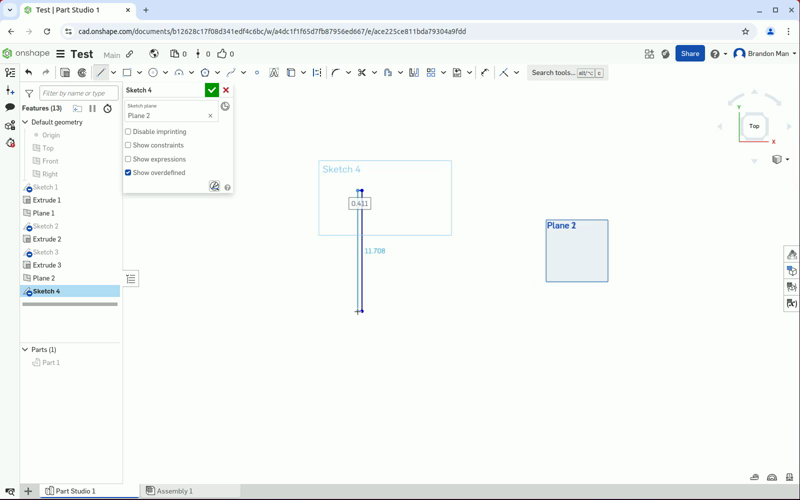
scroll(6)
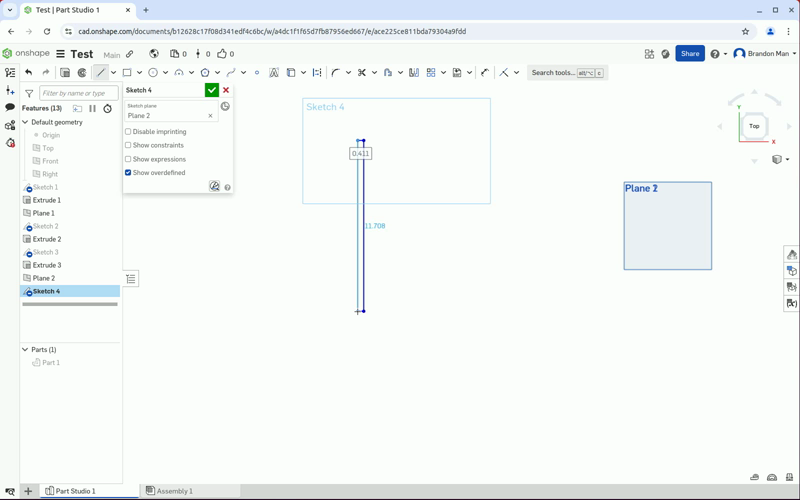
scroll(6)
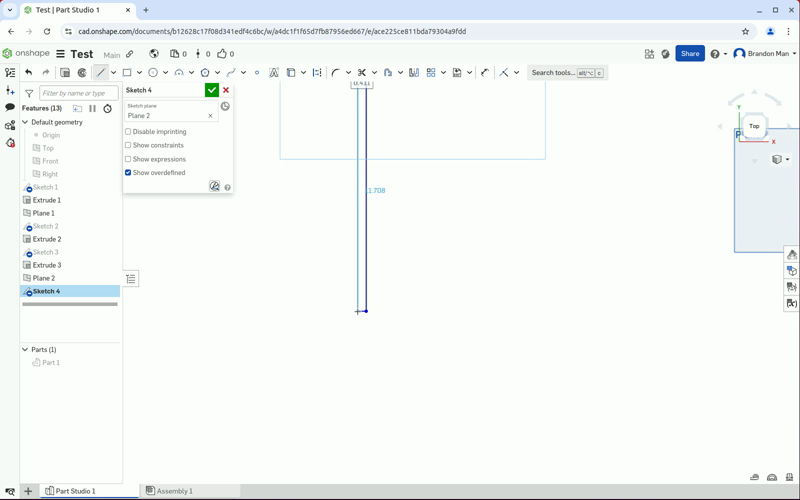
scroll(6)
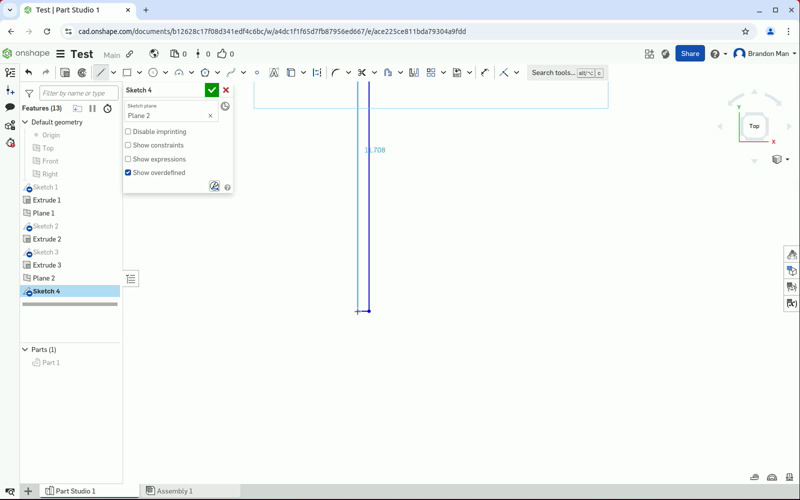
scroll(6)
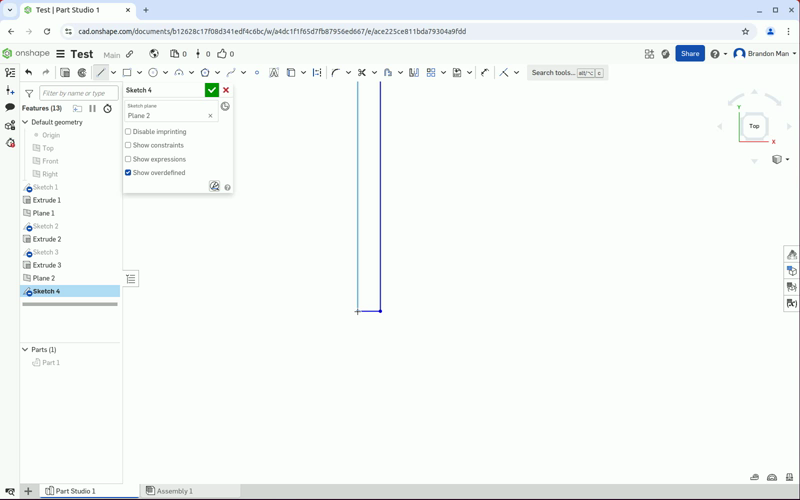
key_up(shift)
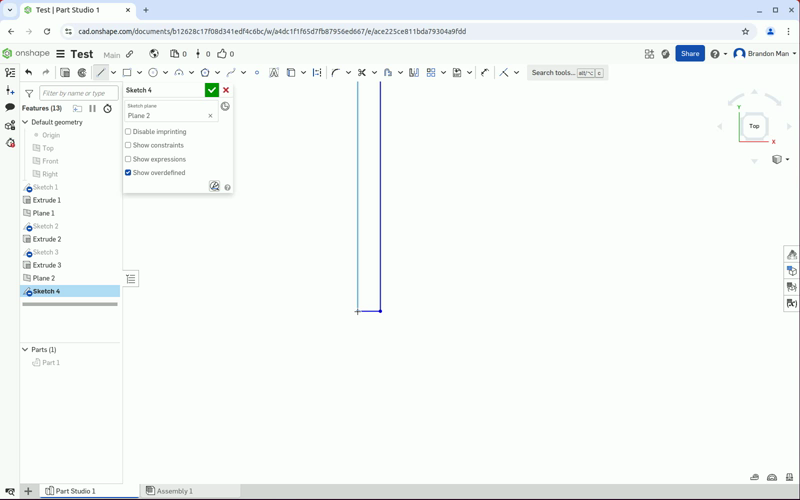
click(357, 311)
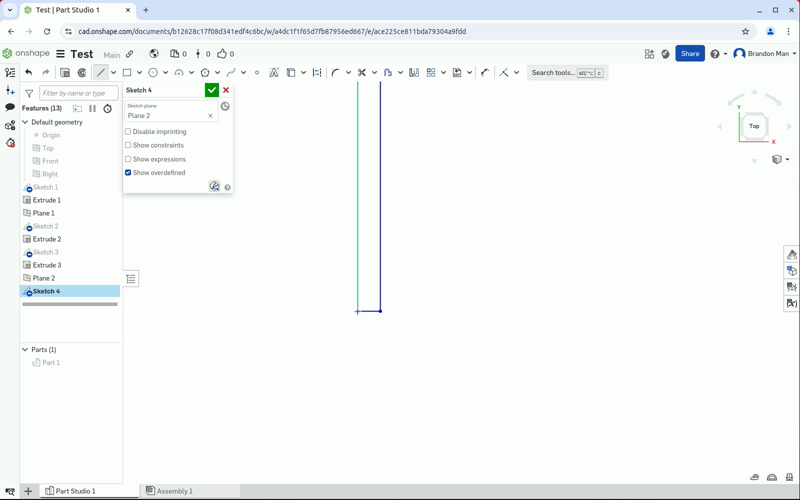
scroll(-6)
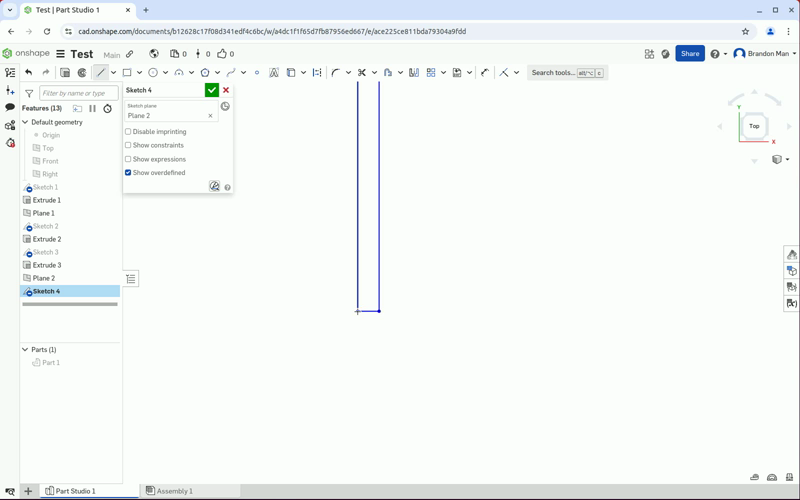
scroll(-6)
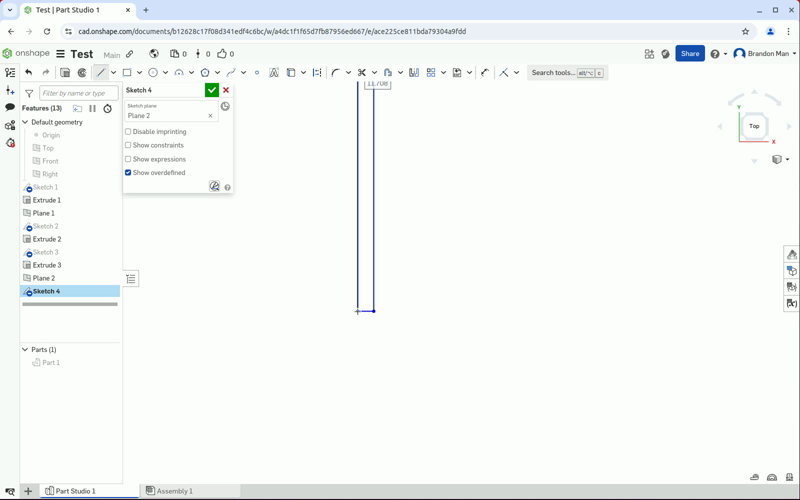
scroll(-6)
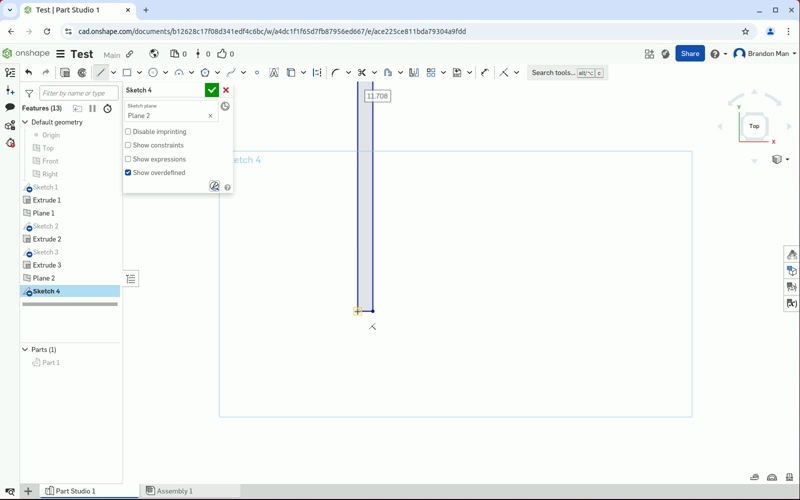
scroll(-6)
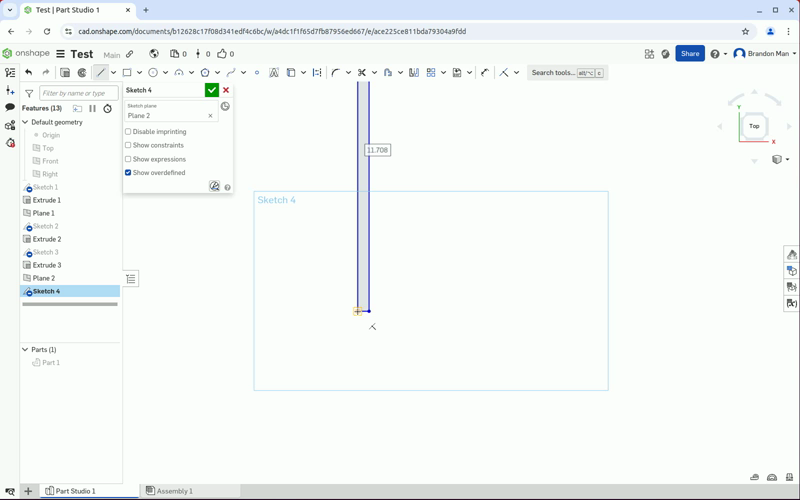
scroll(-6)
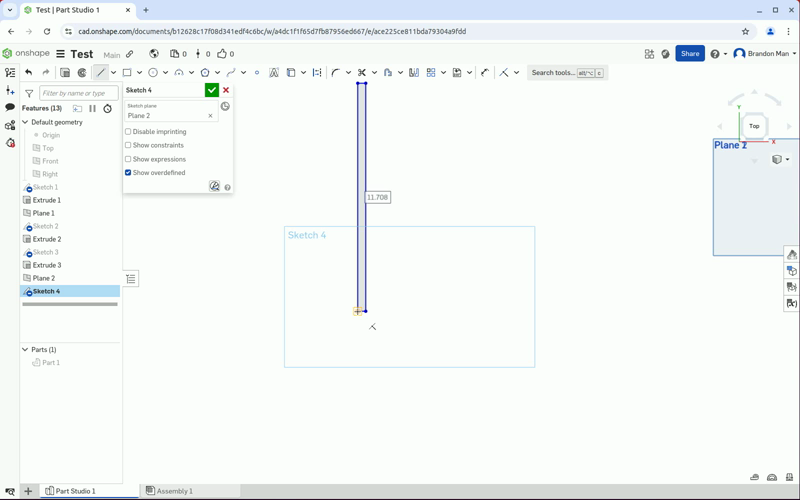
scroll(-6)
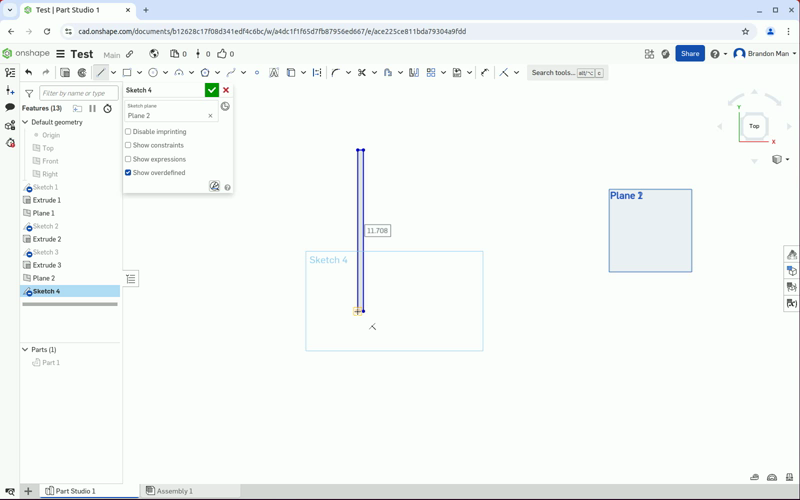
scroll(-6)
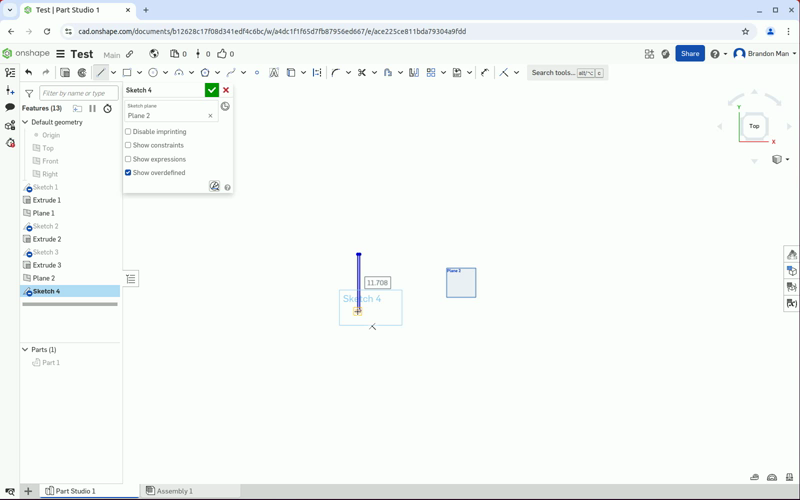
key(esc)
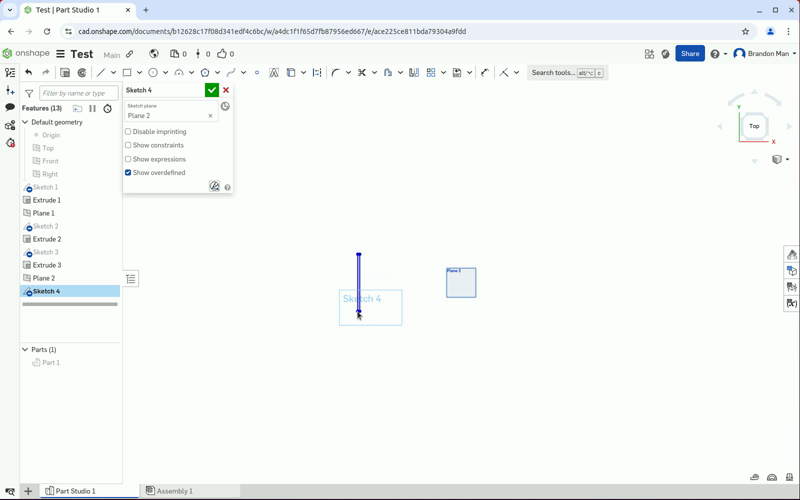
mouse_move(359, 296)
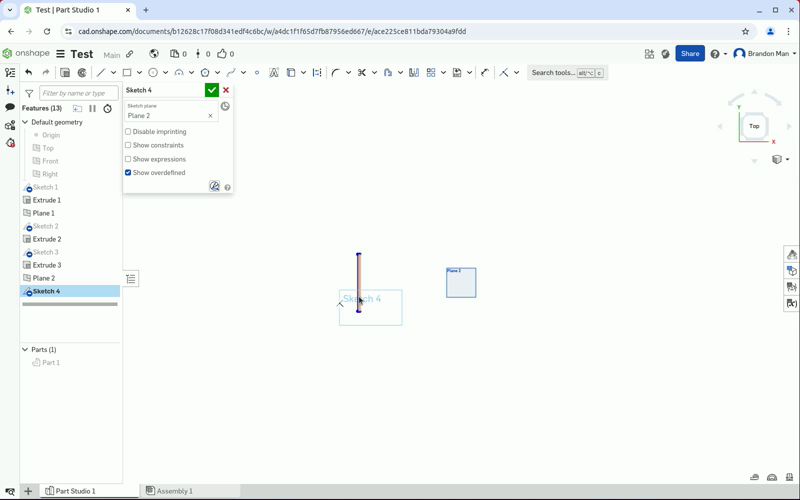
scroll(6)
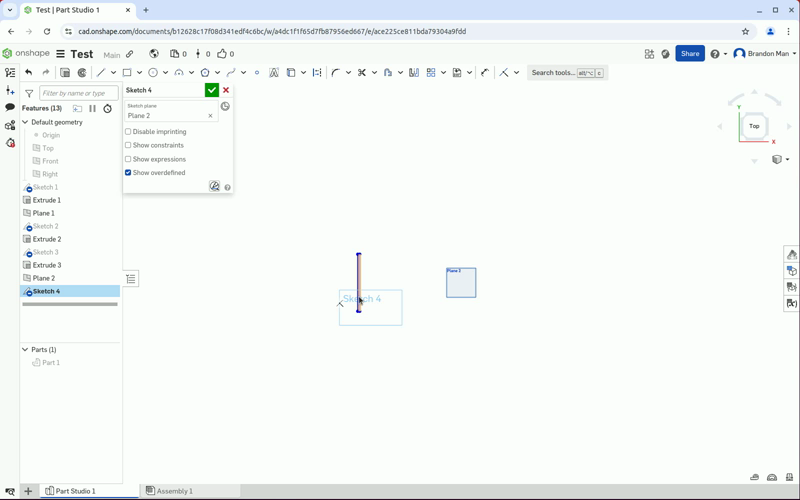
scroll(6)
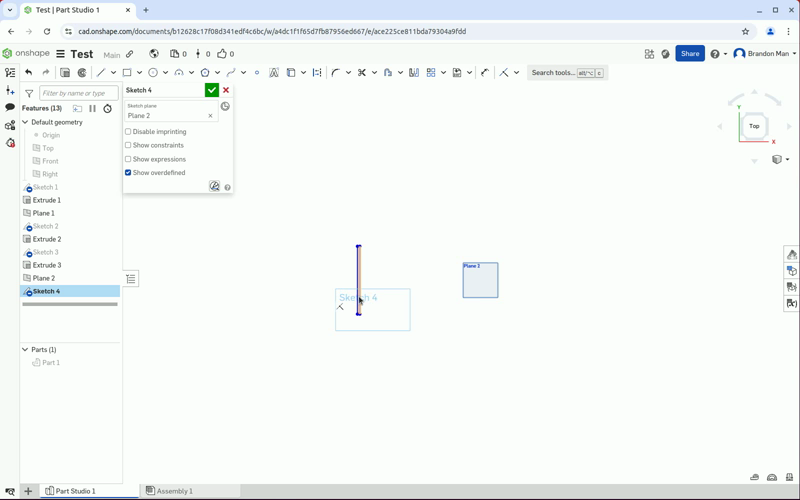
scroll(6)
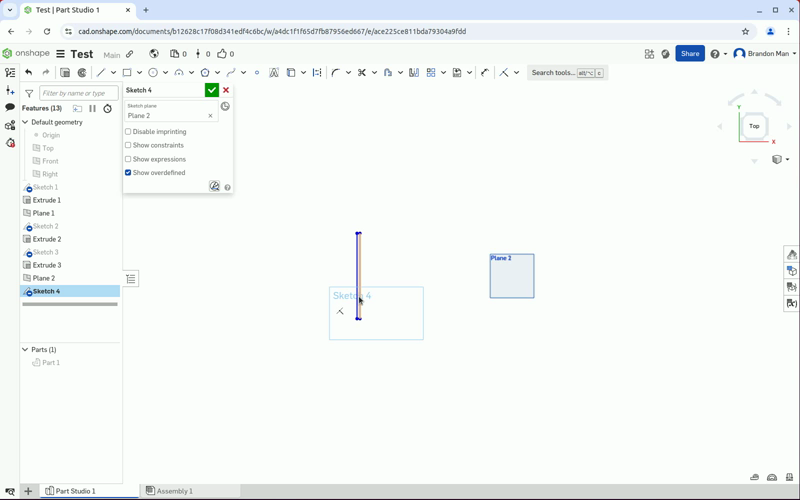
scroll(6)
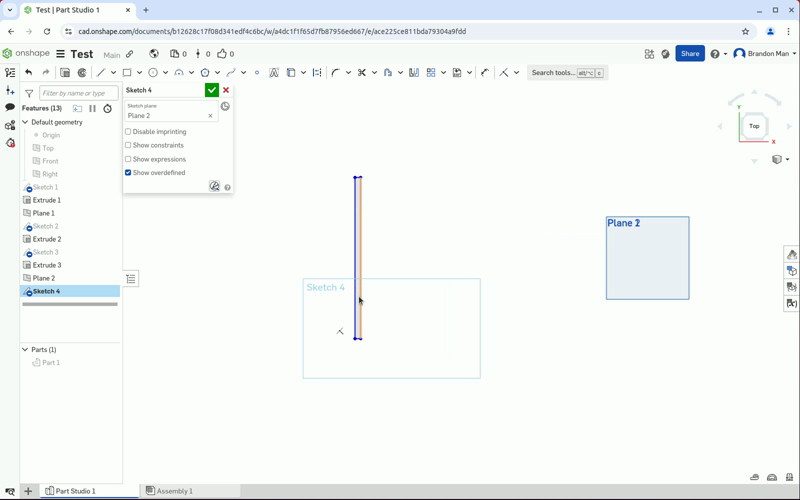
scroll(6)
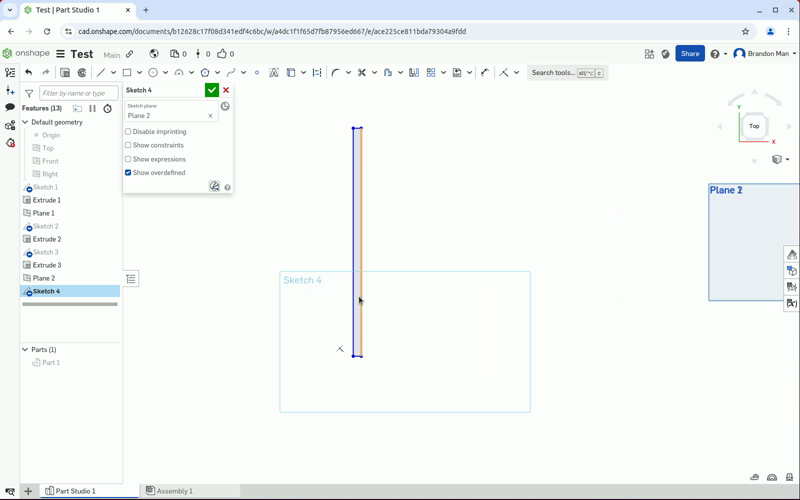
scroll(6)
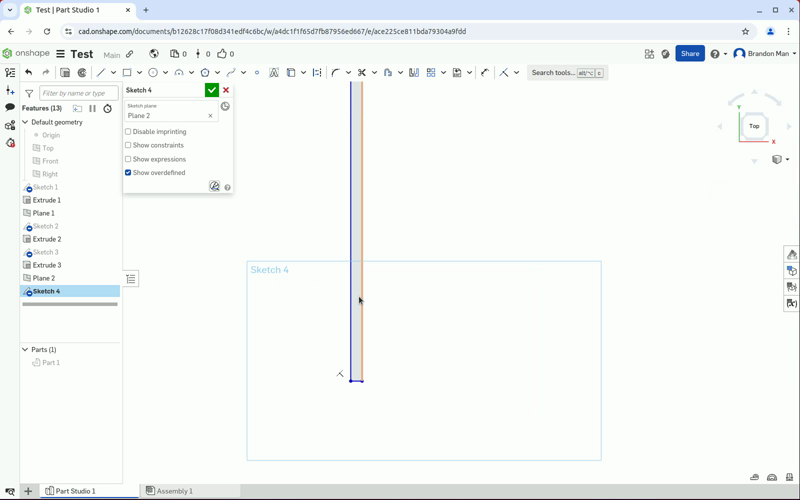
scroll(6)
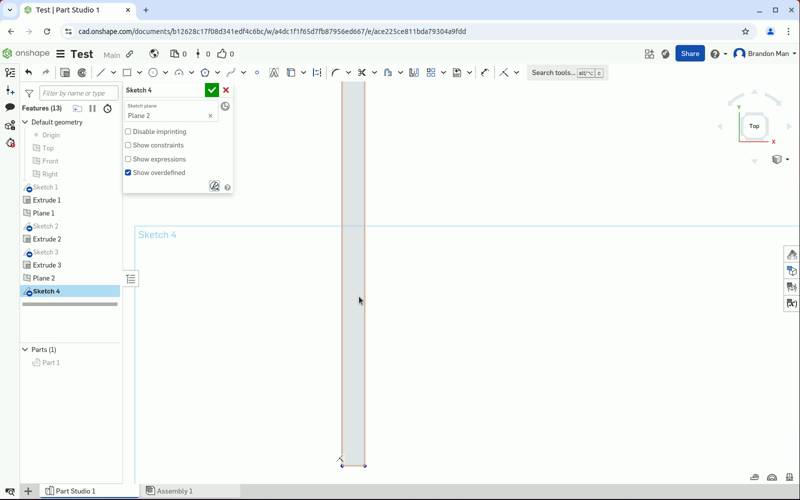
click(359, 296)
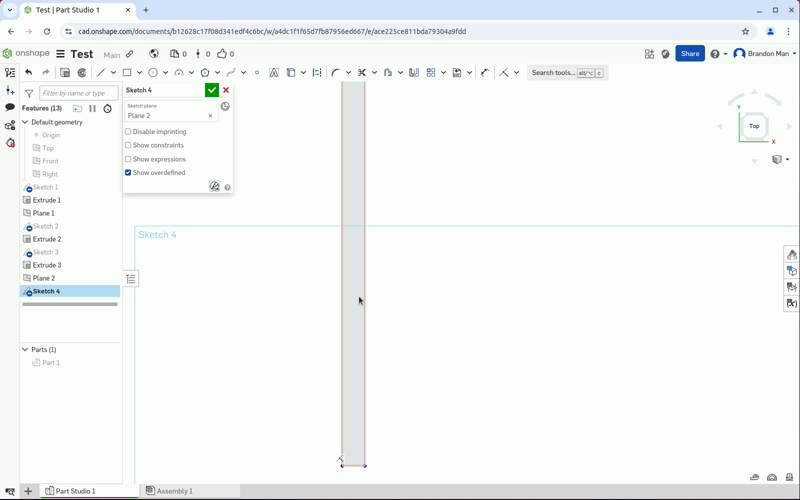
scroll(-6)
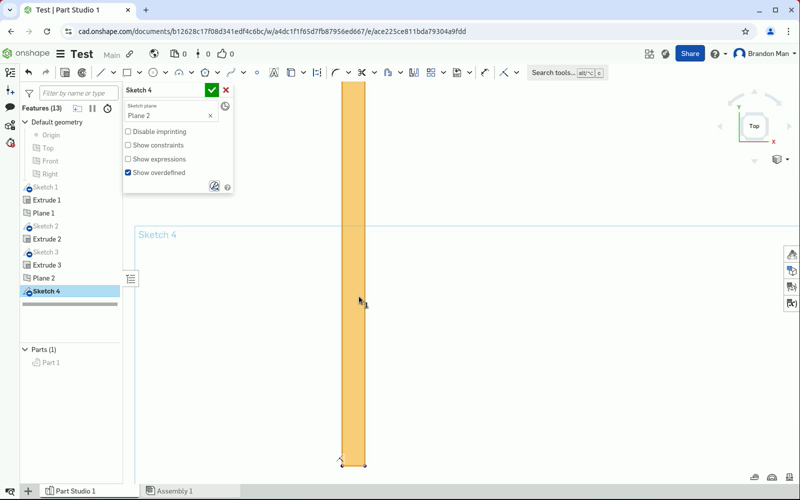
scroll(-6)
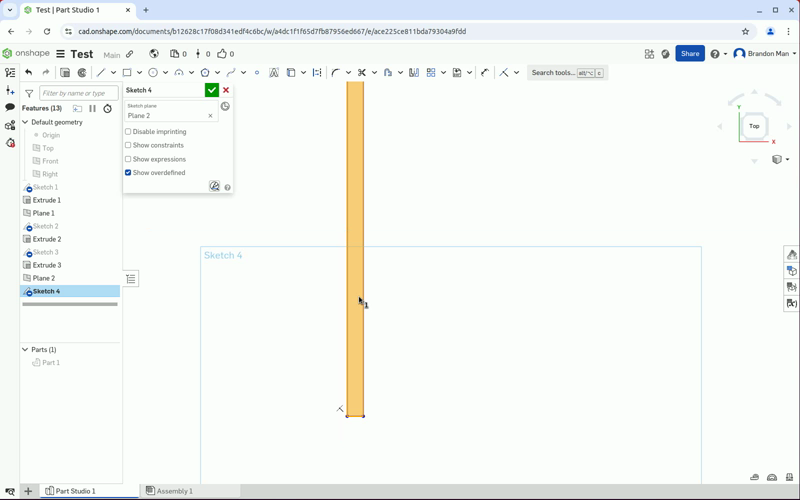
scroll(-6)
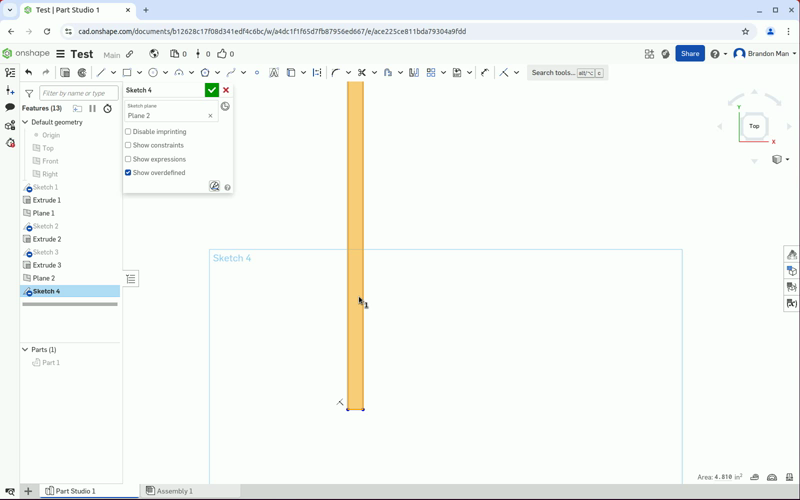
scroll(-6)
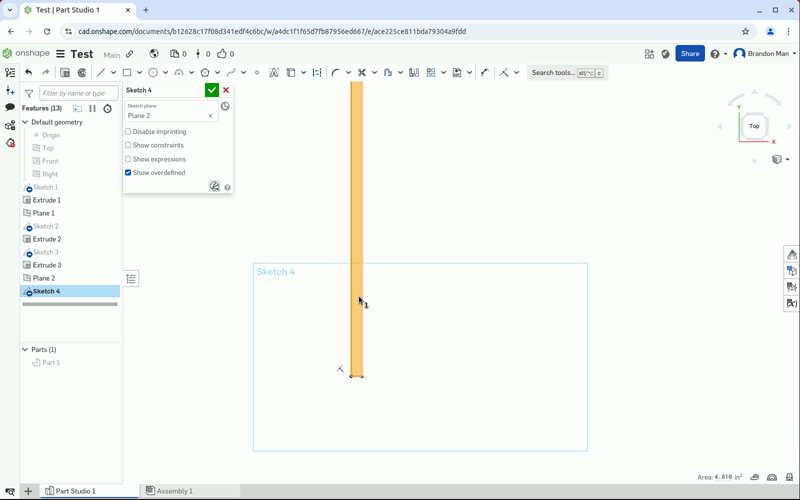
scroll(-6)
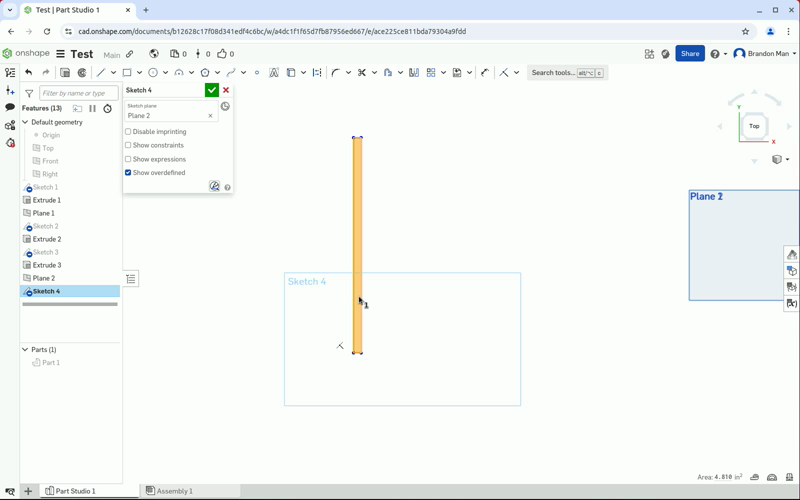
scroll(-6)
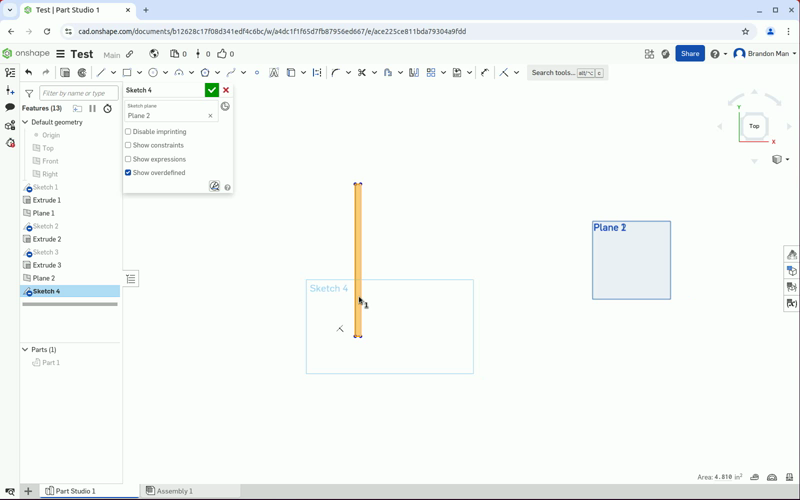
scroll(-6)
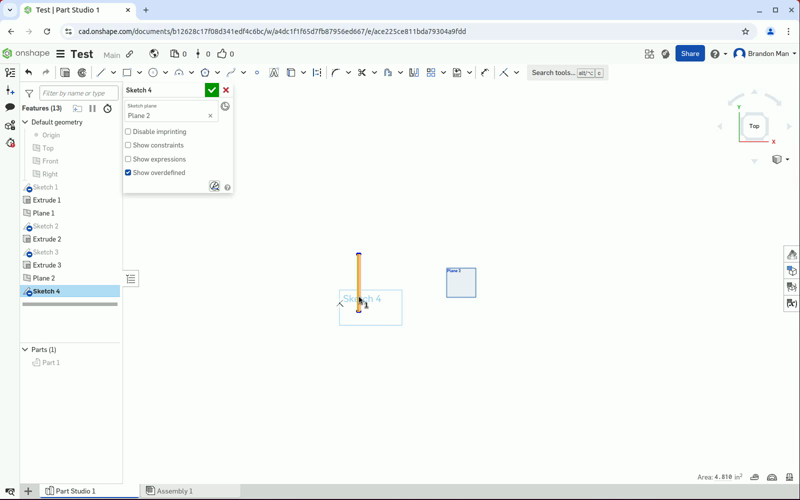
mouse_move(73, 352)
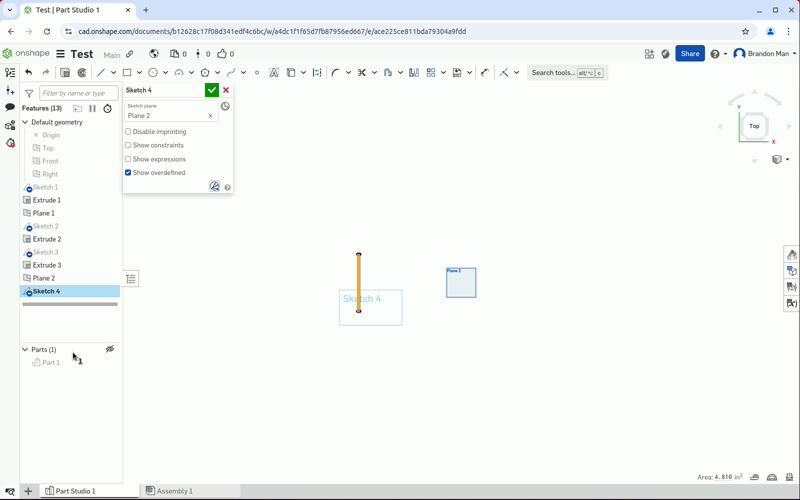
key(shift+y)
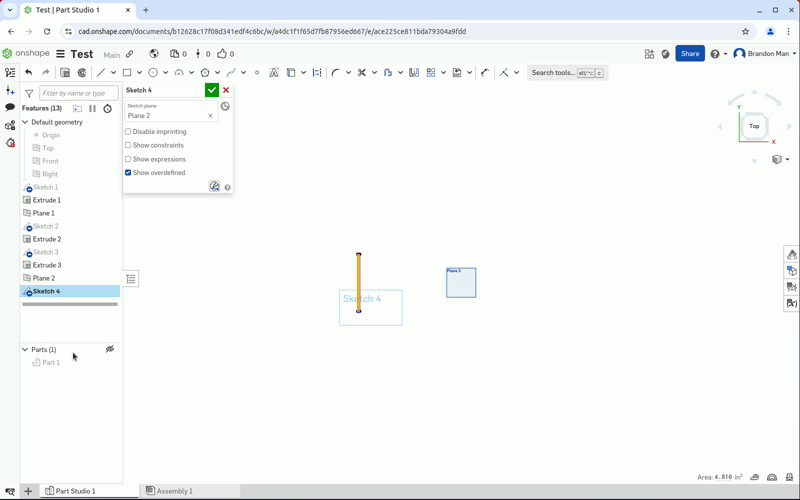
key(shift+e)
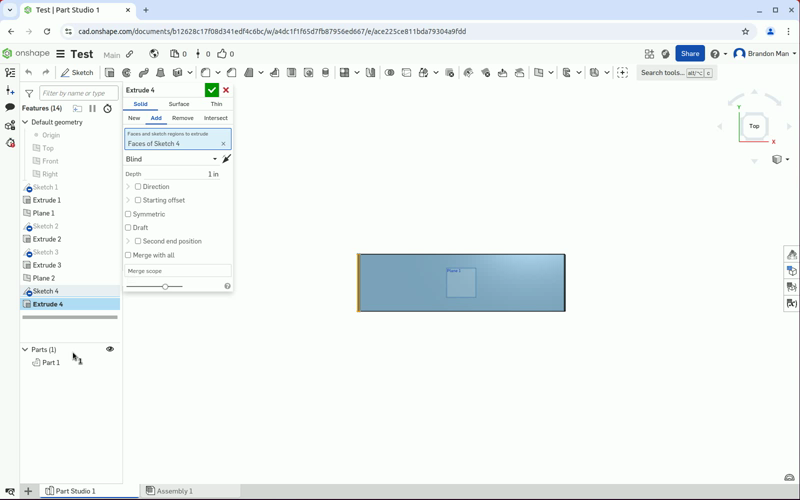
mouse_move(143, 106)
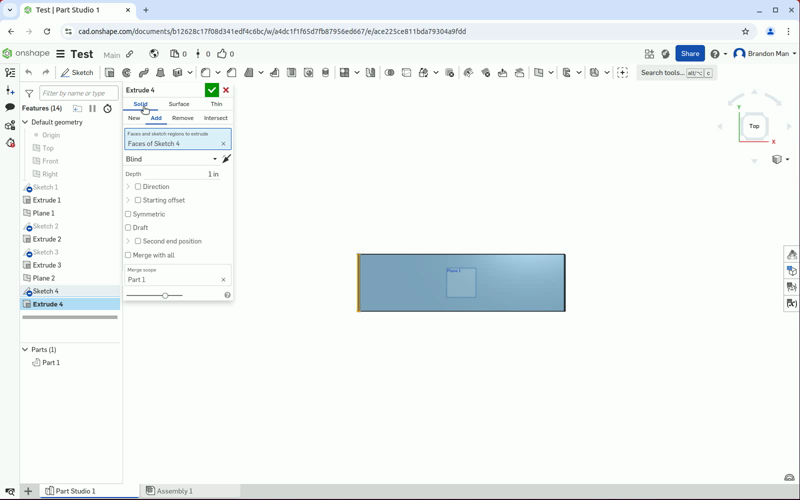
click(143, 106)
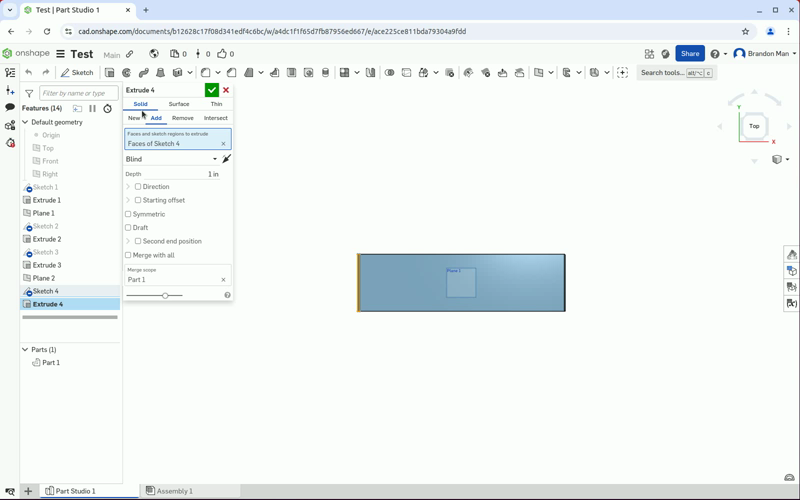
mouse_move(137, 120)
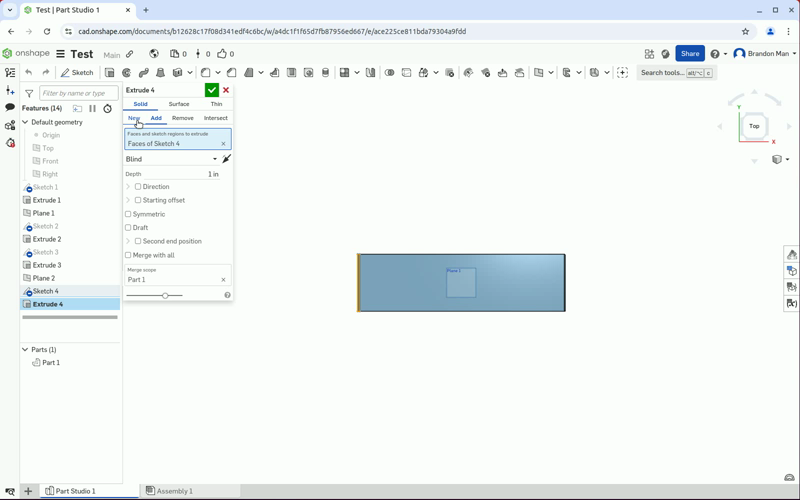
click(137, 120)
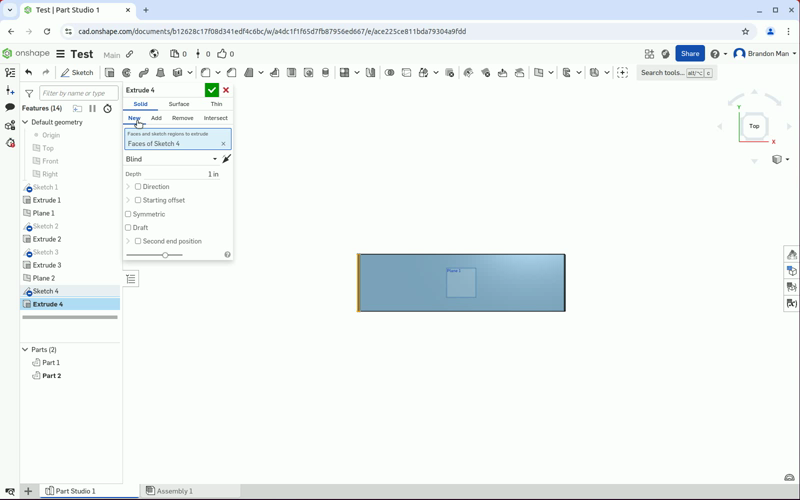
key(tab, 4)
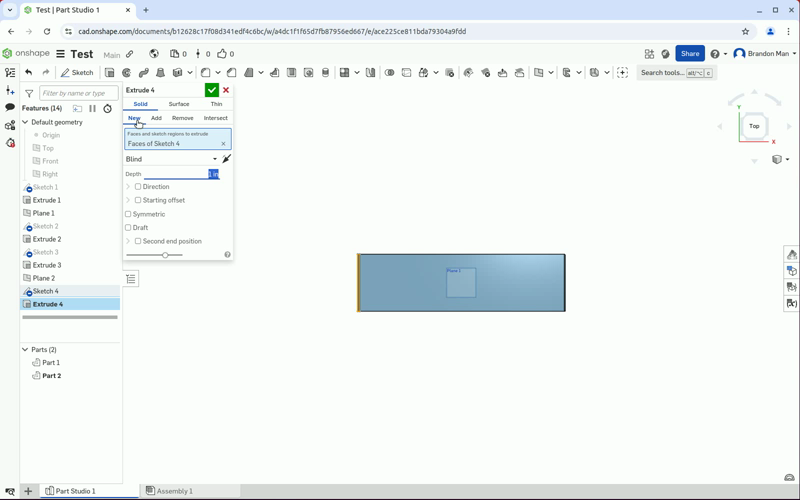
text(22.627)
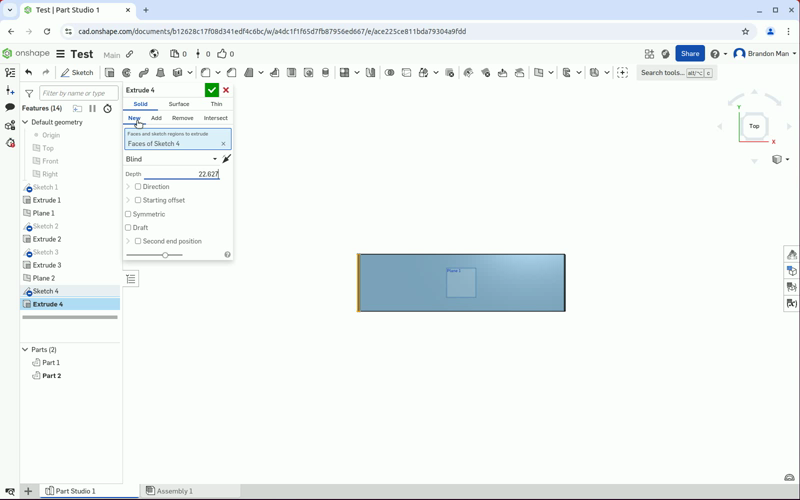
key(enter)
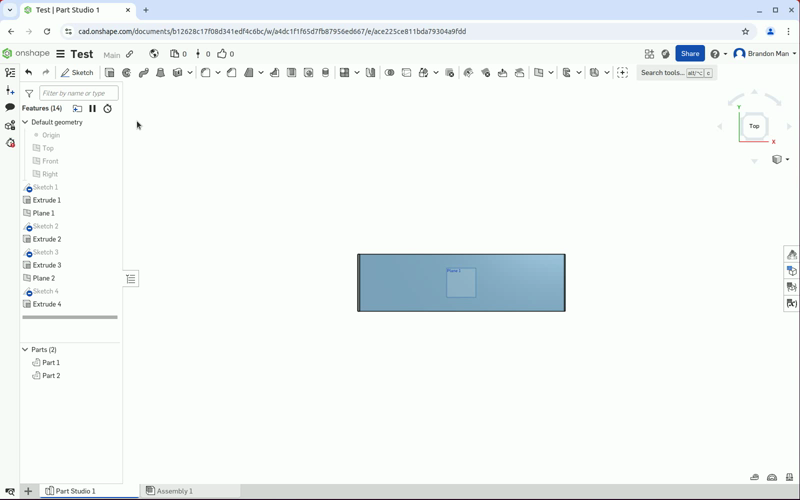
key(shift+h)
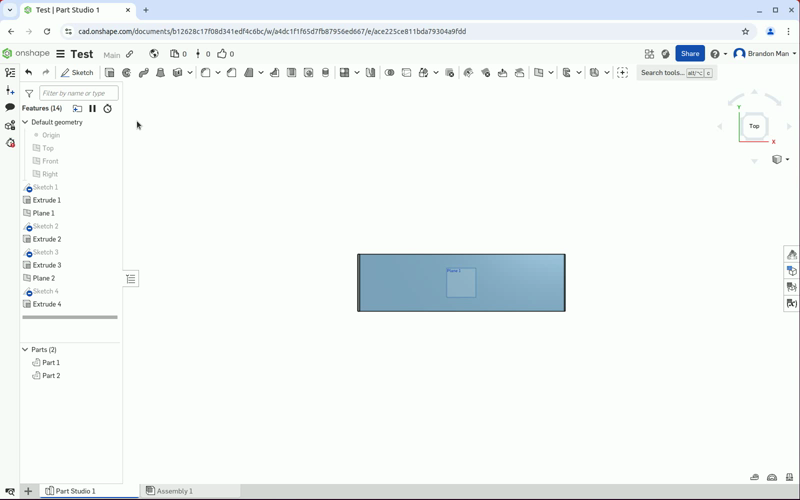
key(shift+h)
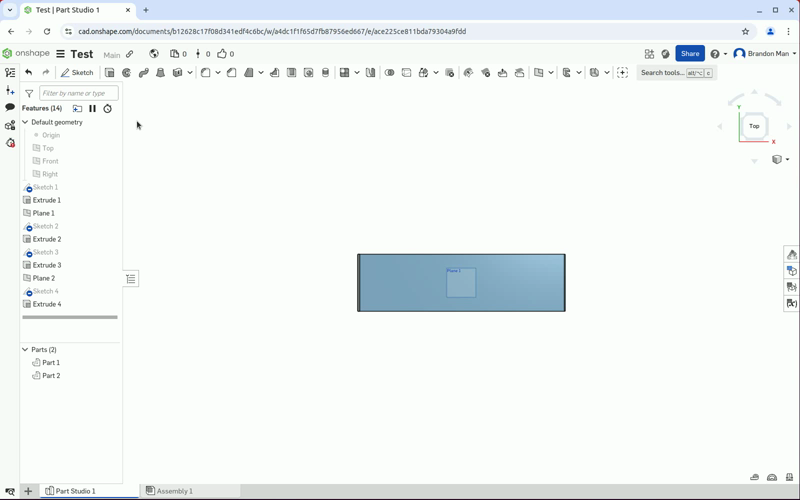
mouse_move(73, 189)
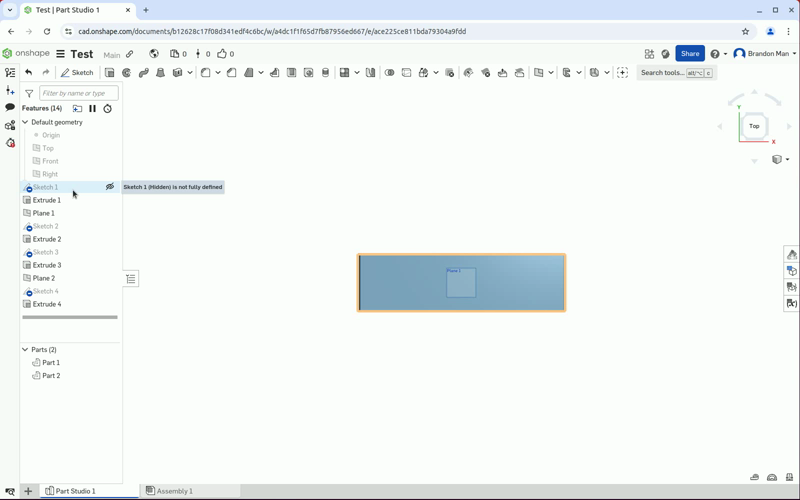
click(73, 189)
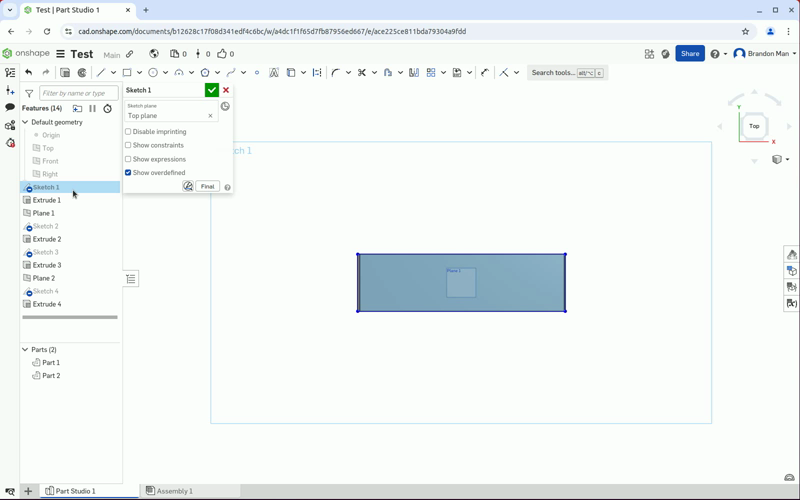
mouse_move(229, 92)
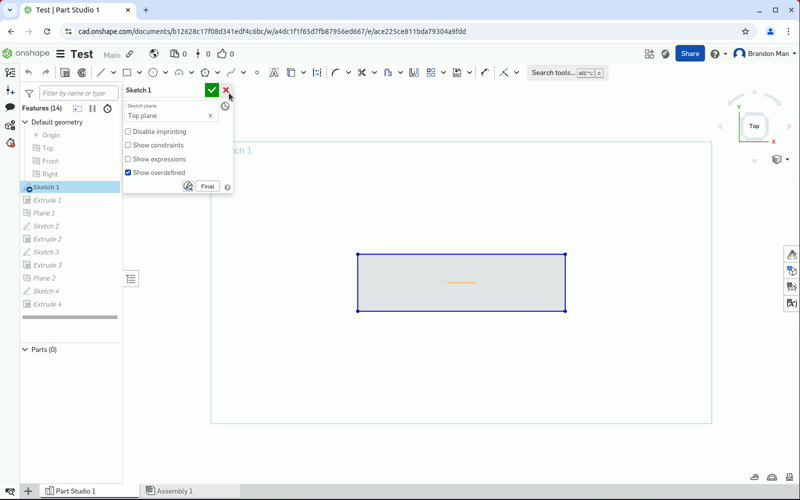
click(229, 92)
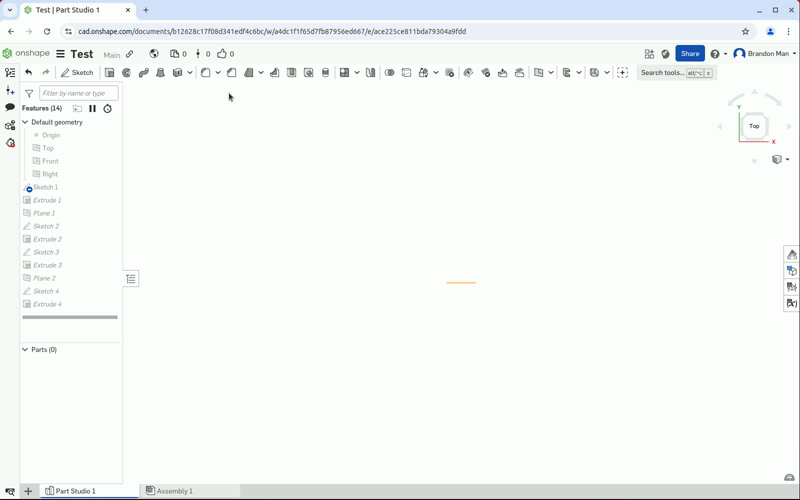
key(shift+s)
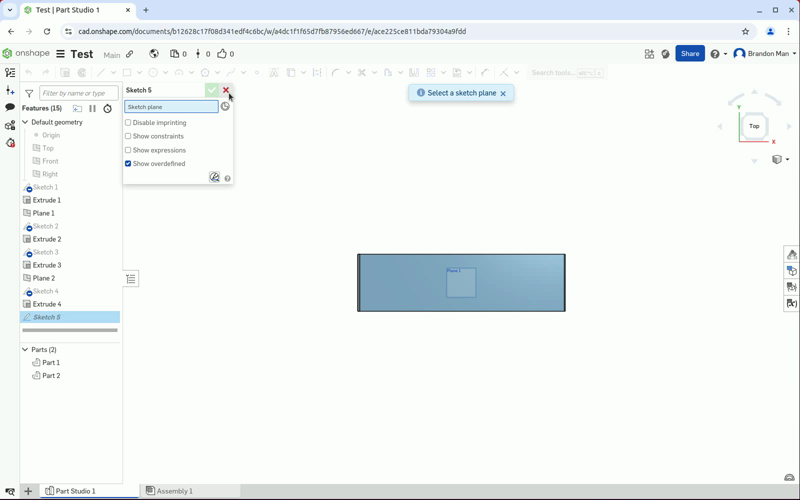
mouse_move(73, 280)
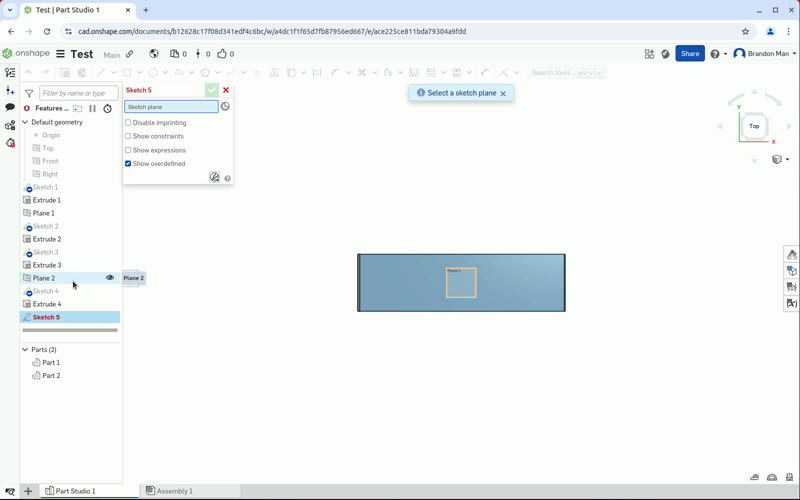
click(73, 280)
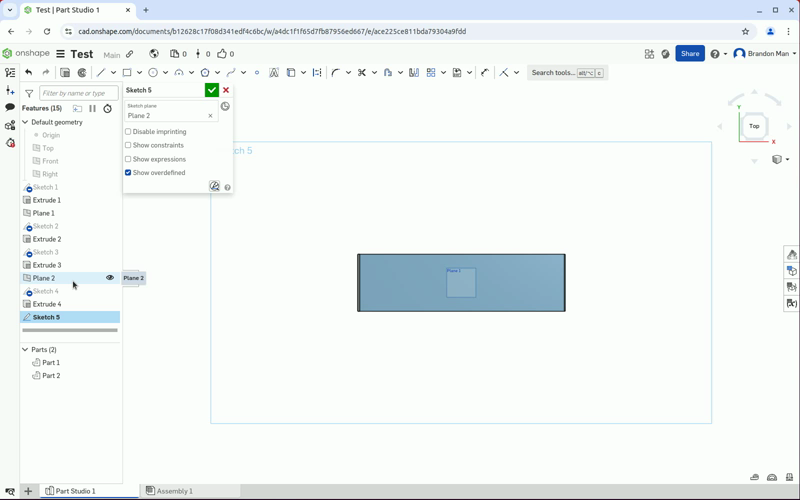
mouse_move(73, 352)
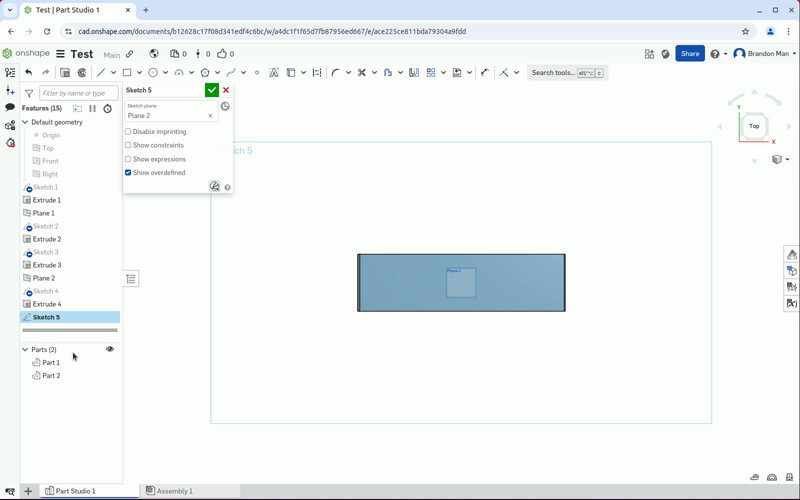
key(y)
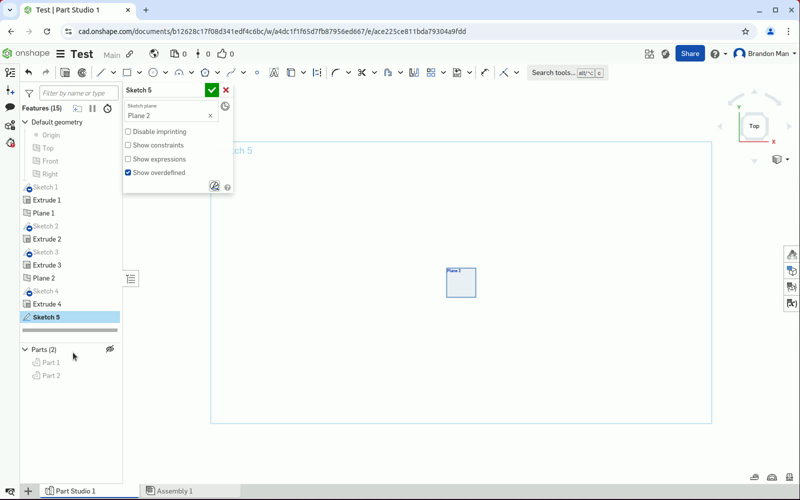
key(l)
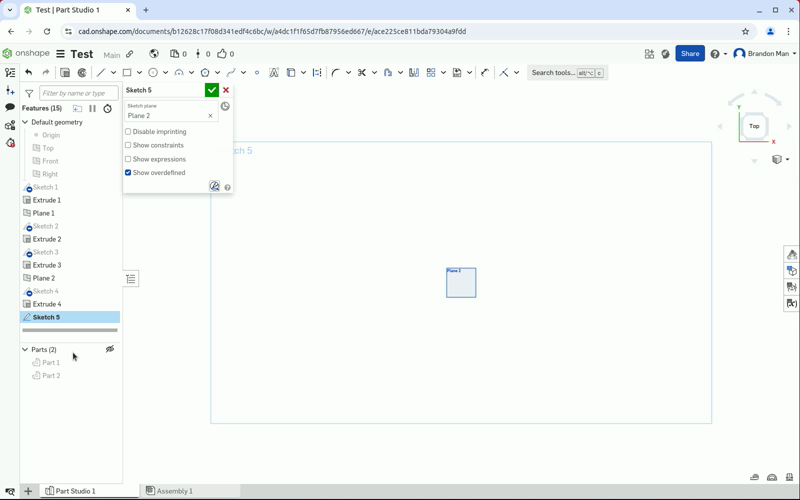
key_down(shift)
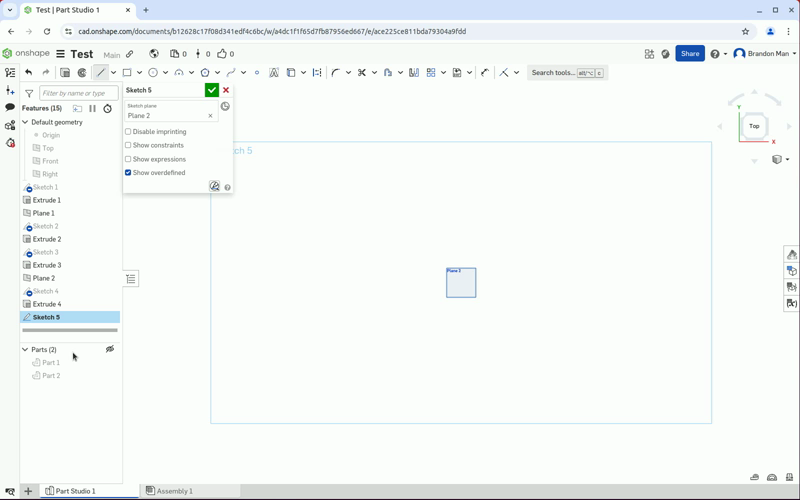
mouse_move(564, 311)
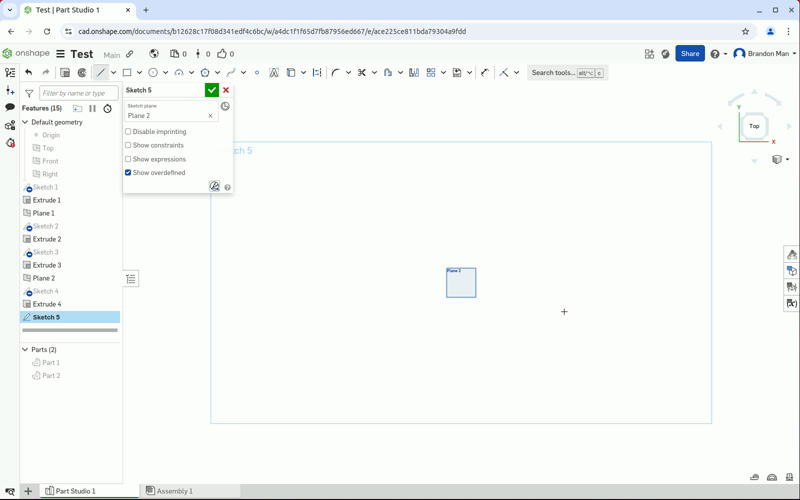
click(564, 311)
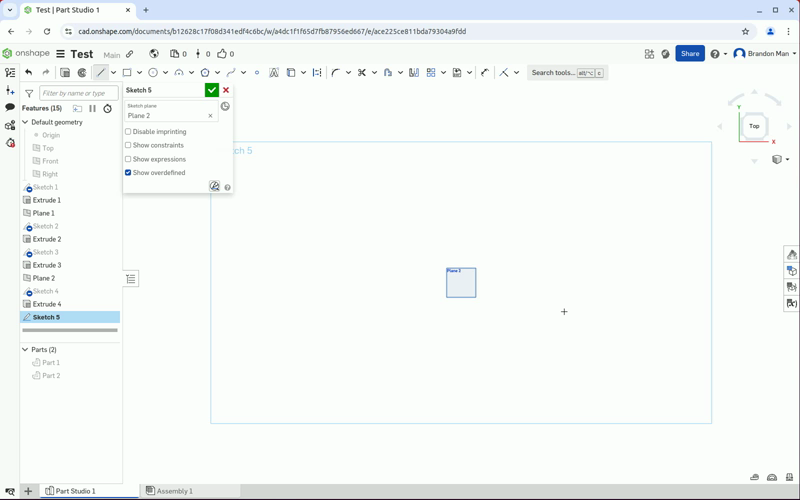
key_up(shift)
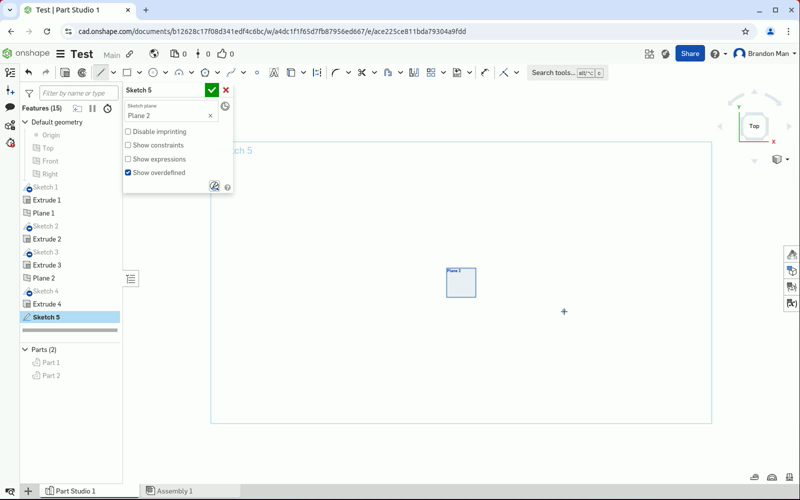
key_down(shift)
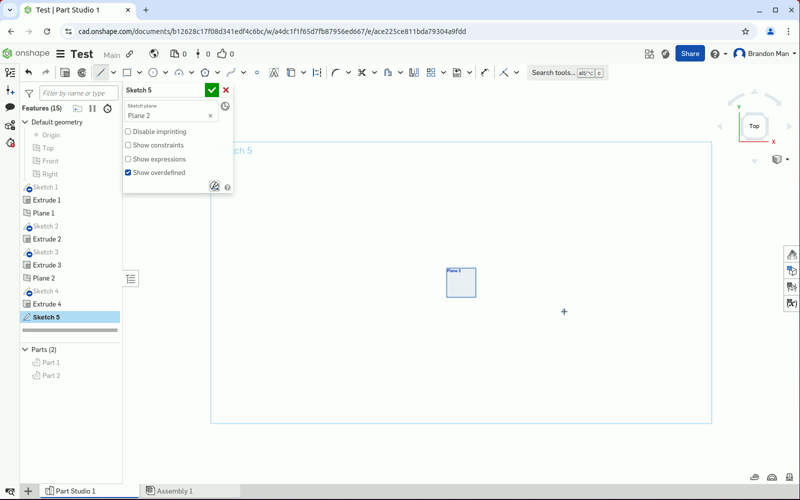
mouse_move(589, 311)
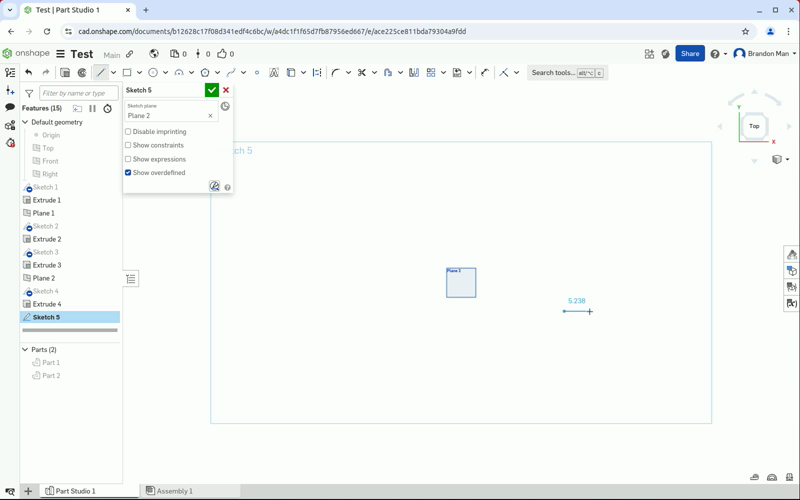
mouse_move(566, 311)
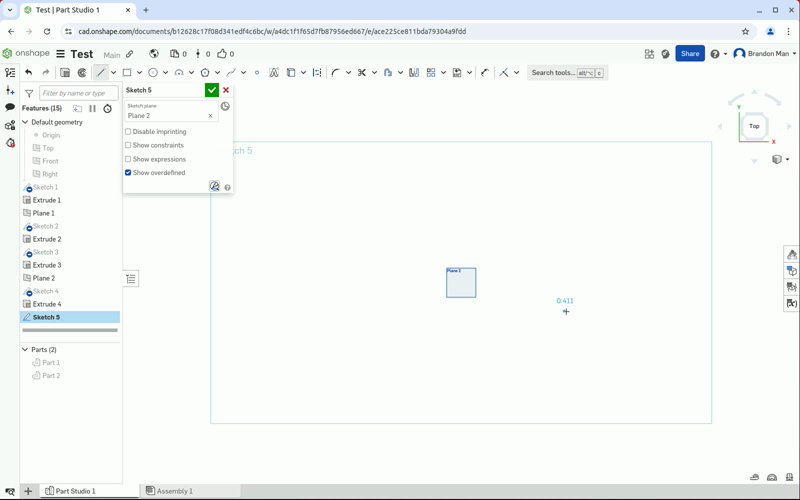
scroll(6)
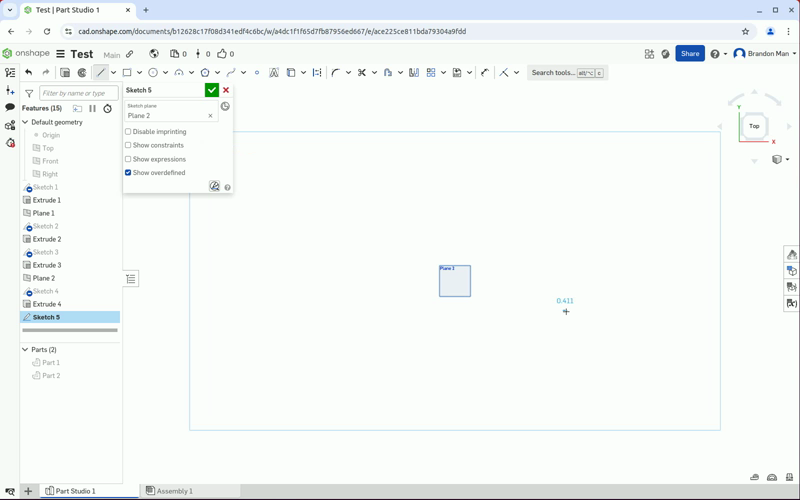
scroll(6)
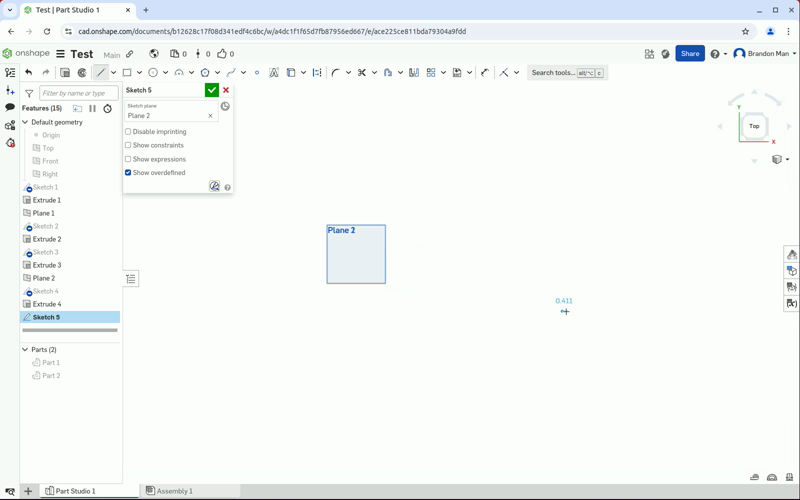
scroll(6)
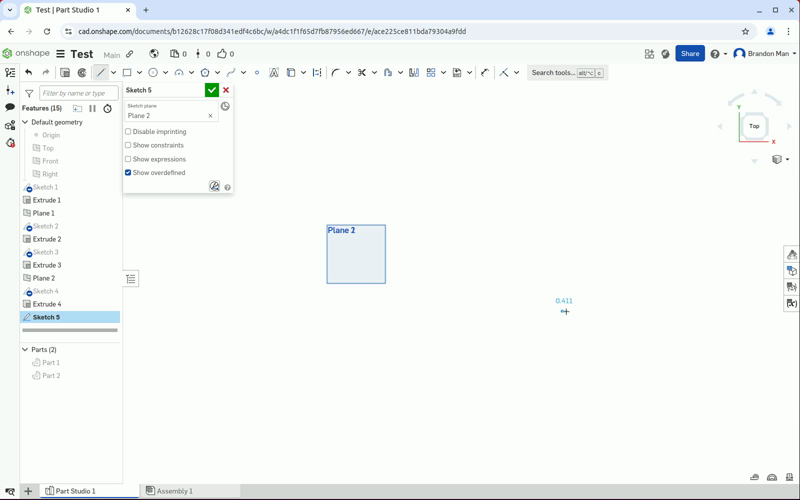
scroll(6)
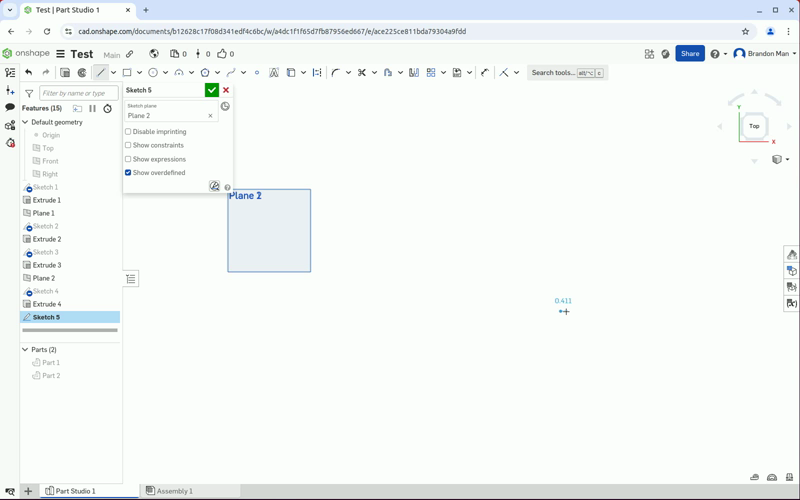
scroll(6)
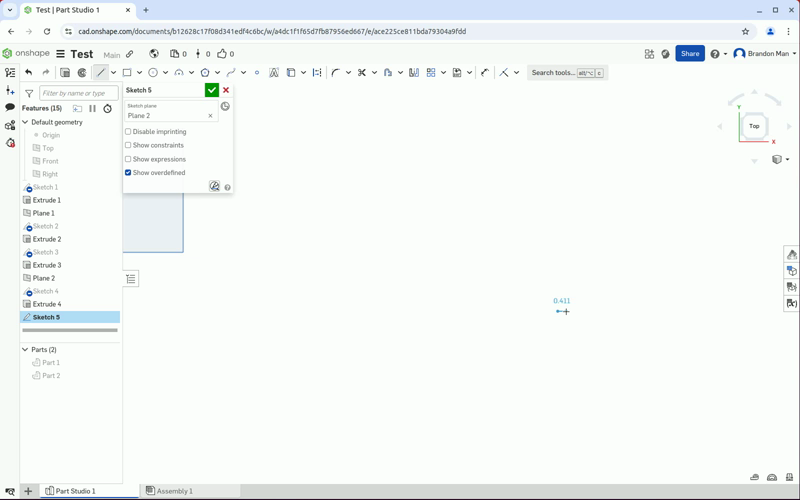
scroll(6)
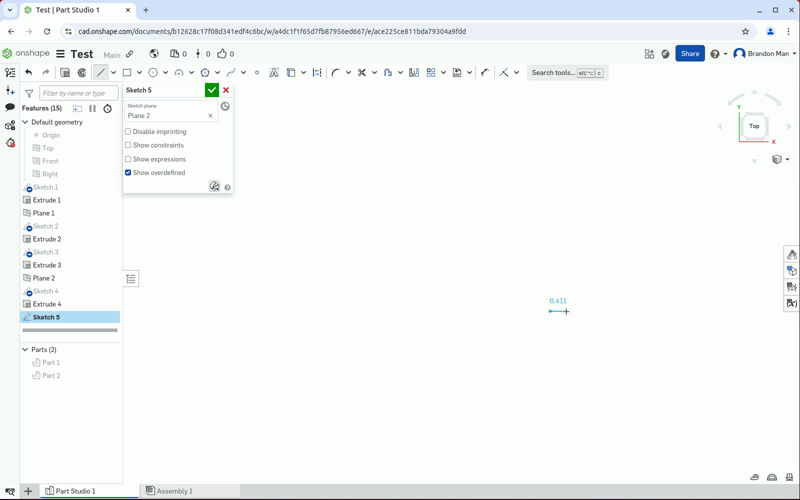
scroll(6)
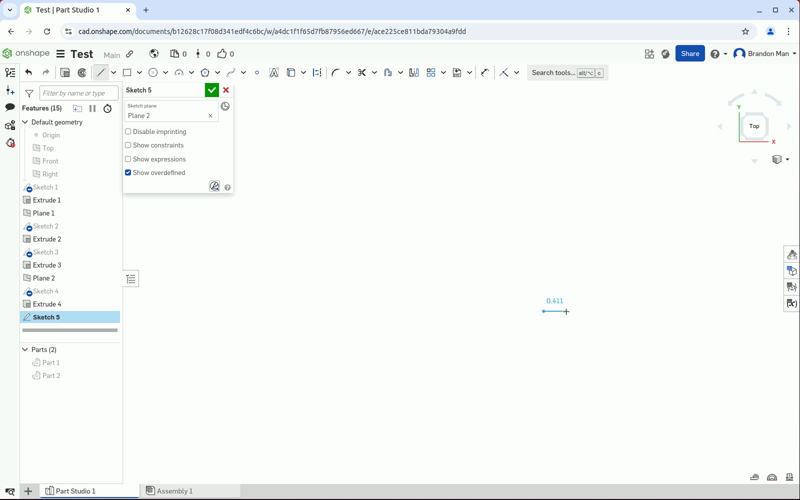
click(566, 311)
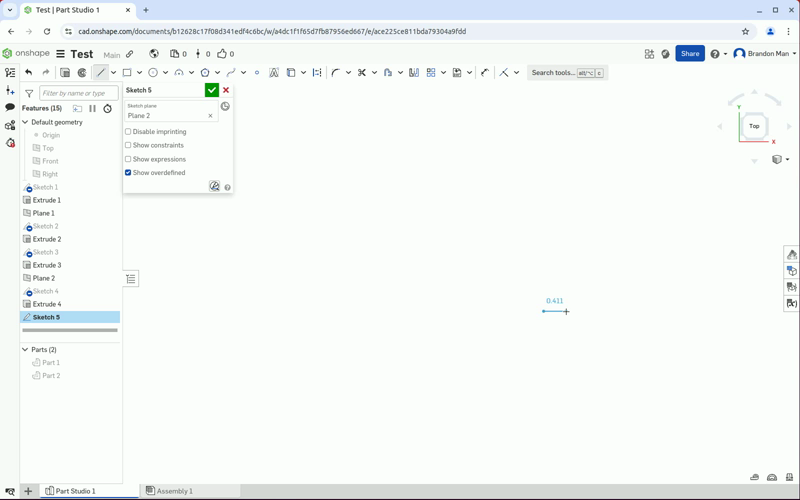
scroll(-6)
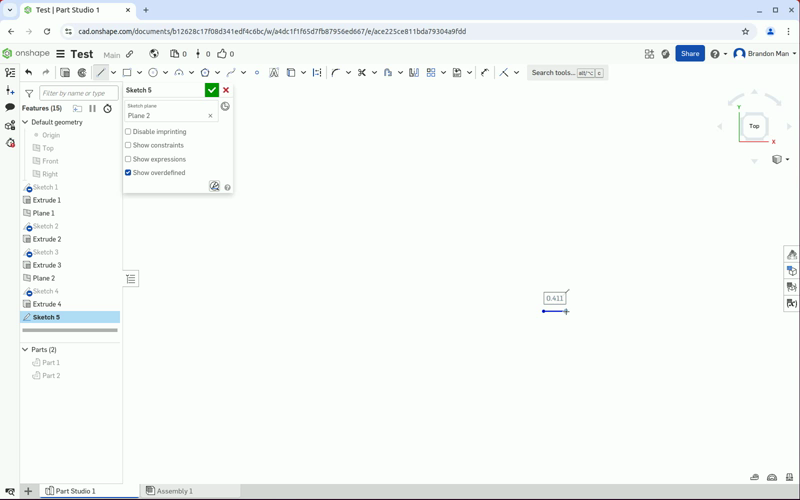
scroll(-6)
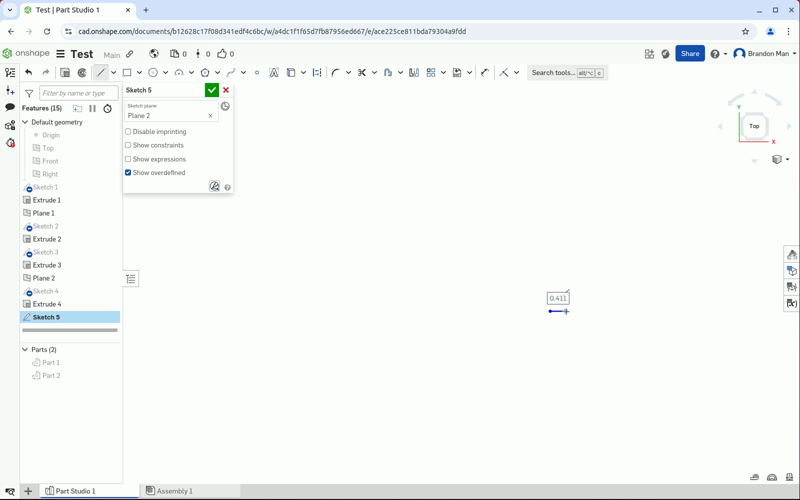
scroll(-6)
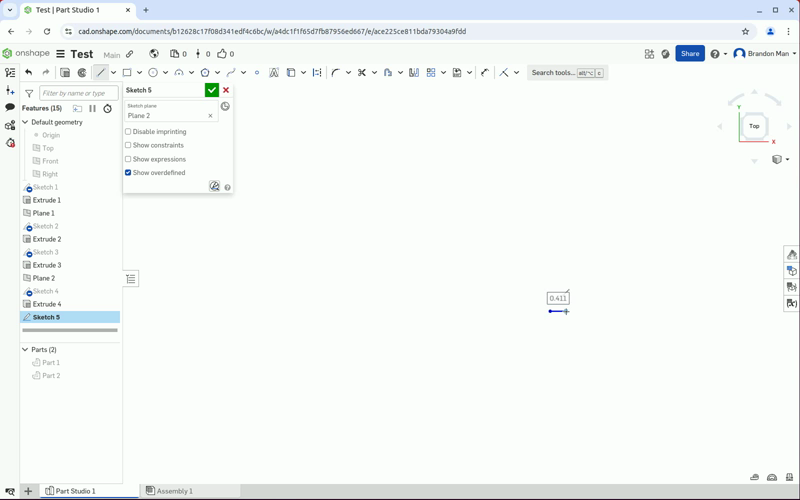
scroll(-6)
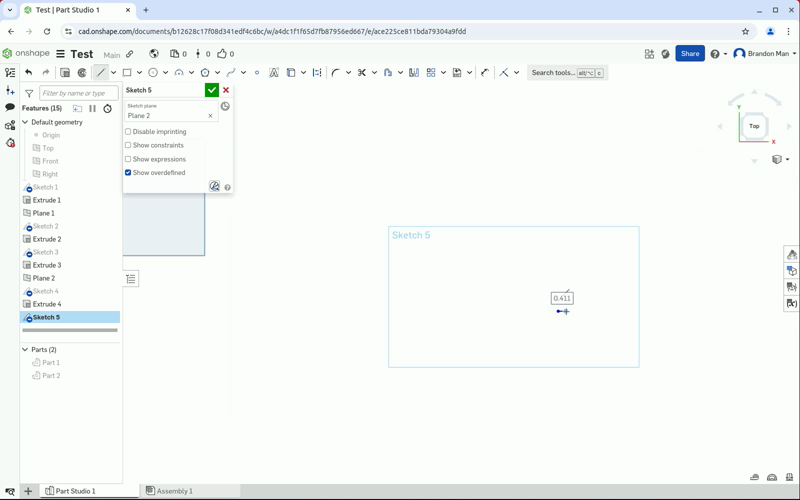
scroll(-6)
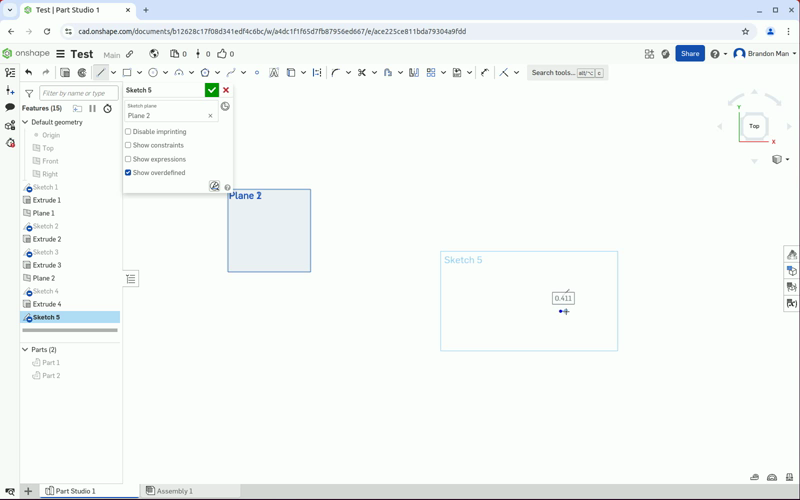
scroll(-6)
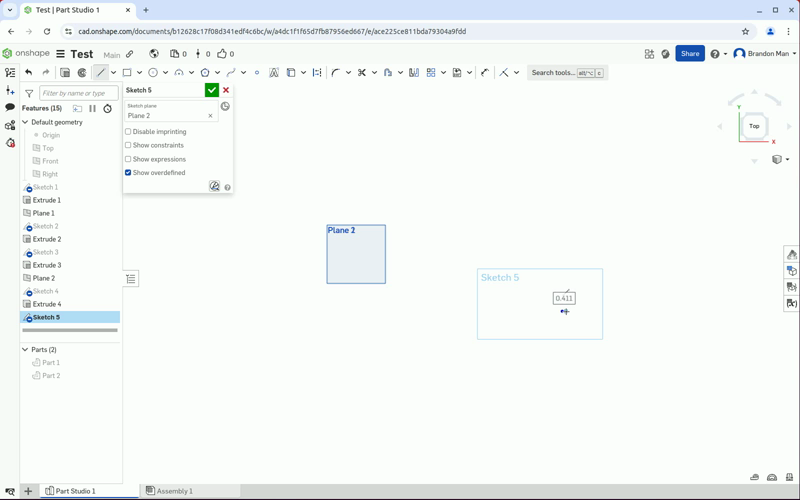
scroll(-6)
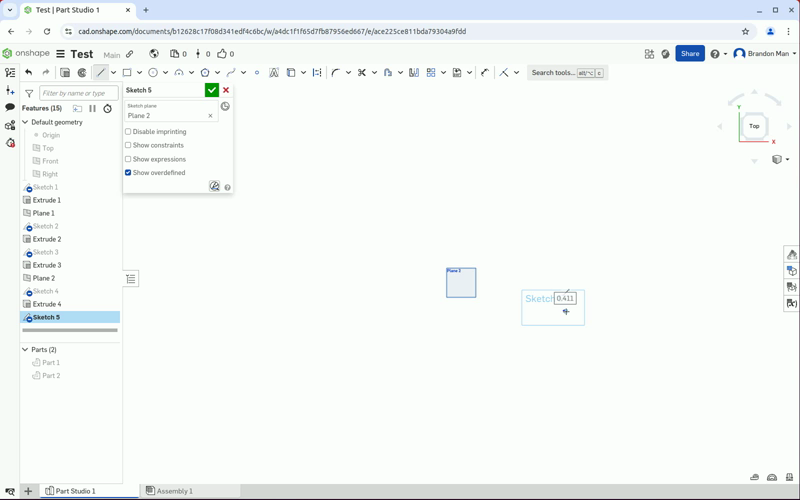
key_up(shift)
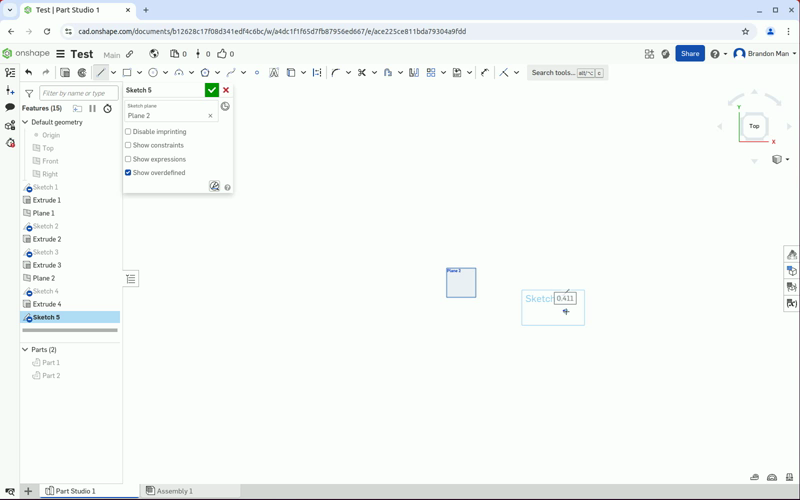
key_down(shift)
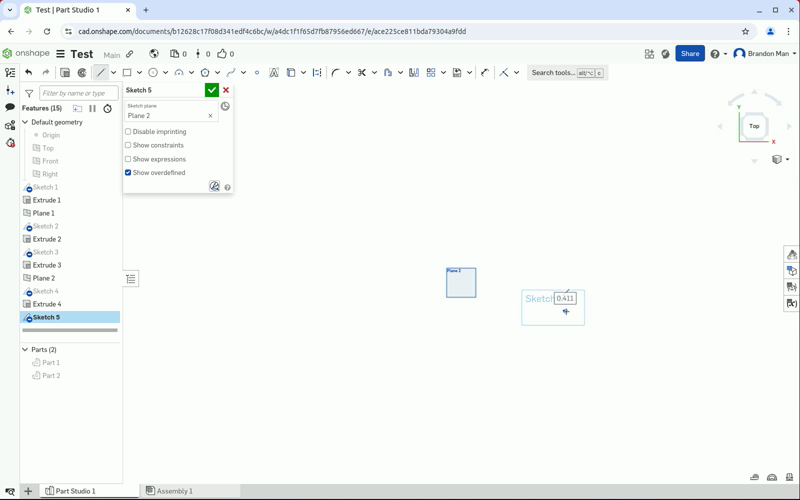
mouse_move(589, 311)
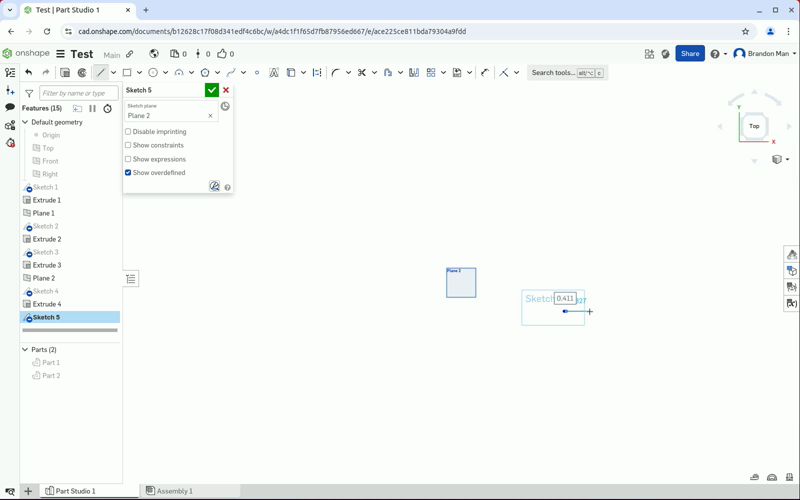
mouse_move(566, 254)
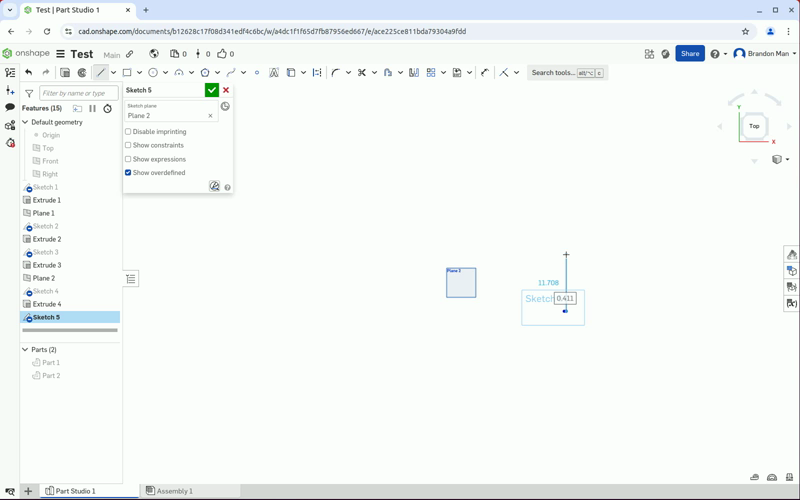
click(566, 254)
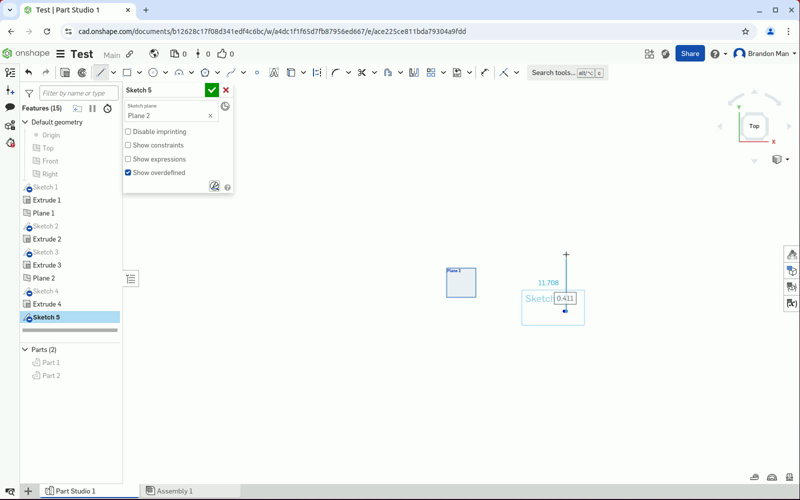
key_up(shift)
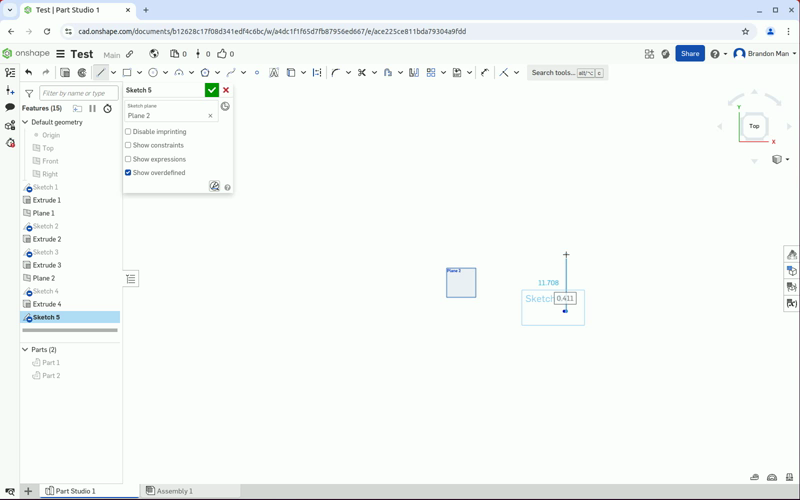
key_down(shift)
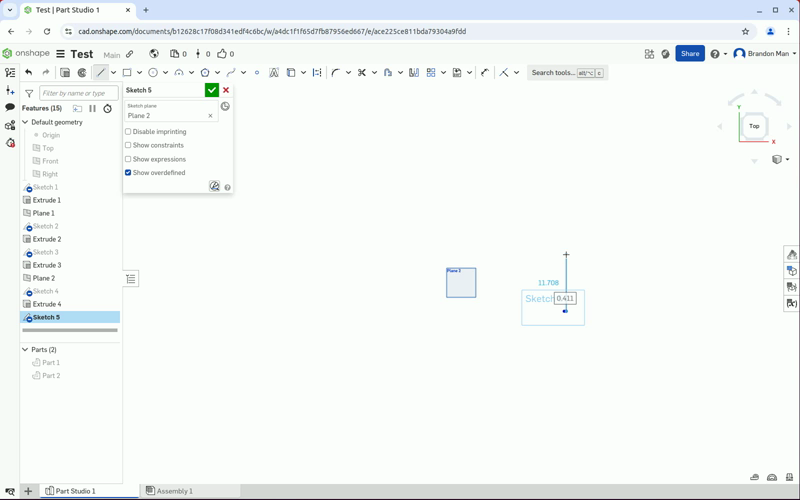
mouse_move(589, 254)
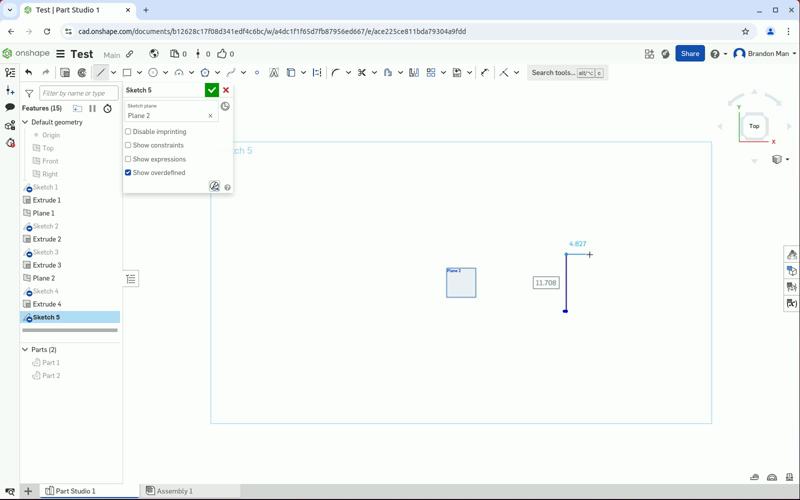
mouse_move(564, 254)
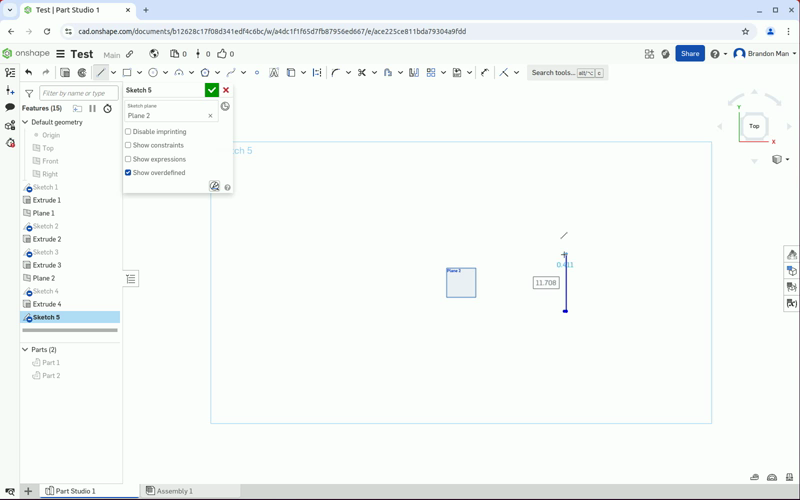
scroll(6)
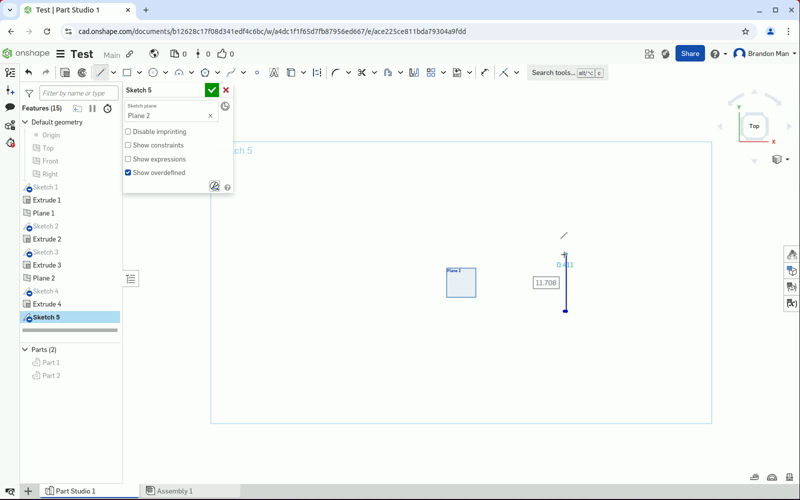
scroll(6)
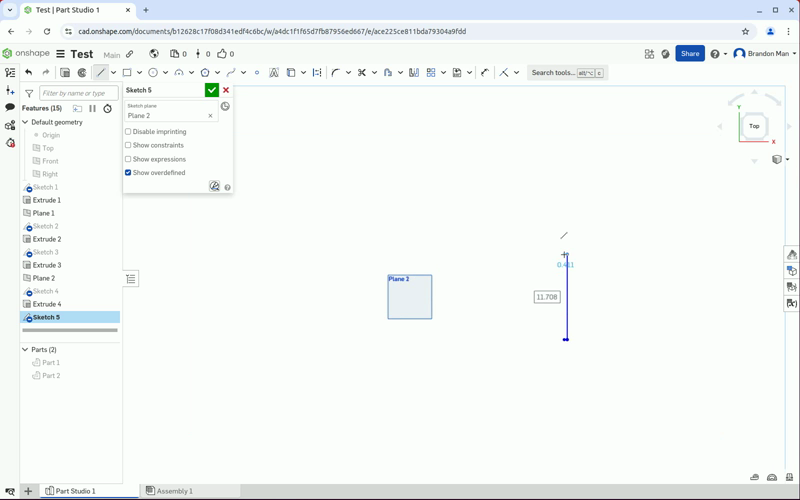
scroll(6)
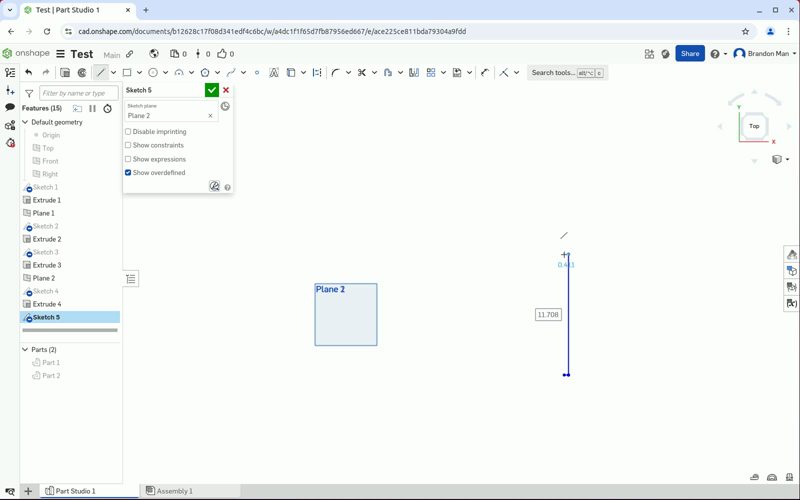
scroll(6)
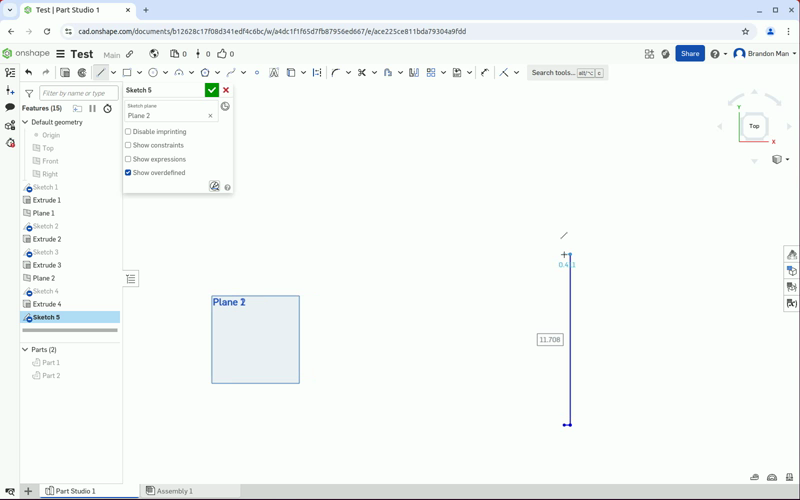
scroll(6)
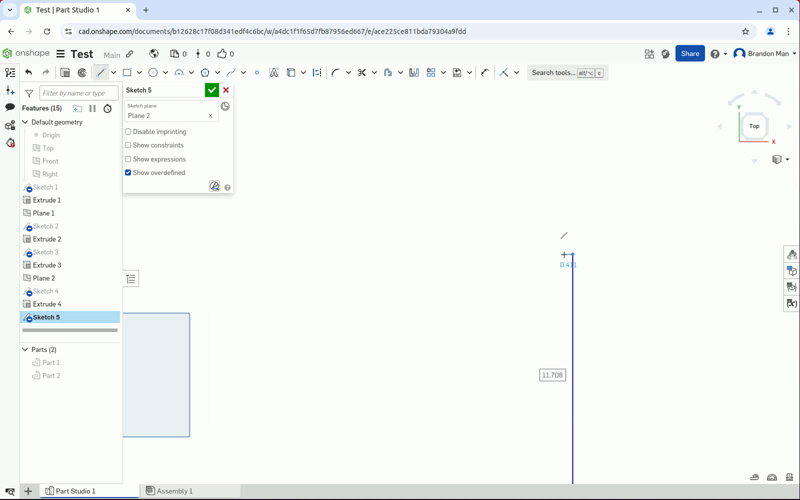
scroll(6)
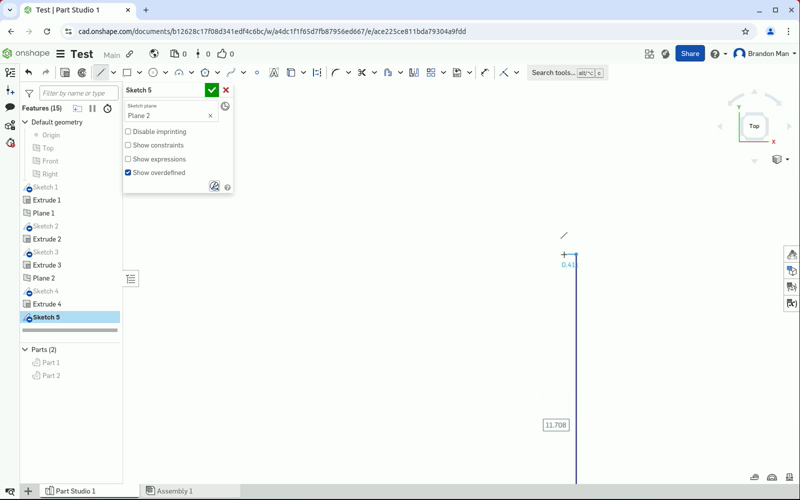
scroll(6)
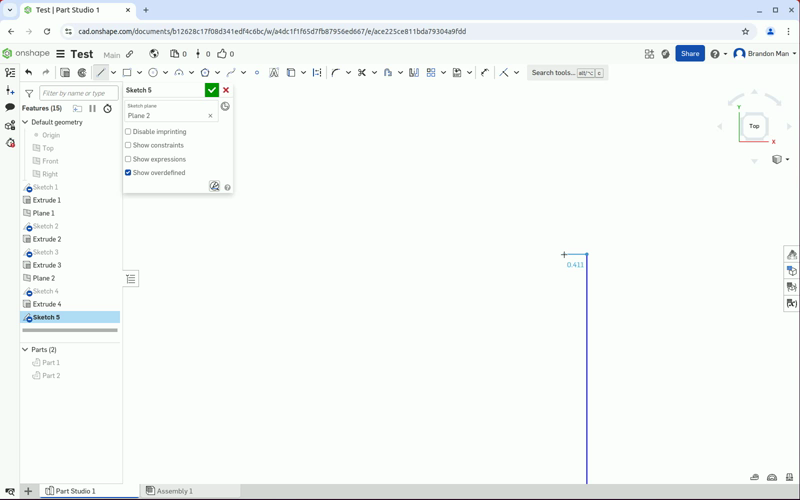
click(564, 254)
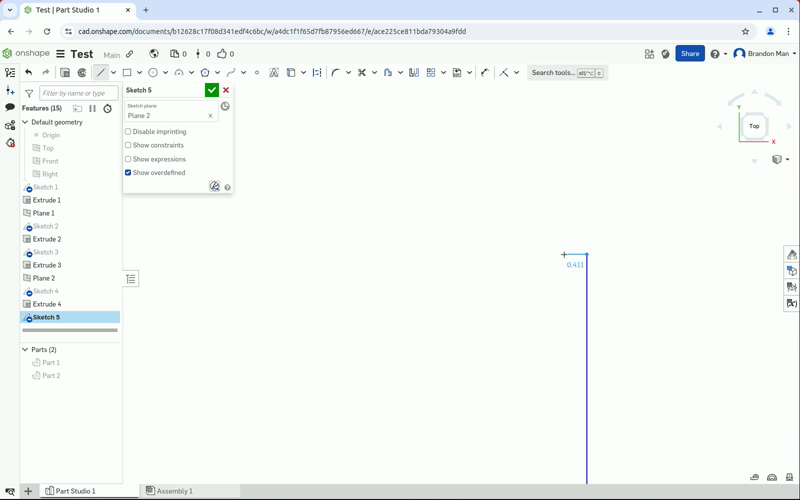
scroll(-6)
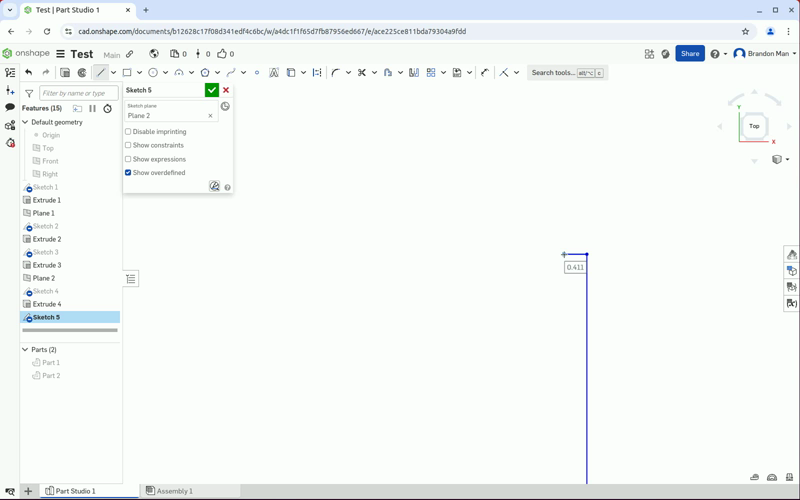
scroll(-6)
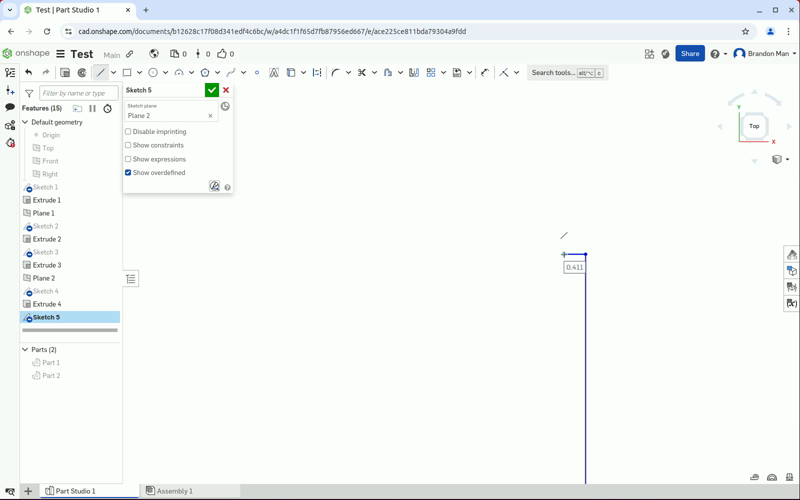
scroll(-6)
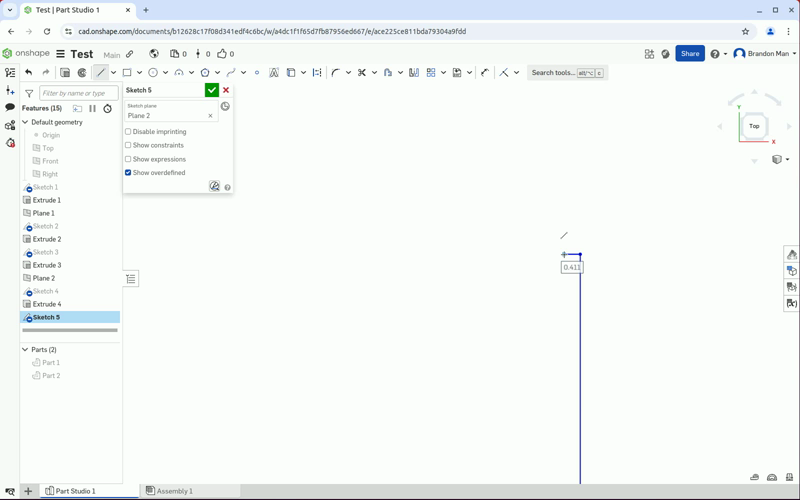
scroll(-6)
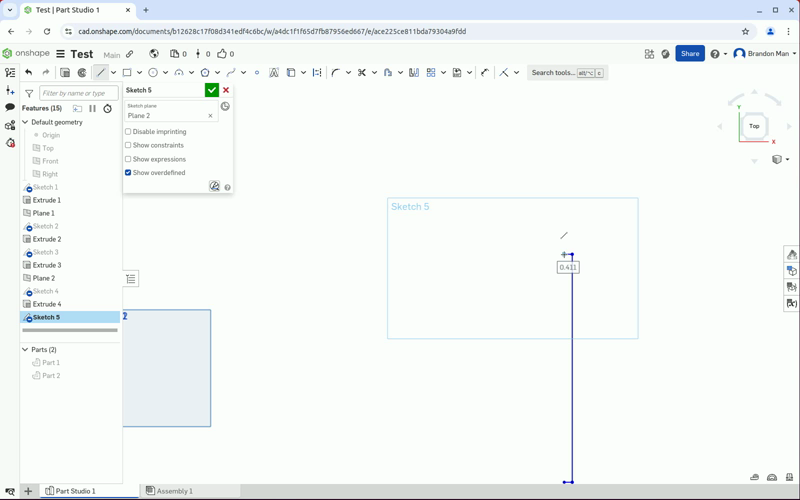
scroll(-6)
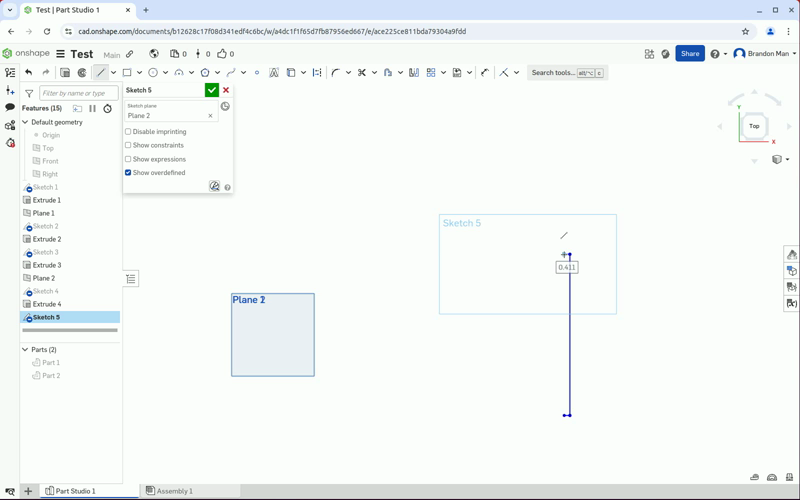
scroll(-6)
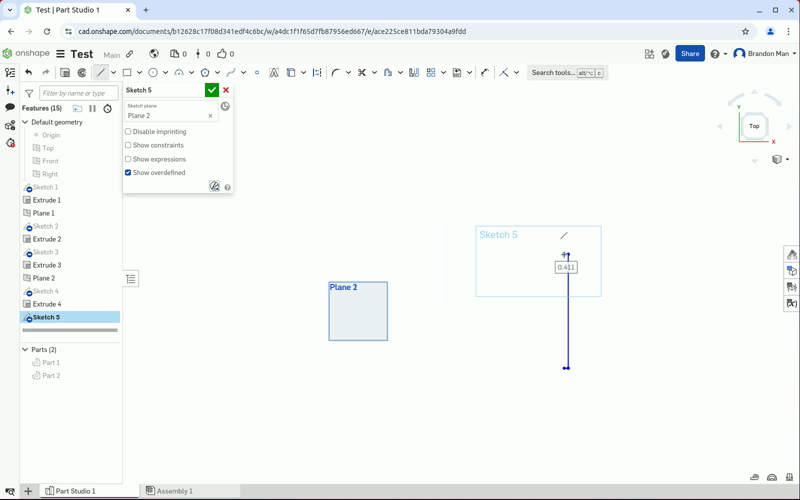
scroll(-6)
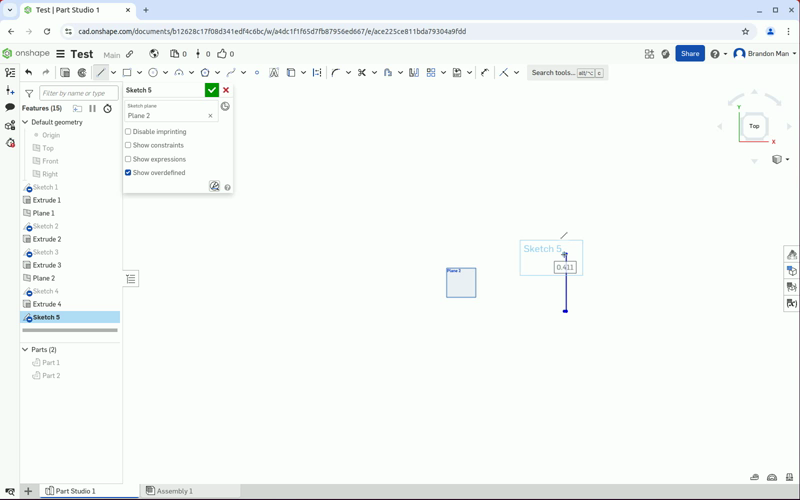
key_up(shift)
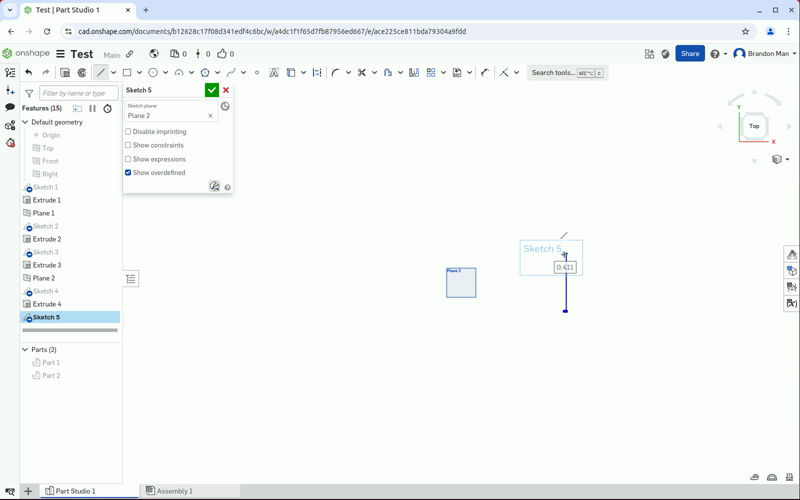
mouse_move(589, 254)
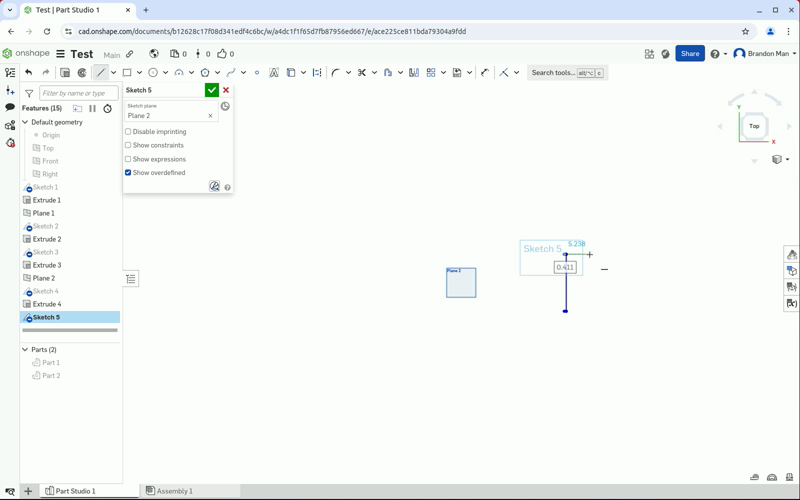
key_down(shift)
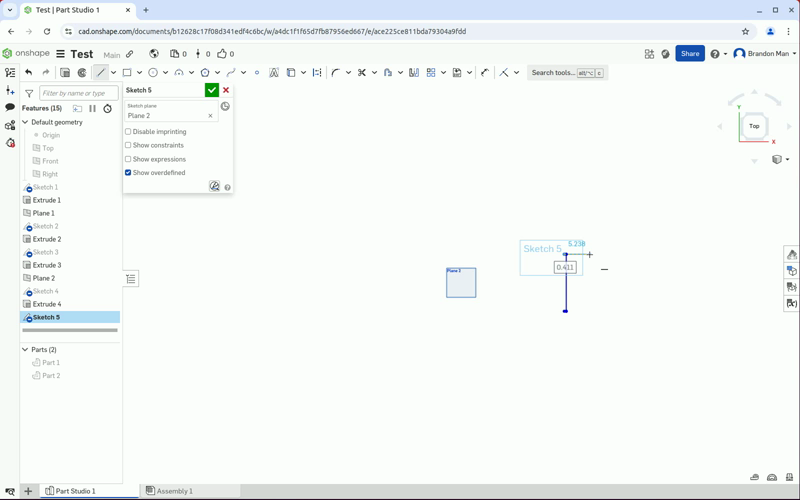
mouse_move(564, 311)
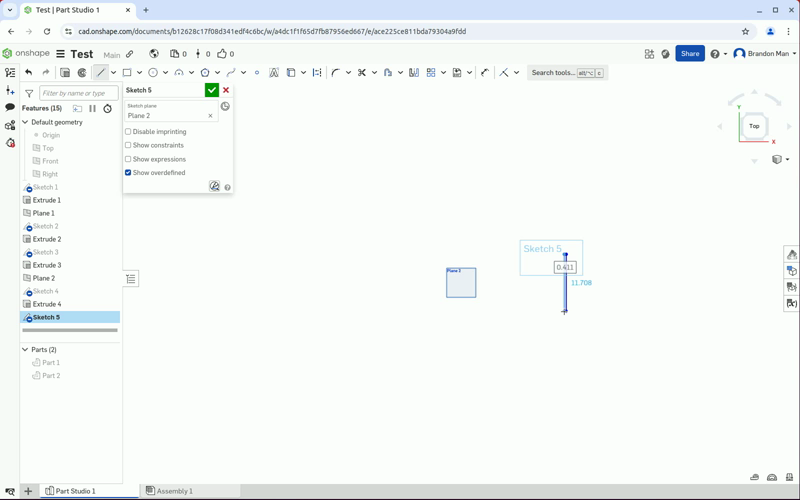
scroll(6)
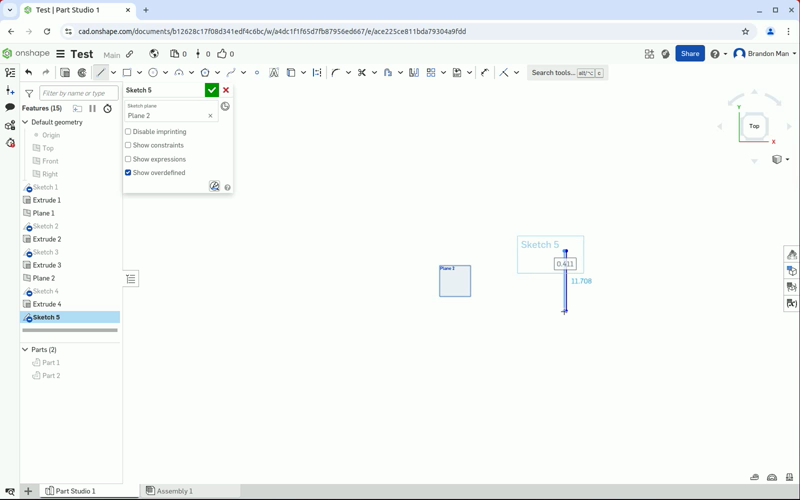
scroll(6)
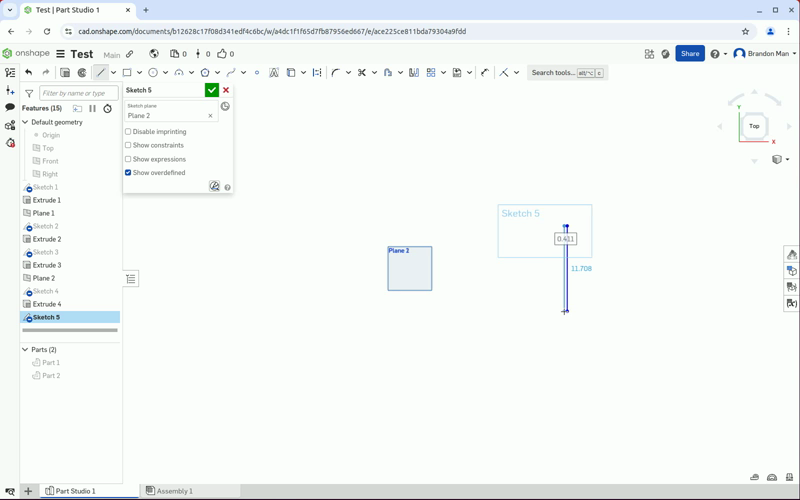
scroll(6)
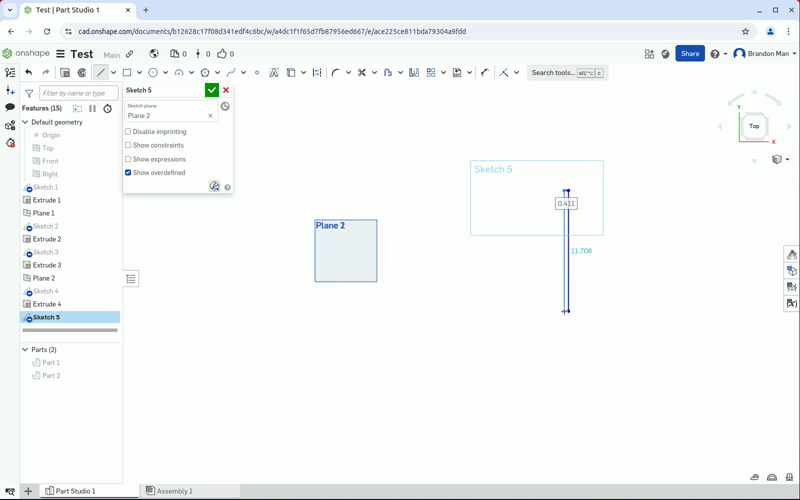
scroll(6)
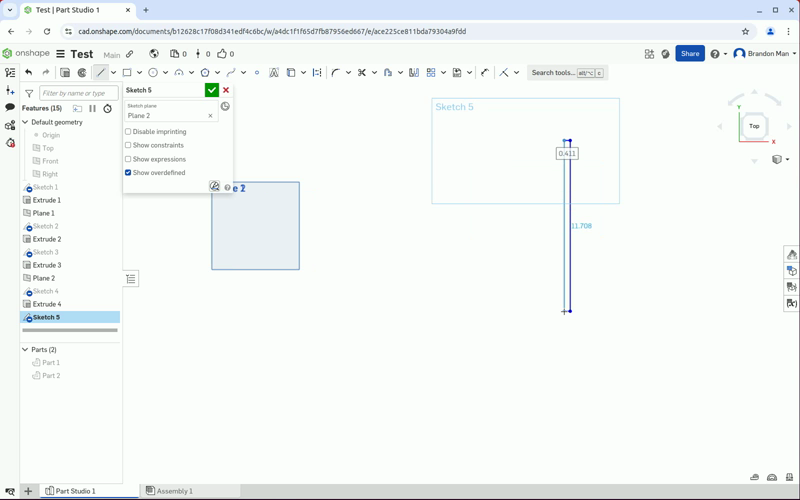
scroll(6)
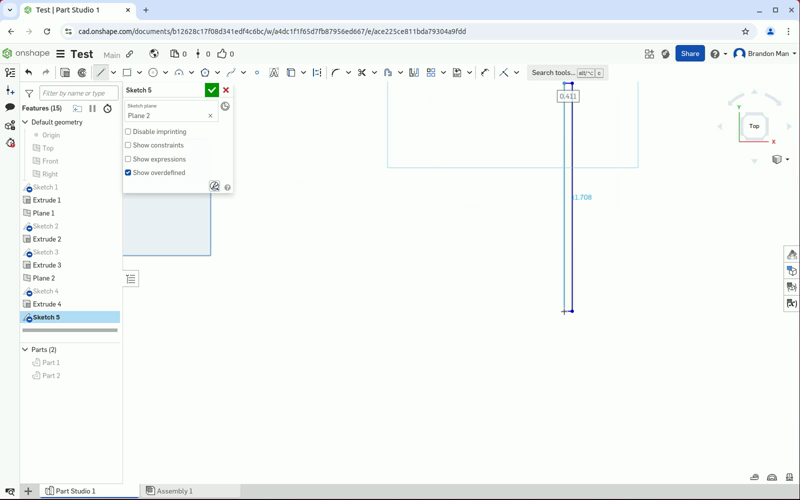
scroll(6)
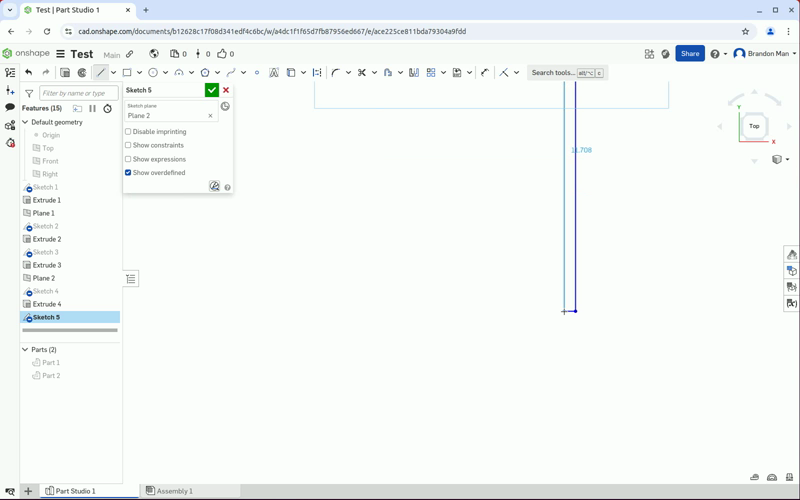
scroll(6)
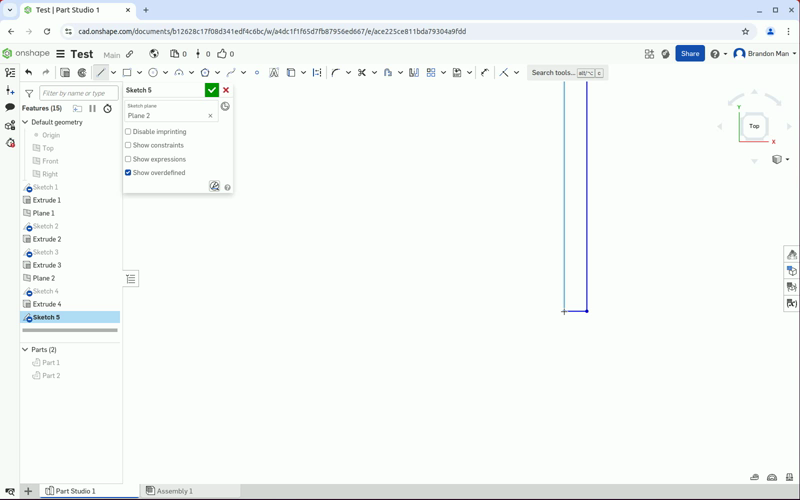
key_up(shift)
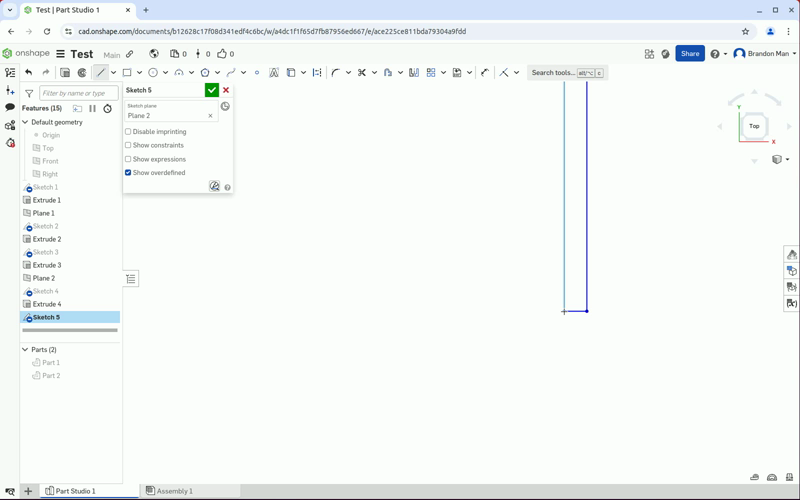
click(564, 311)
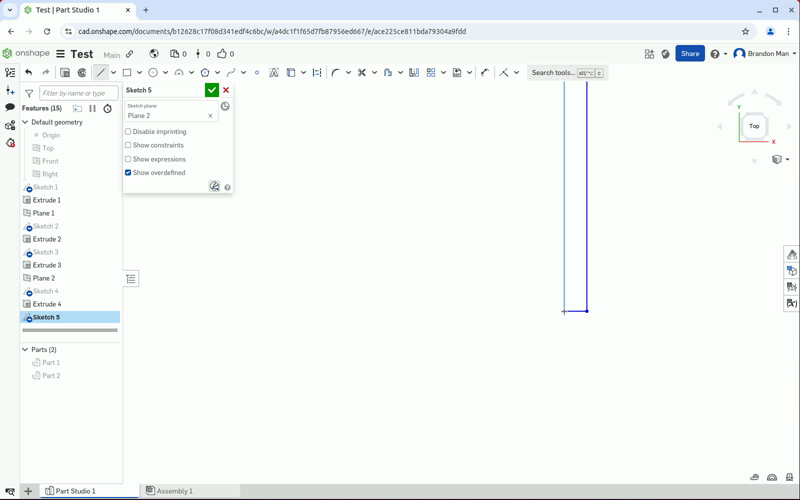
scroll(-6)
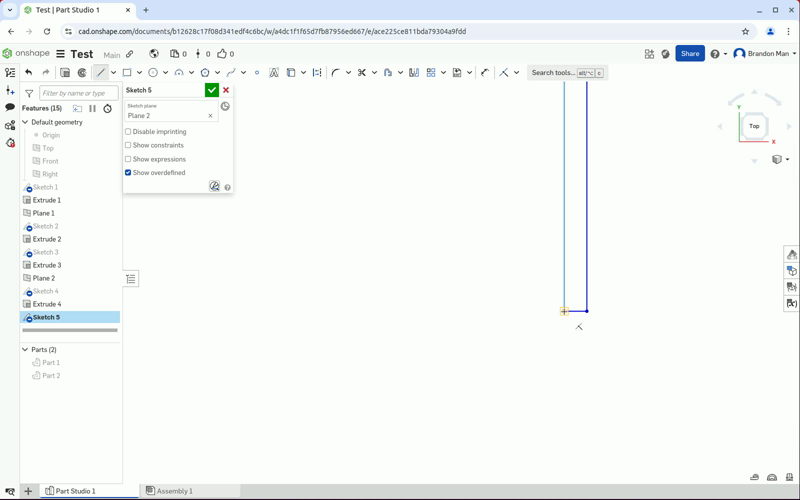
scroll(-6)
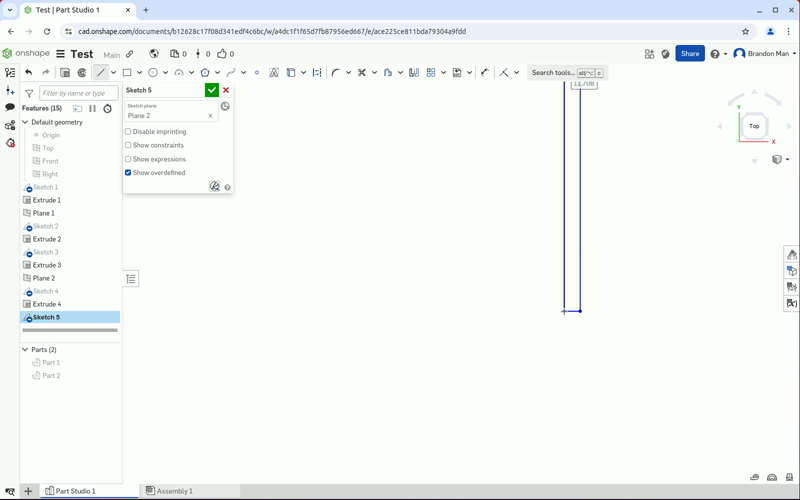
scroll(-6)
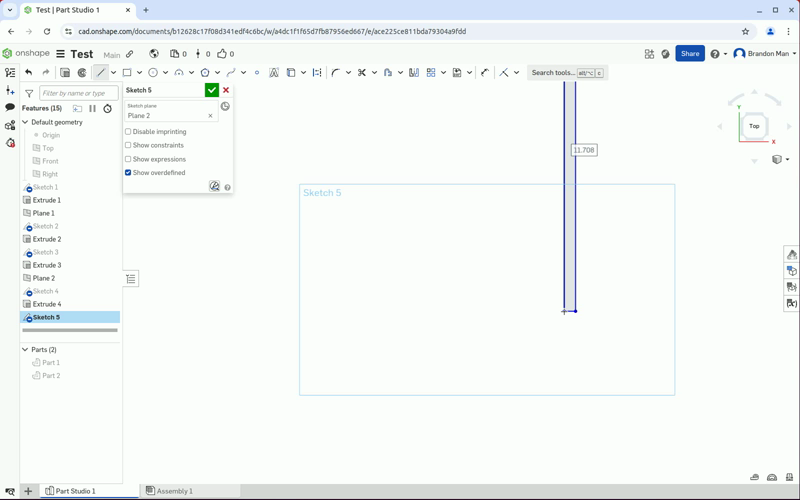
scroll(-6)
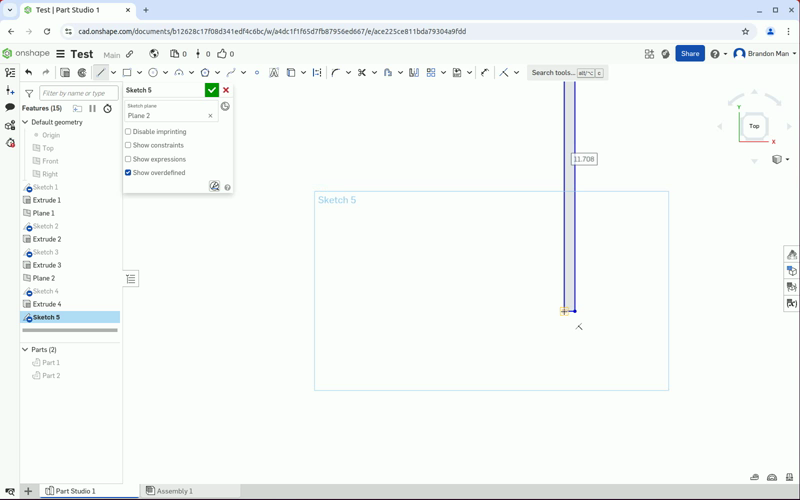
scroll(-6)
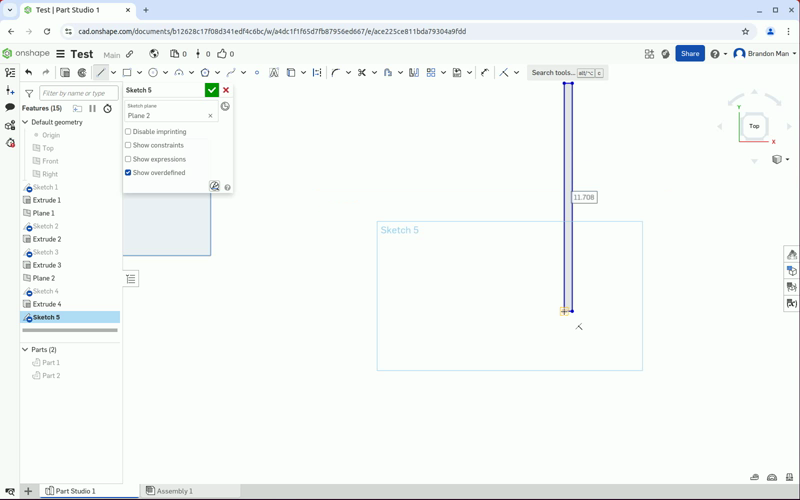
scroll(-6)
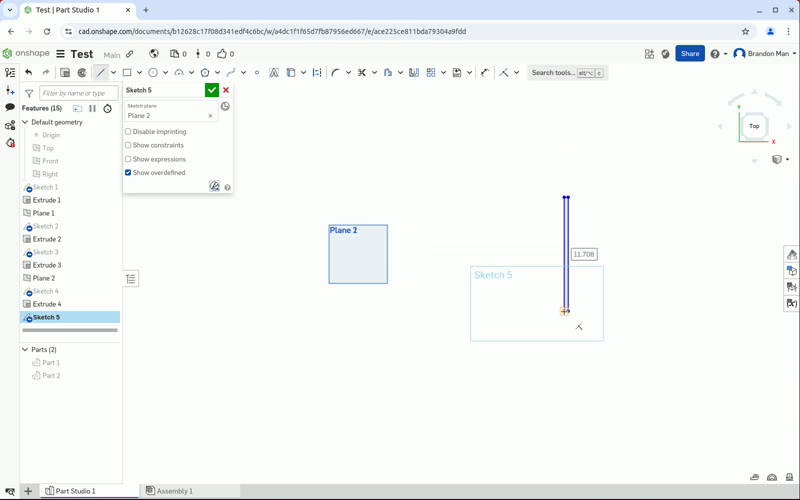
scroll(-6)
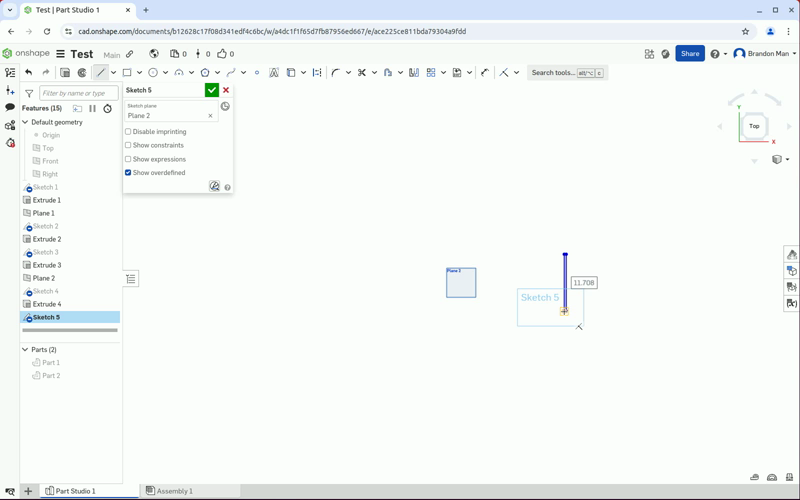
key(esc)
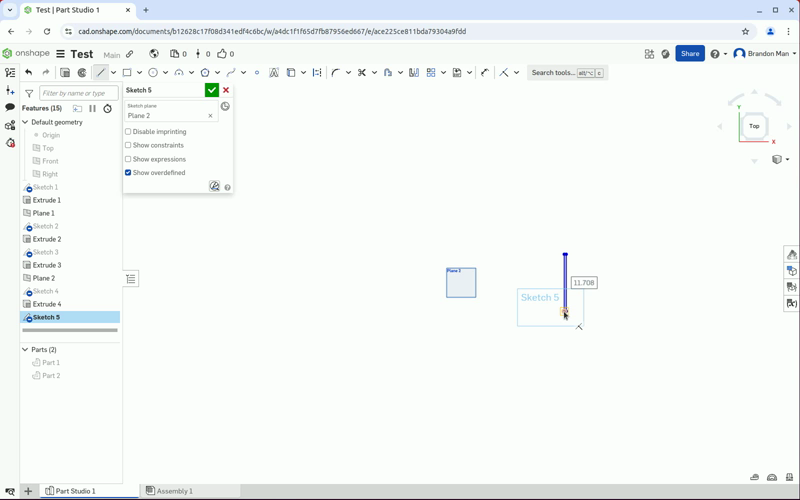
mouse_move(564, 271)
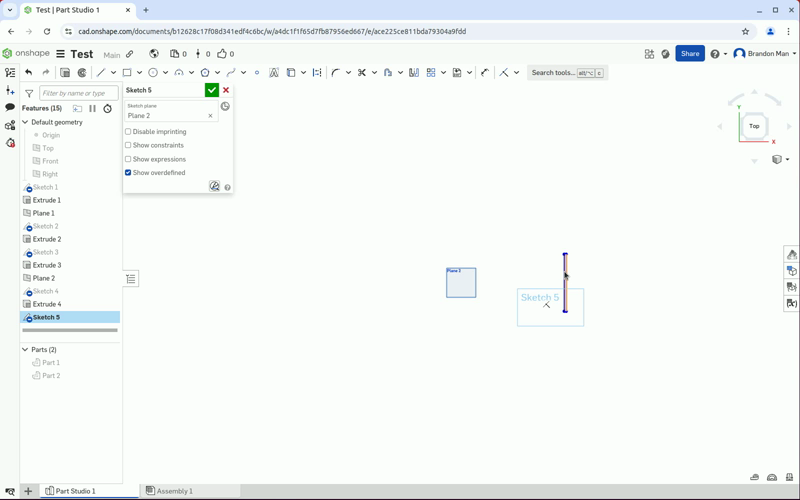
scroll(6)
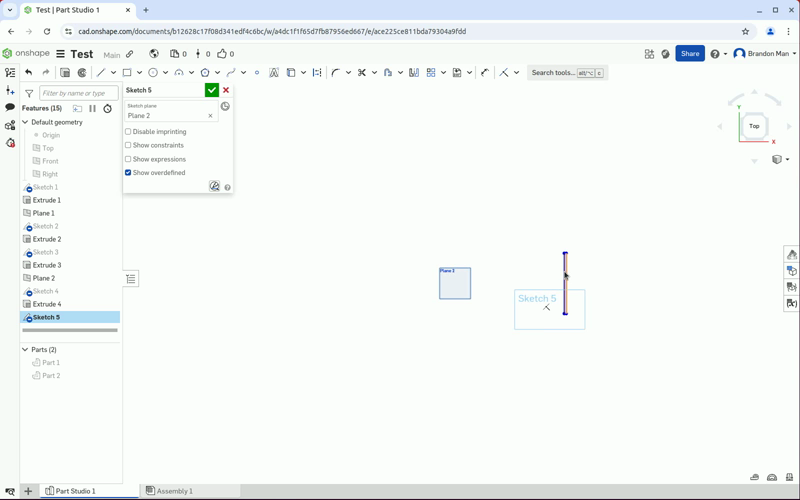
scroll(6)
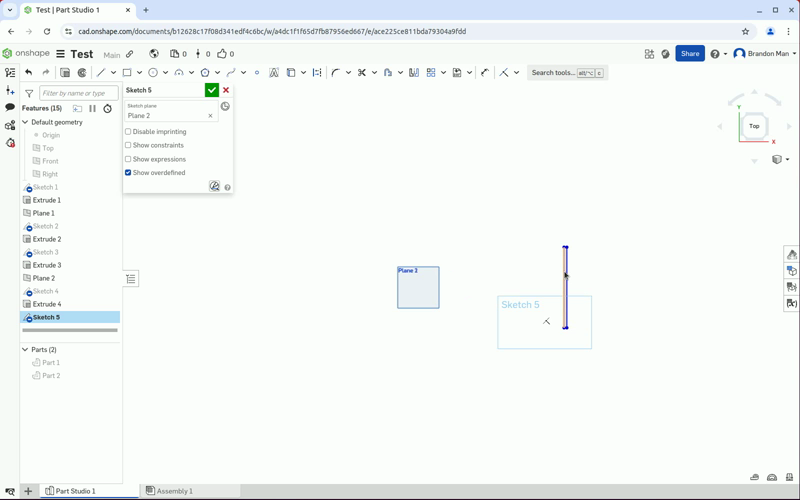
scroll(6)
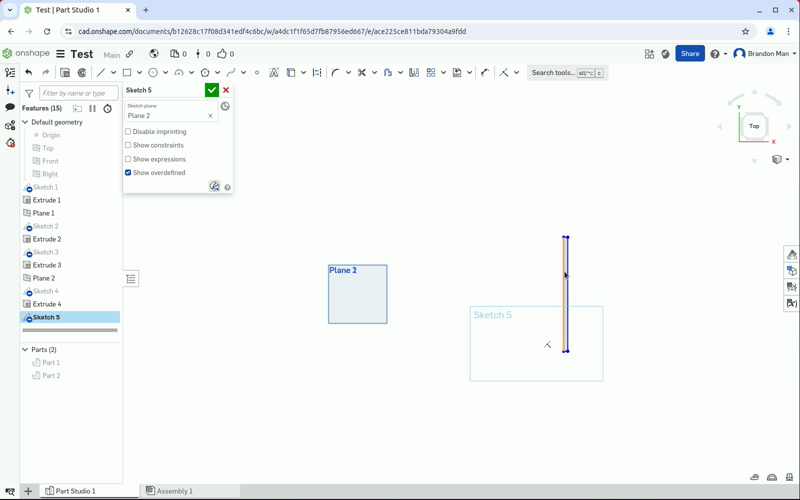
scroll(6)
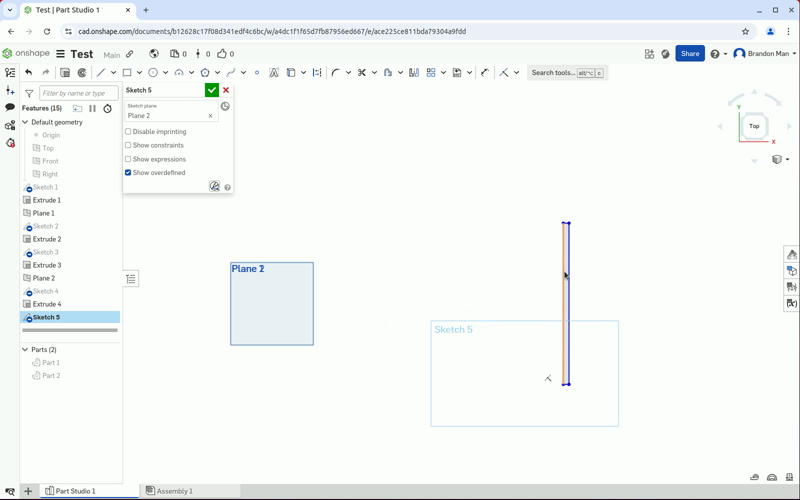
scroll(6)
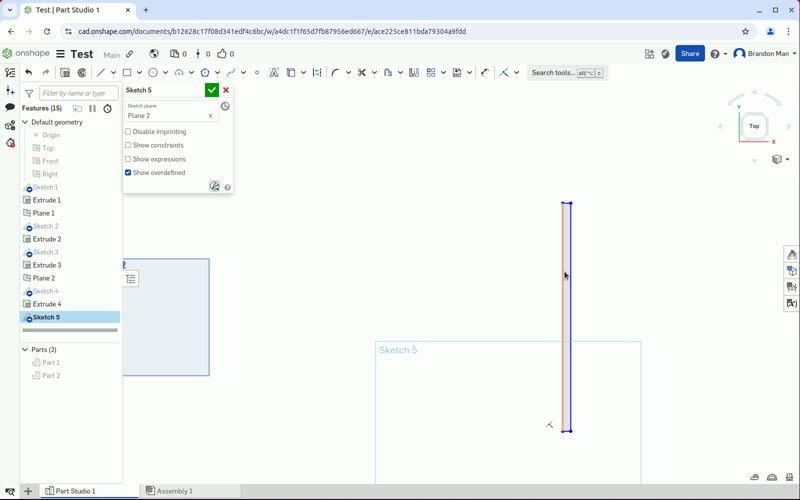
scroll(6)
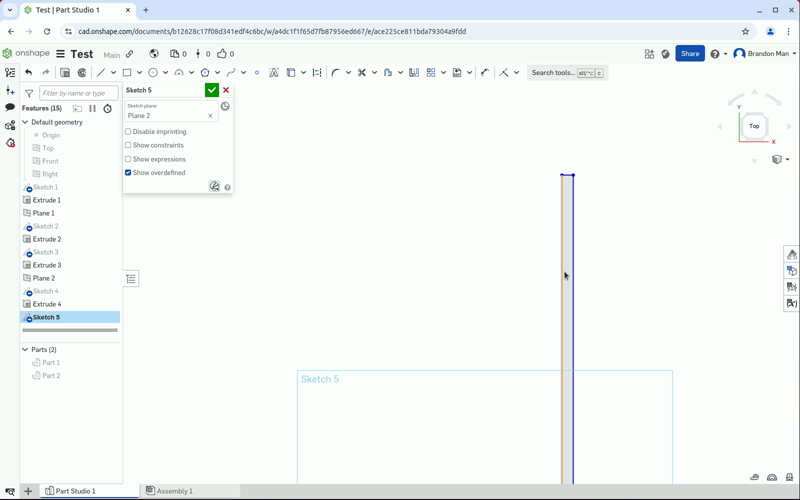
scroll(6)
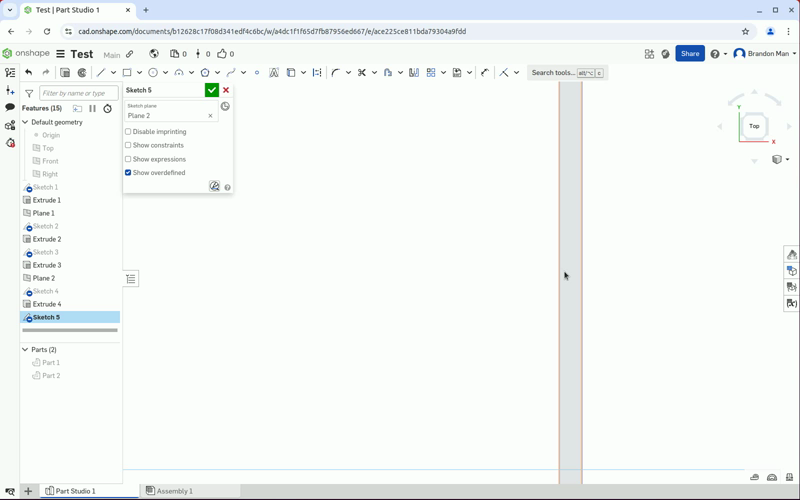
click(564, 271)
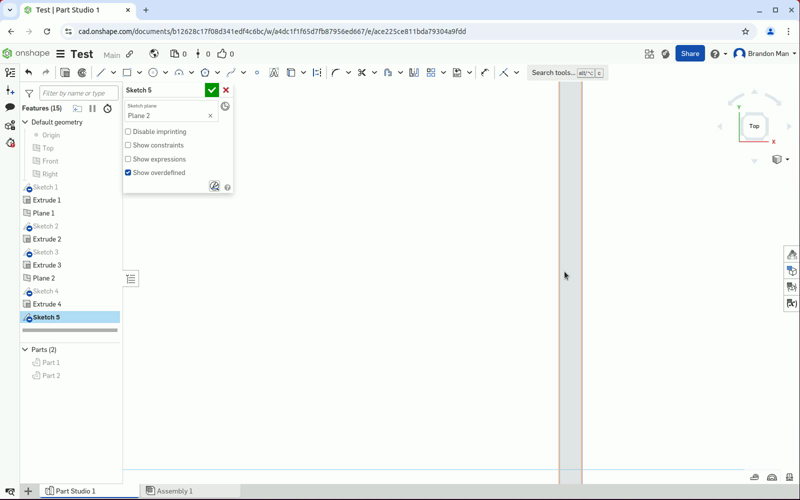
scroll(-6)
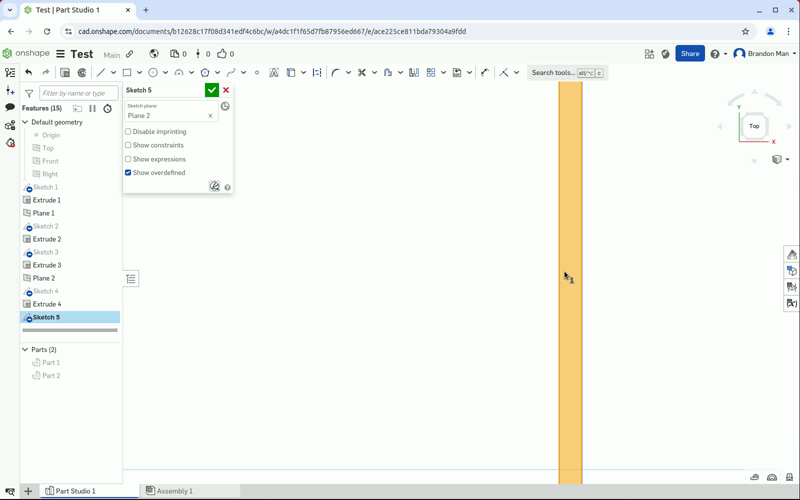
scroll(-6)
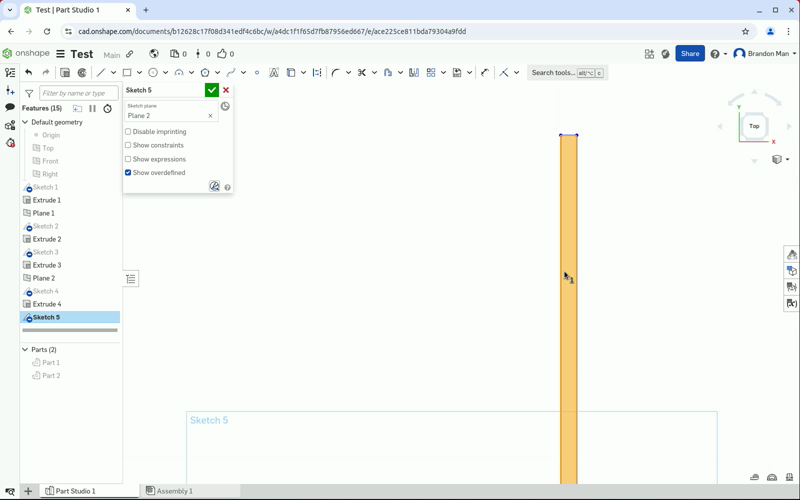
scroll(-6)
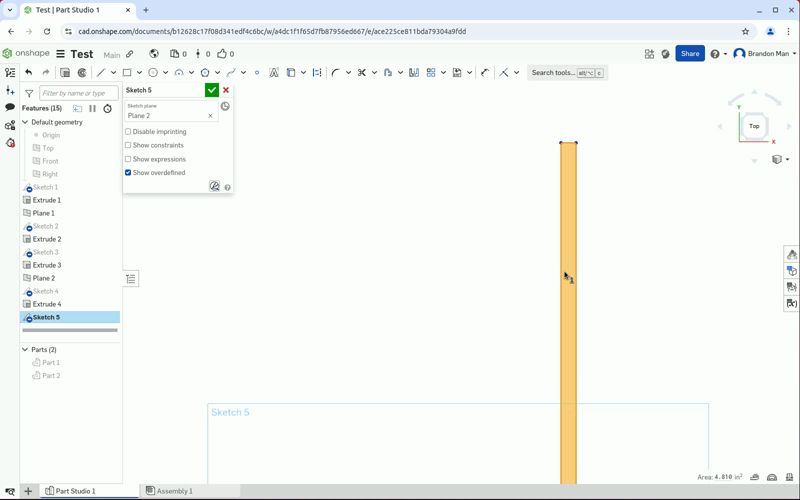
scroll(-6)
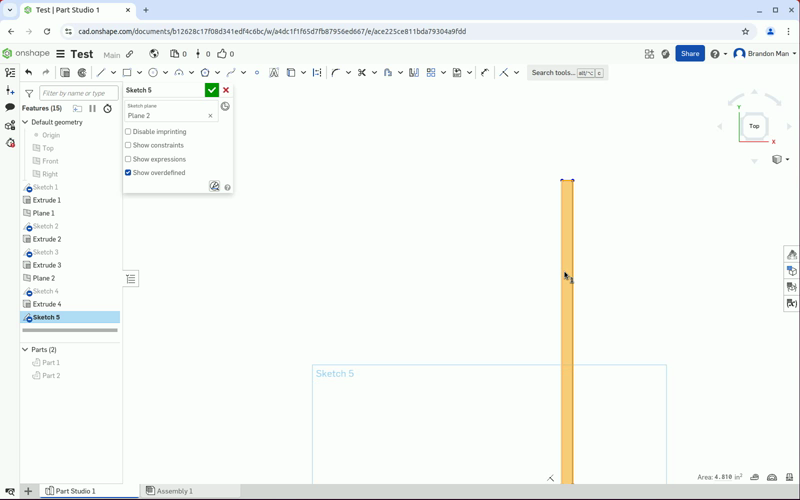
scroll(-6)
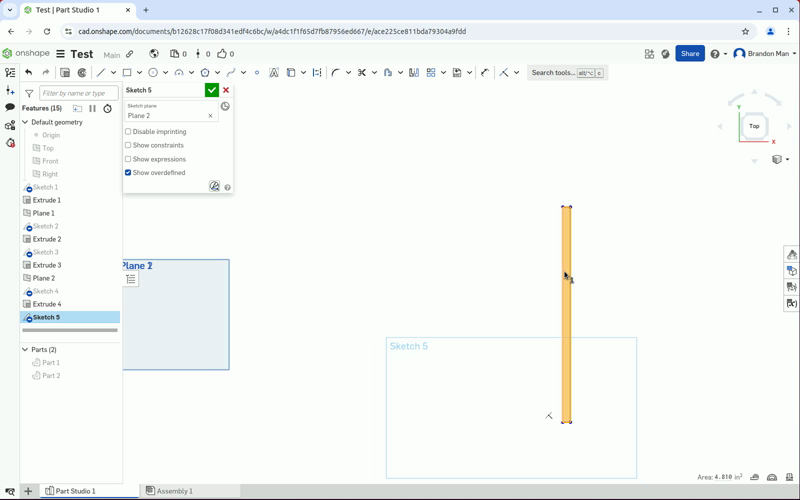
scroll(-6)
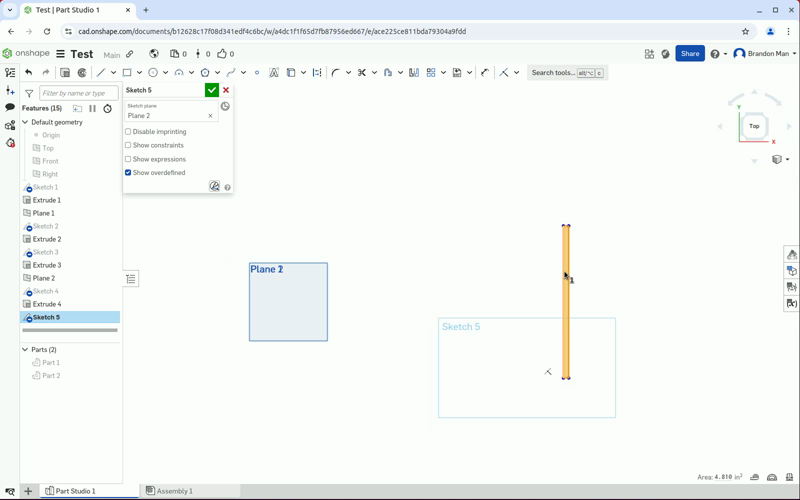
scroll(-6)
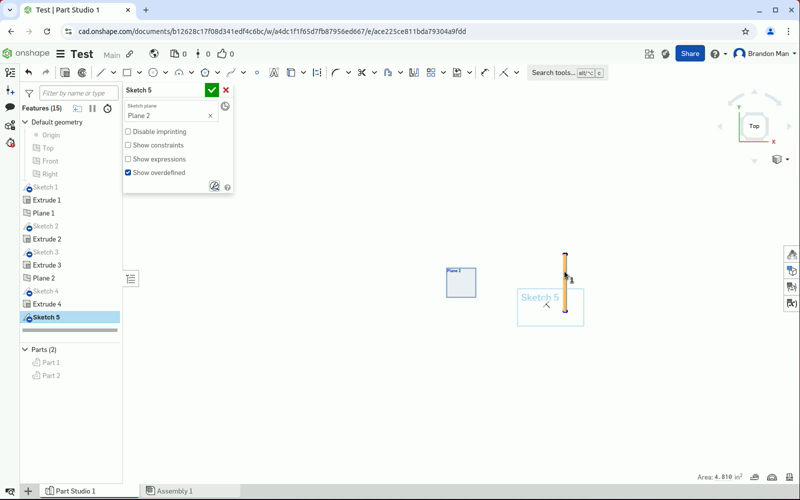
mouse_move(73, 352)
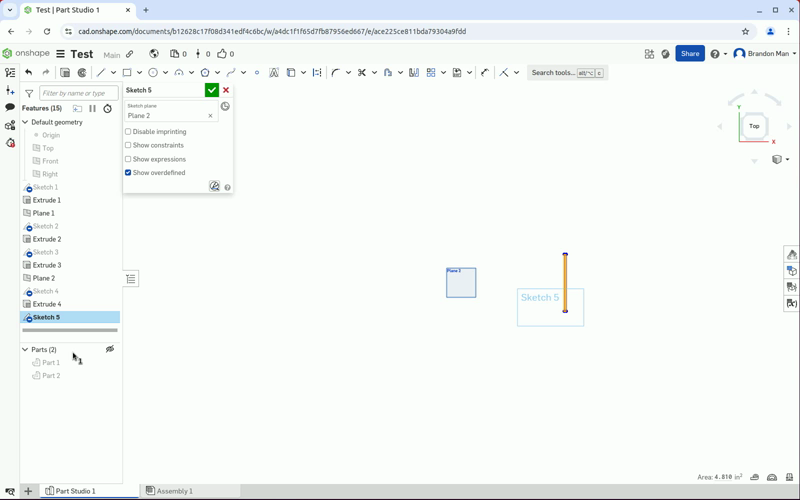
key(shift+y)
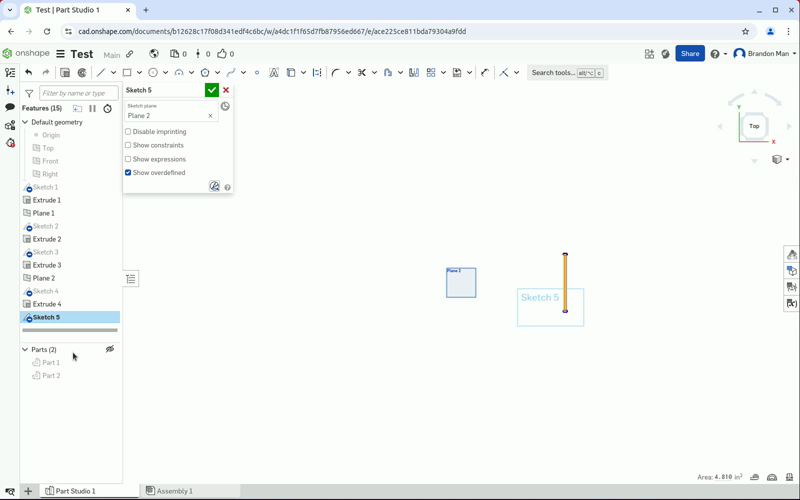
key(shift+e)
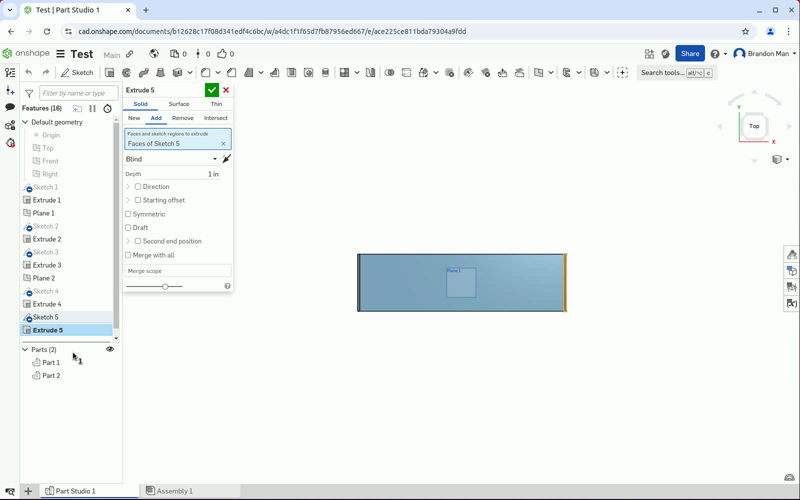
mouse_move(143, 106)
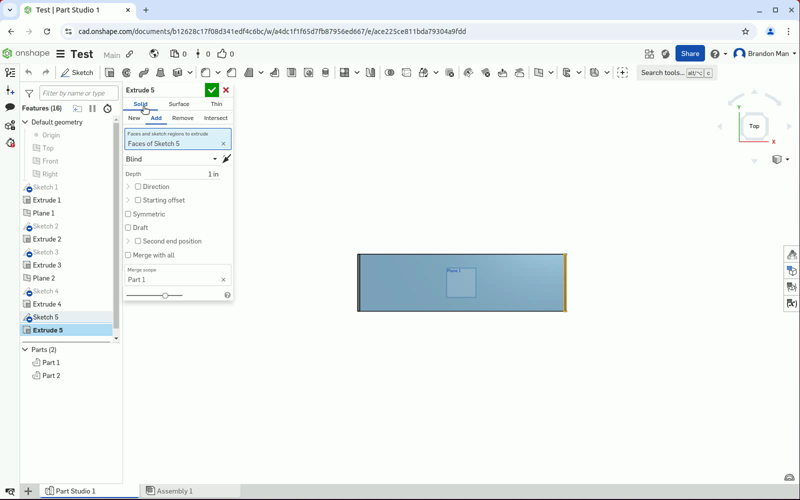
click(143, 106)
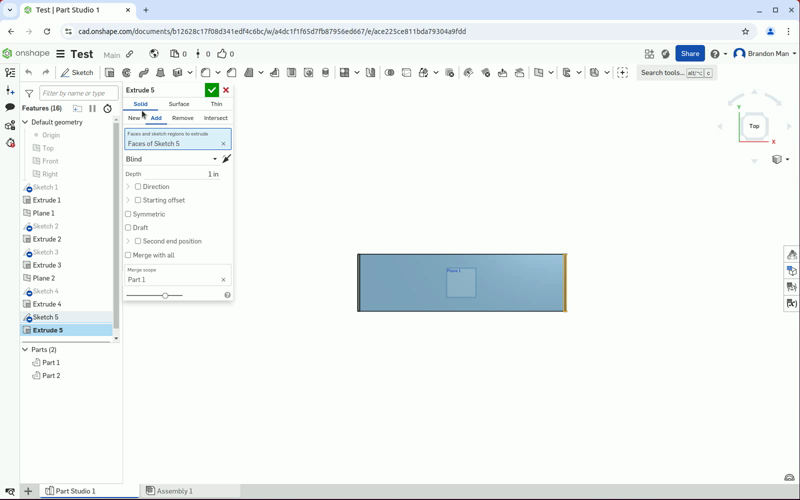
mouse_move(137, 120)
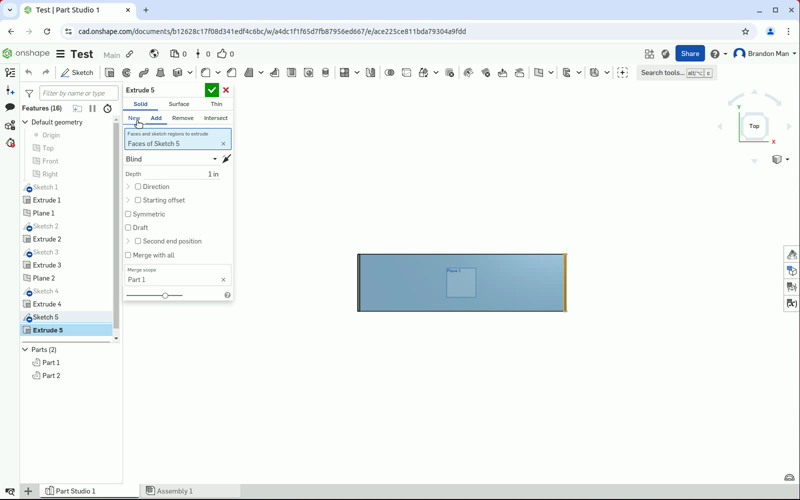
click(137, 120)
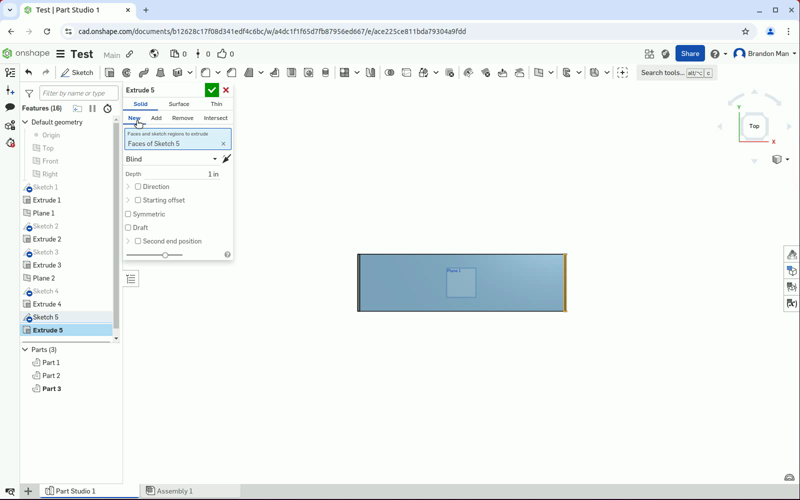
key(tab, 4)
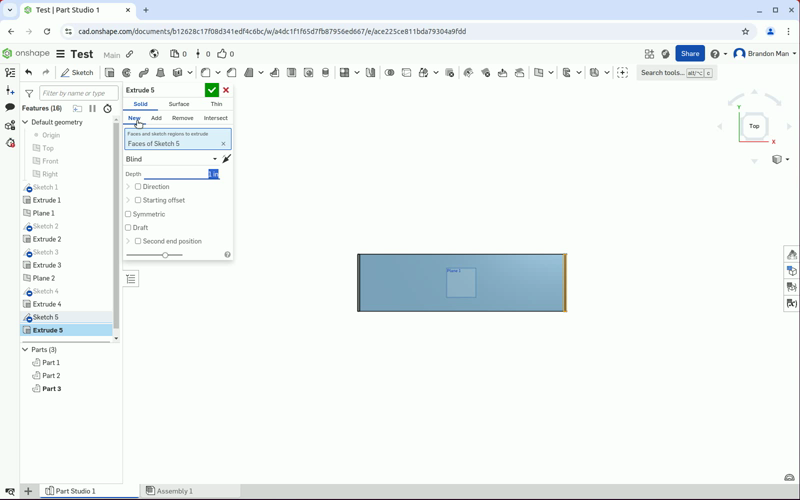
text(22.627)
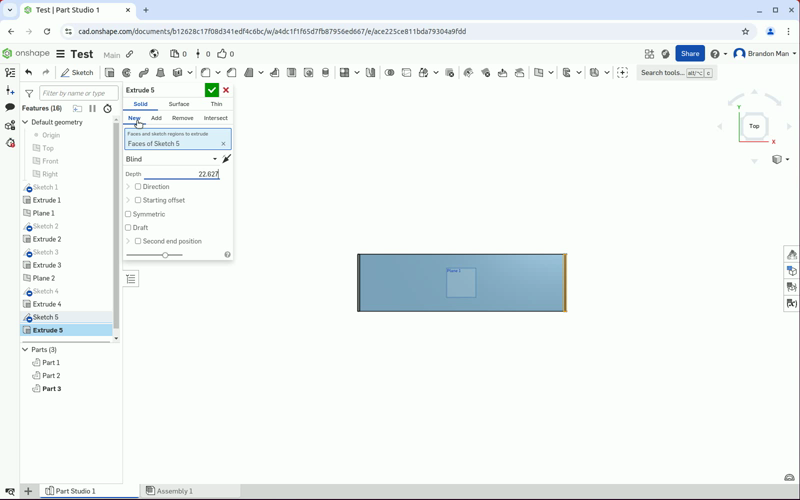
key(enter)
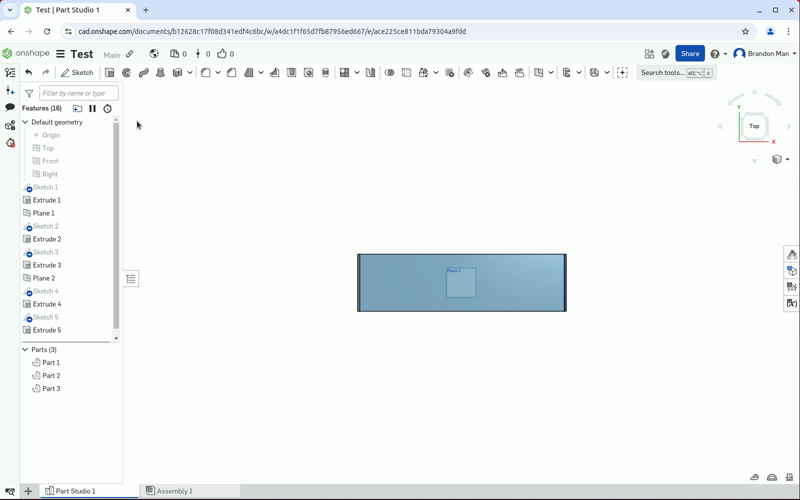
key(shift+h)
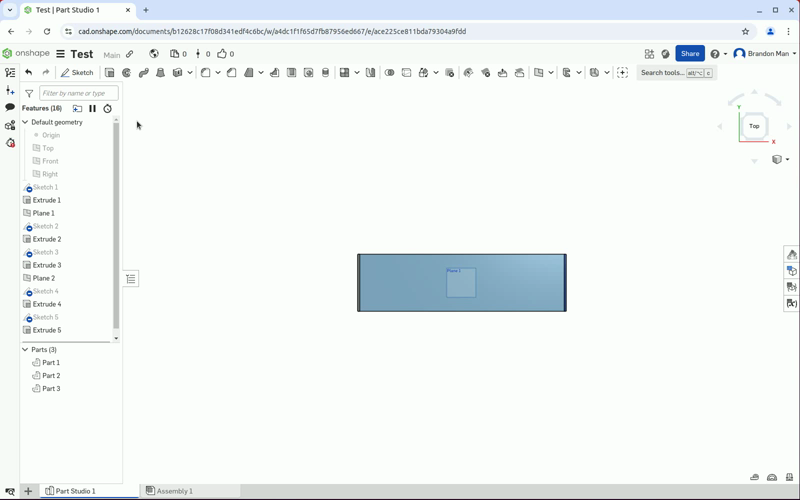
key(shift+h)
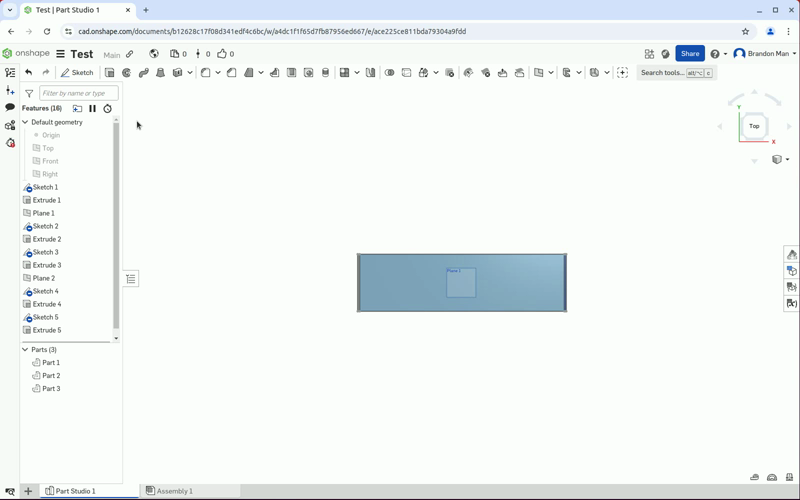
key(shift+7)
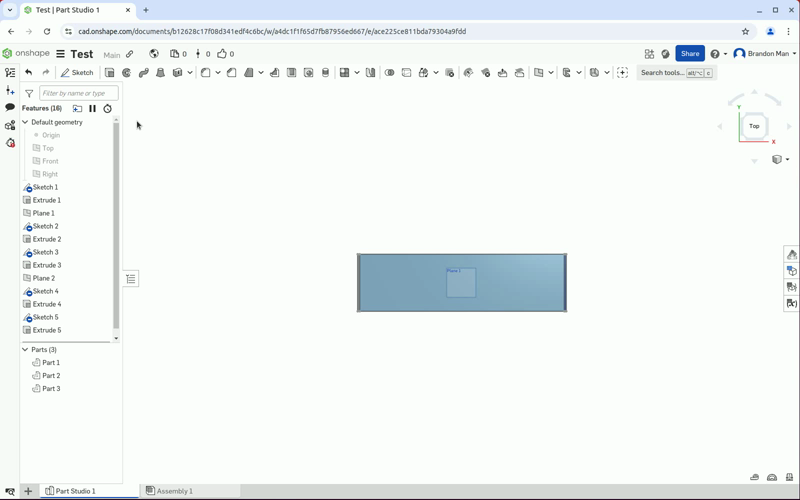
key(up, 3)
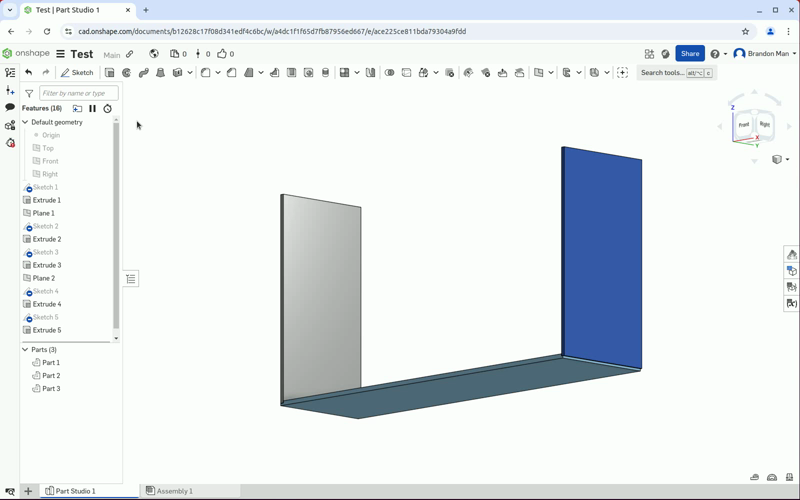
key(left, 3)
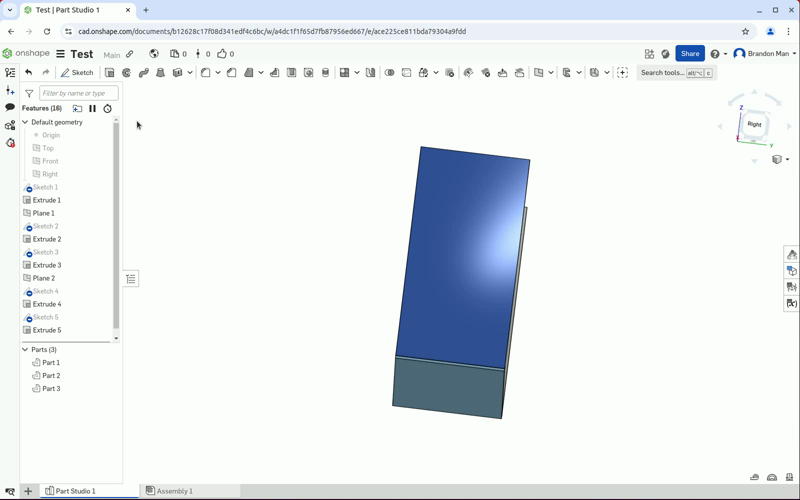
key(right, 3)
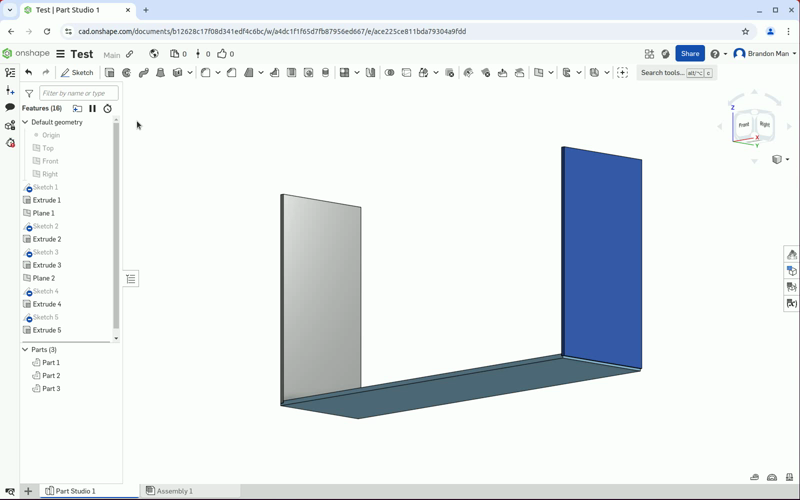
key(down, 3)
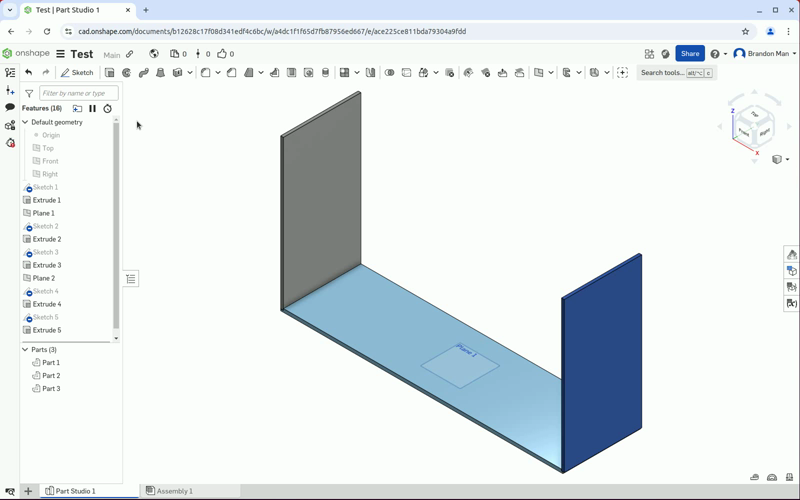
mouse_move(69, 189)
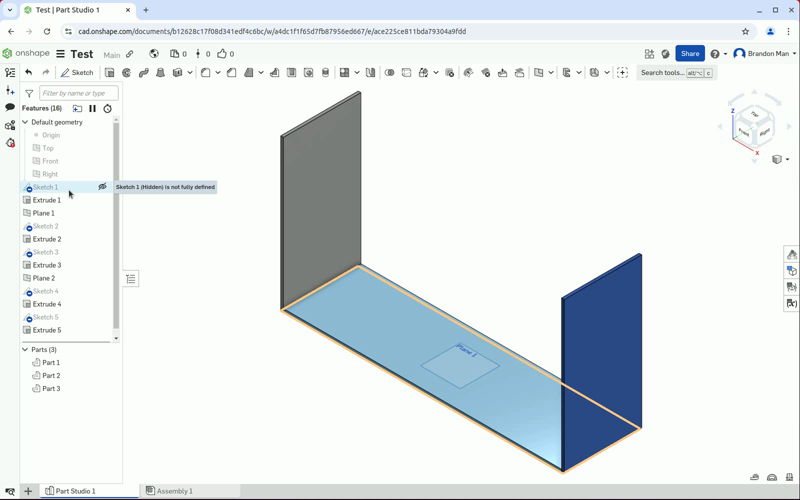
click(69, 189)